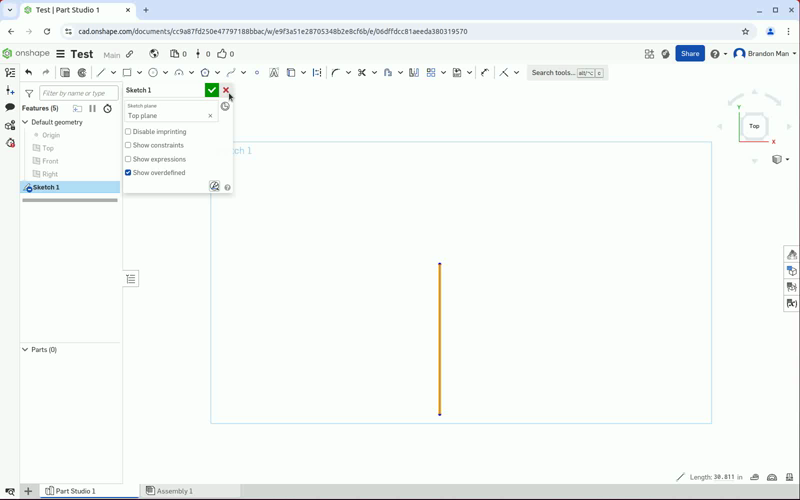
key(shift+h)
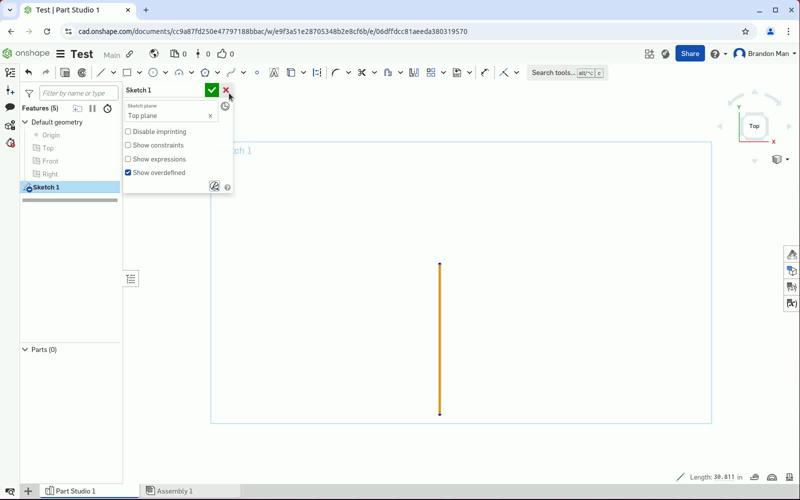
key(shift+s)
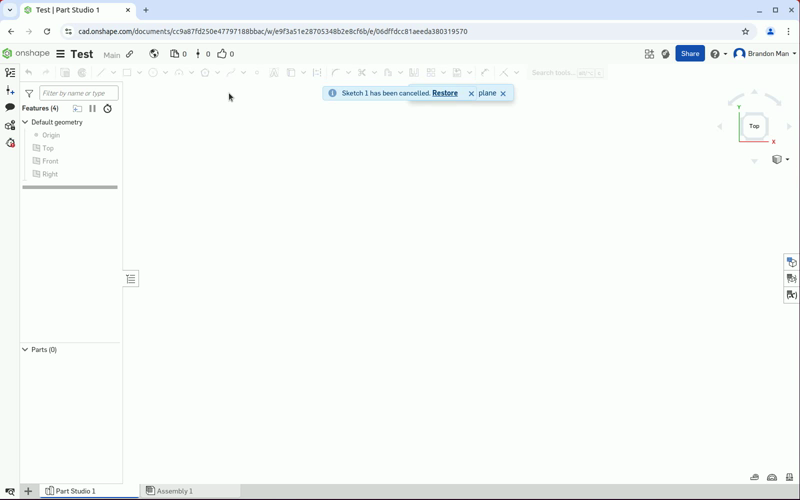
mouse_move(73, 150)
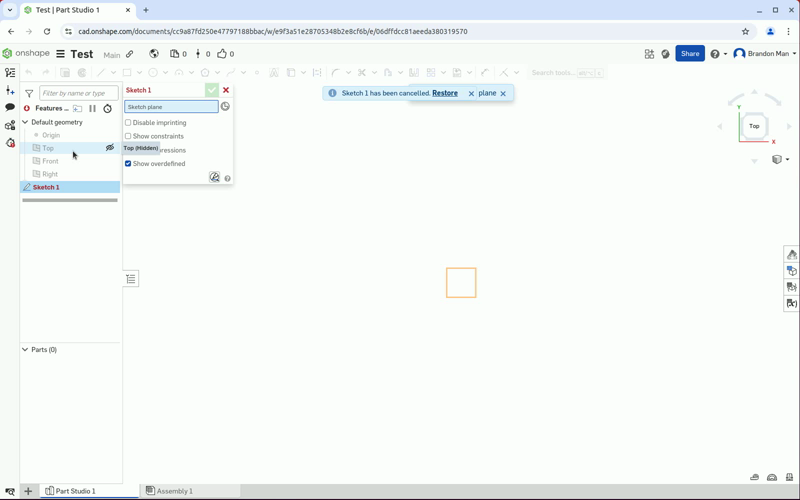
click(73, 150)
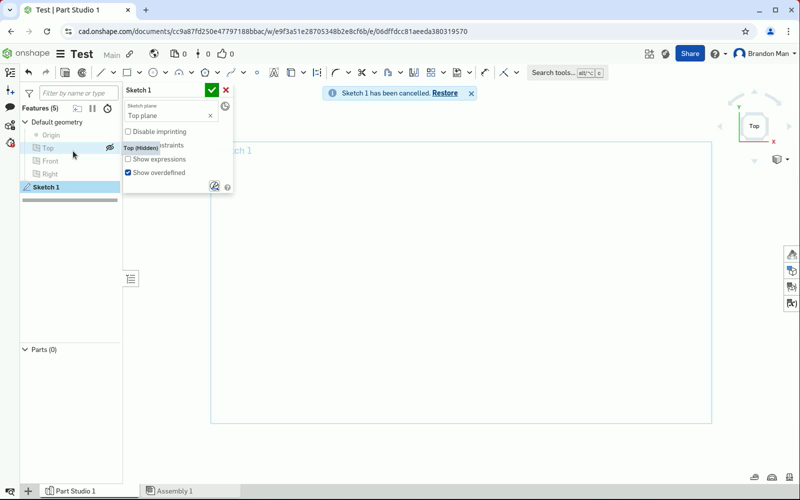
mouse_move(73, 352)
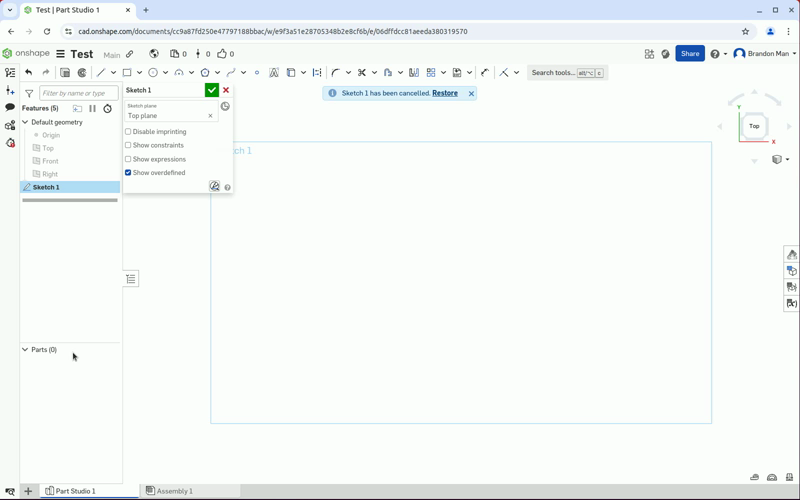
key(y)
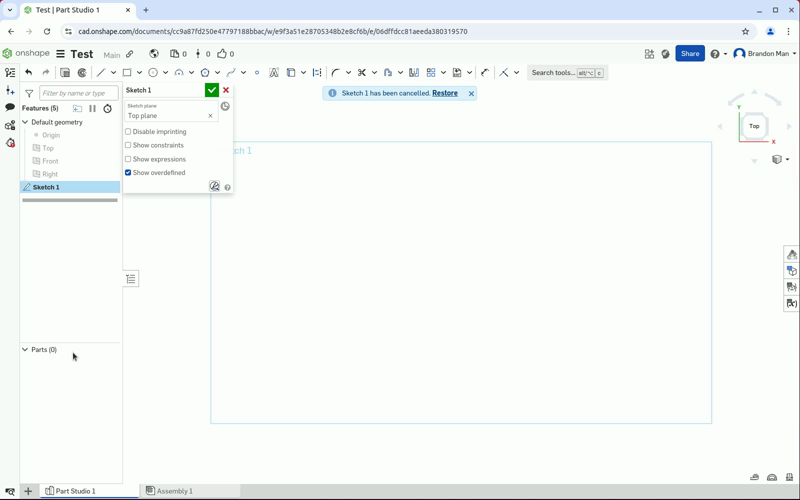
key(c)
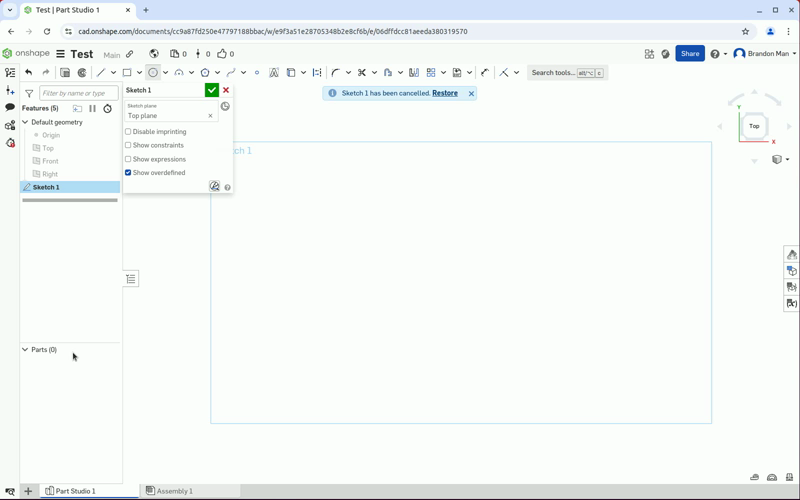
key_down(shift)
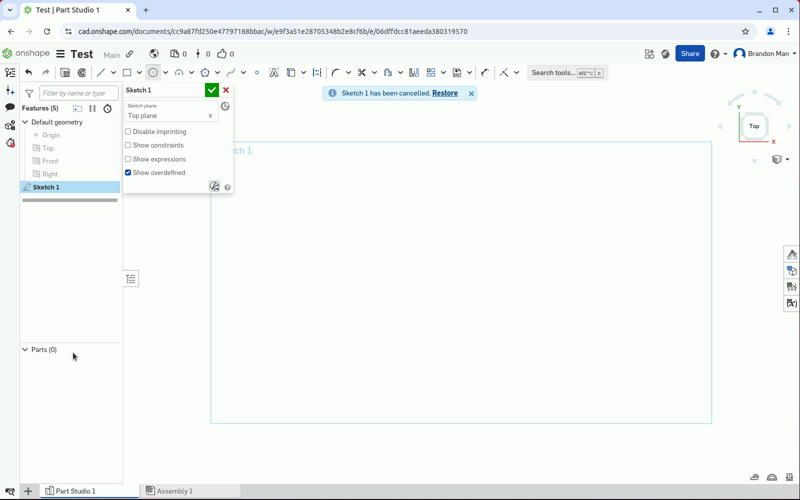
mouse_move(506, 239)
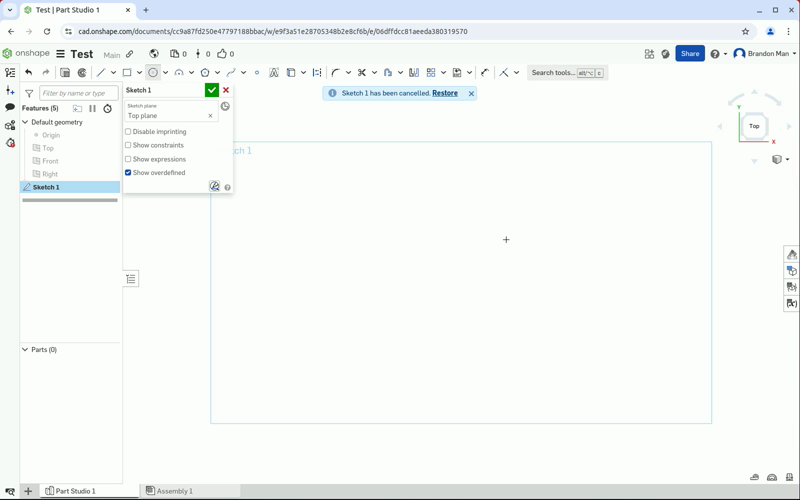
click(506, 239)
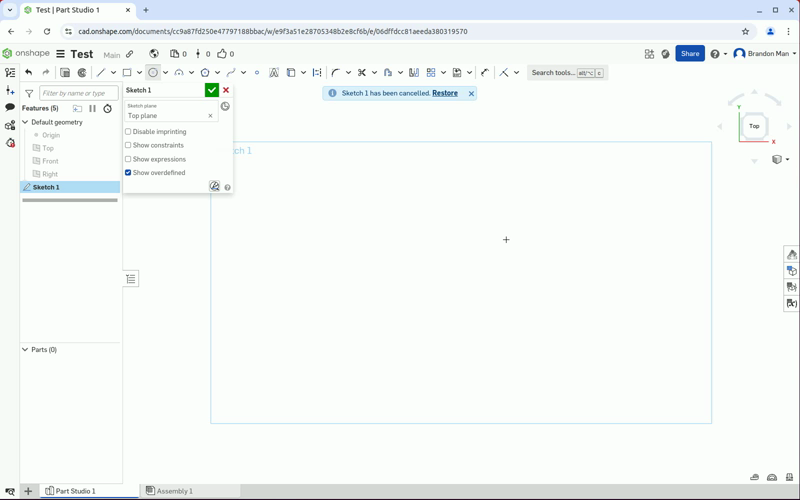
key_up(shift)
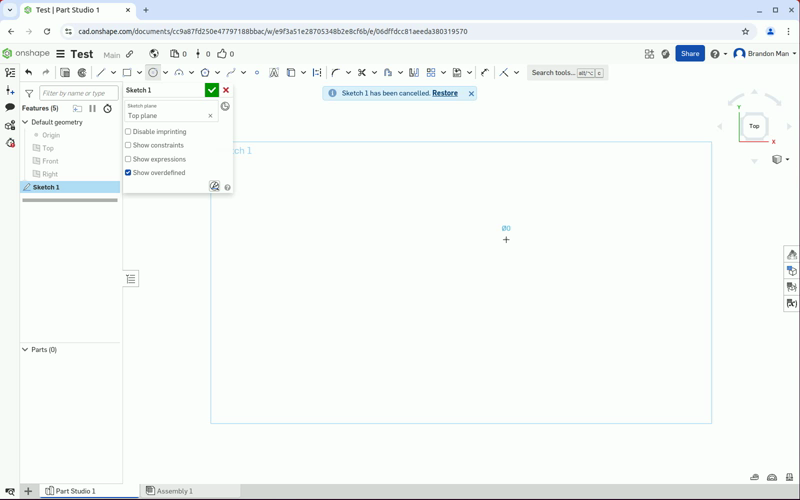
mouse_move(516, 239)
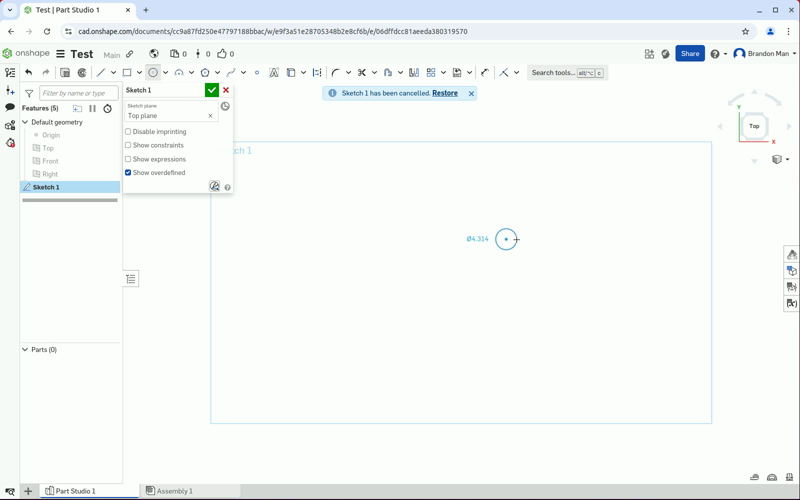
click(516, 239)
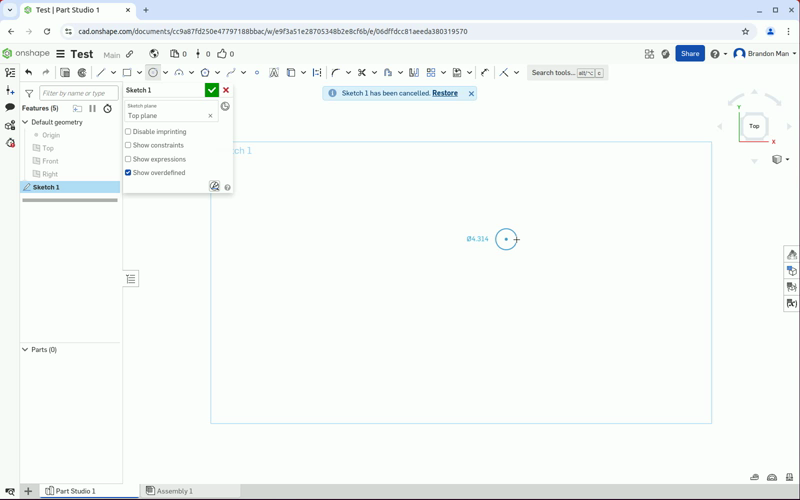
key(esc)
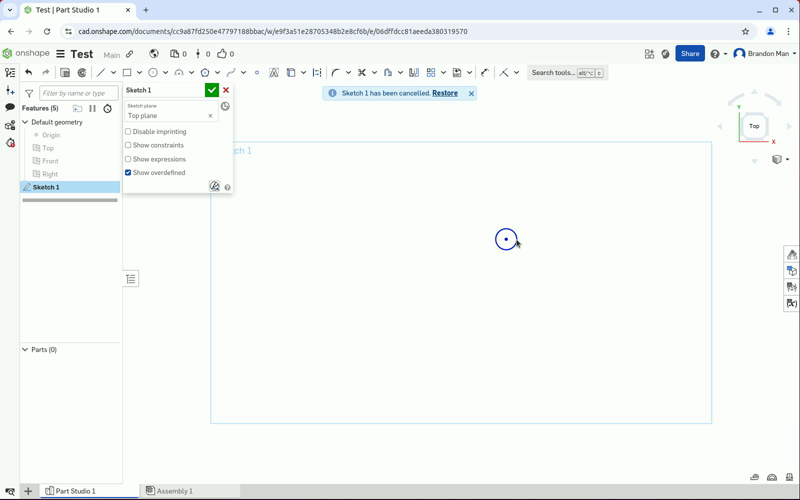
key(c)
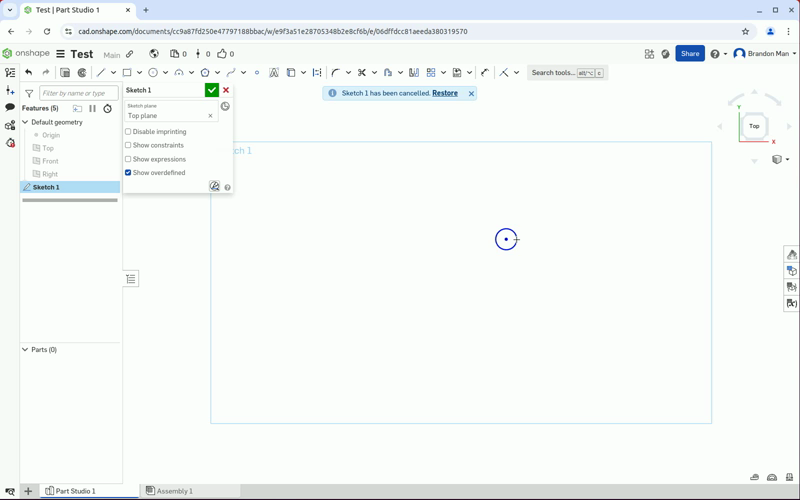
key_down(shift)
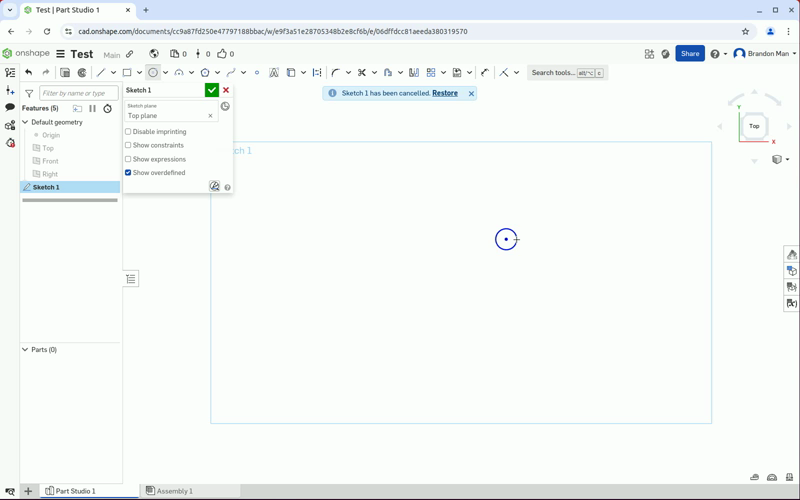
mouse_move(506, 239)
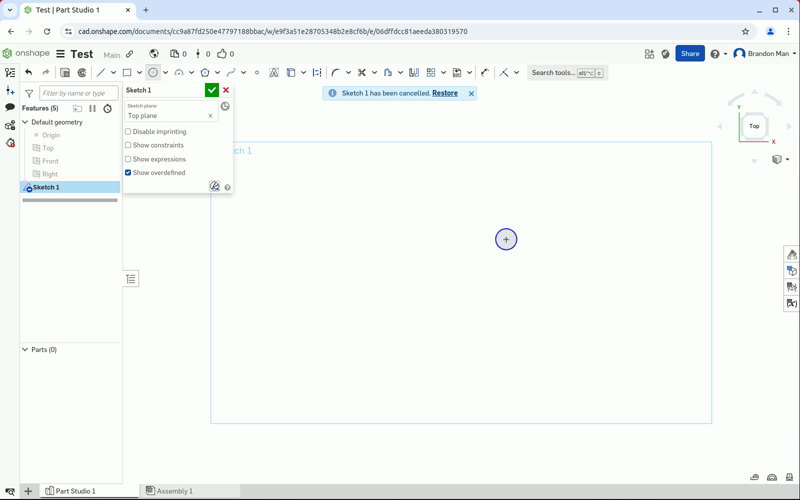
click(506, 239)
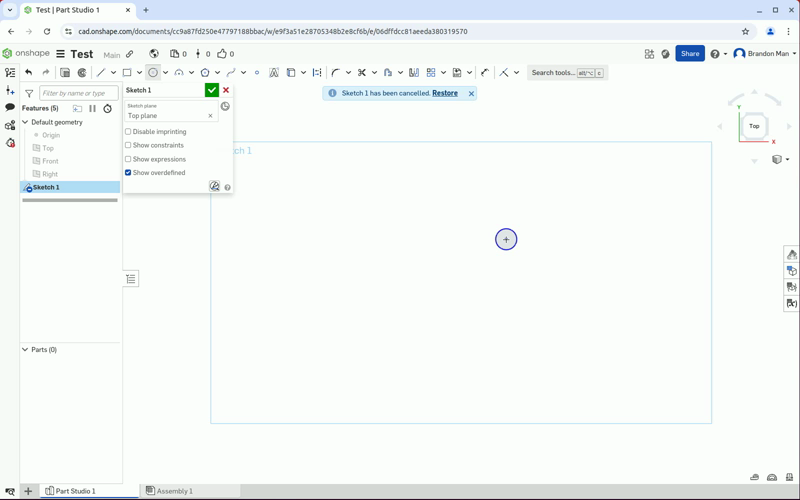
key_up(shift)
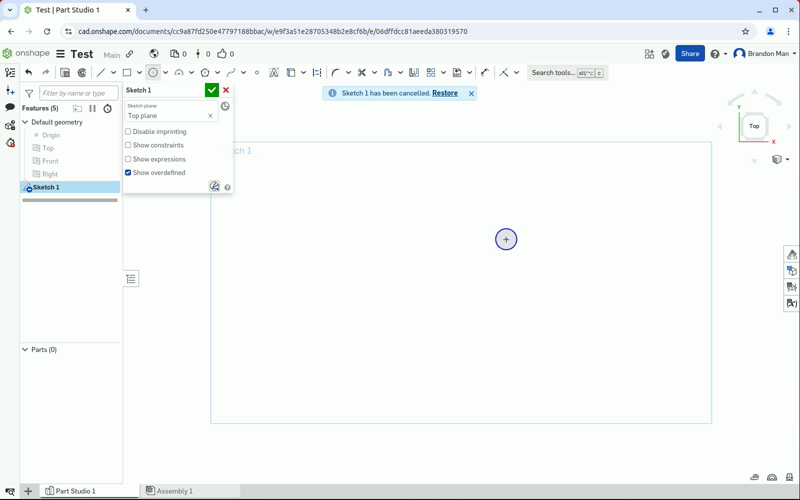
mouse_move(511, 239)
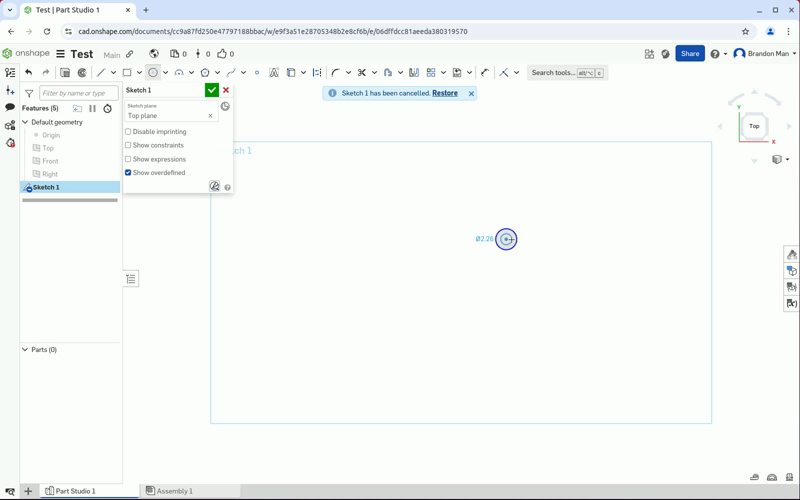
click(511, 239)
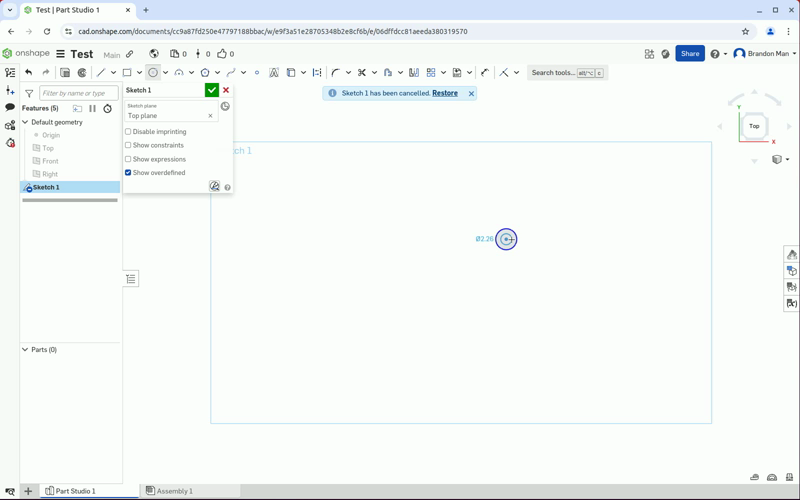
key(esc)
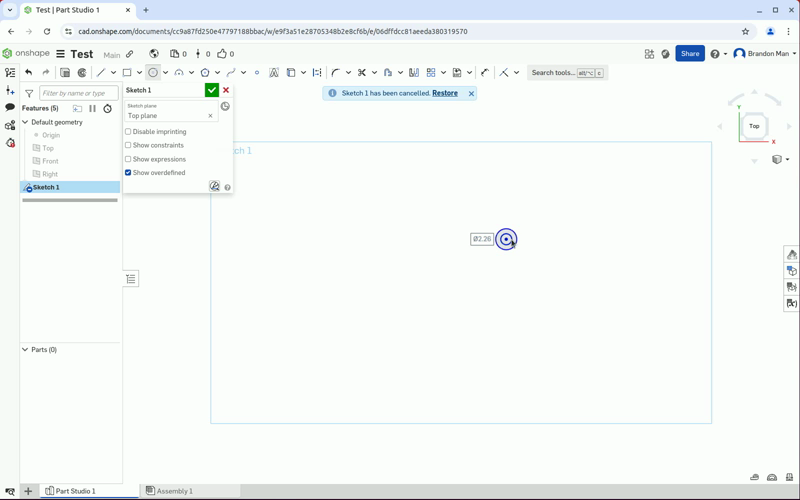
mouse_move(505, 246)
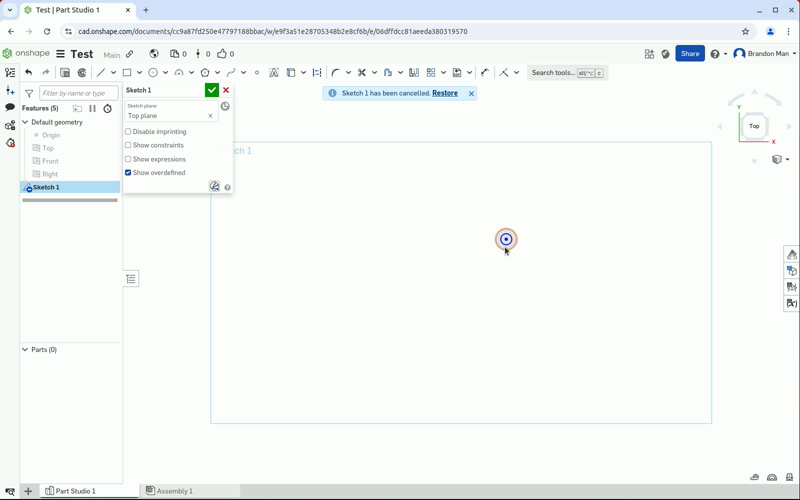
scroll(6)
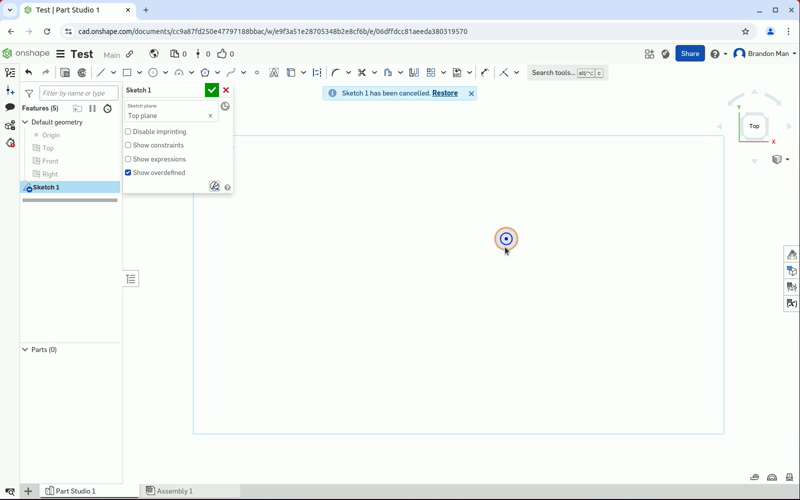
scroll(6)
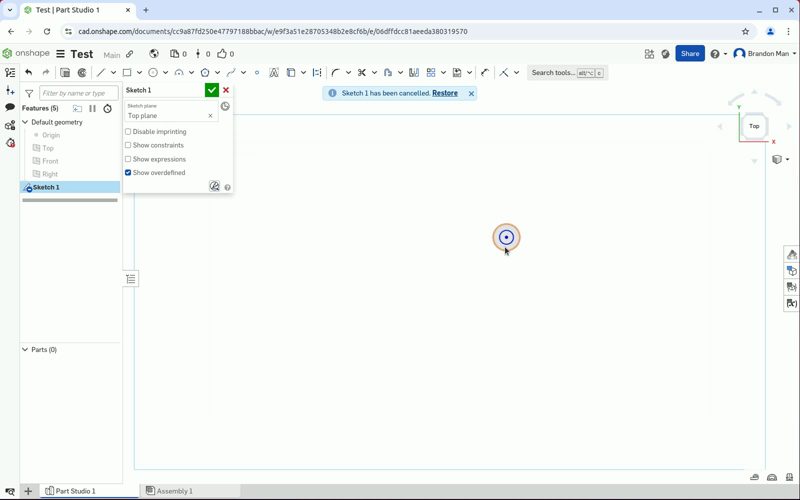
scroll(6)
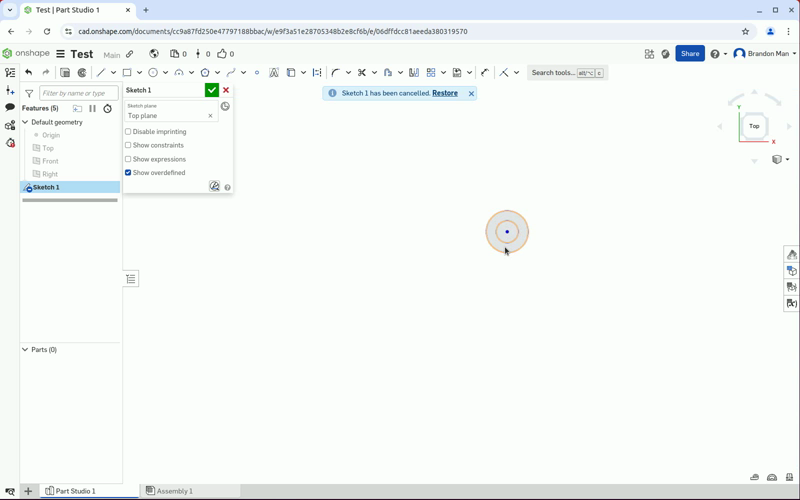
scroll(6)
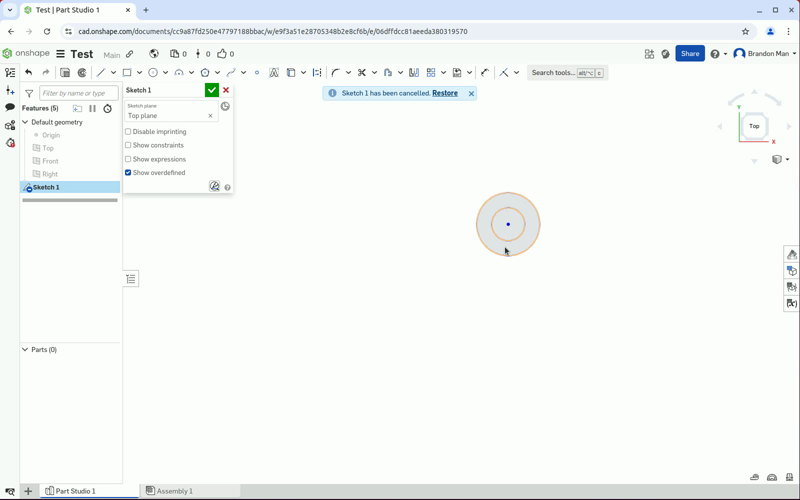
scroll(6)
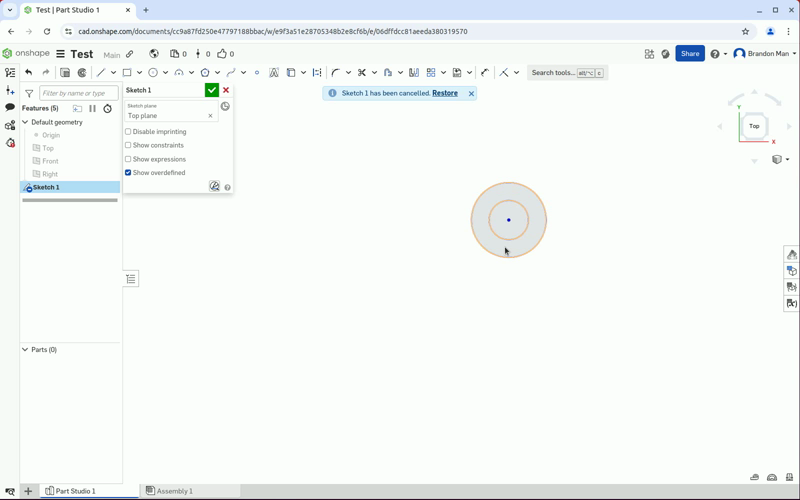
scroll(6)
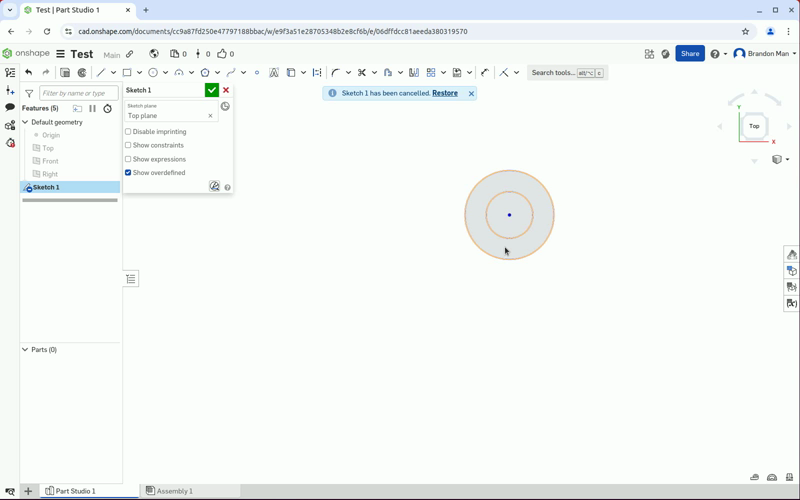
scroll(6)
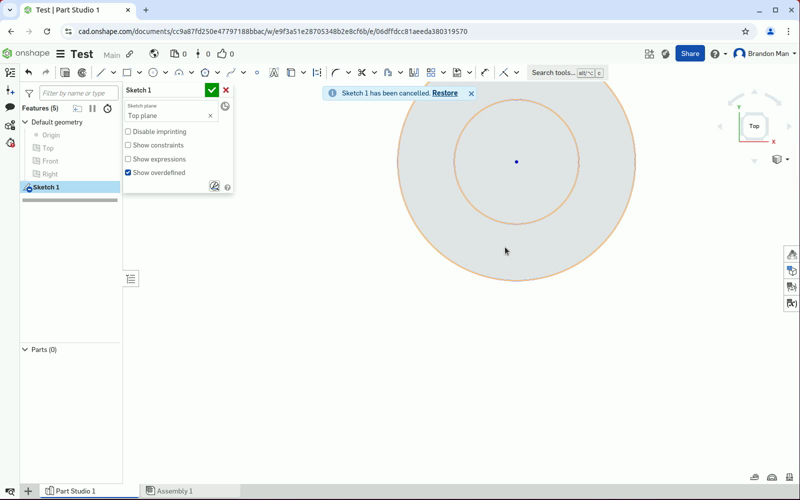
click(505, 246)
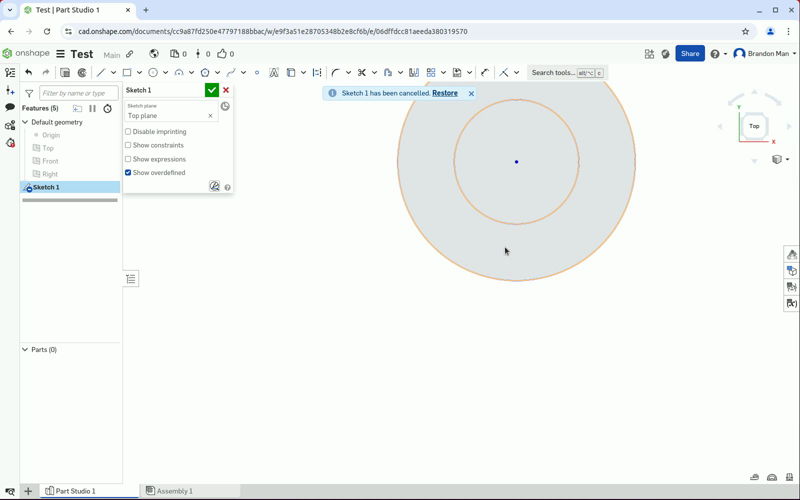
scroll(-6)
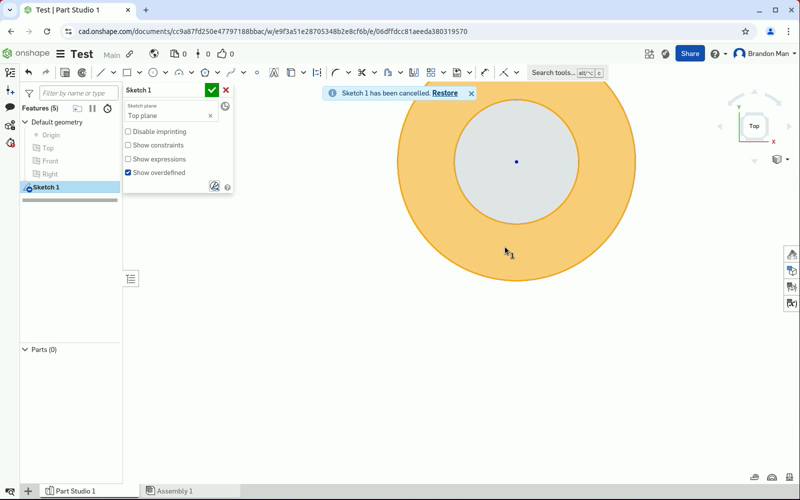
scroll(-6)
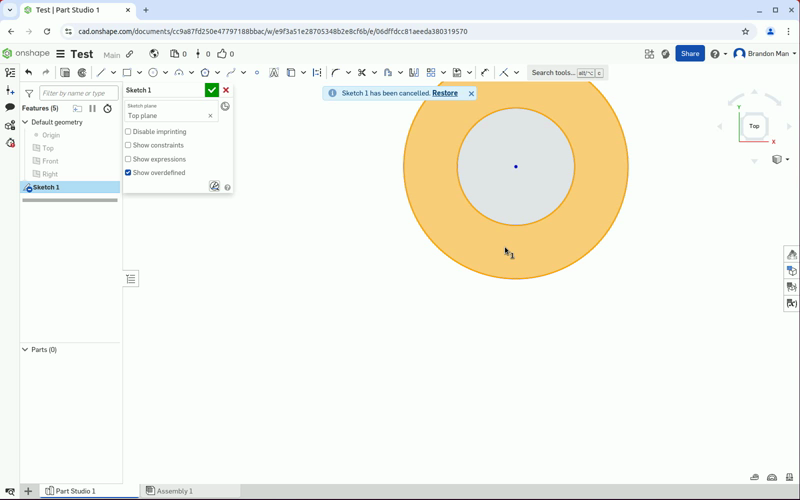
scroll(-6)
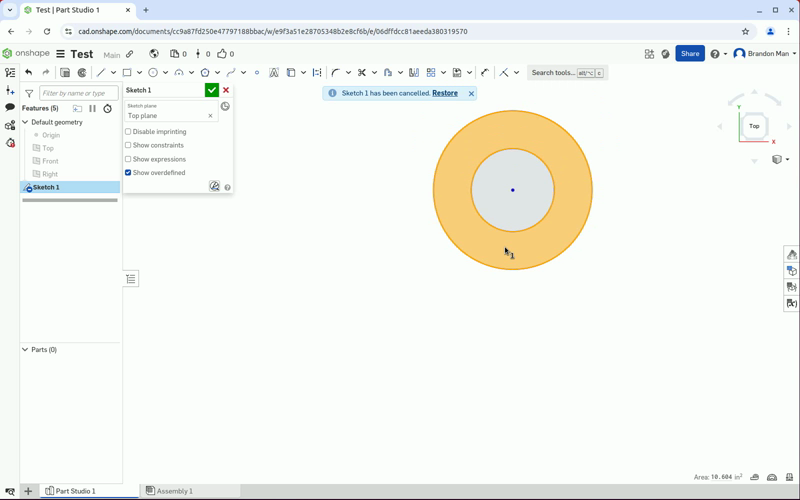
scroll(-6)
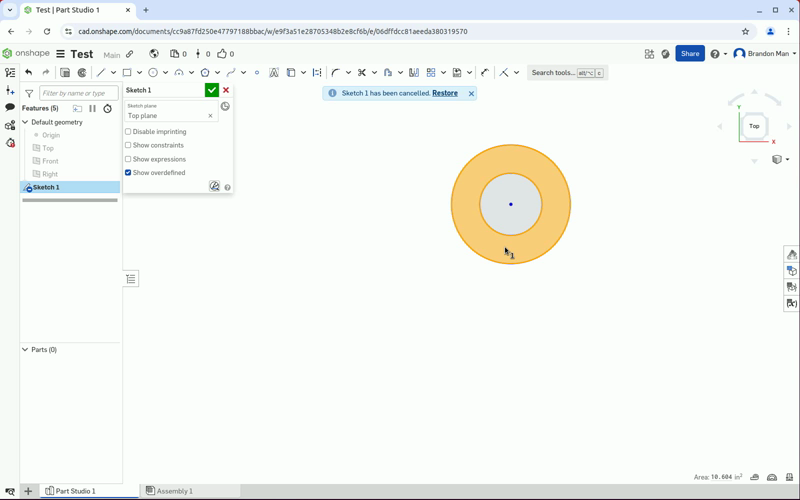
scroll(-6)
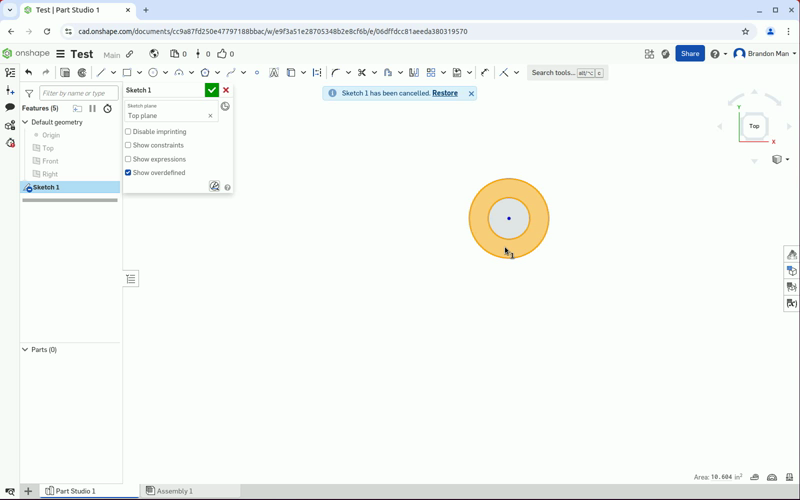
scroll(-6)
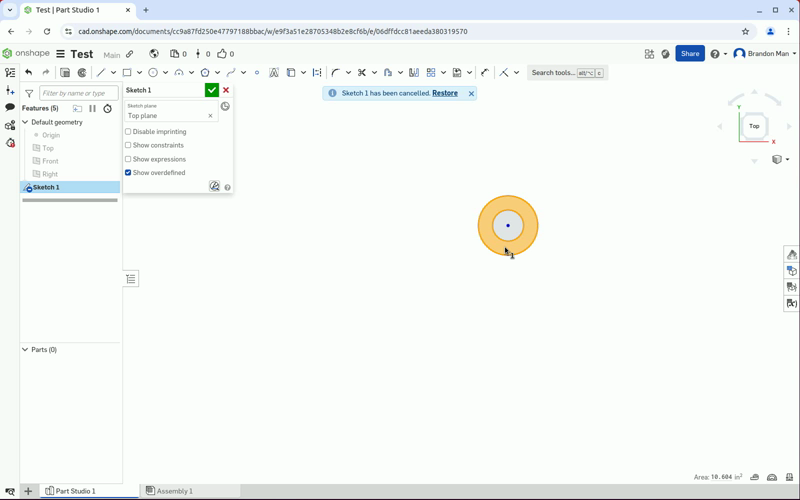
scroll(-6)
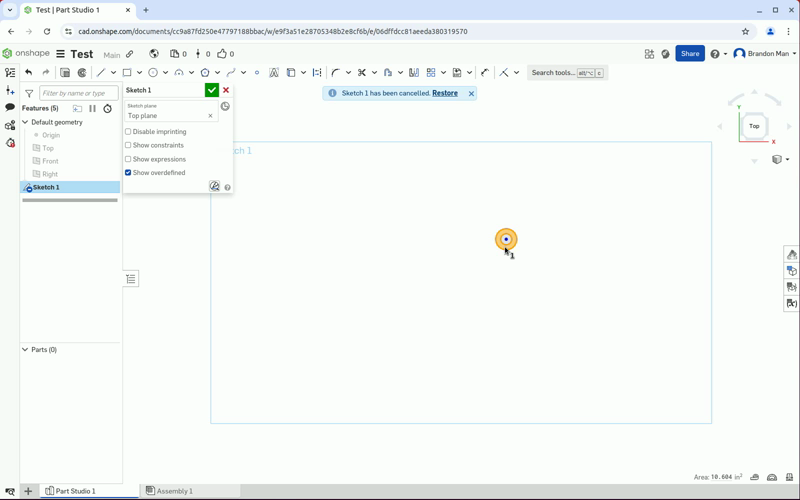
mouse_move(73, 352)
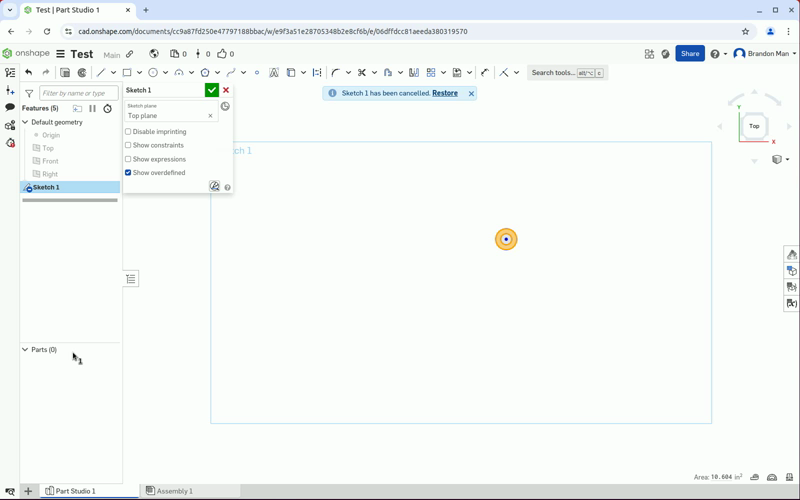
key(shift+y)
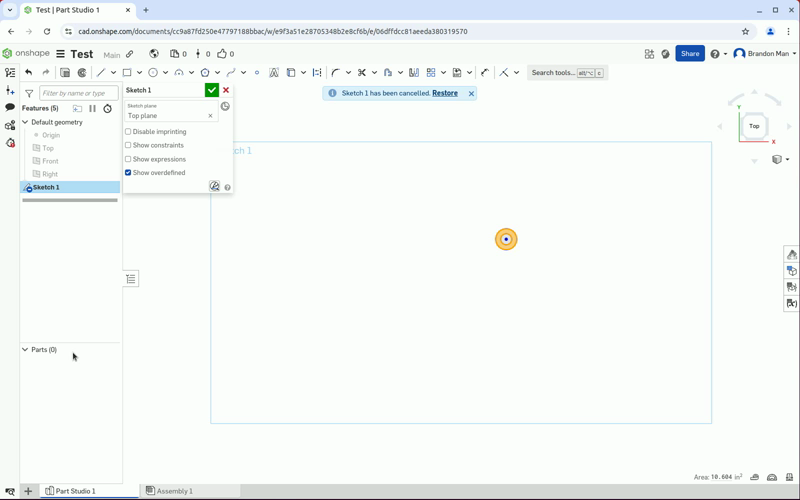
key(shift+e)
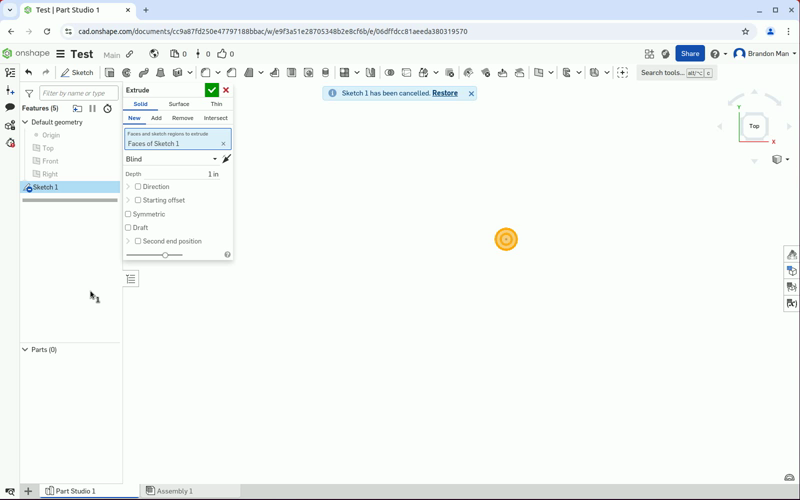
mouse_move(143, 106)
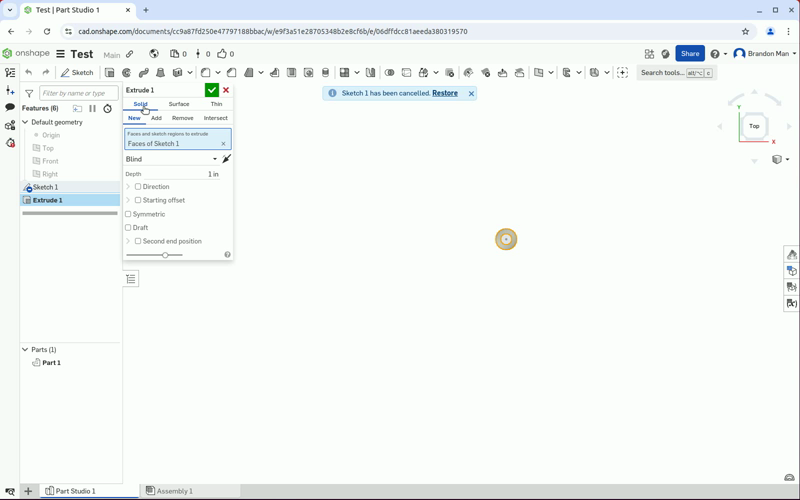
click(143, 106)
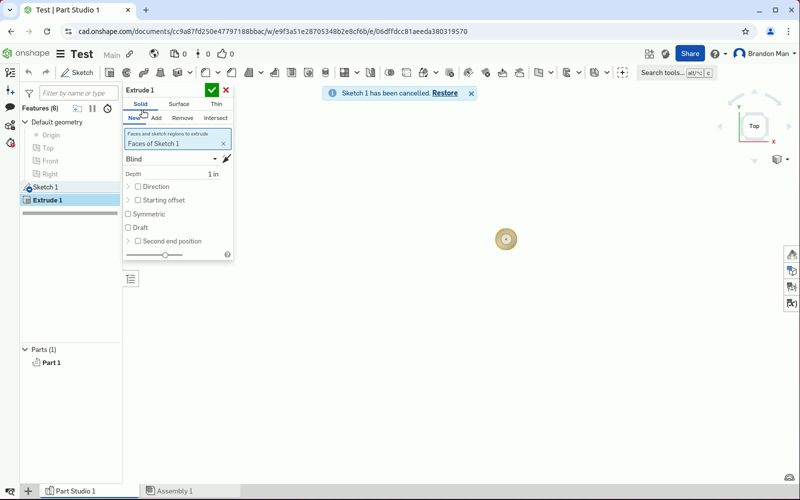
mouse_move(137, 120)
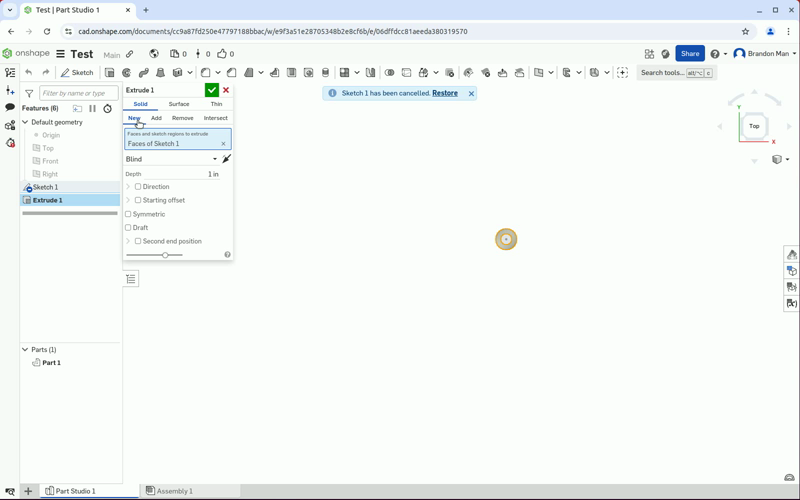
click(137, 120)
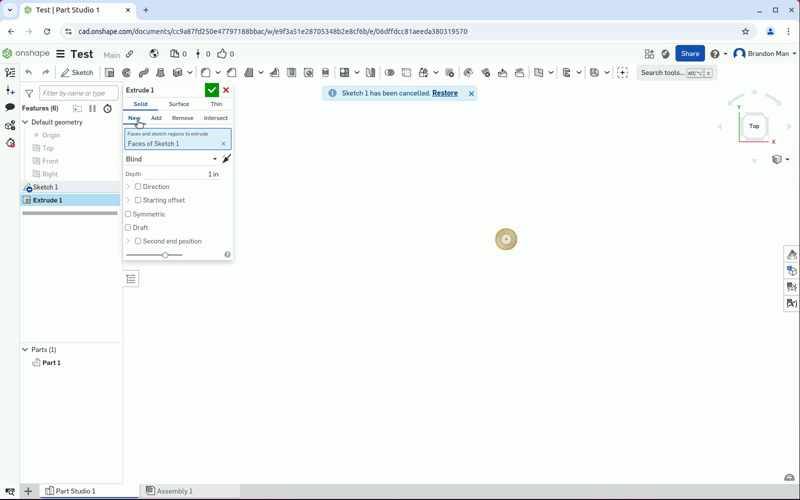
key(tab, 4)
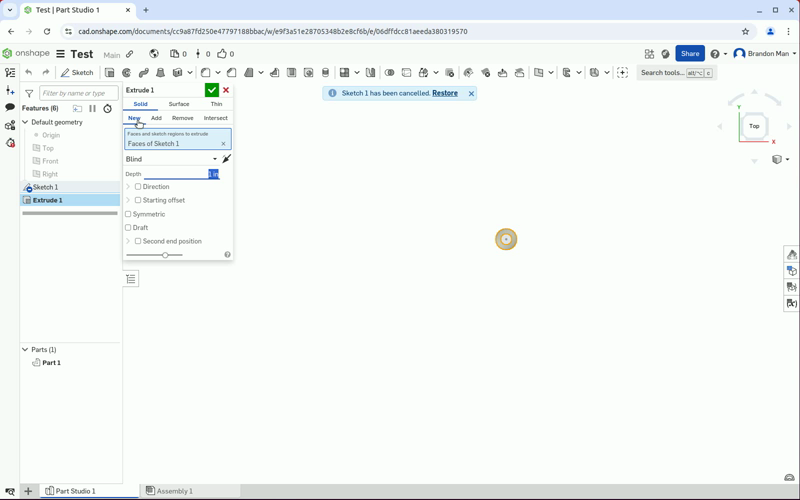
text(0.963)
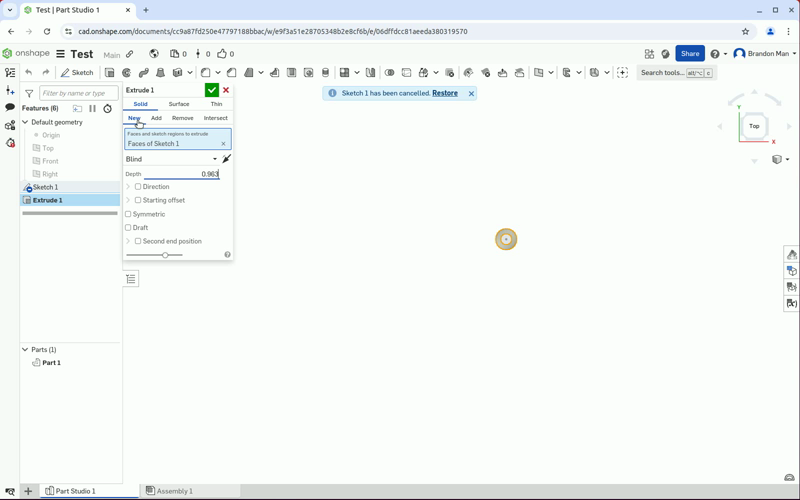
key(enter)
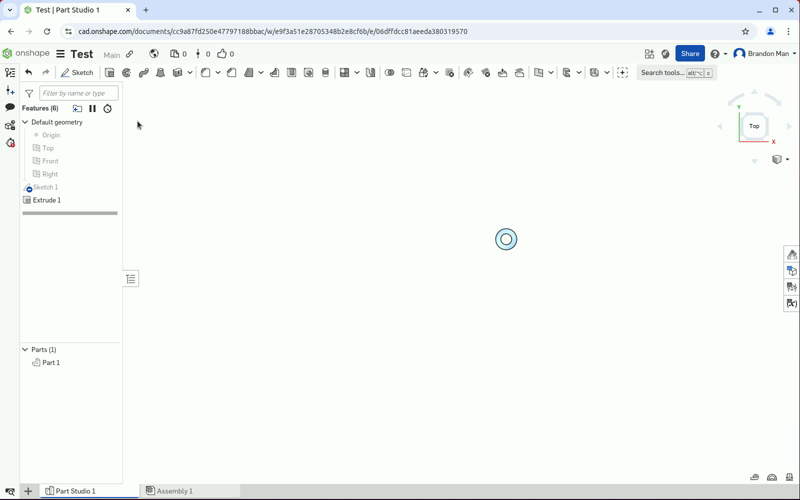
key(shift+h)
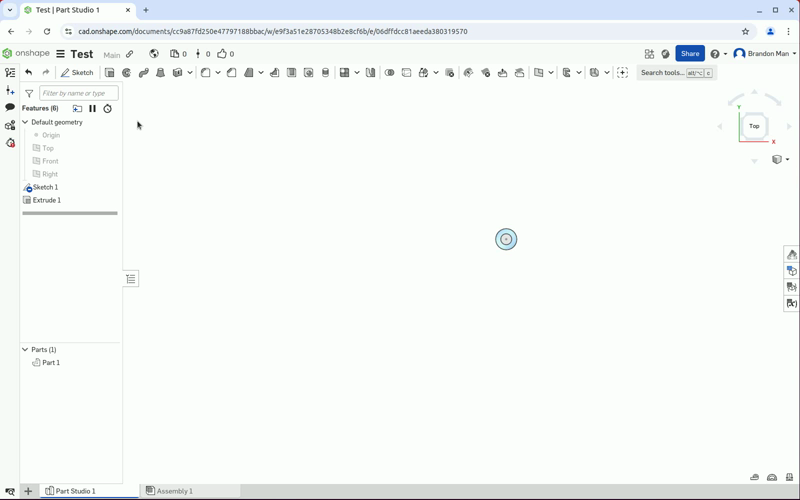
key(shift+h)
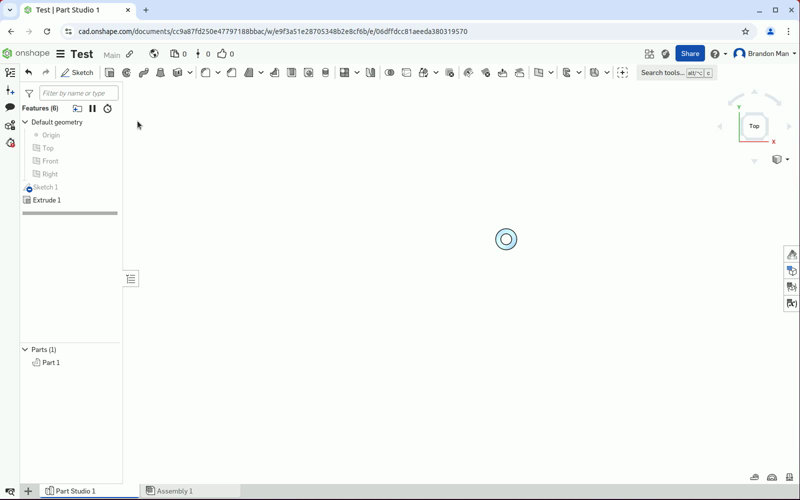
mouse_move(73, 189)
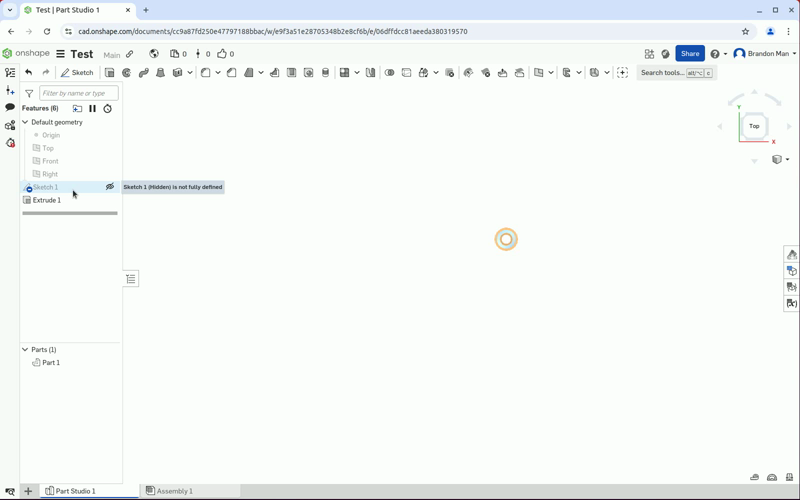
click(73, 189)
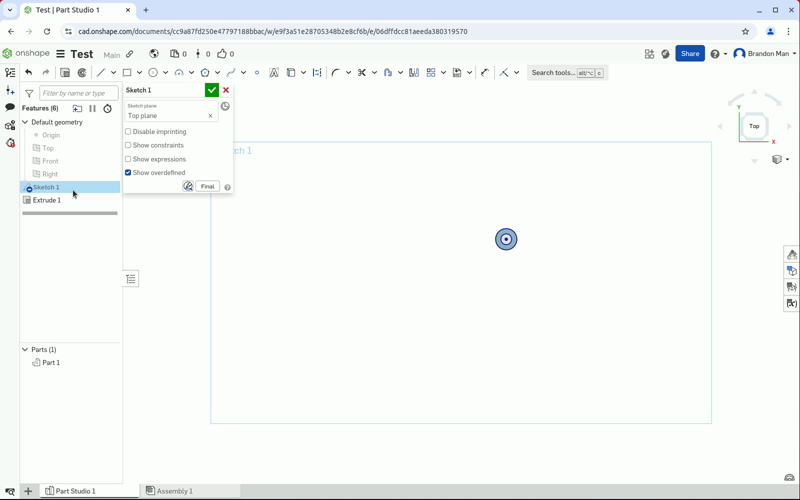
mouse_move(229, 92)
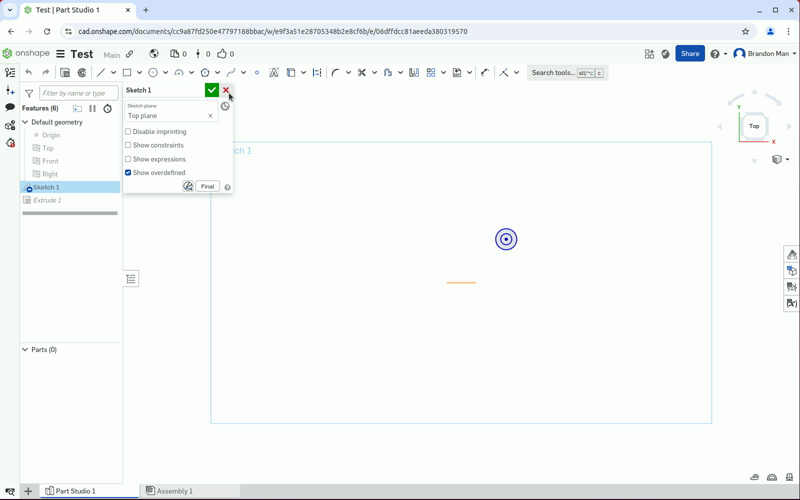
click(229, 92)
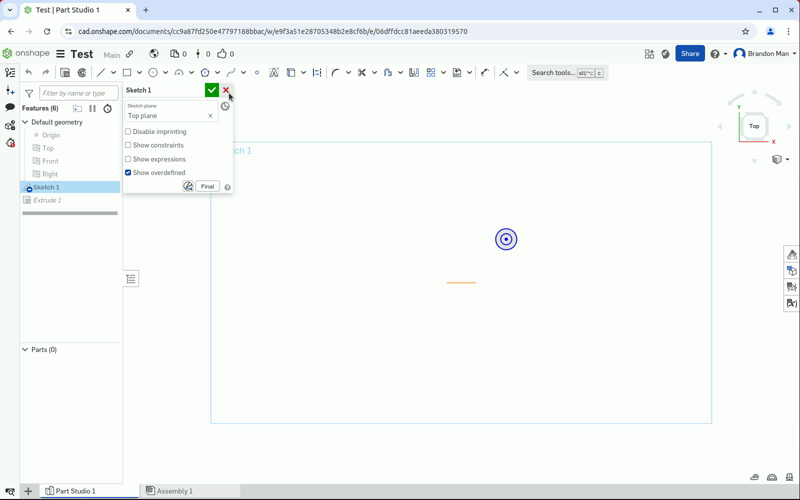
key(shift+s)
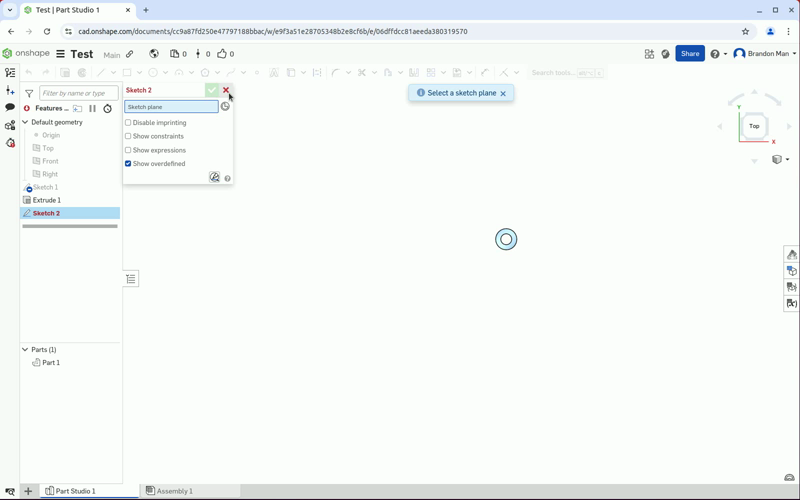
mouse_move(73, 150)
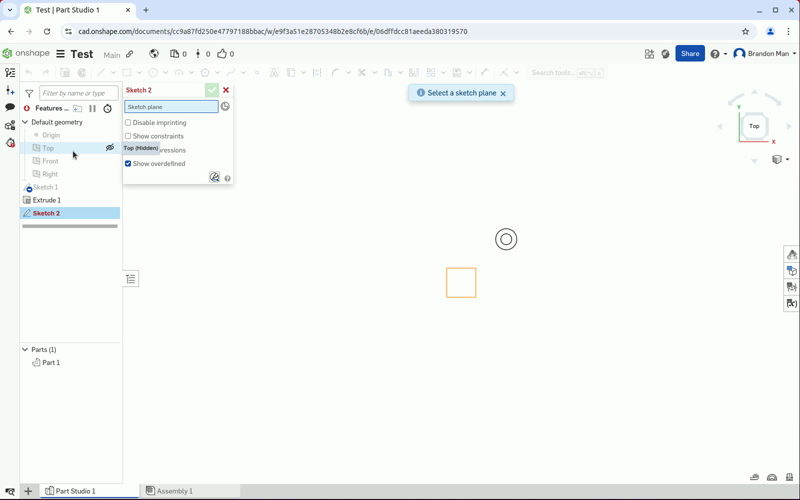
click(73, 150)
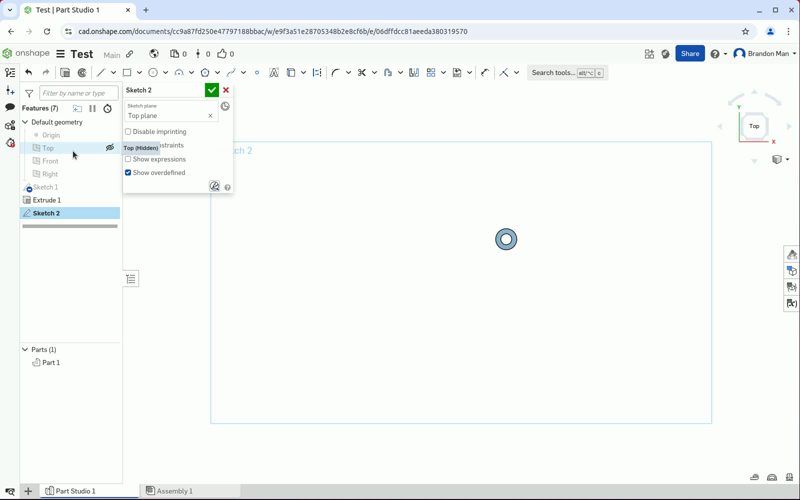
mouse_move(73, 352)
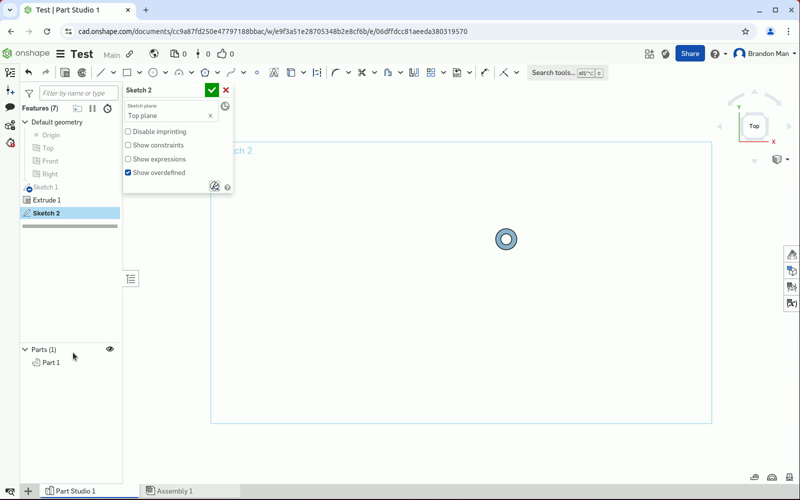
key(y)
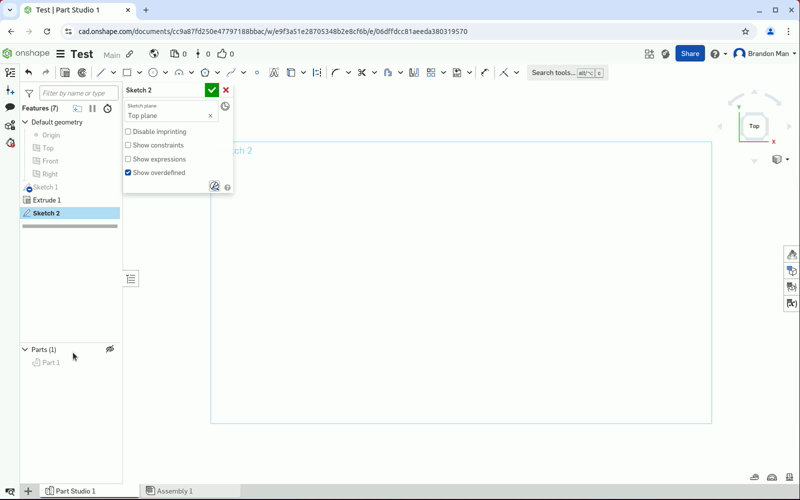
key(a)
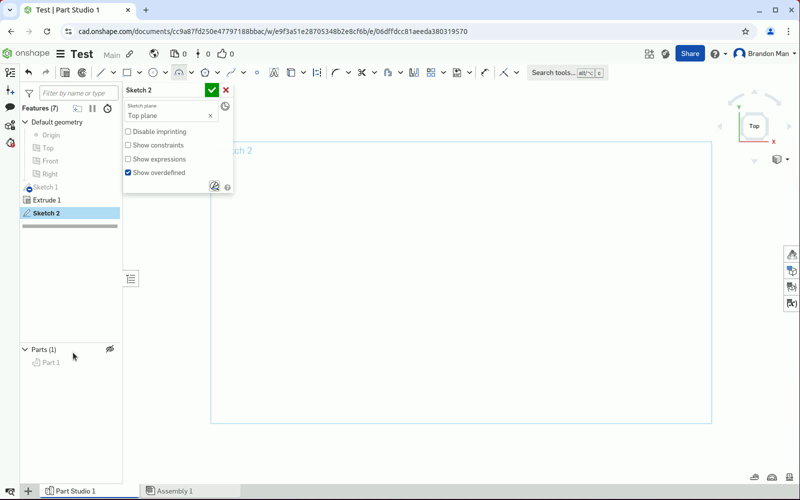
key_down(shift)
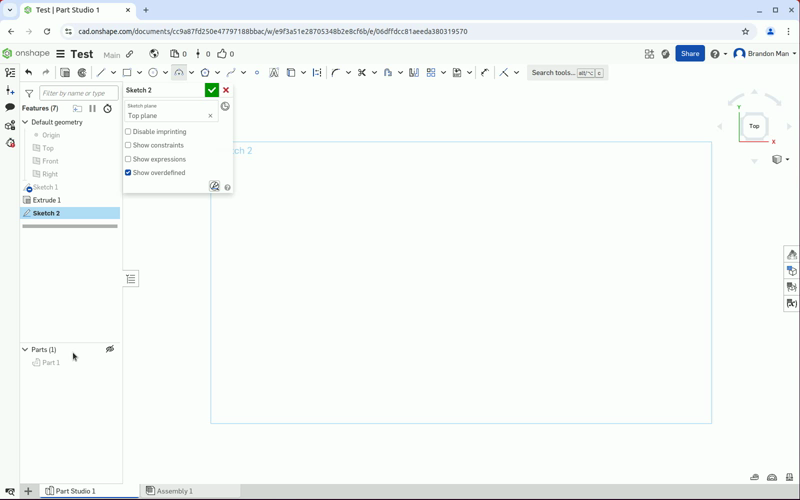
mouse_move(492, 241)
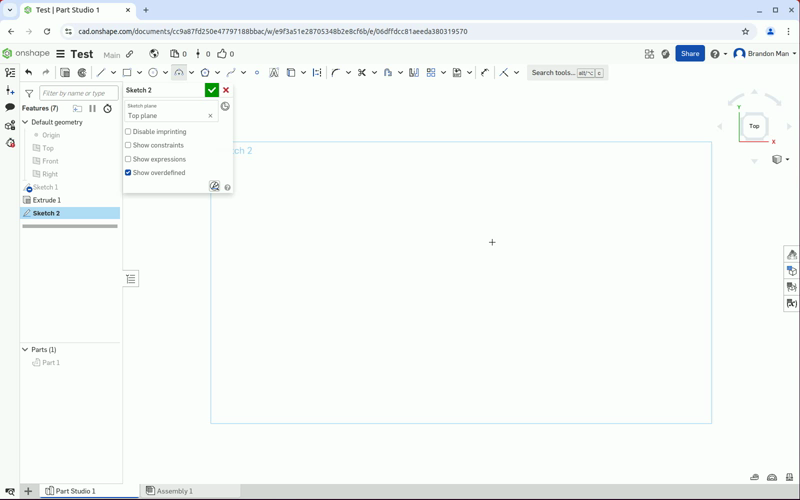
click(492, 241)
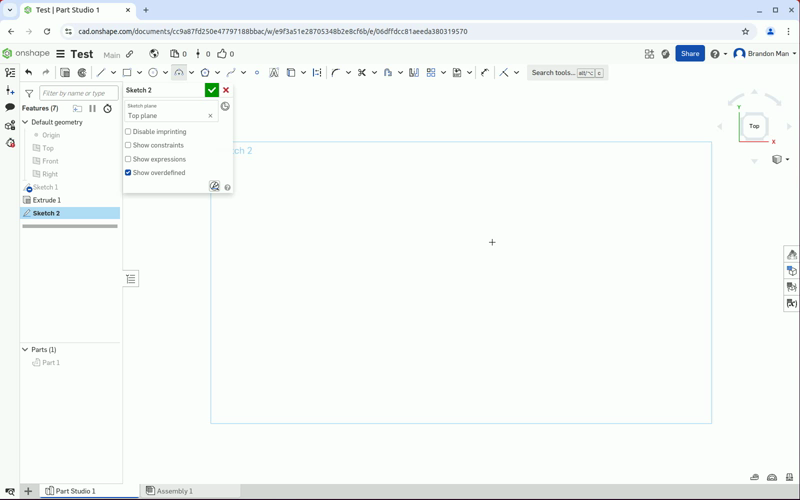
key_up(shift)
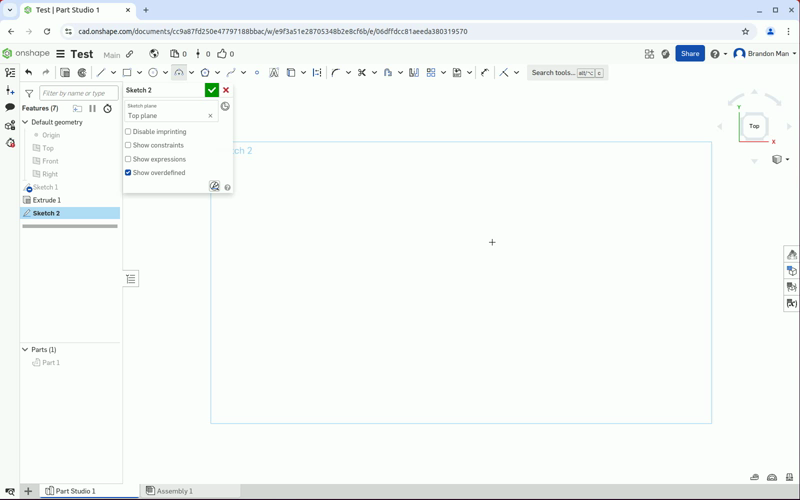
key_down(shift)
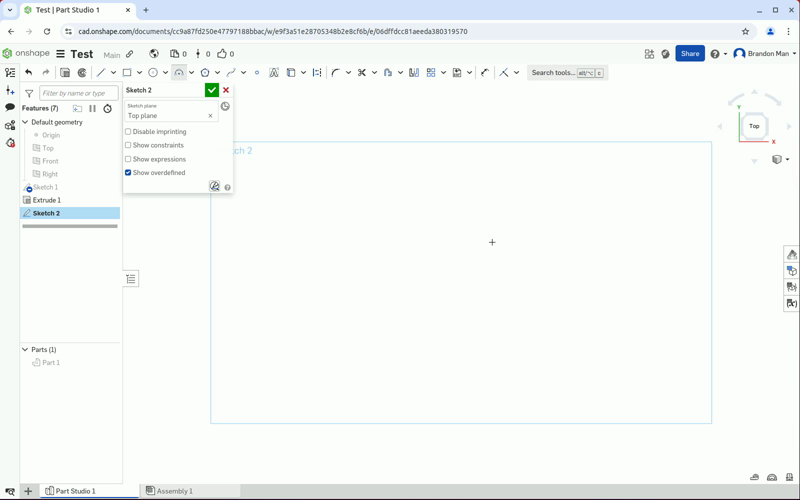
mouse_move(496, 246)
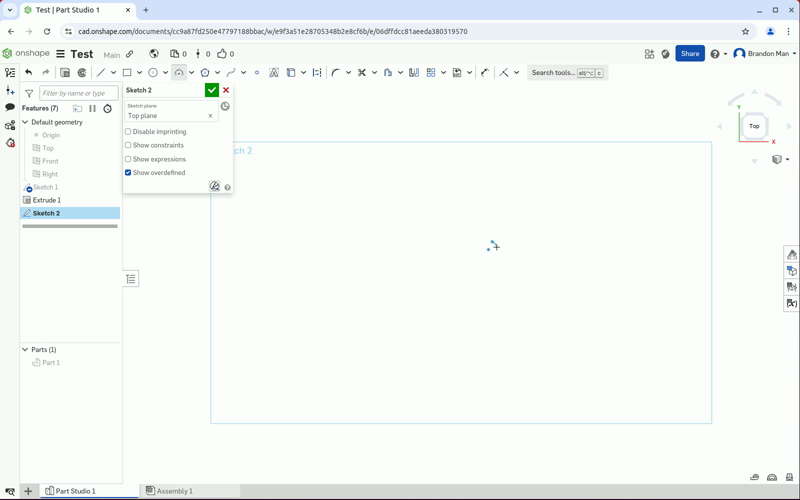
scroll(6)
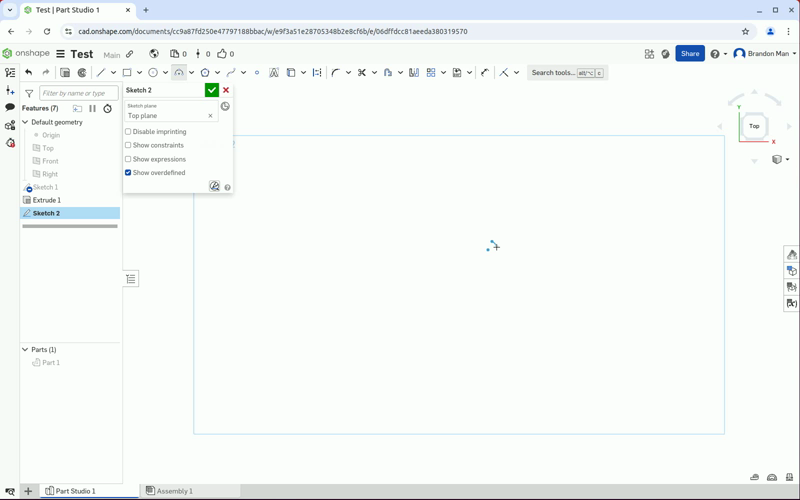
scroll(6)
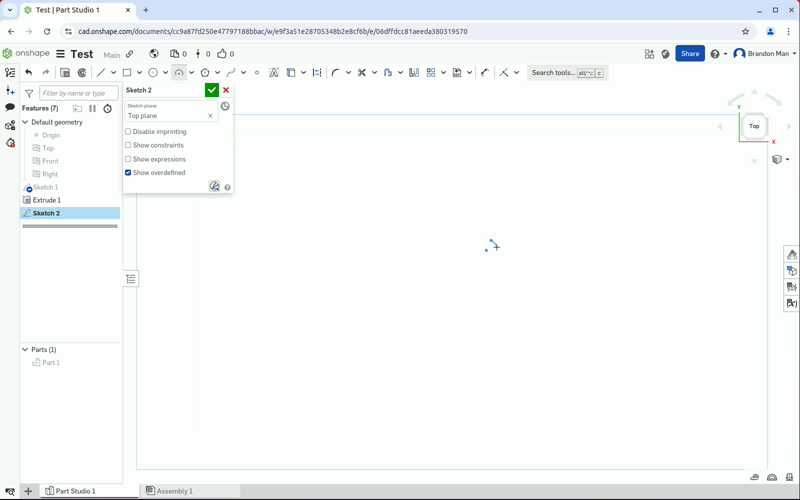
scroll(6)
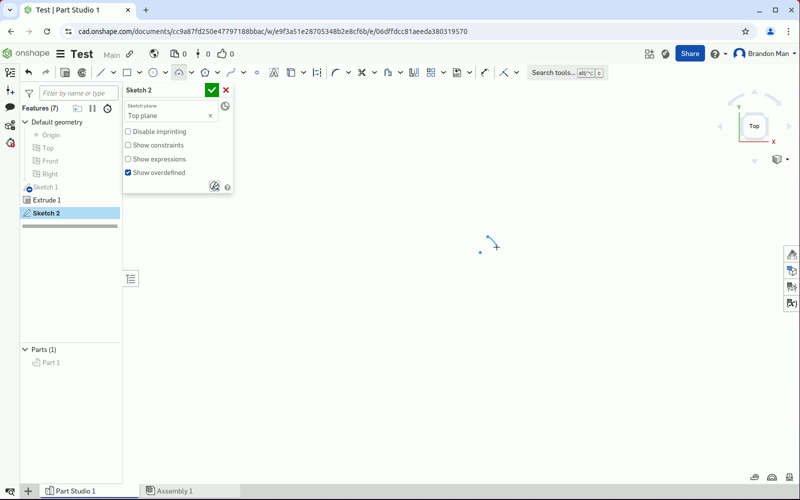
scroll(6)
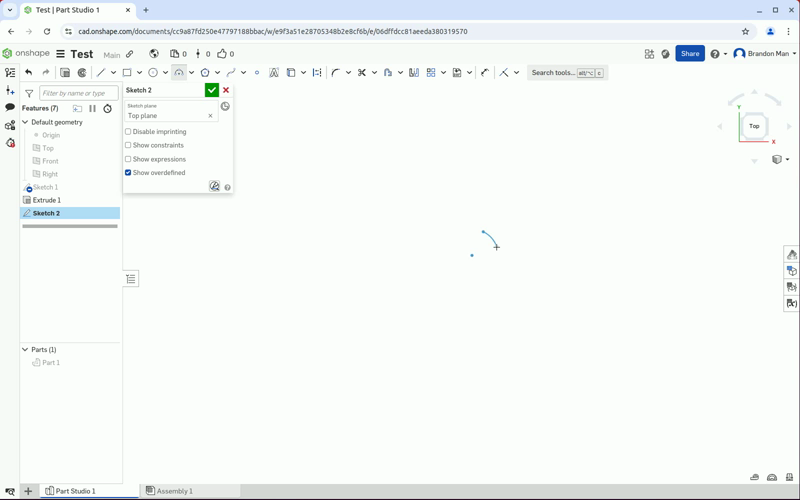
scroll(6)
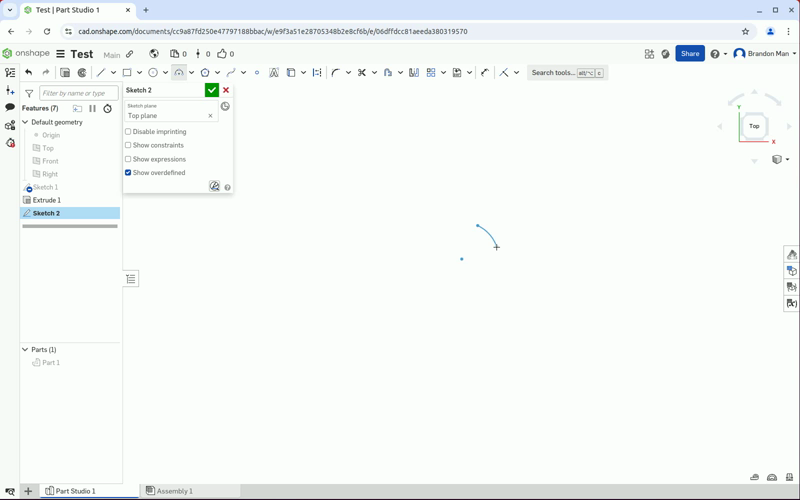
scroll(6)
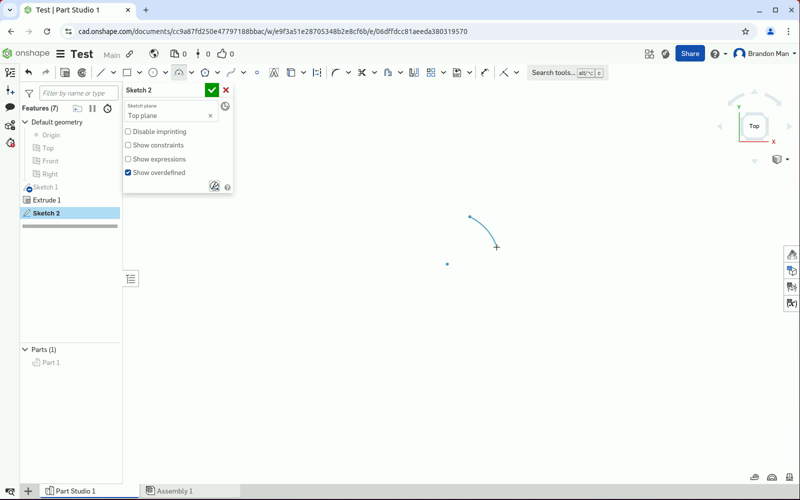
scroll(6)
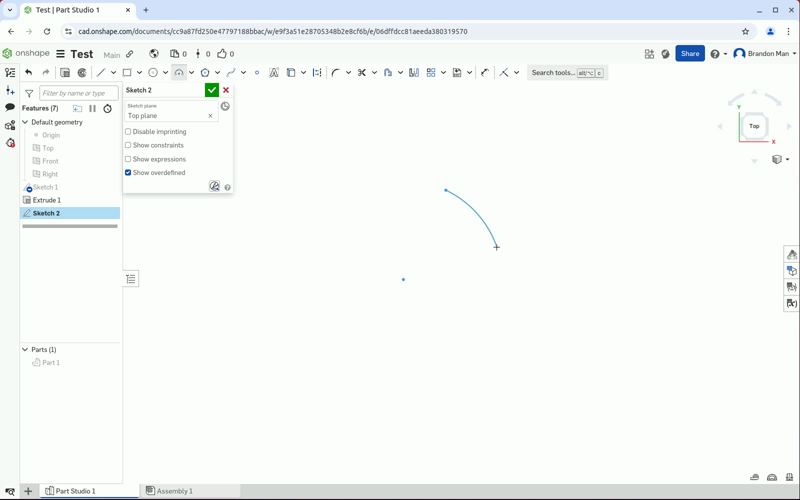
click(496, 246)
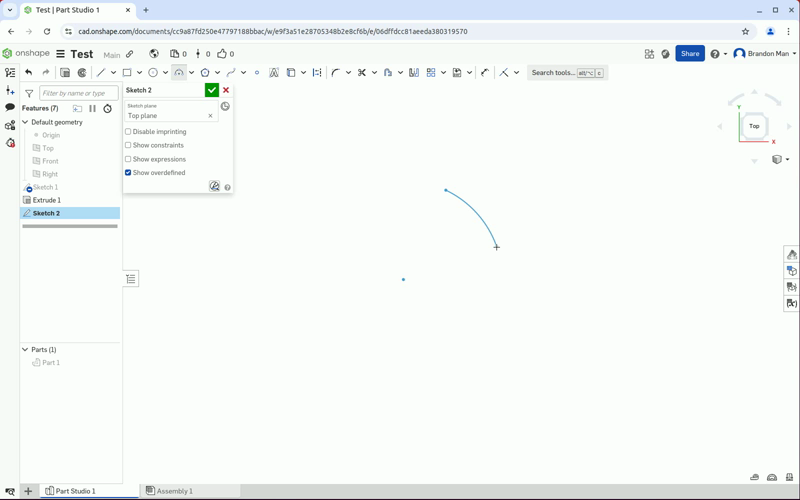
scroll(-6)
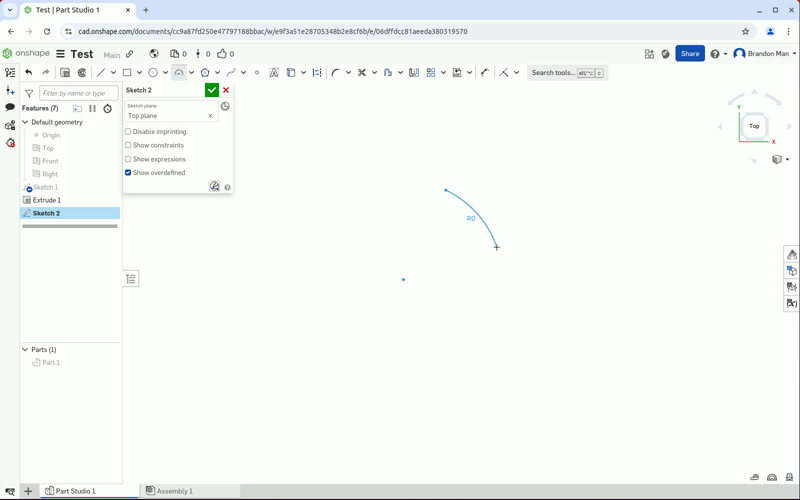
scroll(-6)
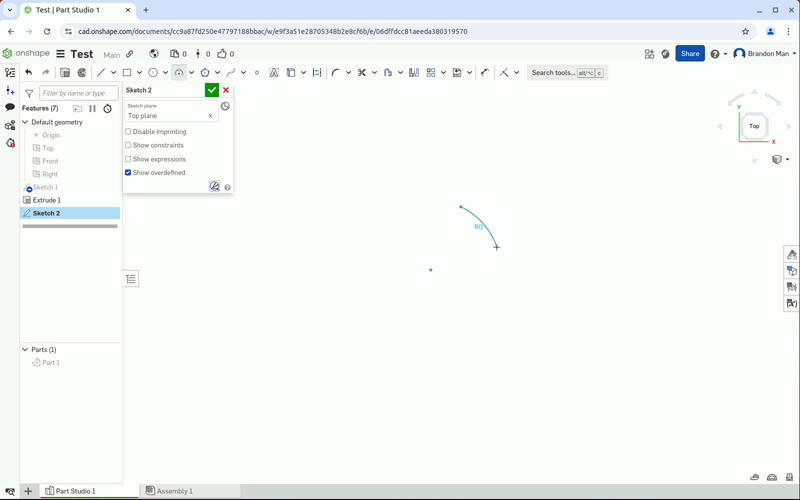
scroll(-6)
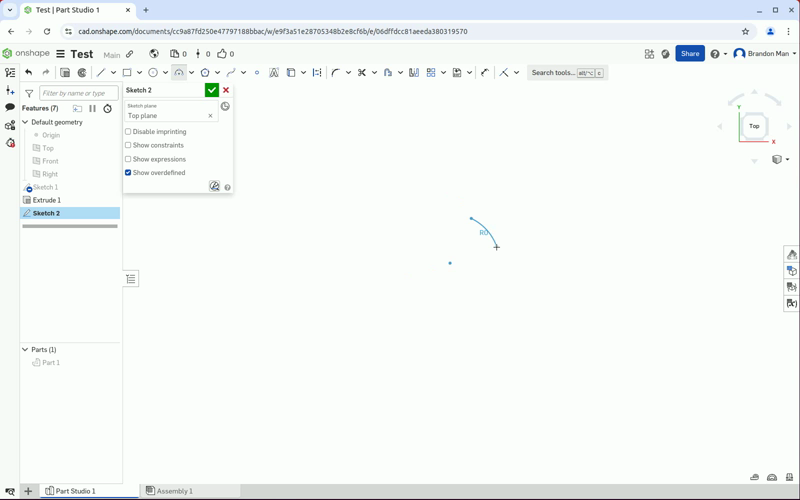
scroll(-6)
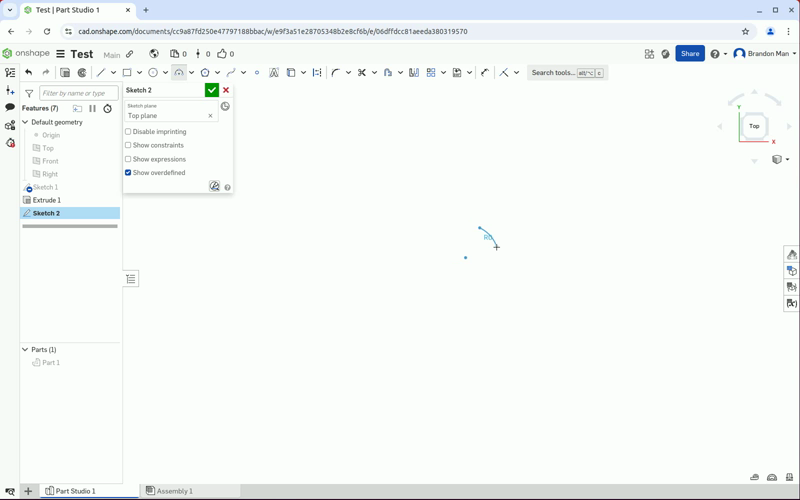
scroll(-6)
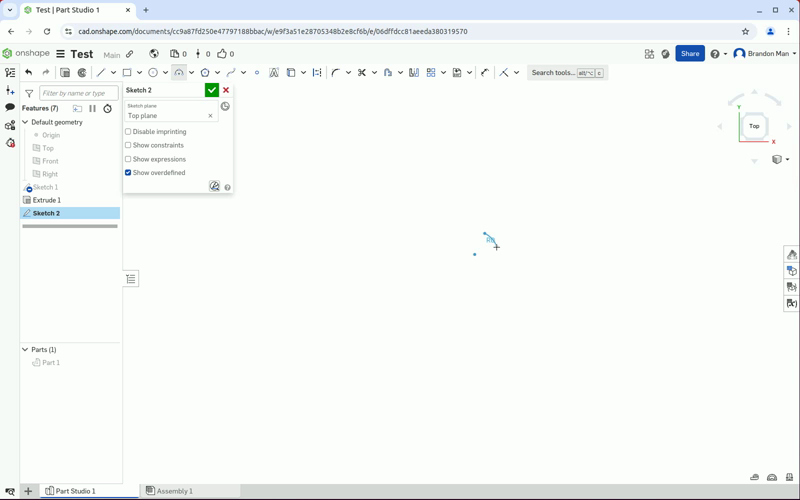
scroll(-6)
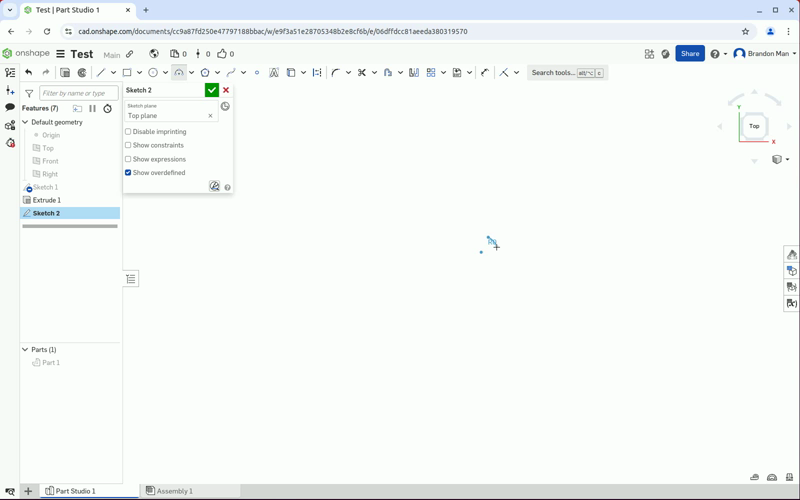
scroll(-6)
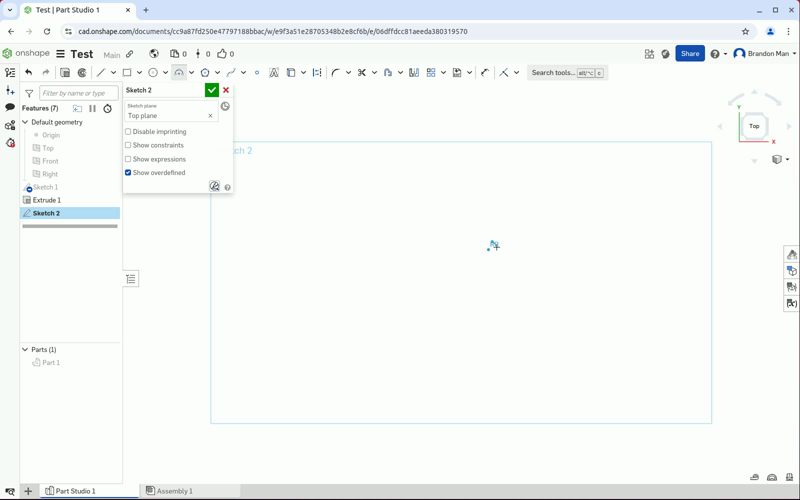
mouse_move(494, 244)
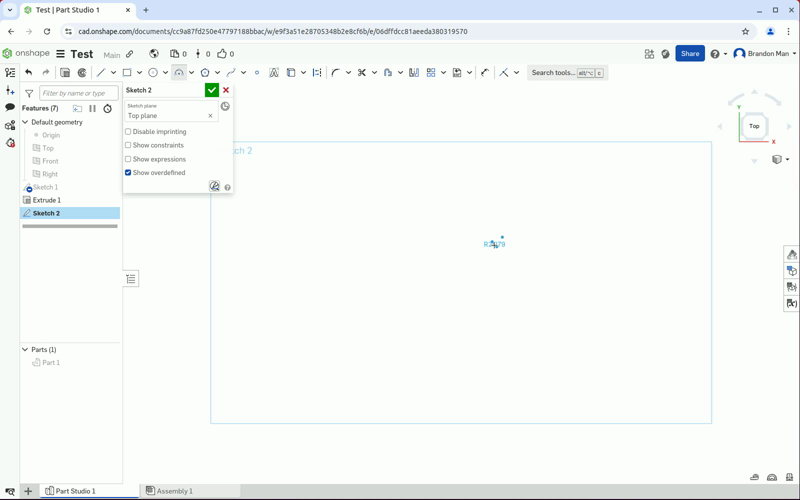
scroll(6)
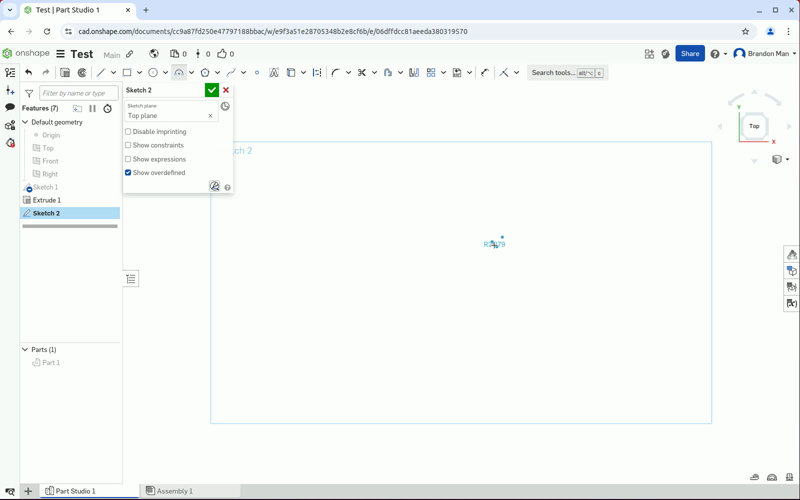
scroll(6)
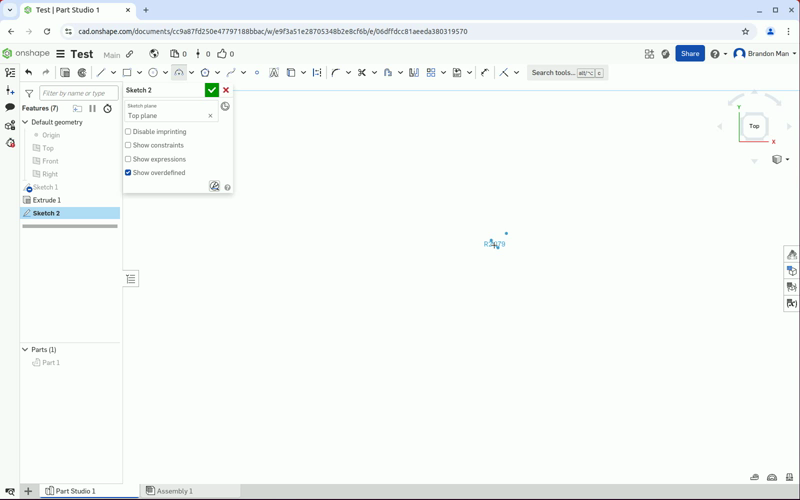
scroll(6)
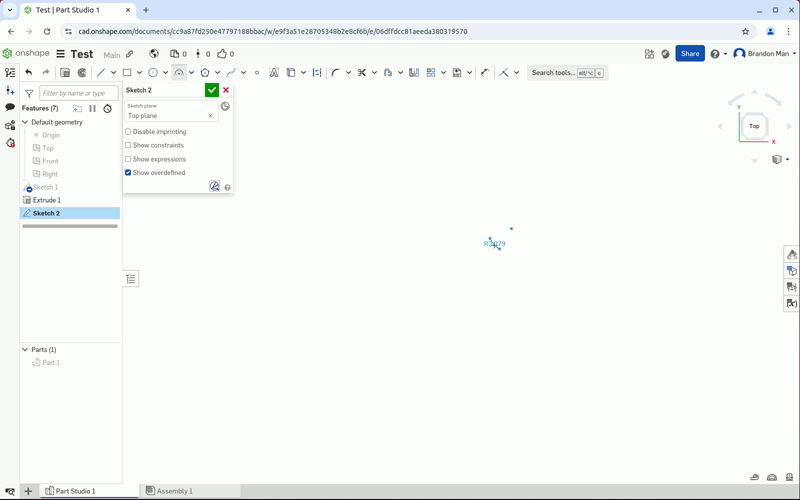
scroll(6)
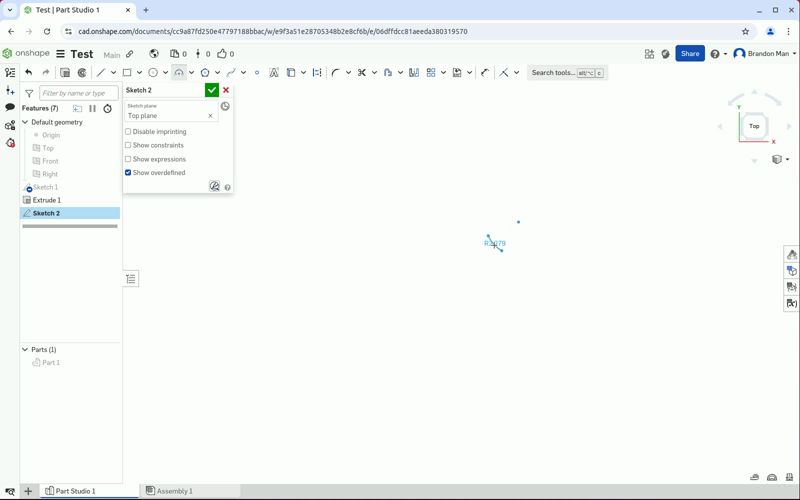
scroll(6)
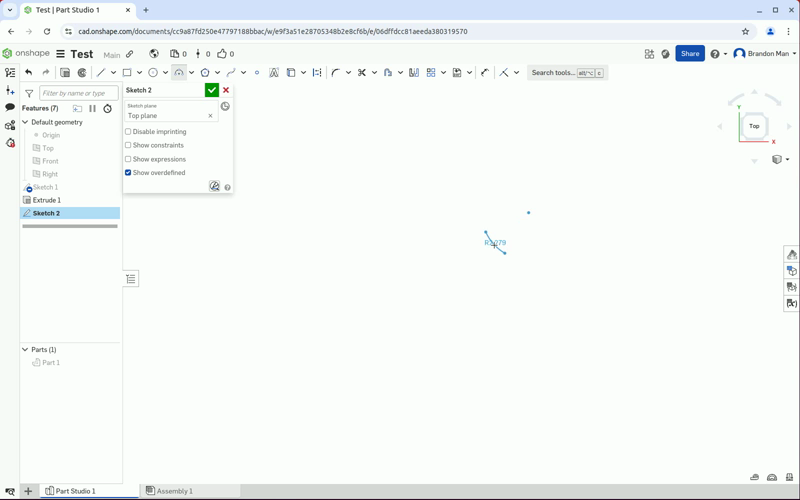
scroll(6)
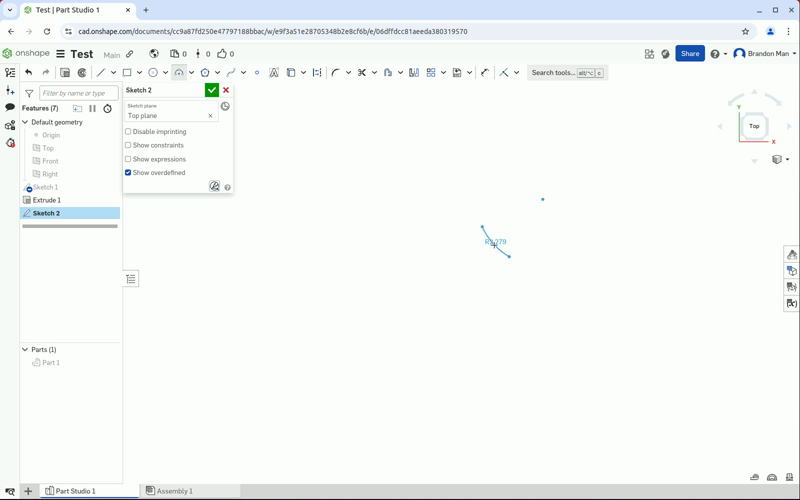
scroll(6)
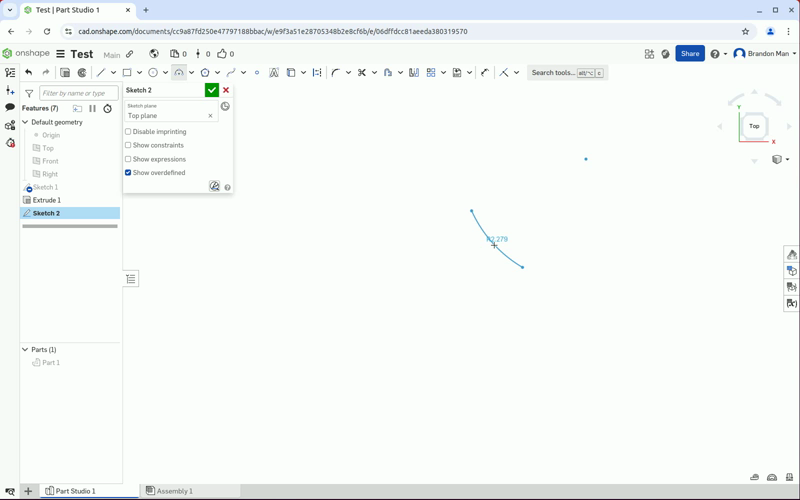
click(494, 244)
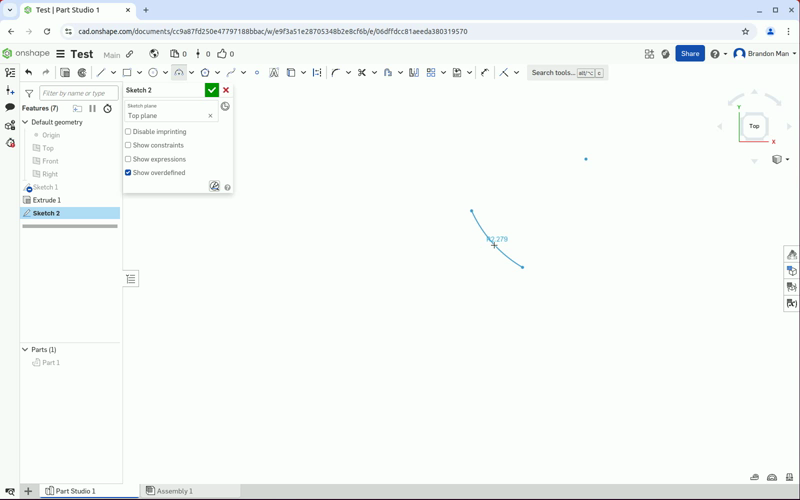
scroll(-6)
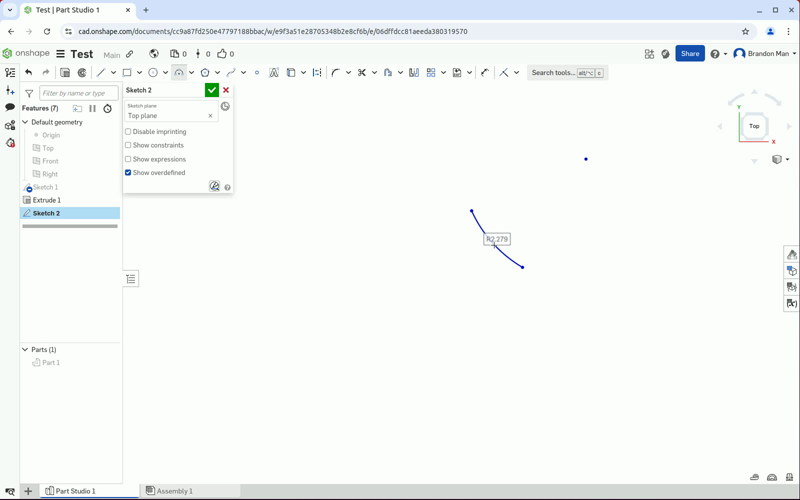
scroll(-6)
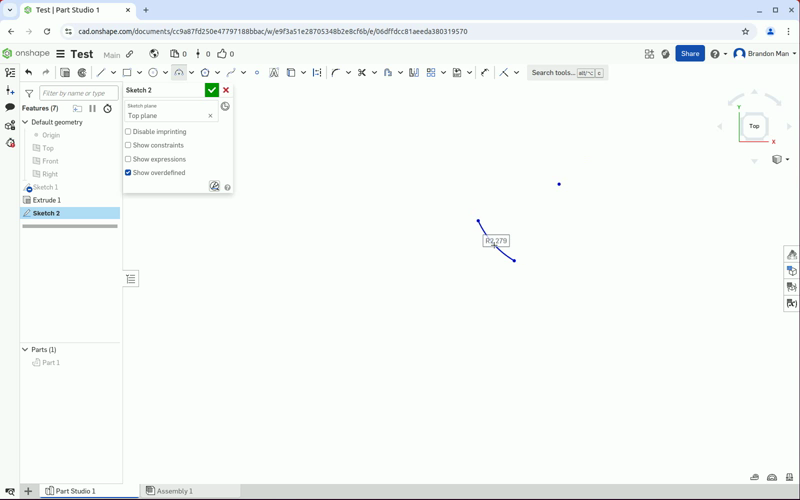
scroll(-6)
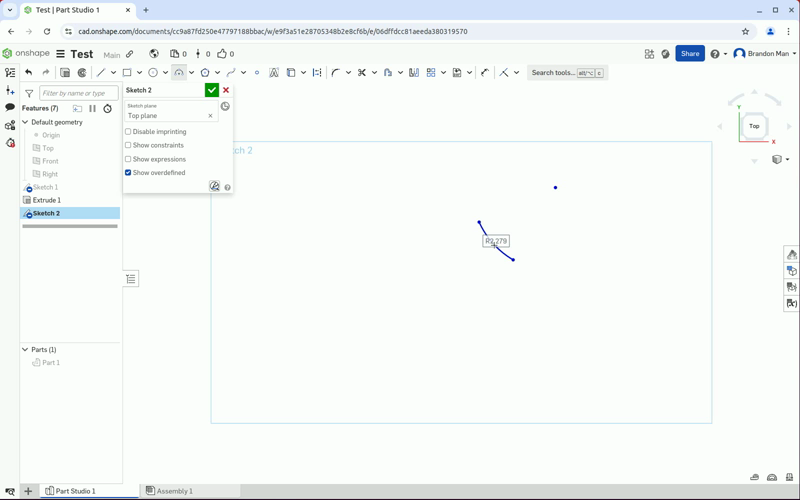
scroll(-6)
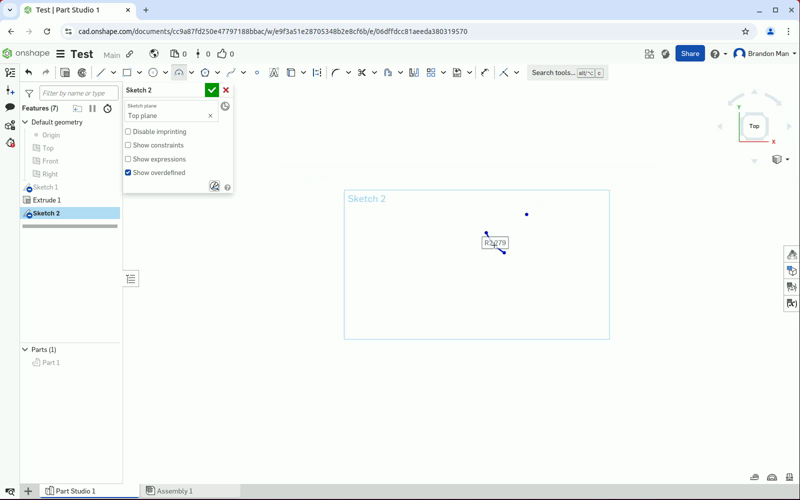
scroll(-6)
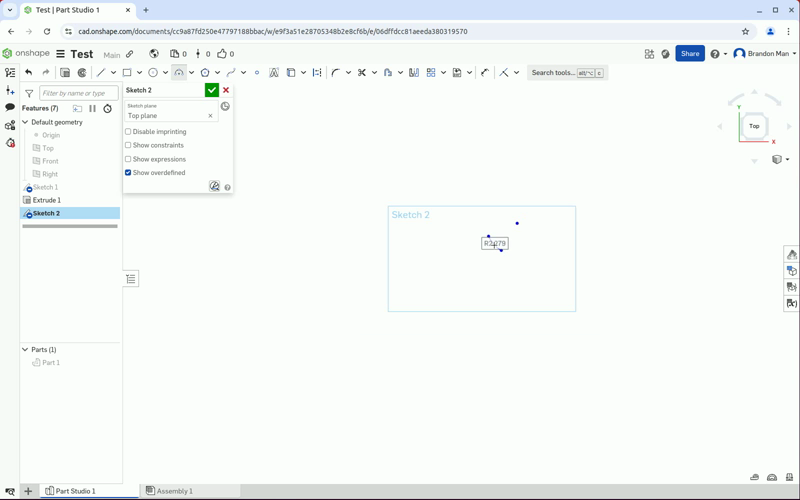
scroll(-6)
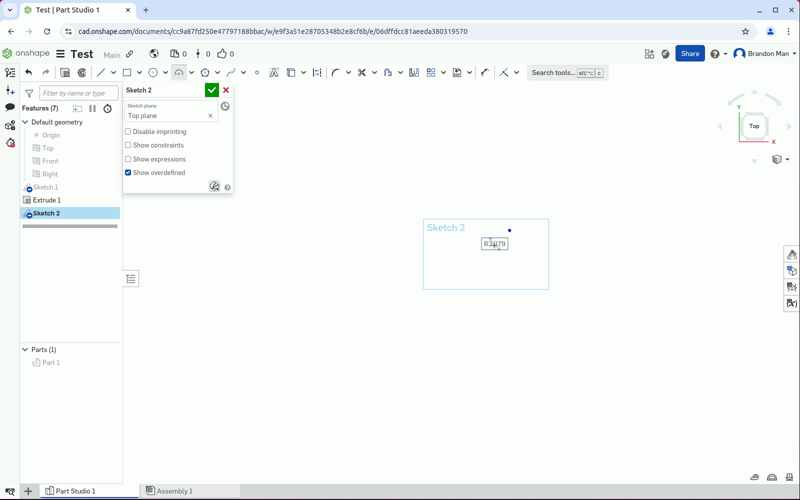
scroll(-6)
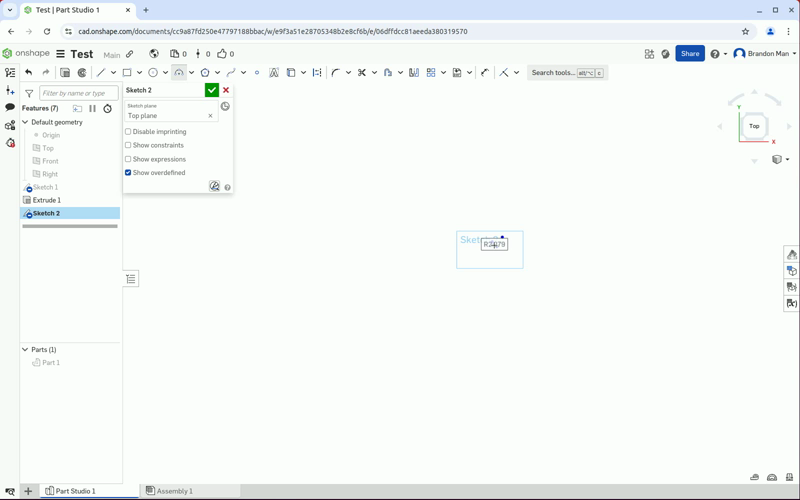
key_up(shift)
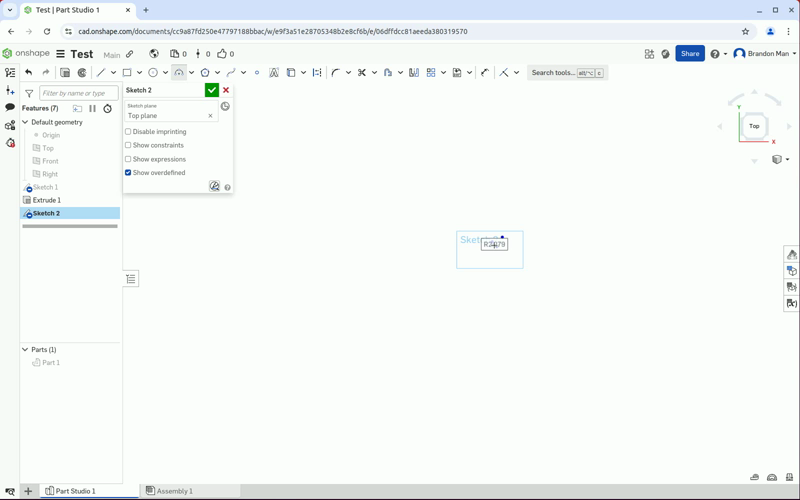
mouse_move(496, 246)
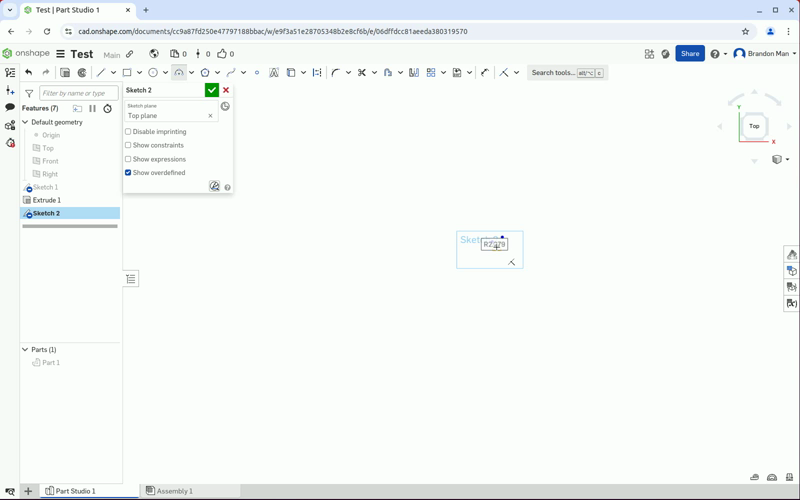
scroll(6)
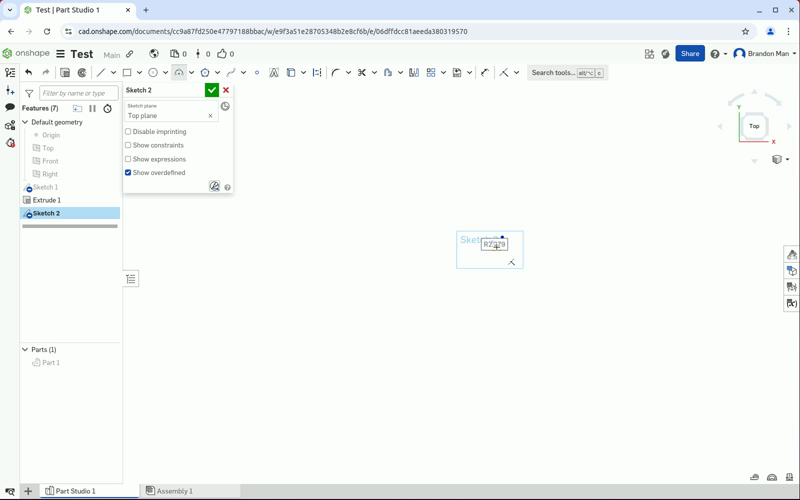
scroll(6)
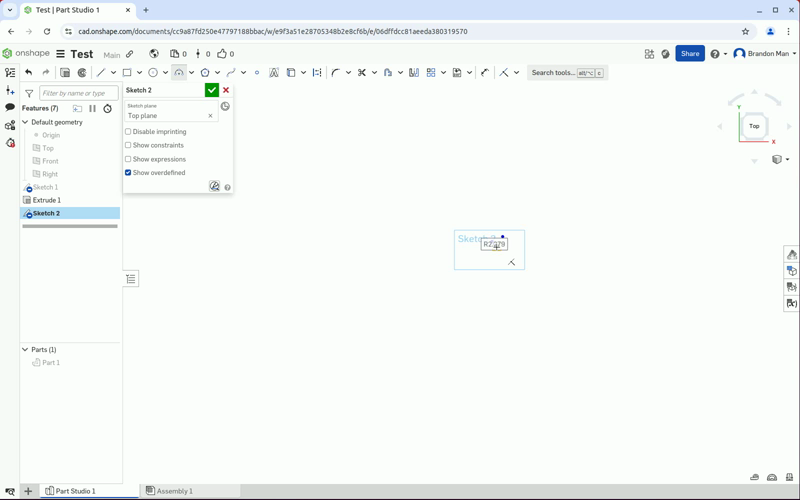
scroll(6)
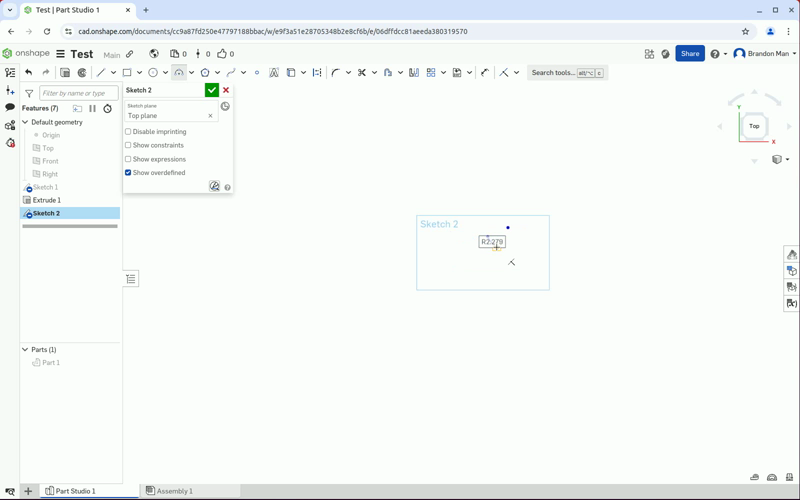
scroll(6)
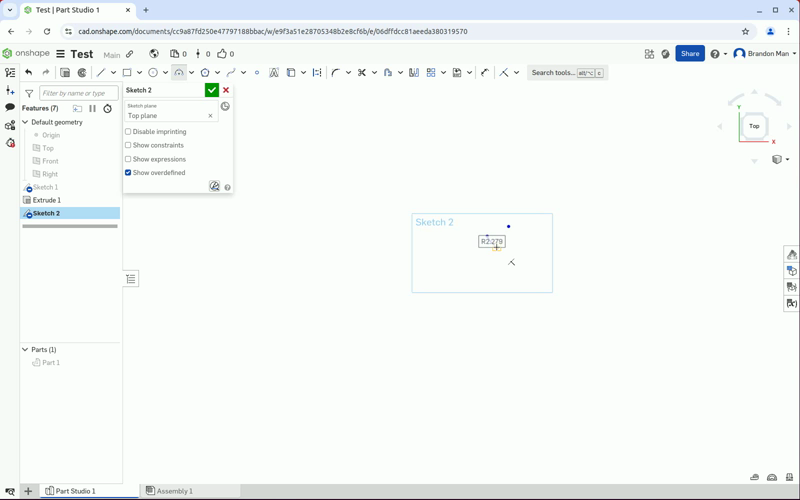
scroll(6)
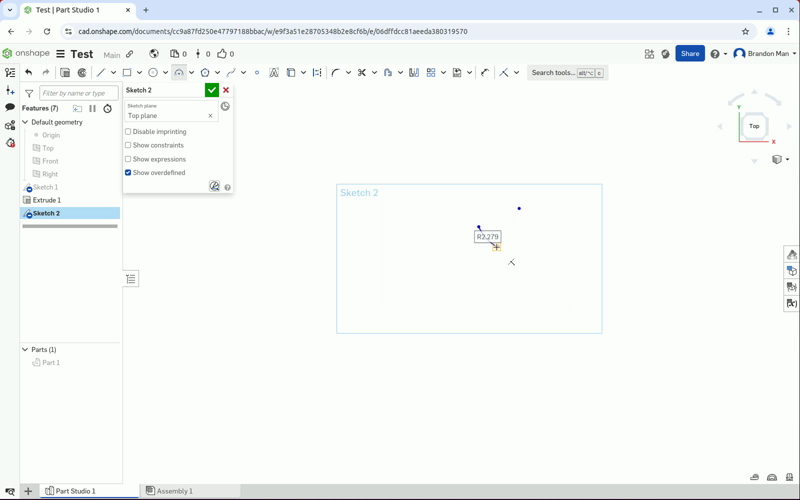
scroll(6)
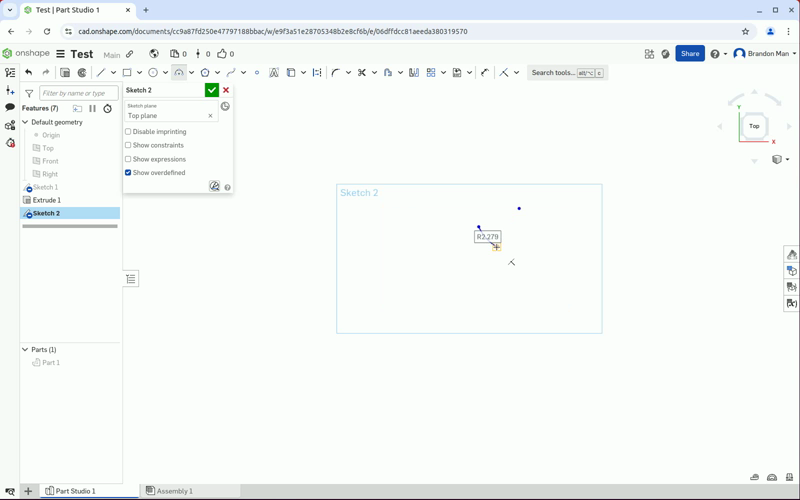
scroll(6)
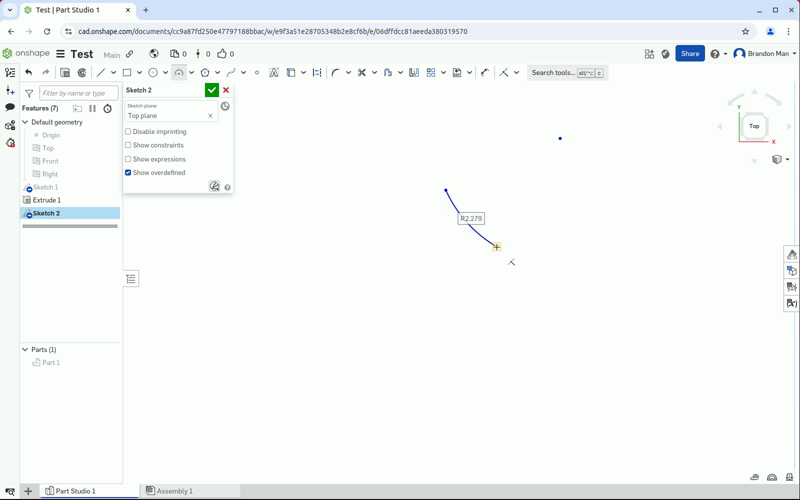
click(496, 246)
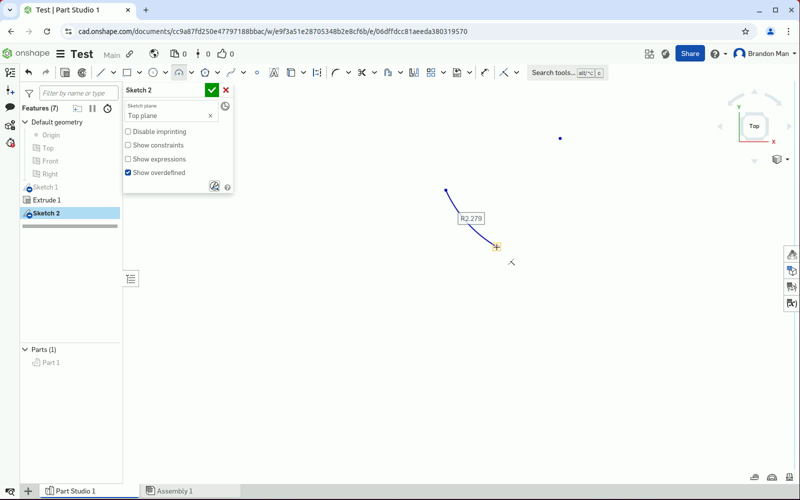
scroll(-6)
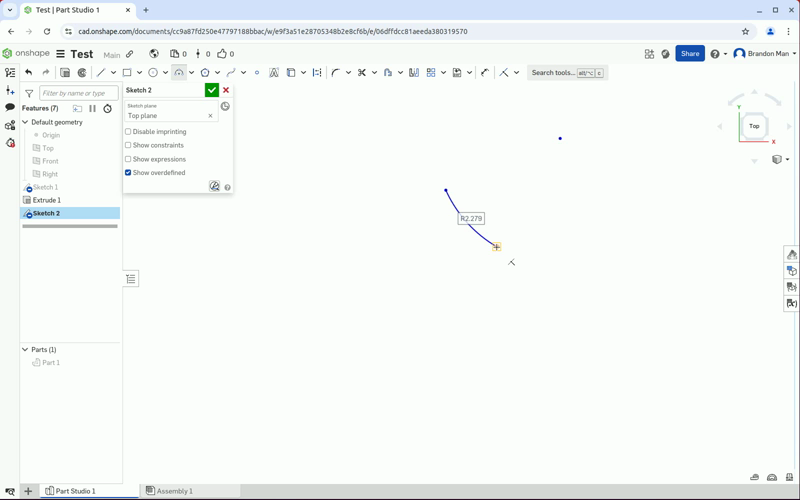
scroll(-6)
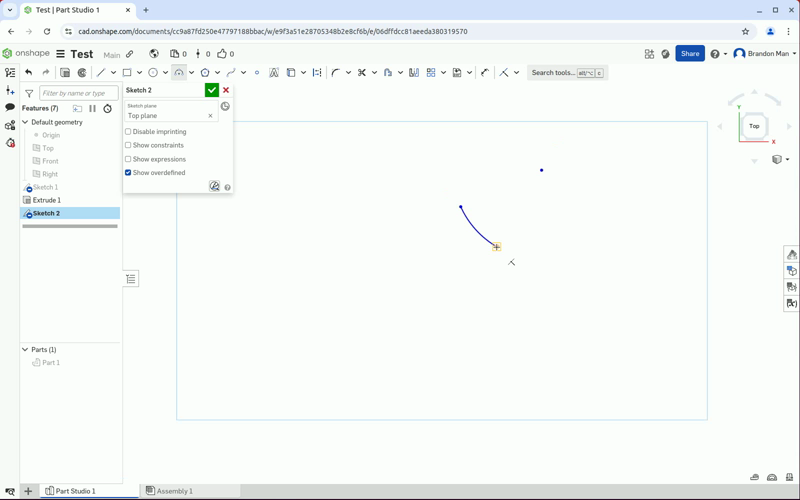
scroll(-6)
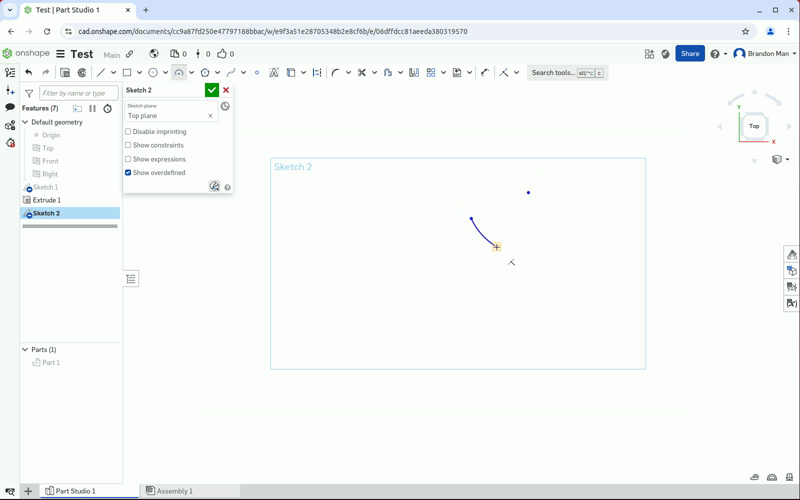
scroll(-6)
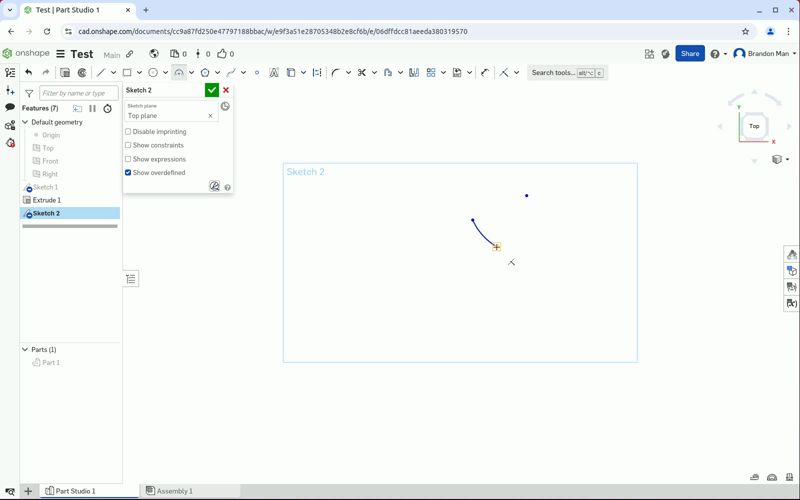
scroll(-6)
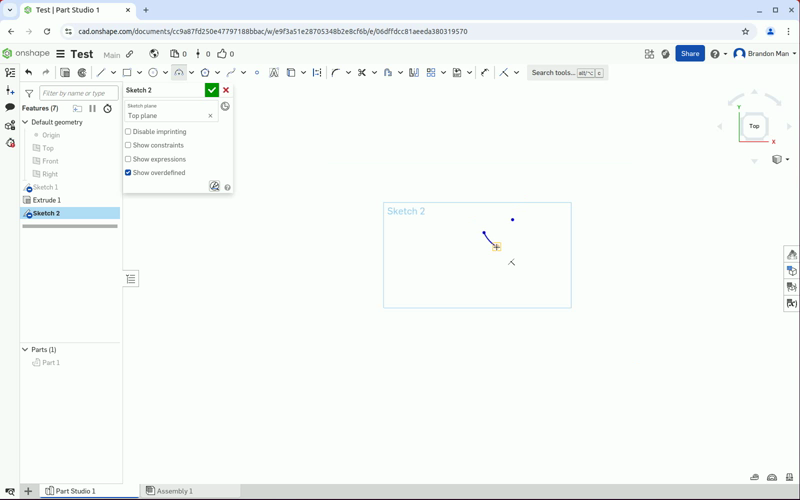
scroll(-6)
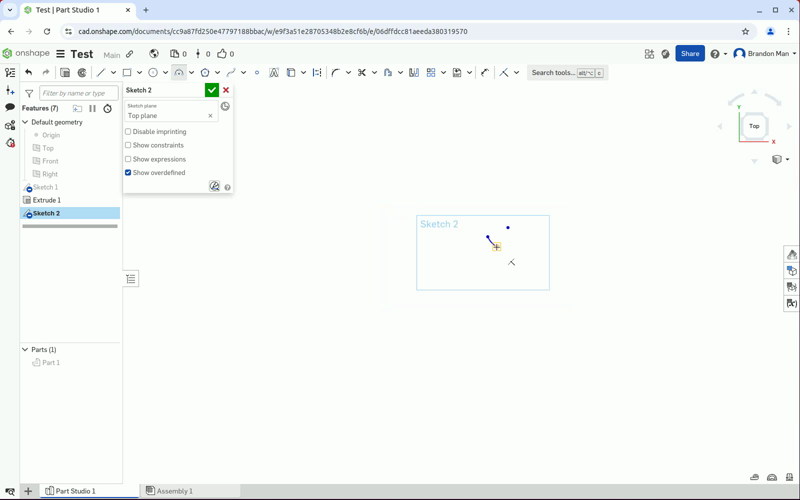
scroll(-6)
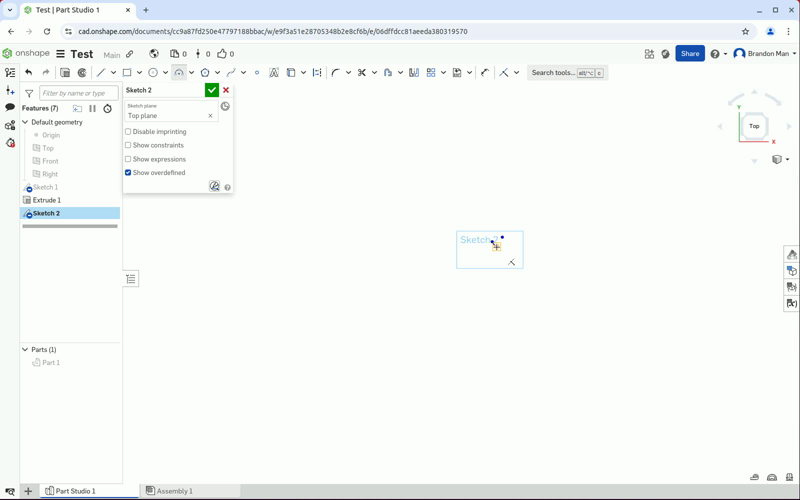
key_down(shift)
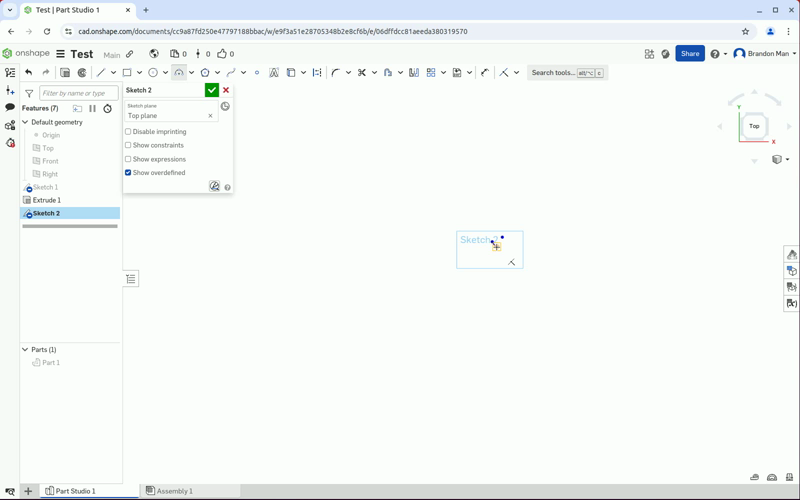
mouse_move(515, 236)
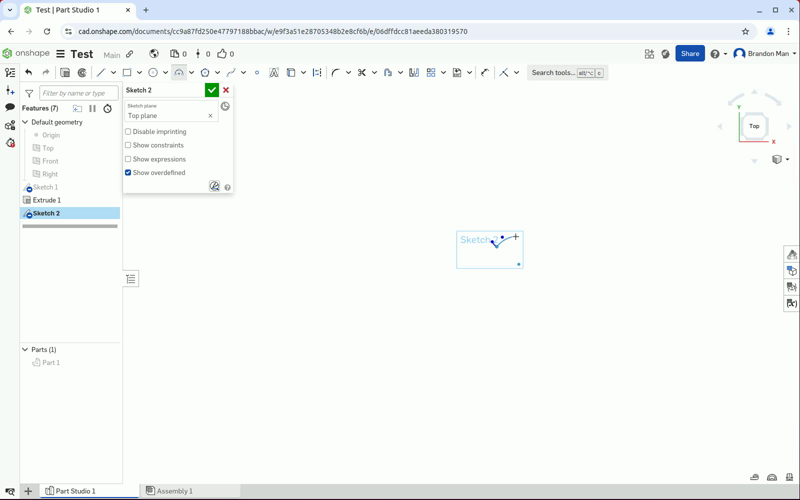
click(515, 236)
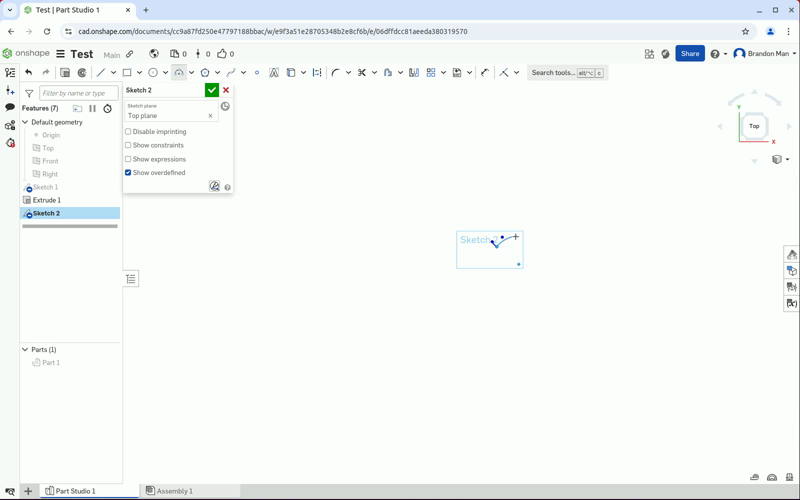
mouse_move(500, 230)
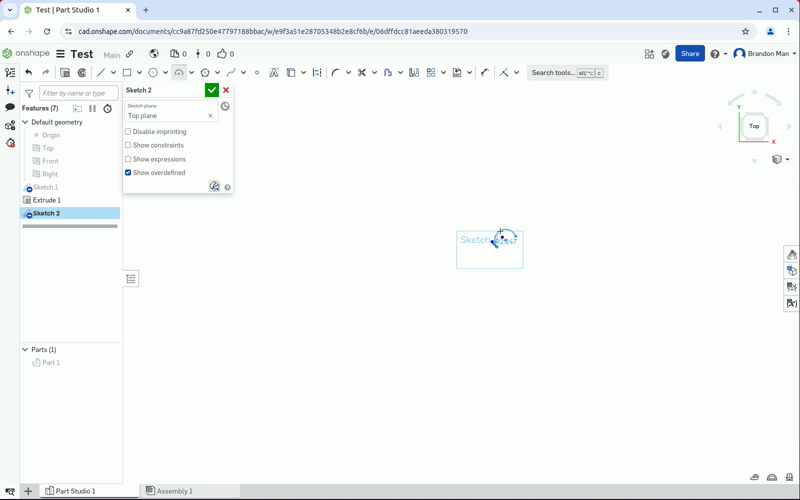
click(500, 230)
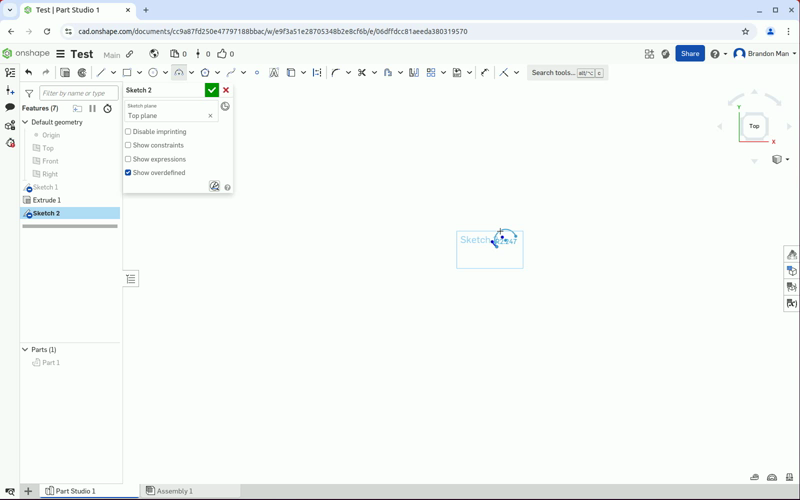
key_up(shift)
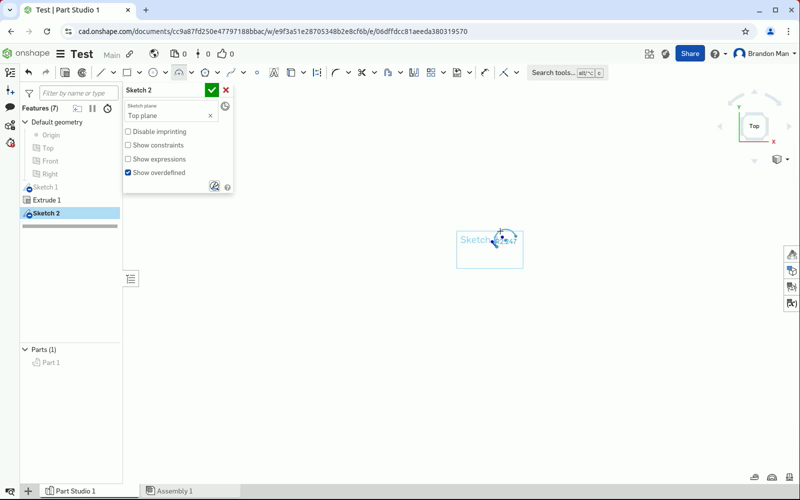
key(esc)
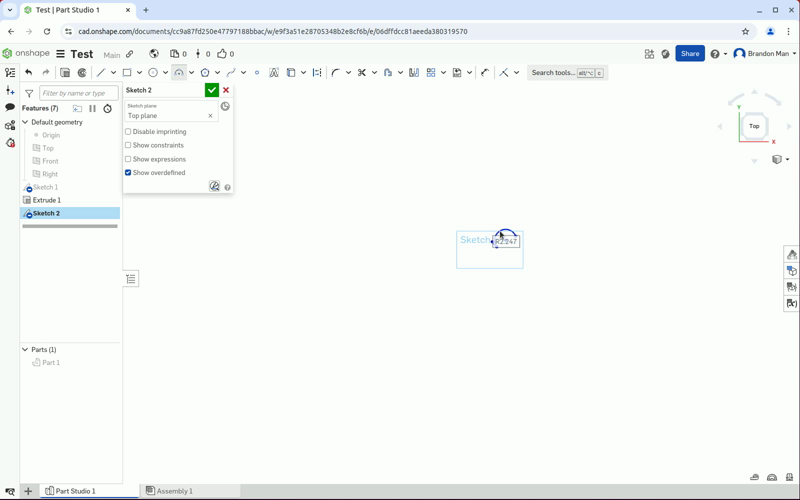
key(l)
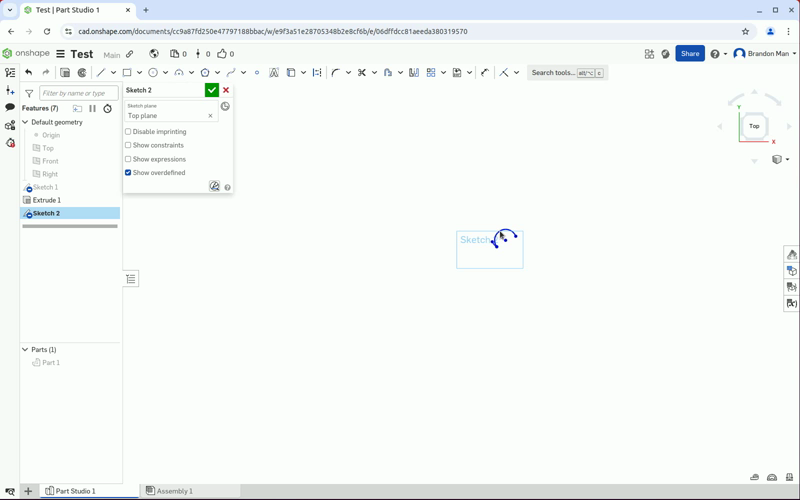
mouse_move(515, 236)
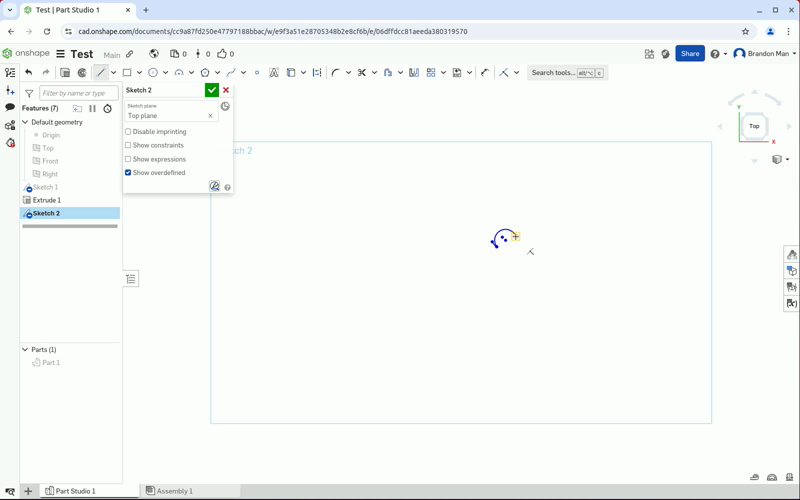
click(515, 236)
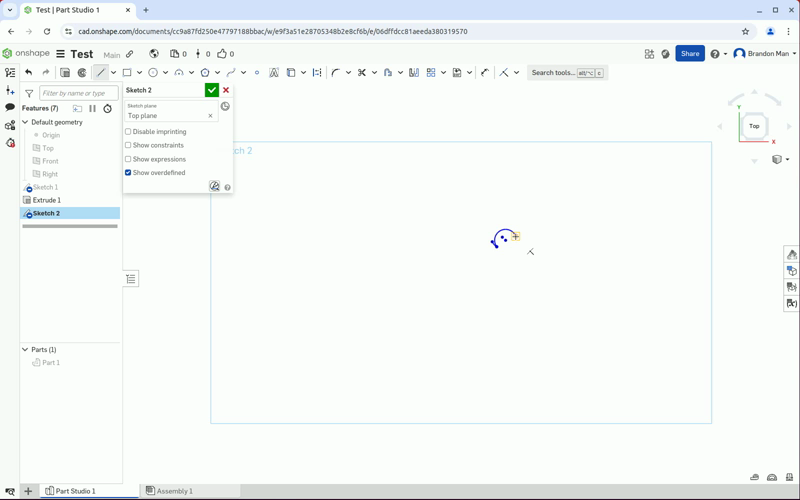
key_down(shift)
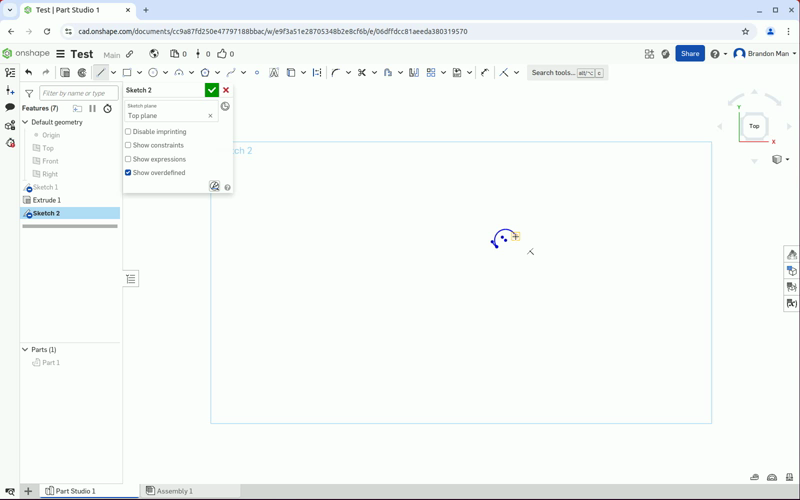
mouse_move(545, 236)
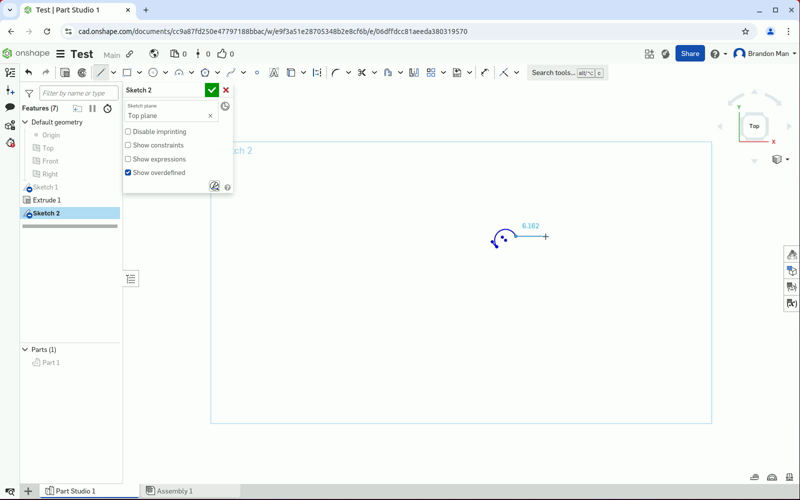
mouse_move(513, 229)
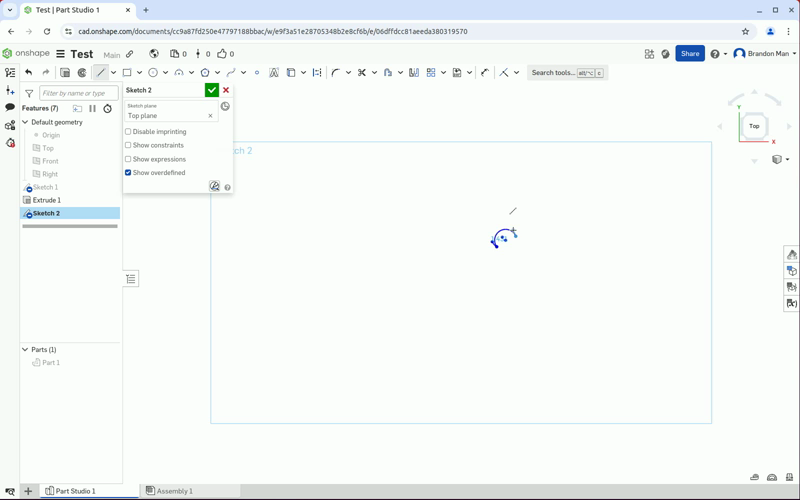
scroll(6)
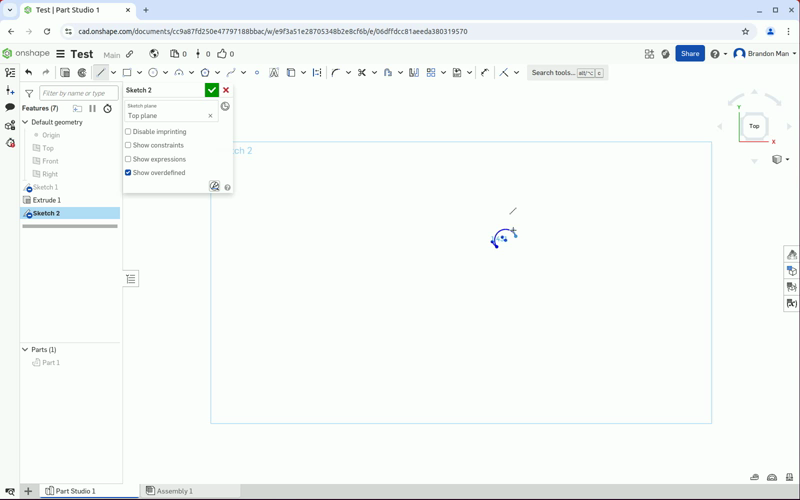
scroll(6)
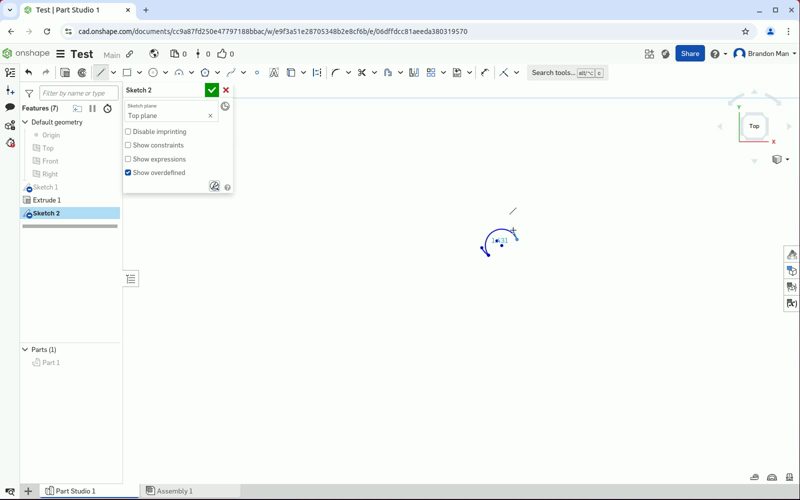
scroll(6)
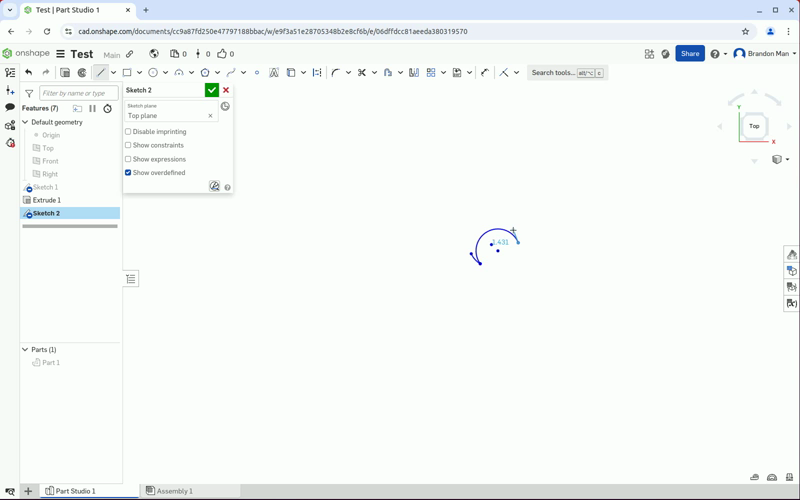
scroll(6)
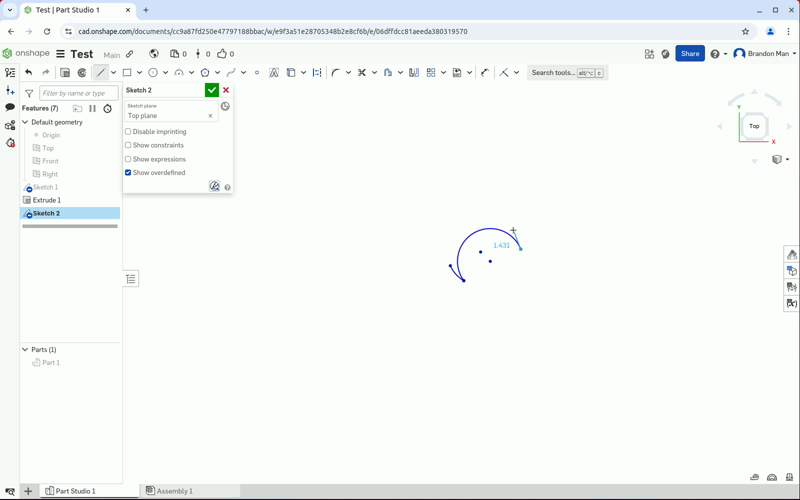
scroll(6)
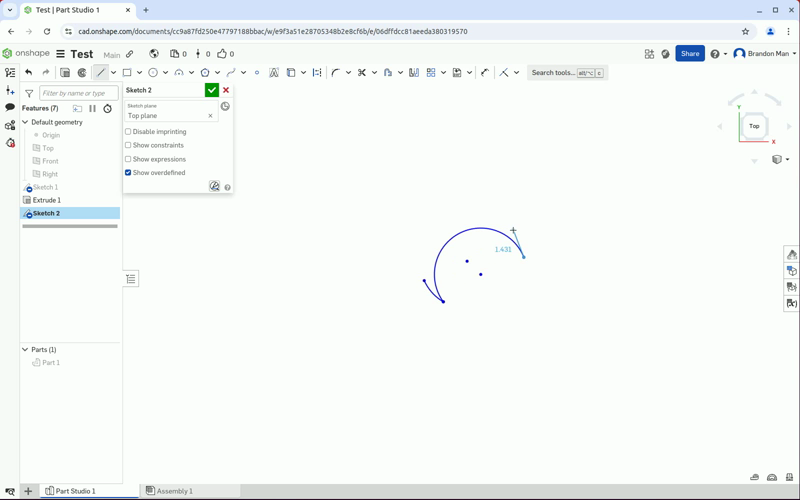
scroll(6)
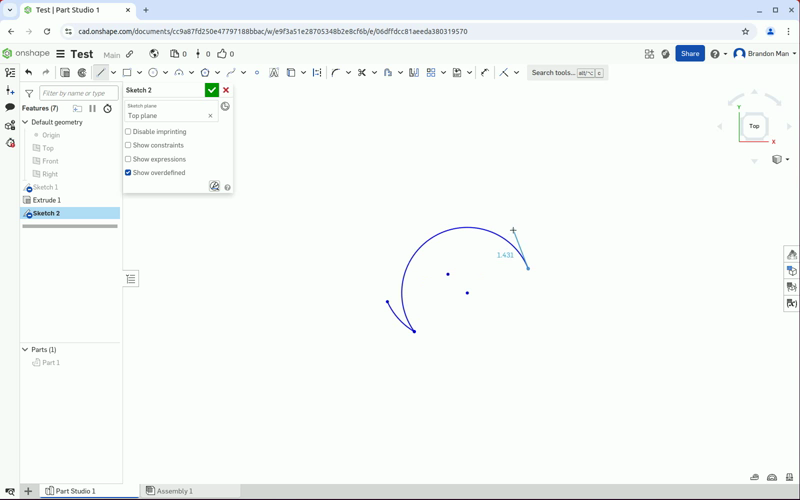
scroll(6)
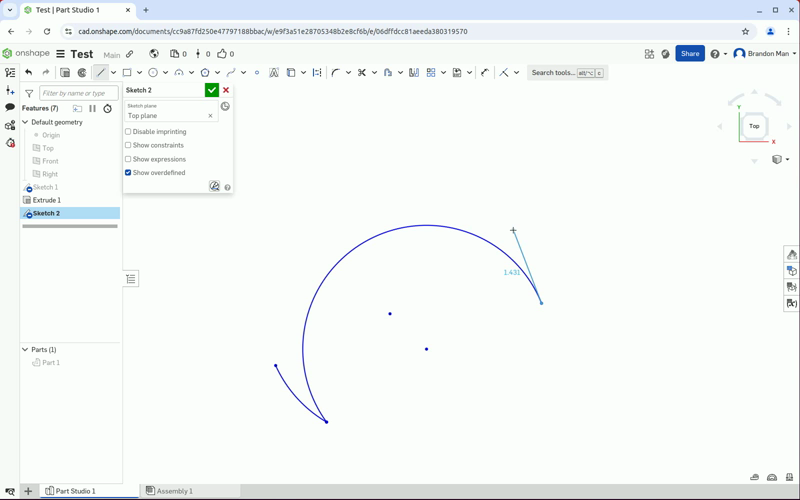
click(513, 229)
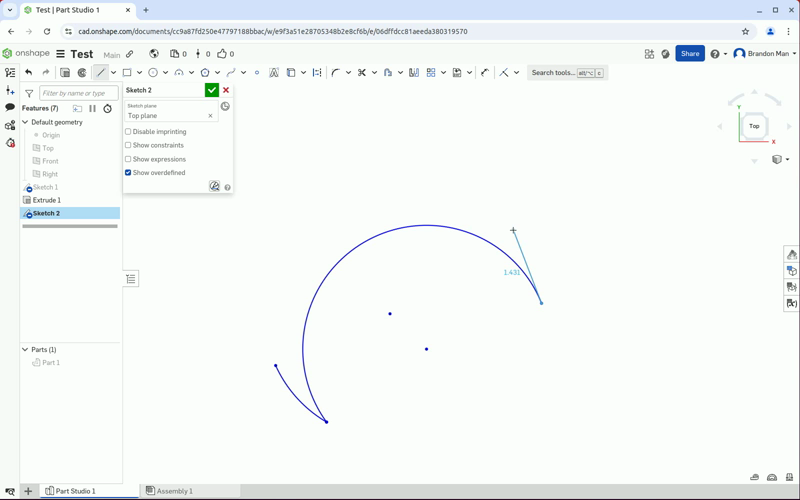
scroll(-6)
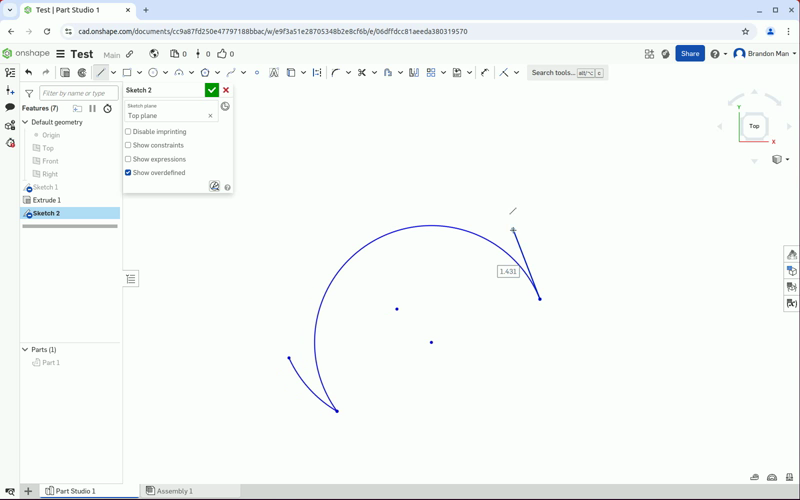
scroll(-6)
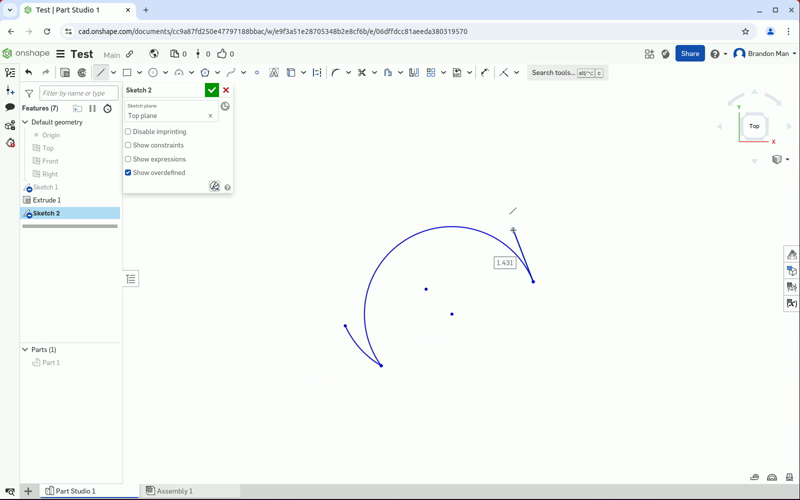
scroll(-6)
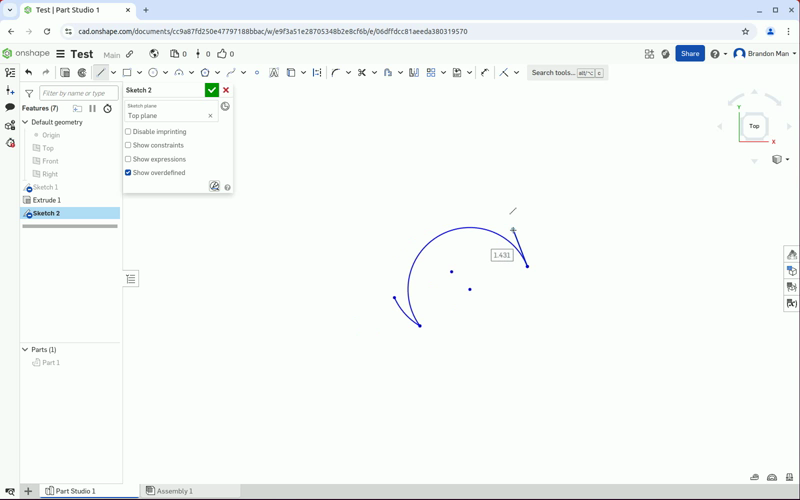
scroll(-6)
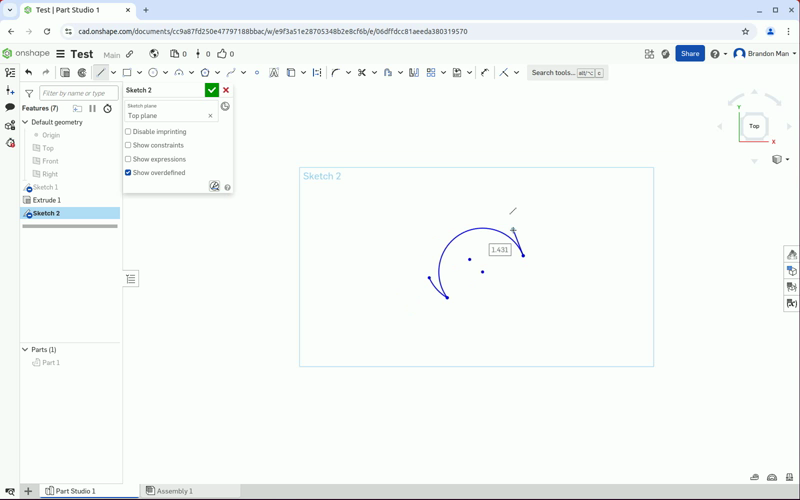
scroll(-6)
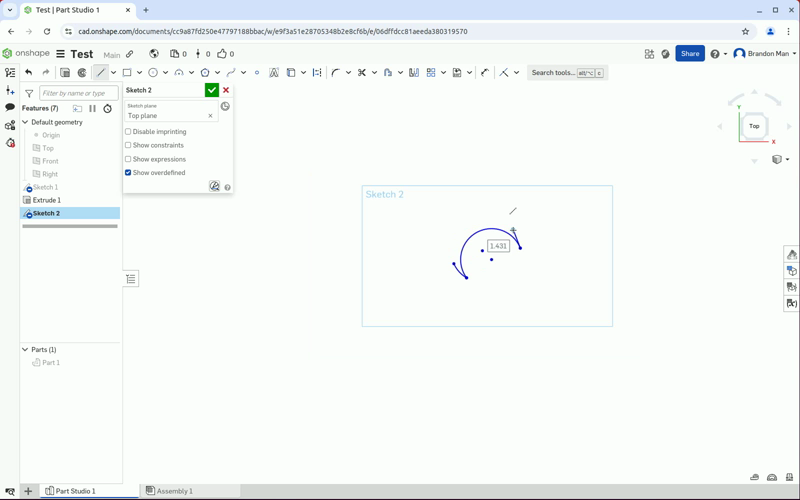
scroll(-6)
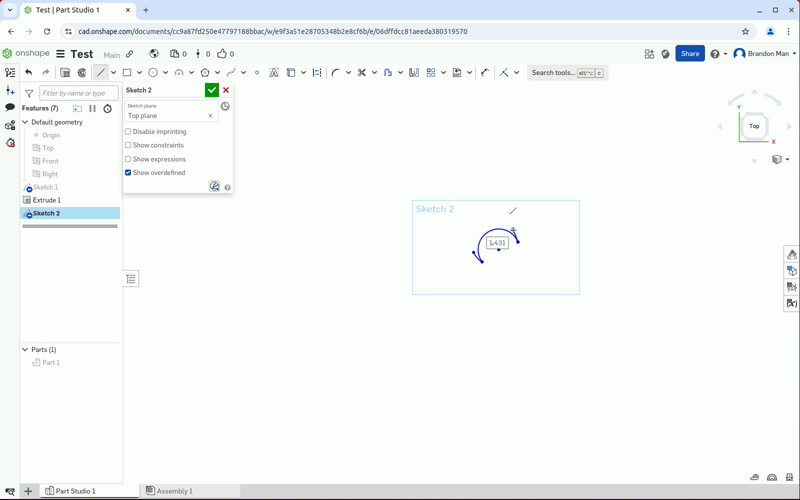
scroll(-6)
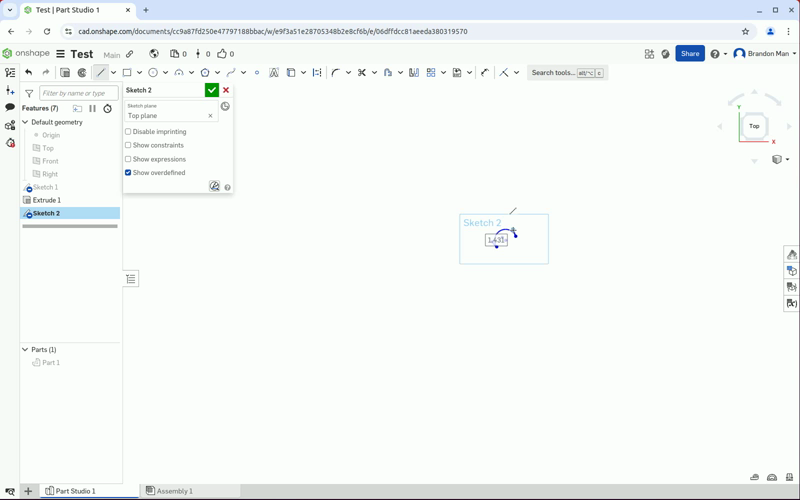
key_up(shift)
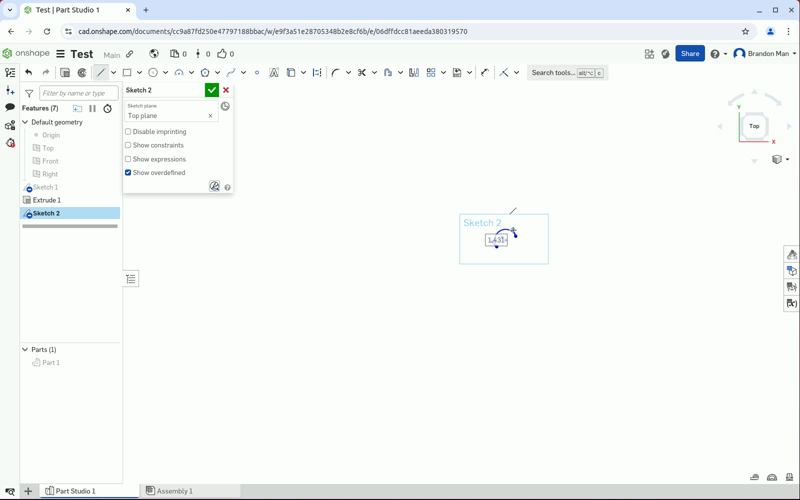
key(esc)
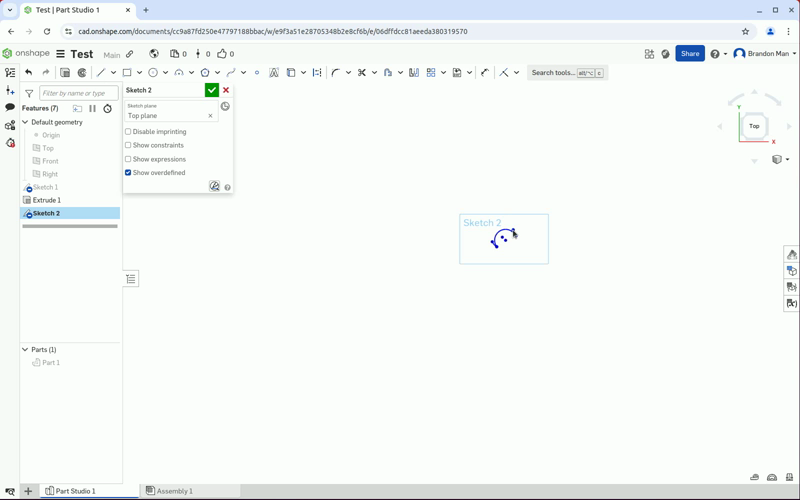
key(a)
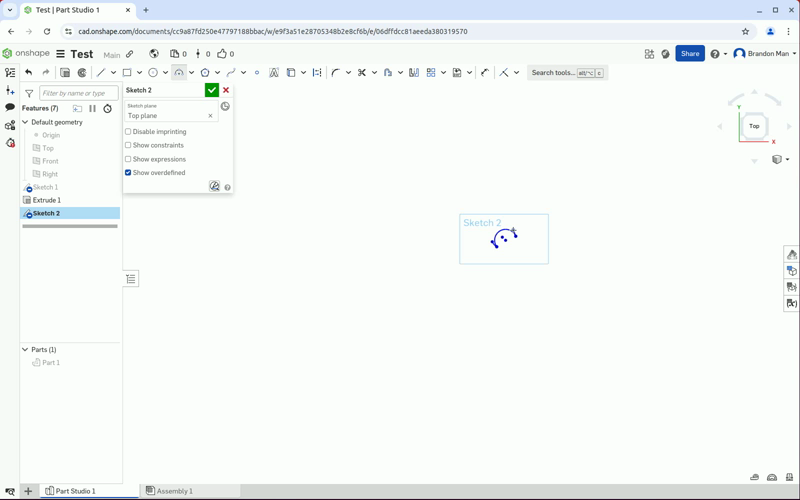
mouse_move(513, 229)
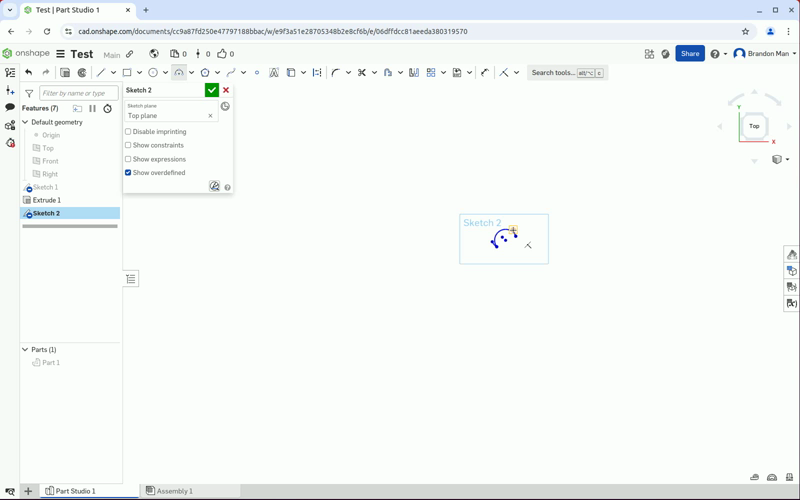
click(513, 229)
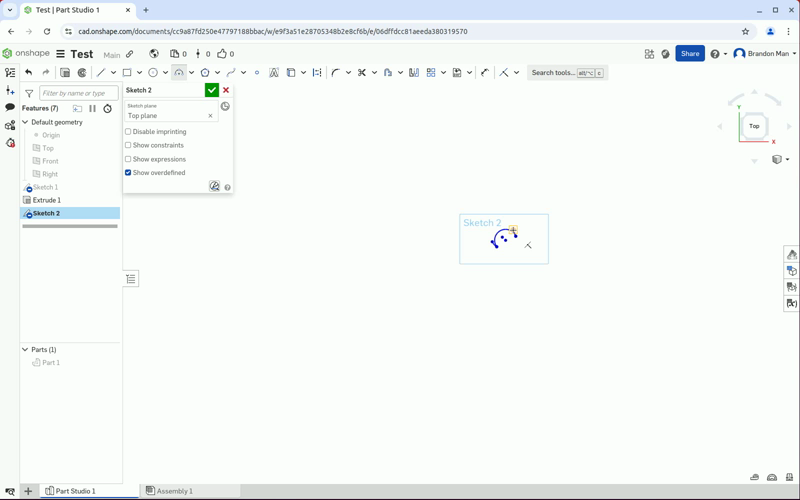
mouse_move(492, 241)
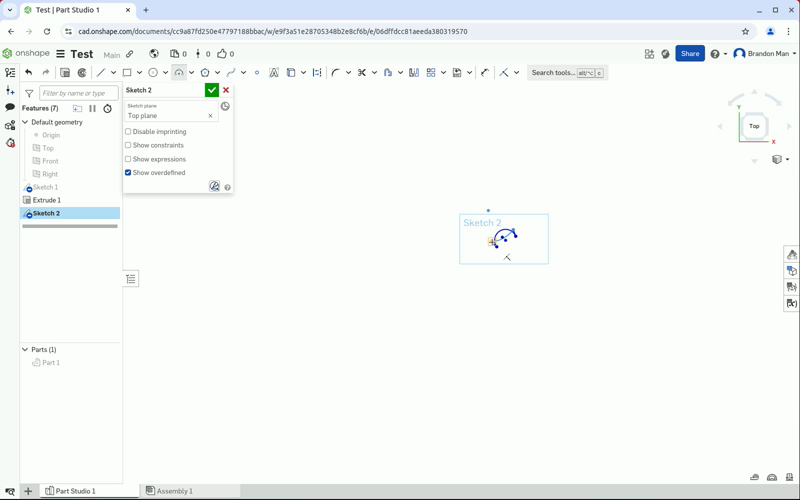
scroll(6)
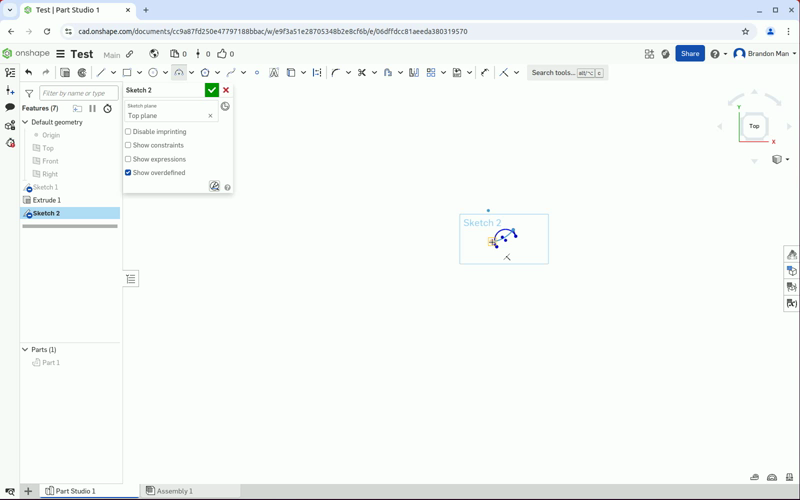
scroll(6)
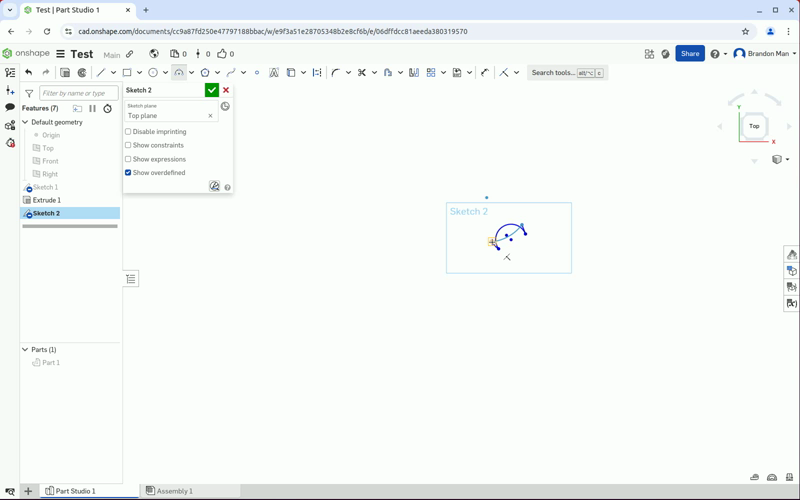
scroll(6)
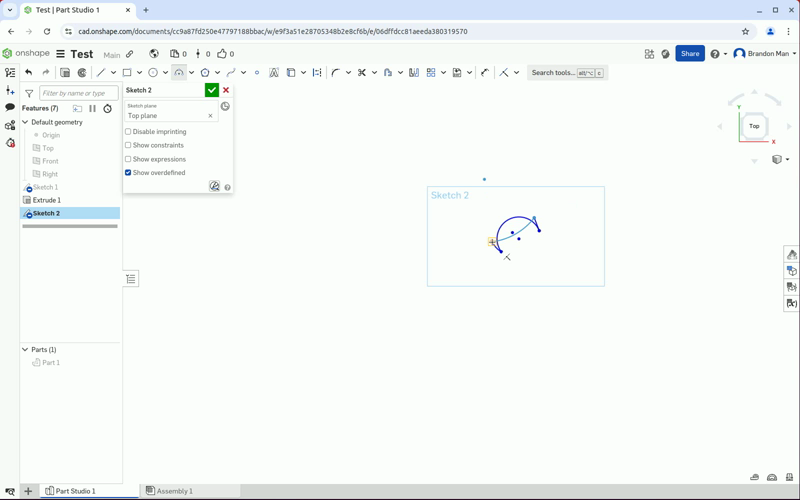
scroll(6)
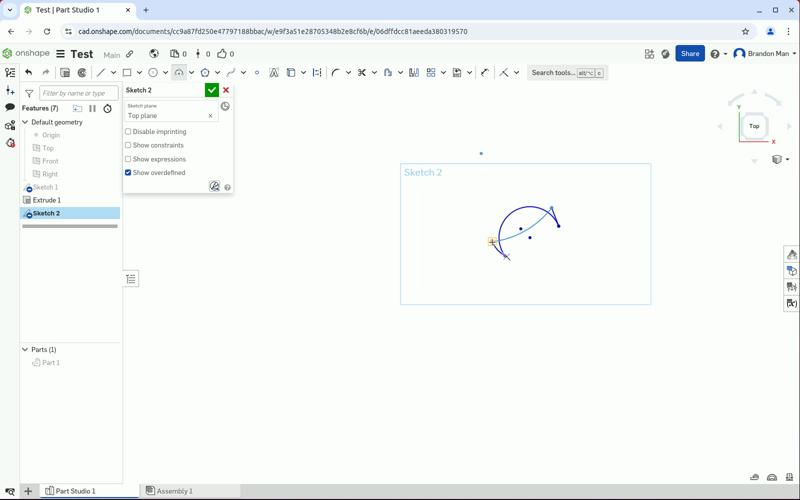
scroll(6)
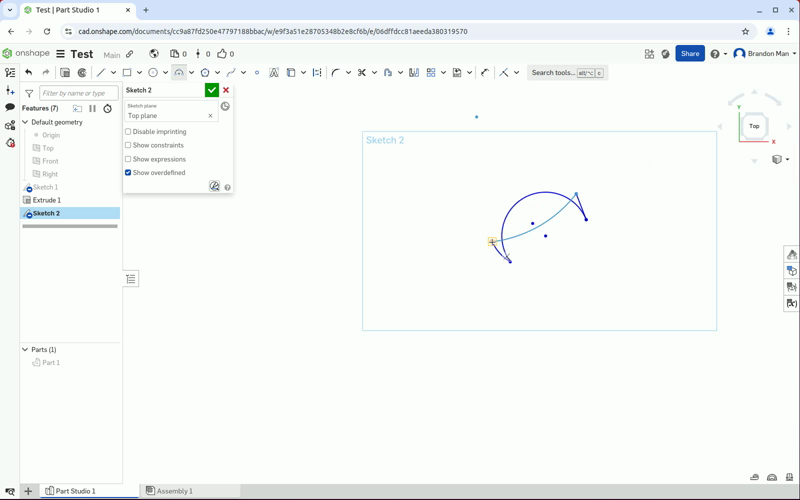
scroll(6)
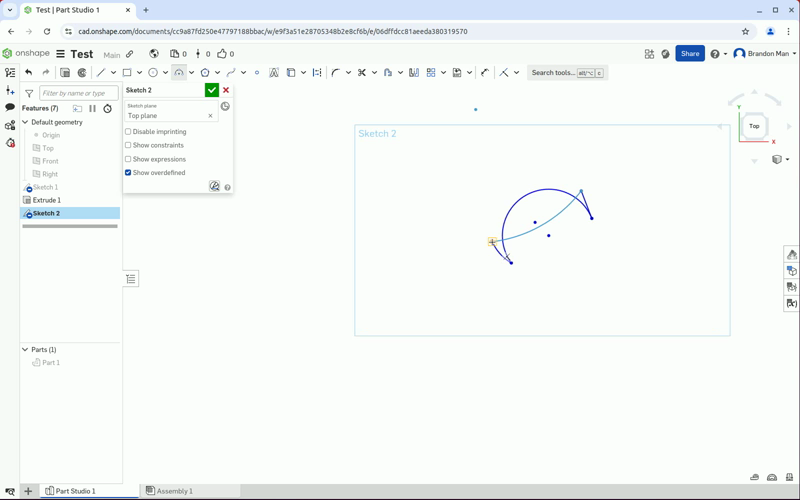
scroll(6)
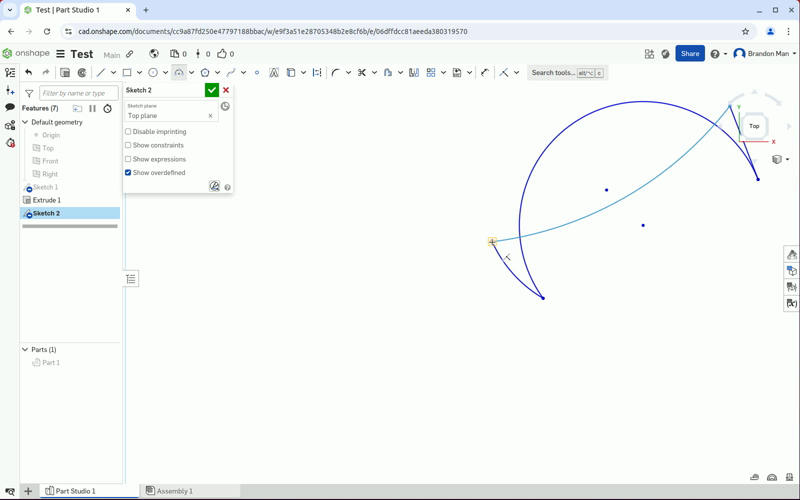
click(492, 241)
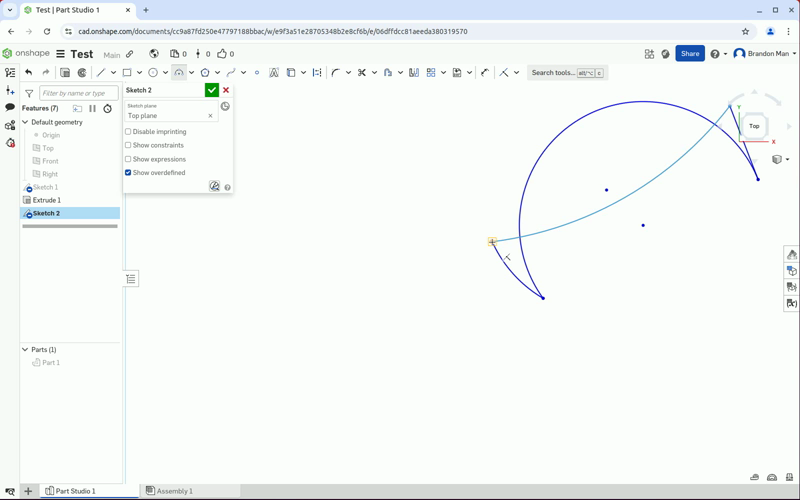
scroll(-6)
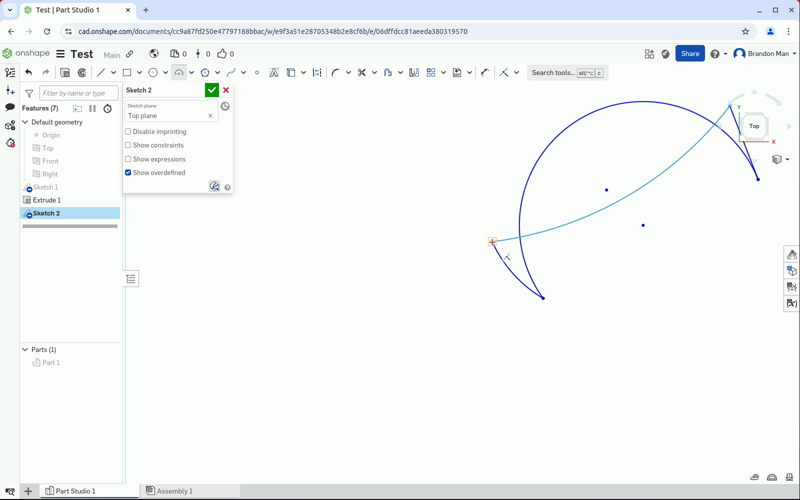
scroll(-6)
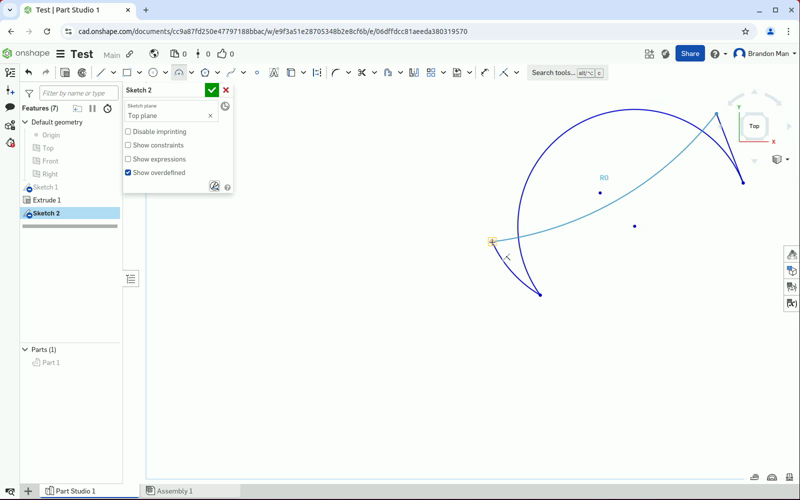
scroll(-6)
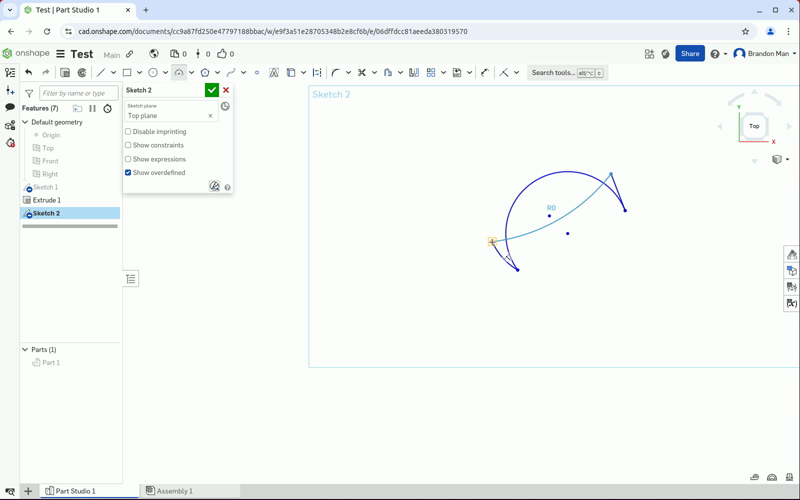
scroll(-6)
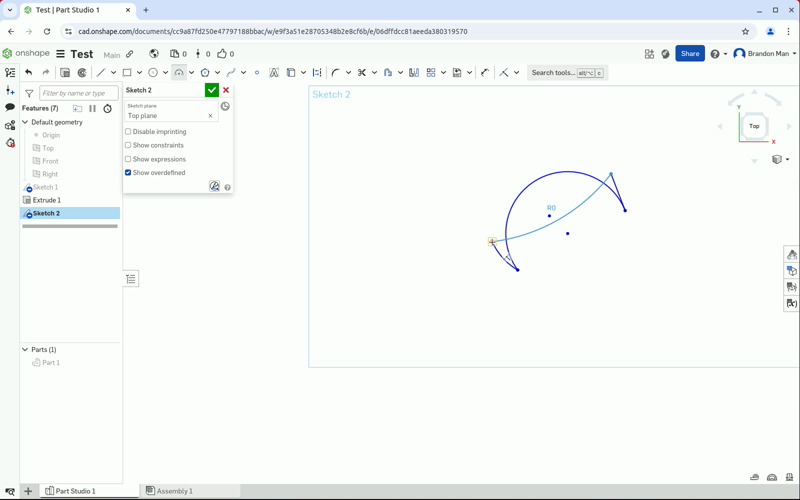
scroll(-6)
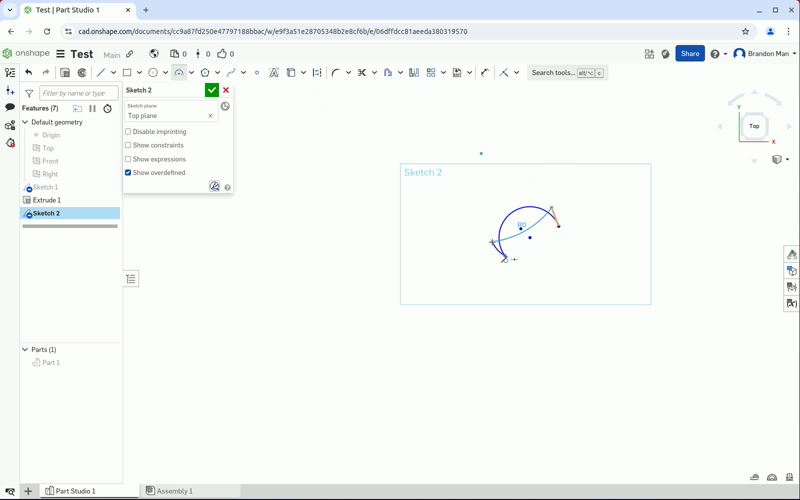
scroll(-6)
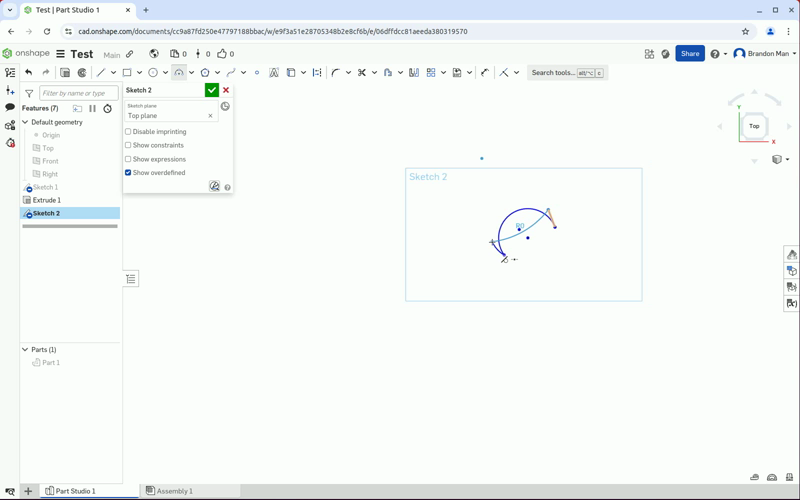
scroll(-6)
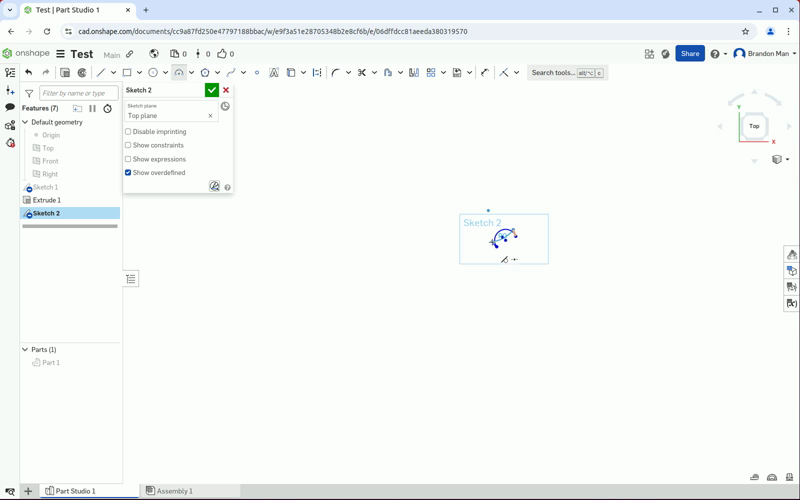
key_down(shift)
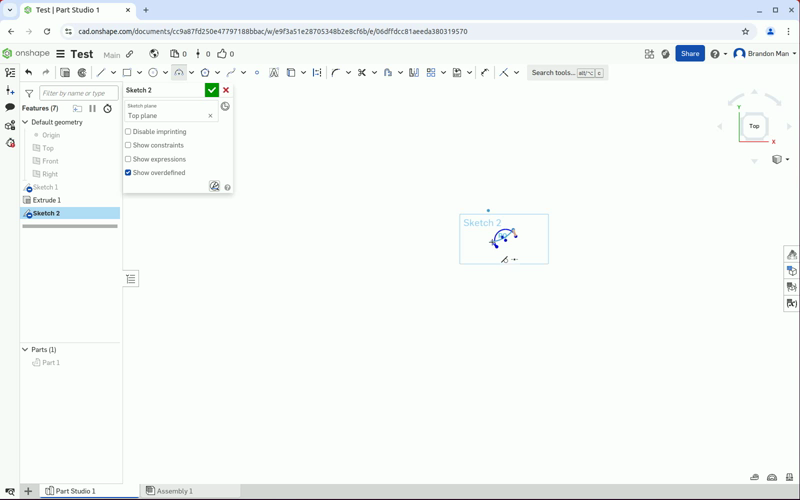
mouse_move(498, 229)
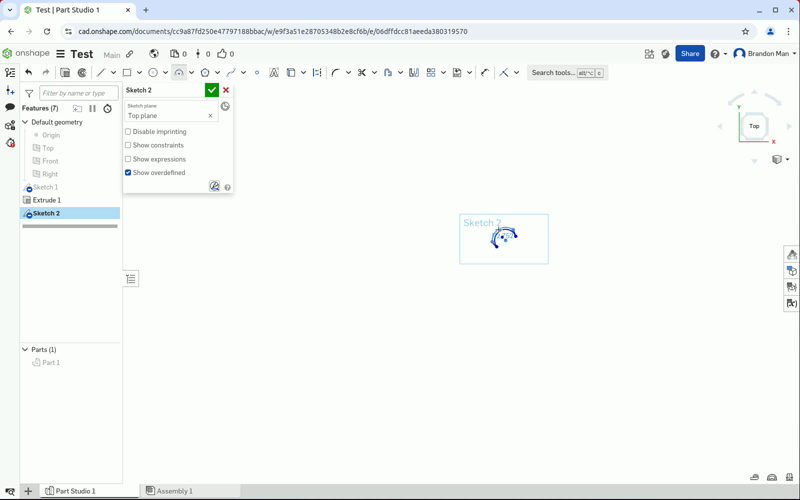
scroll(6)
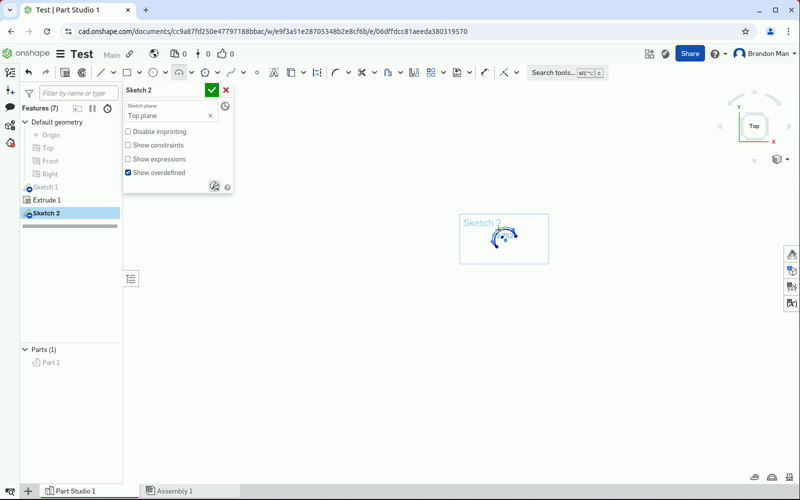
scroll(6)
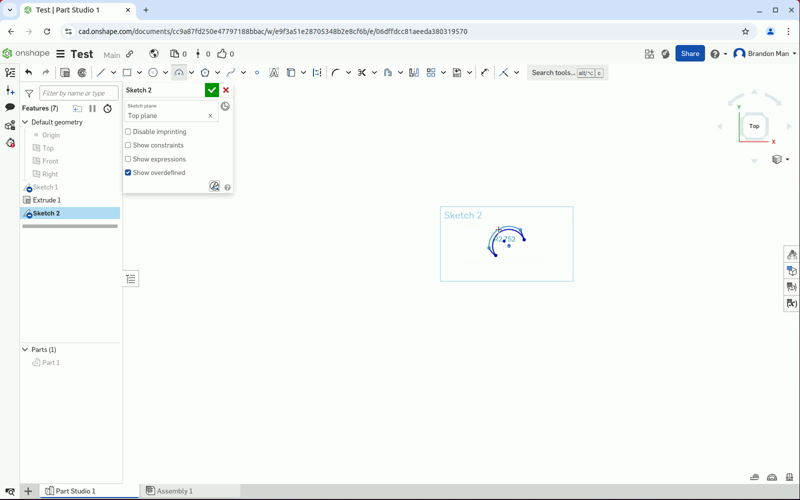
scroll(6)
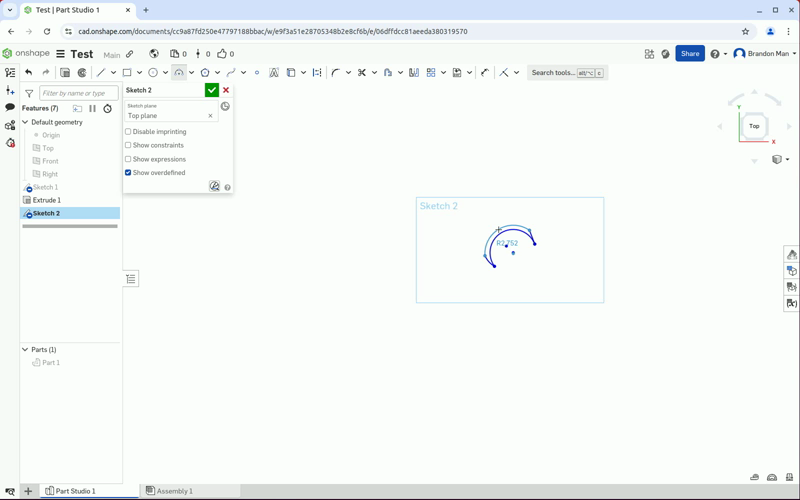
scroll(6)
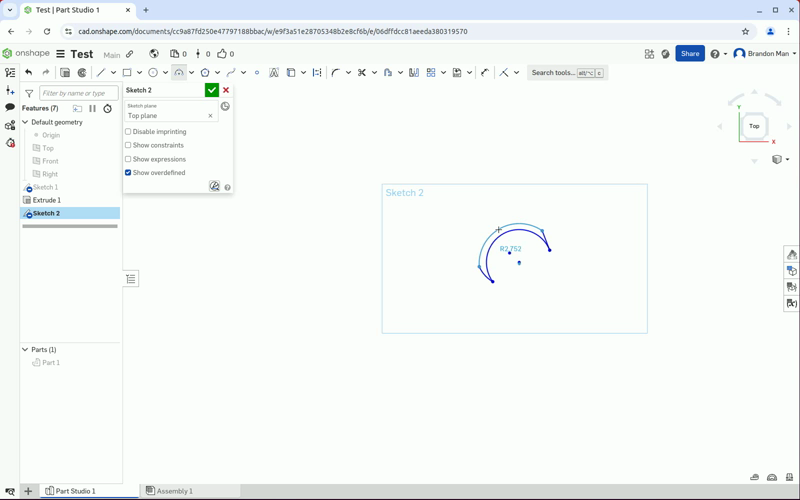
scroll(6)
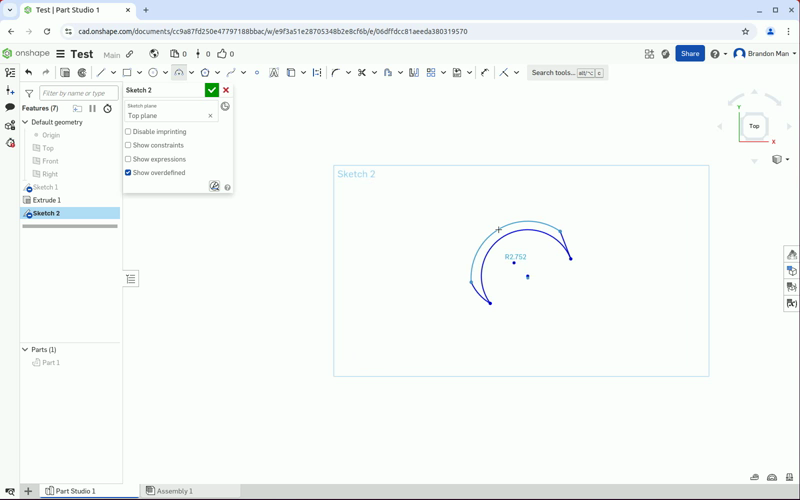
scroll(6)
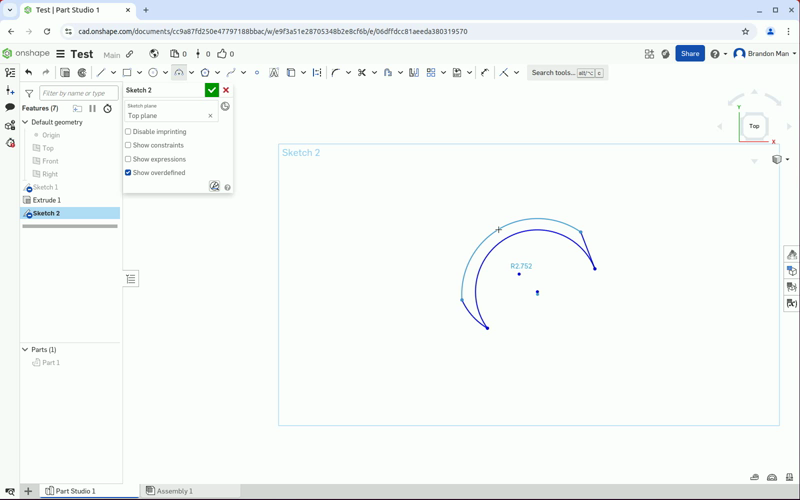
scroll(6)
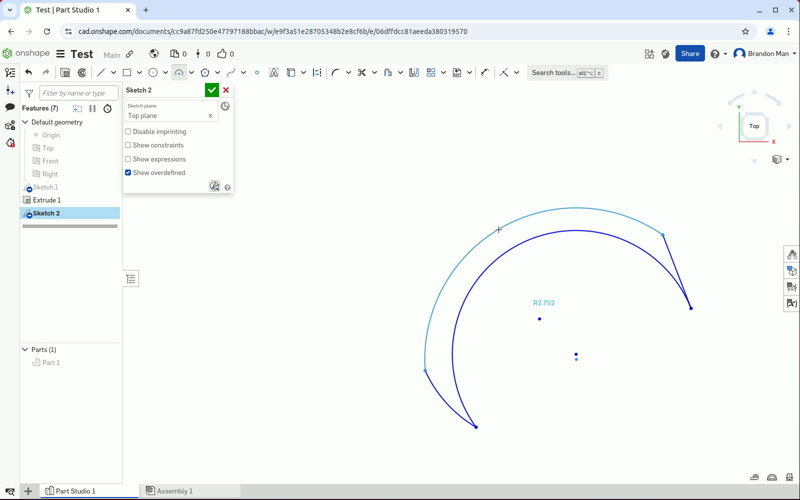
click(498, 229)
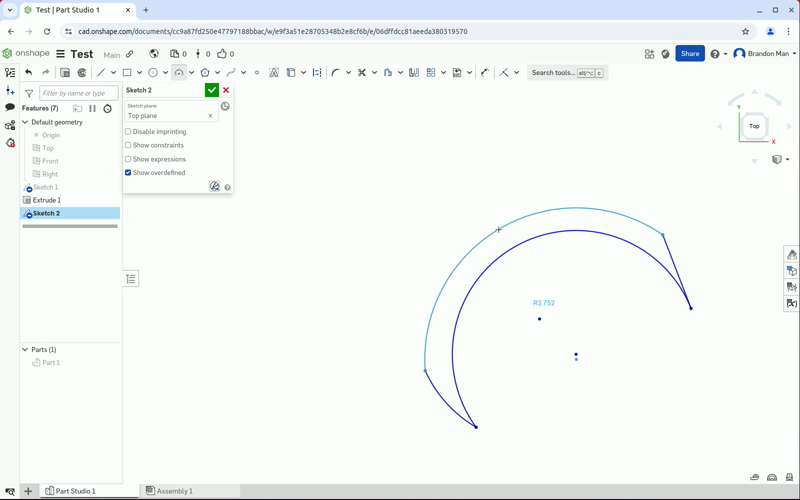
scroll(-6)
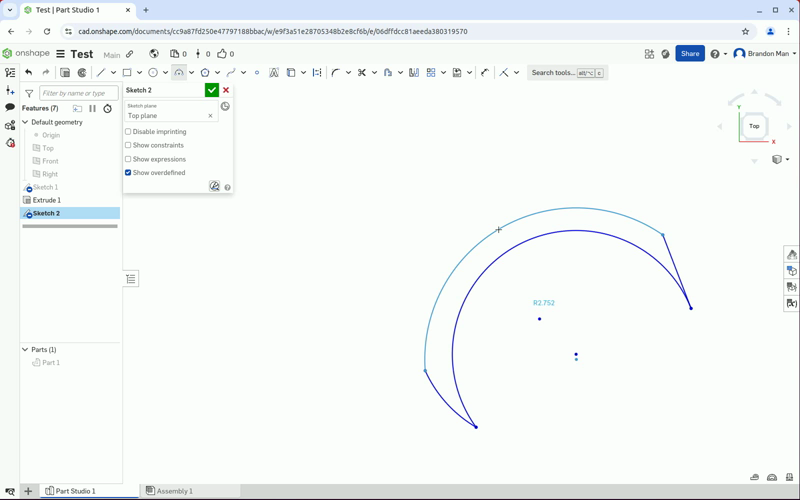
scroll(-6)
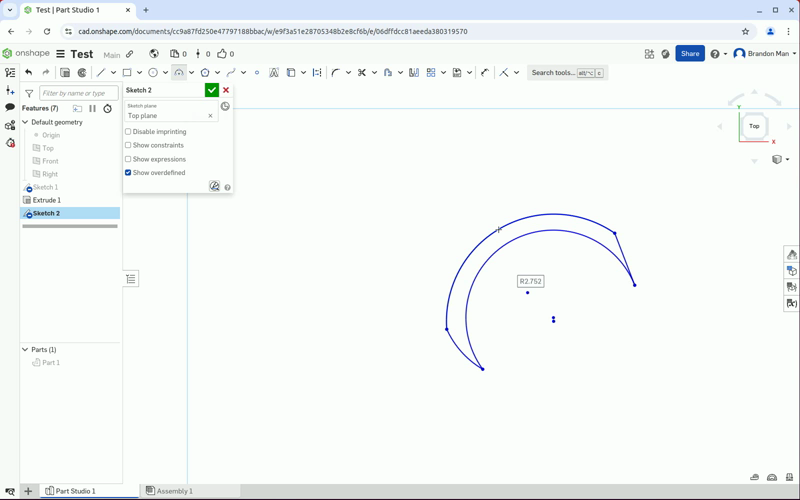
scroll(-6)
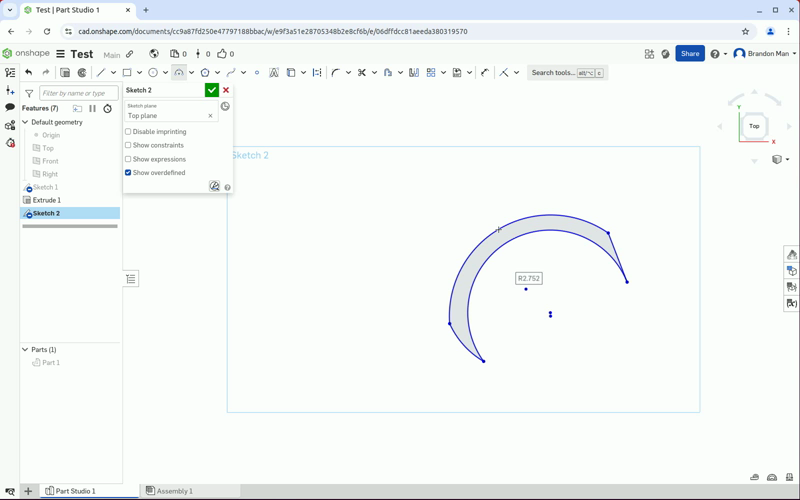
scroll(-6)
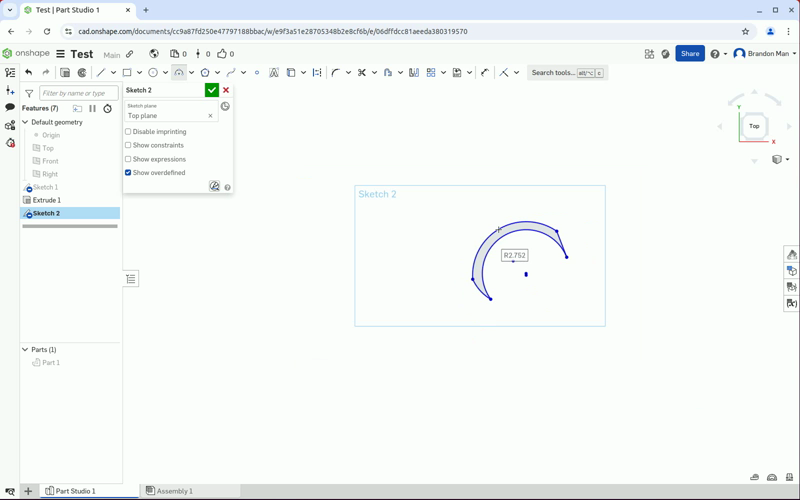
scroll(-6)
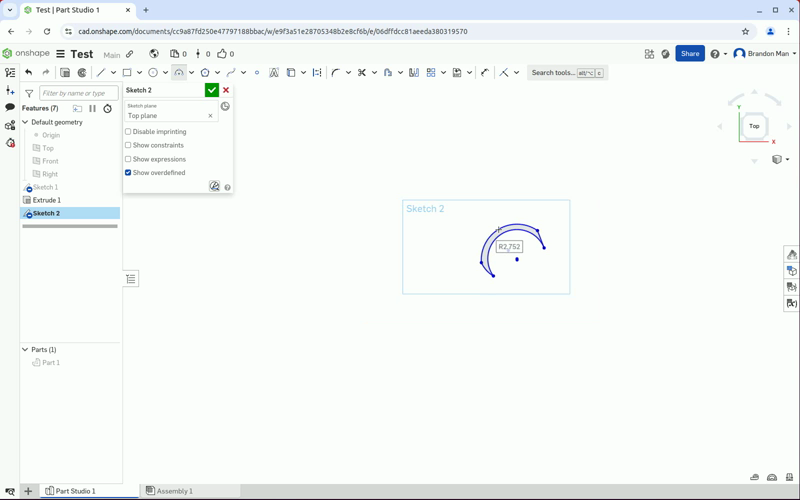
scroll(-6)
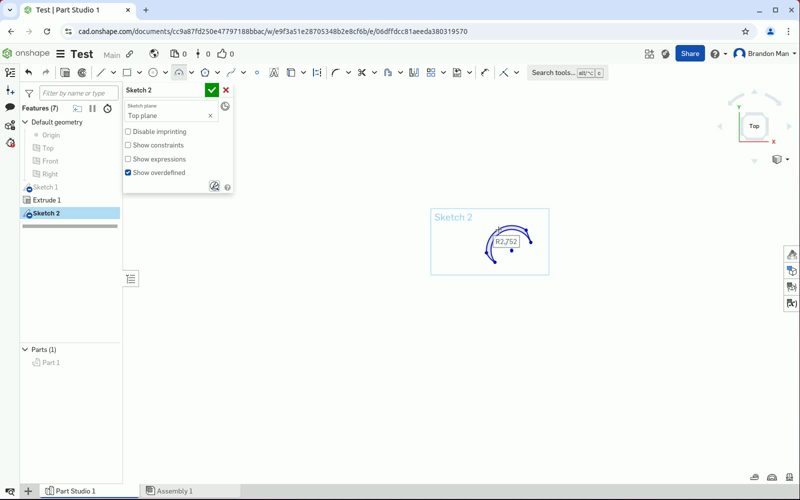
scroll(-6)
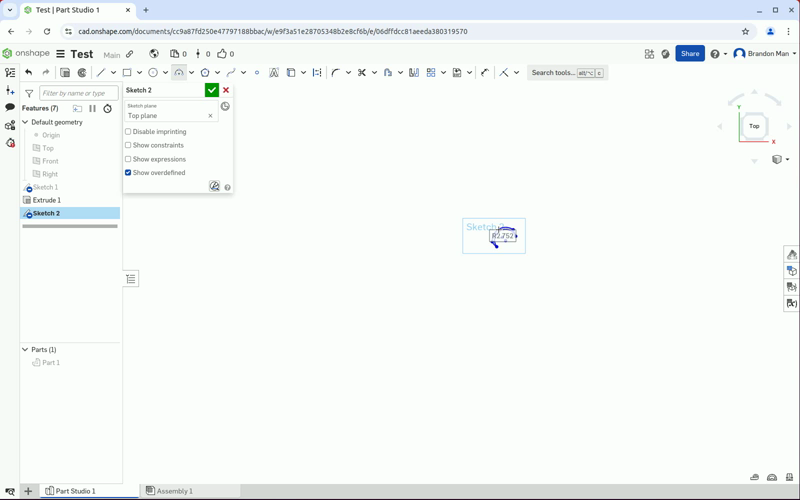
key_up(shift)
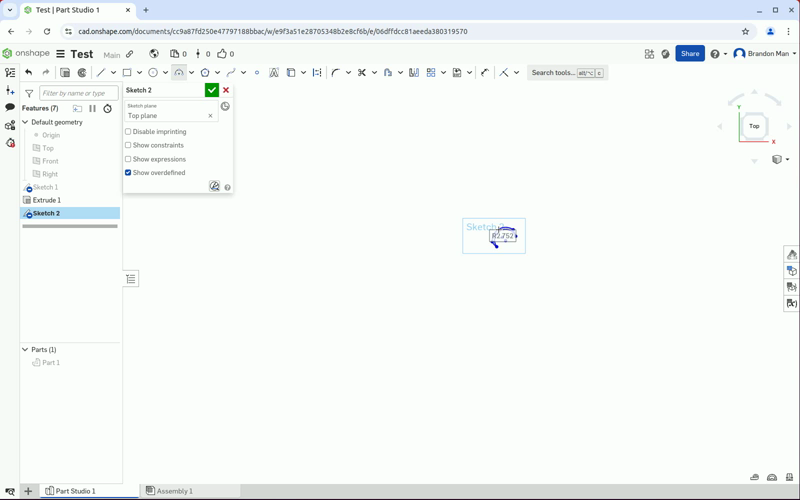
key(esc)
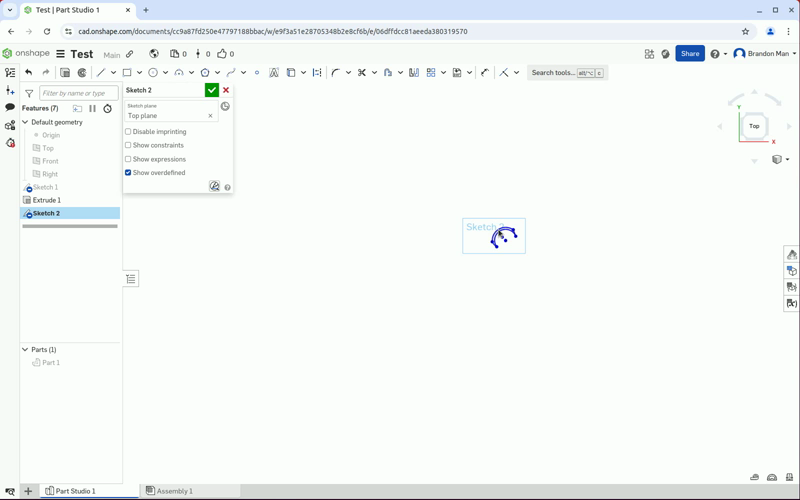
mouse_move(512, 231)
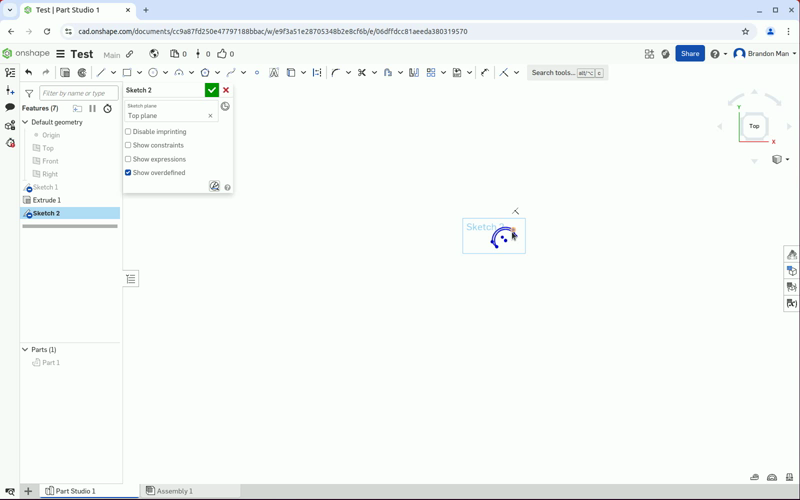
scroll(6)
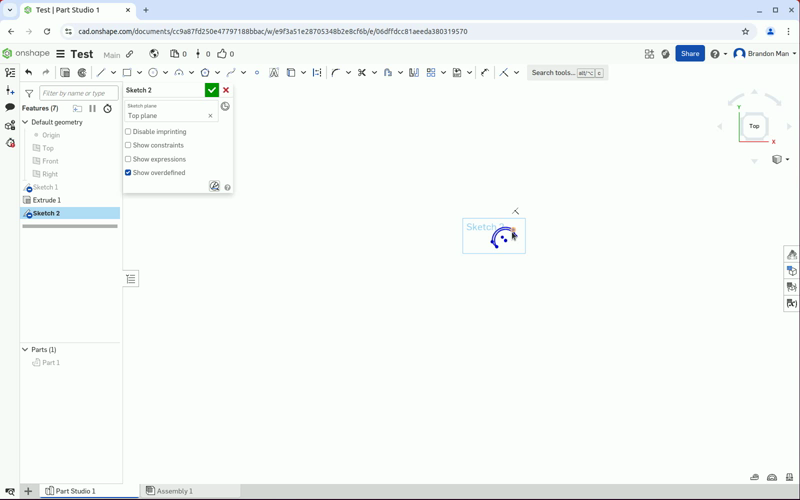
scroll(6)
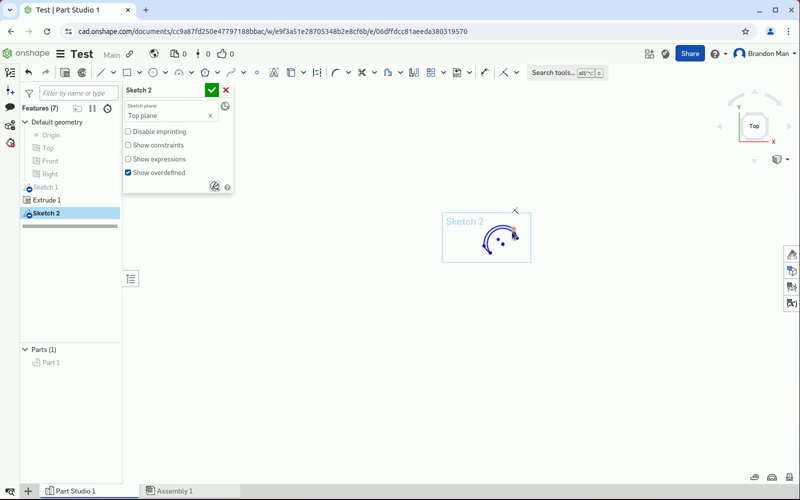
scroll(6)
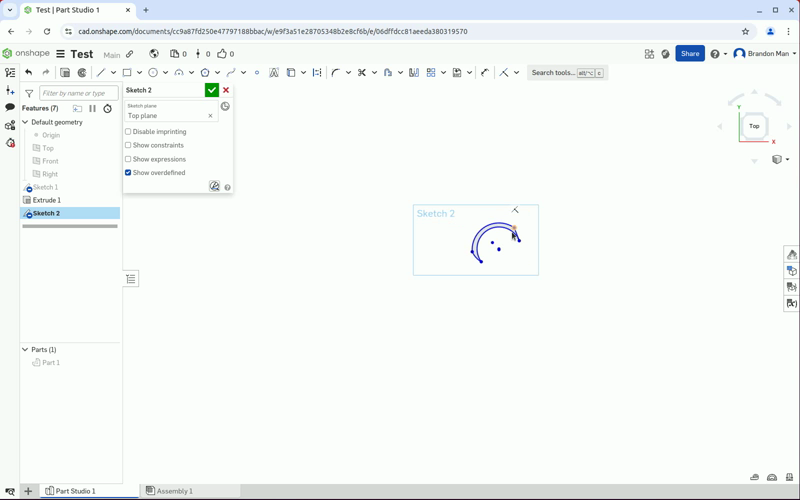
scroll(6)
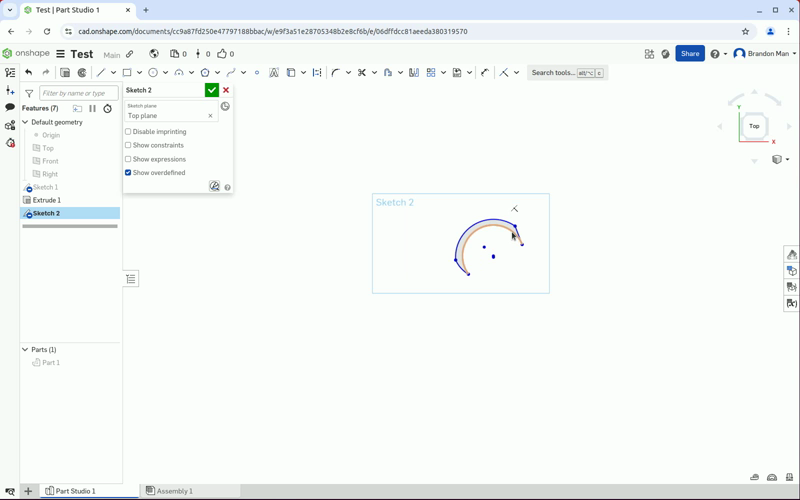
scroll(6)
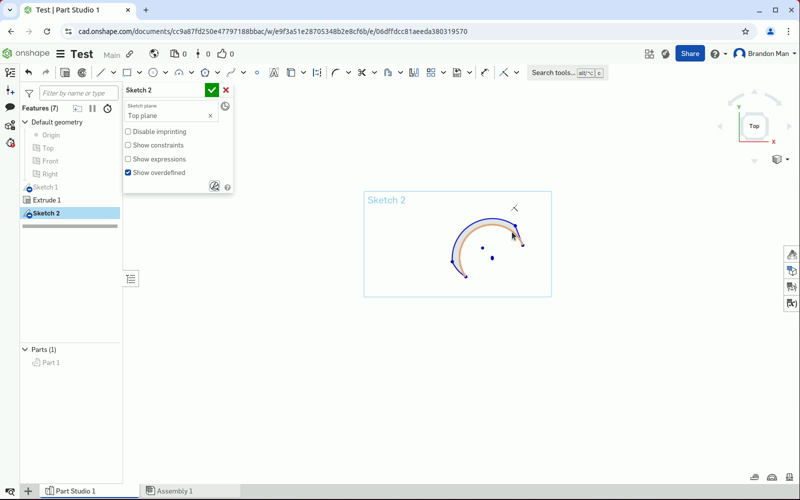
scroll(6)
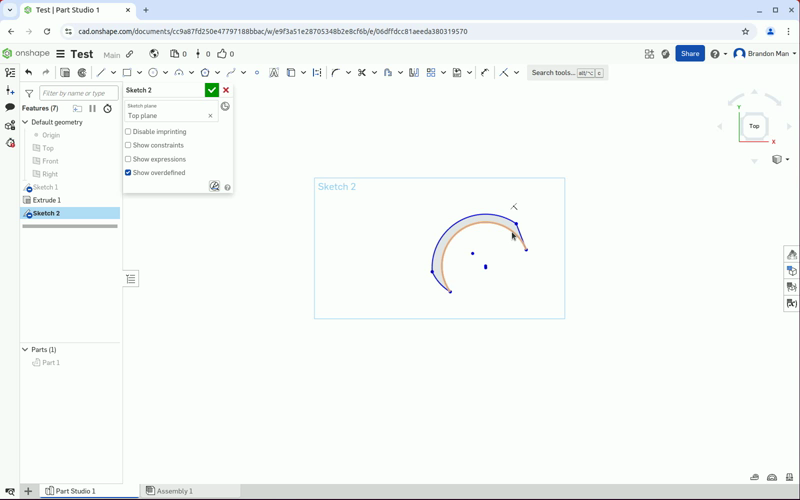
scroll(6)
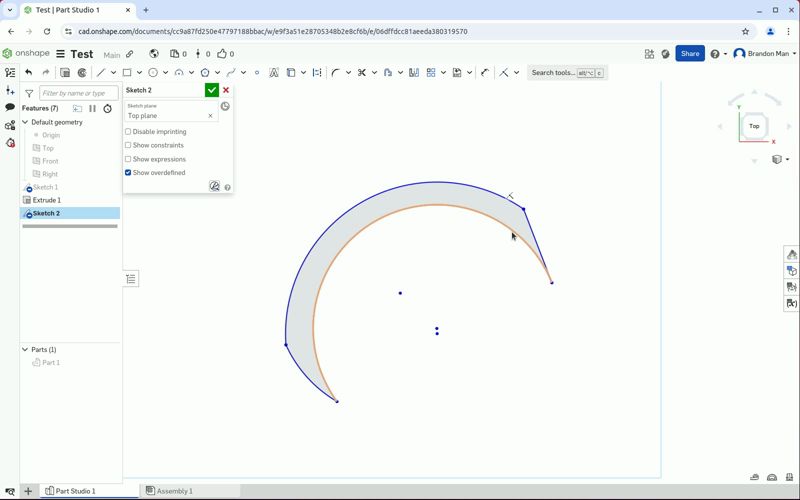
click(512, 231)
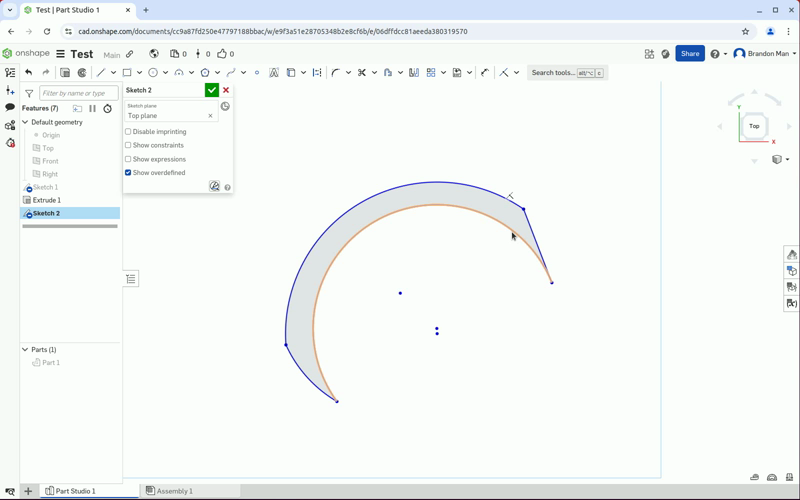
scroll(-6)
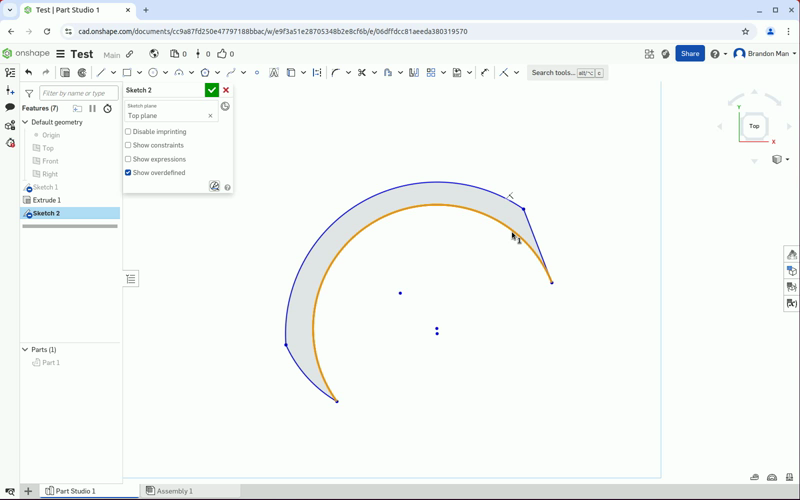
scroll(-6)
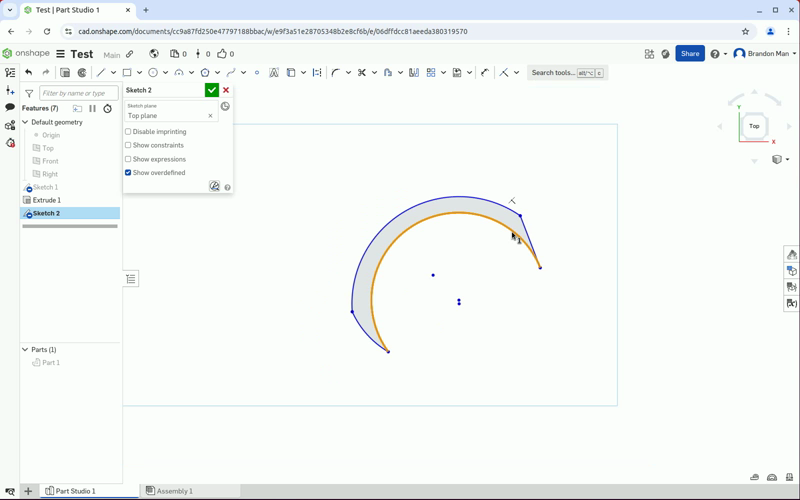
scroll(-6)
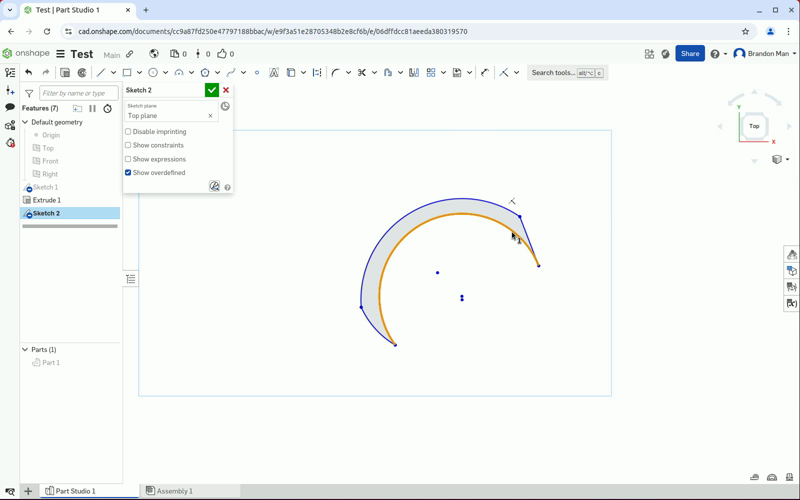
scroll(-6)
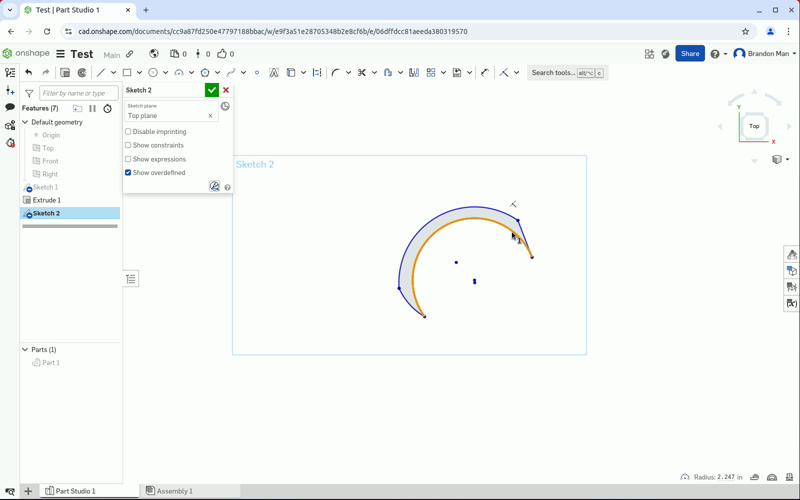
scroll(-6)
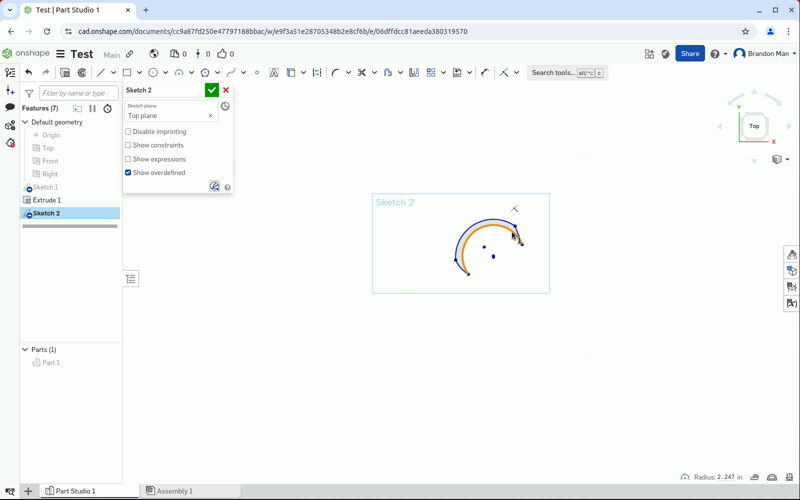
scroll(-6)
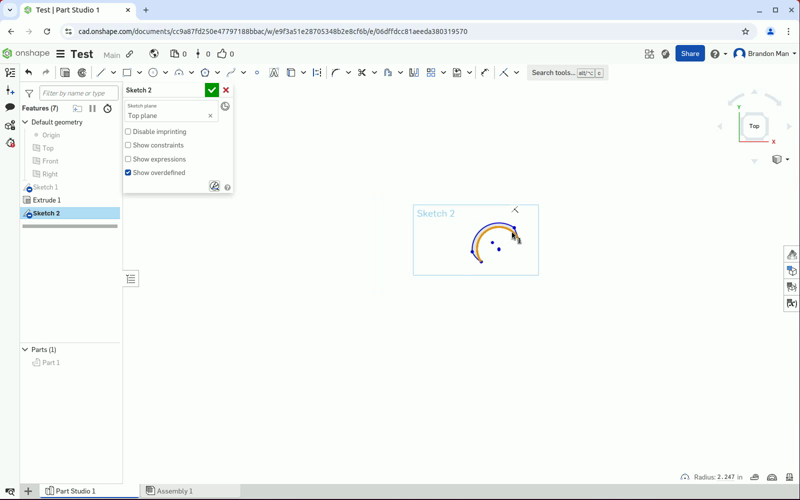
scroll(-6)
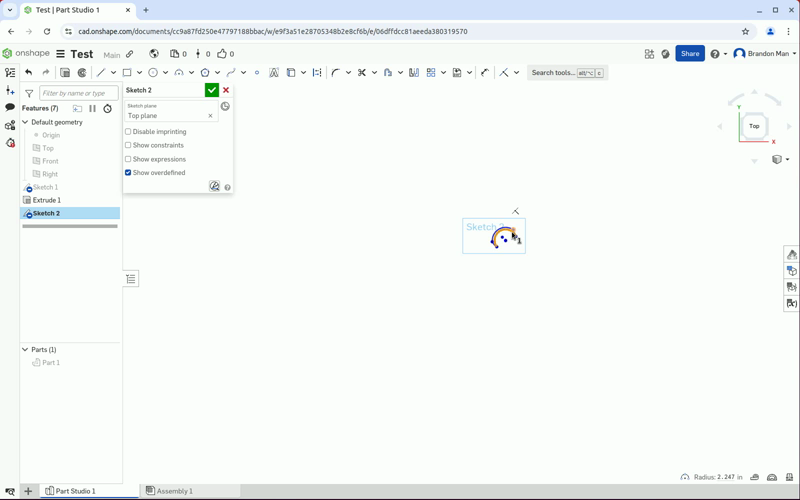
mouse_move(73, 352)
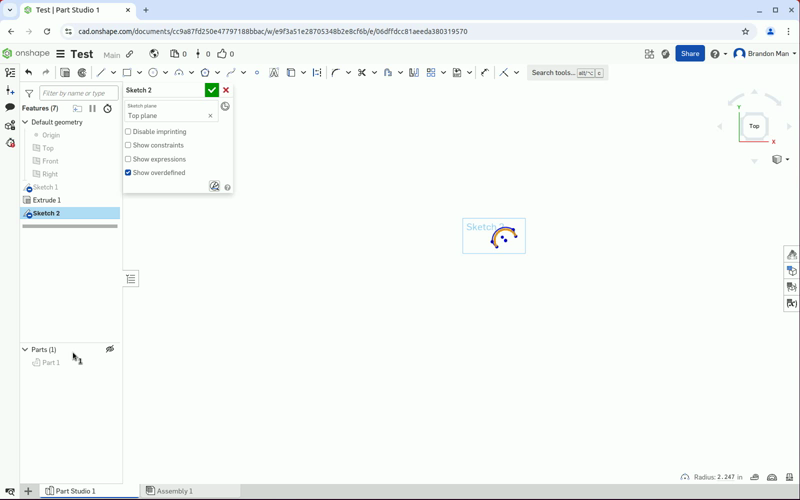
key(shift+y)
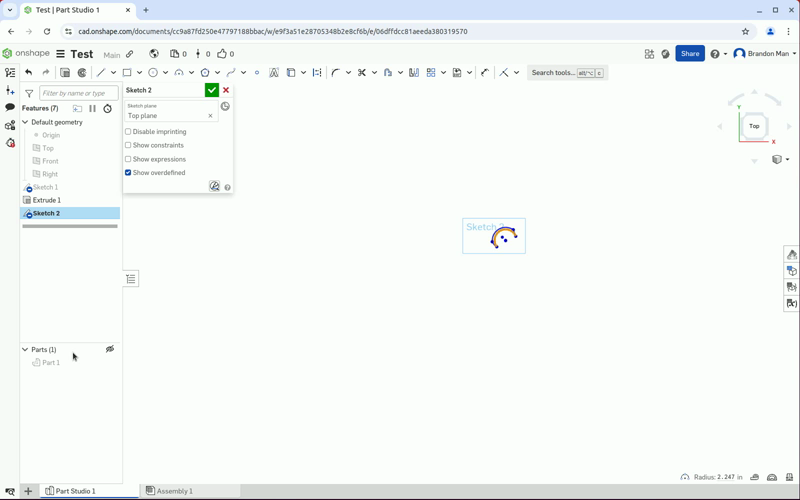
key(shift+e)
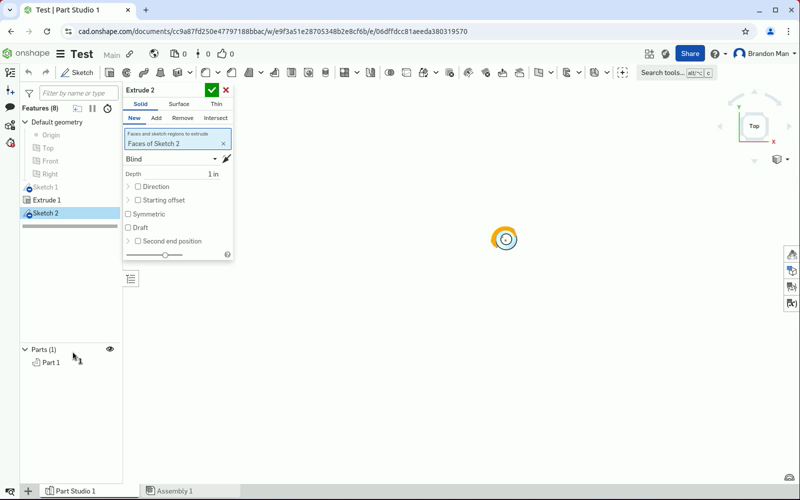
mouse_move(143, 106)
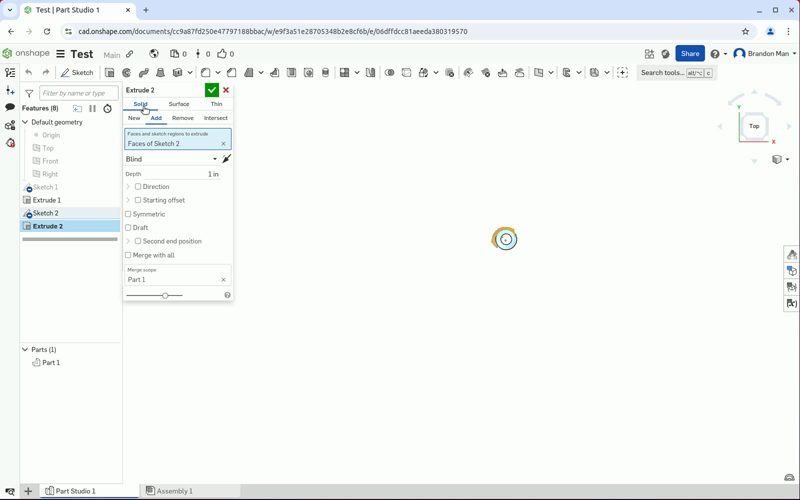
click(143, 106)
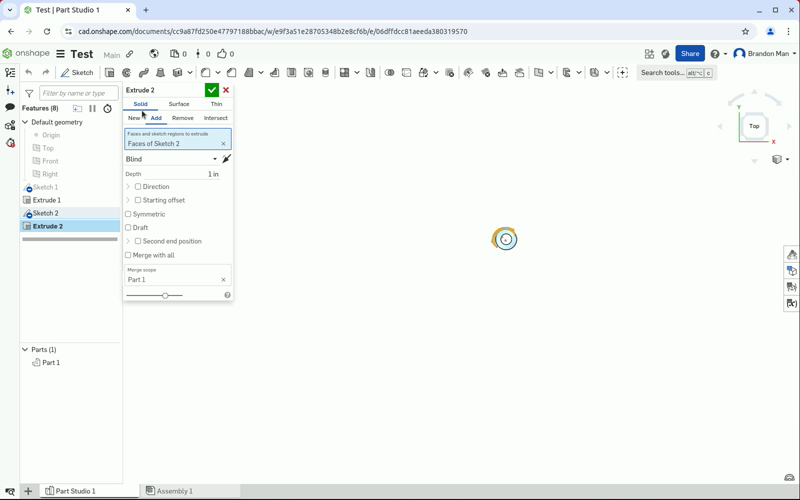
mouse_move(137, 120)
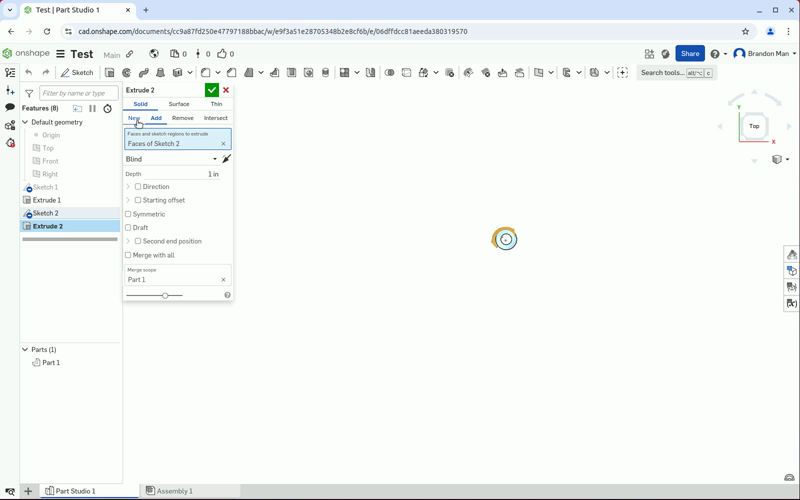
click(137, 120)
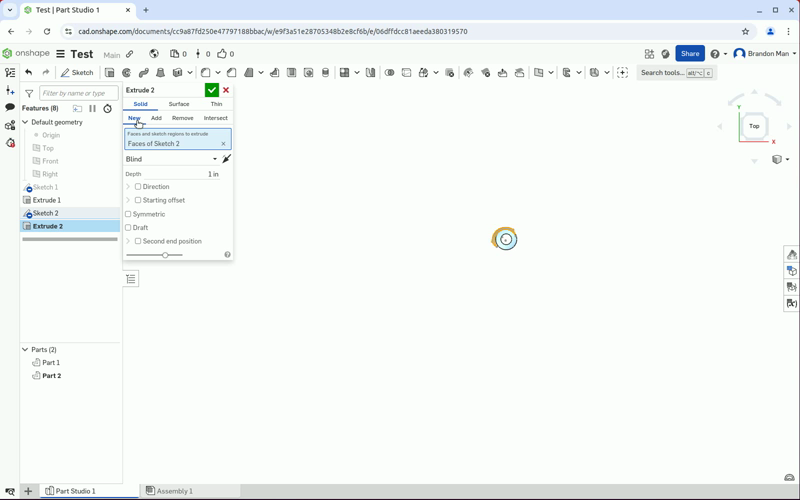
key(tab, 4)
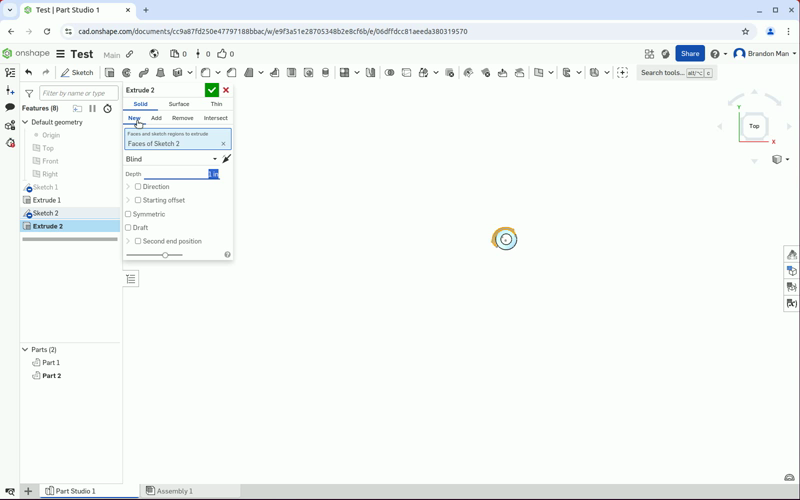
text(0.963)
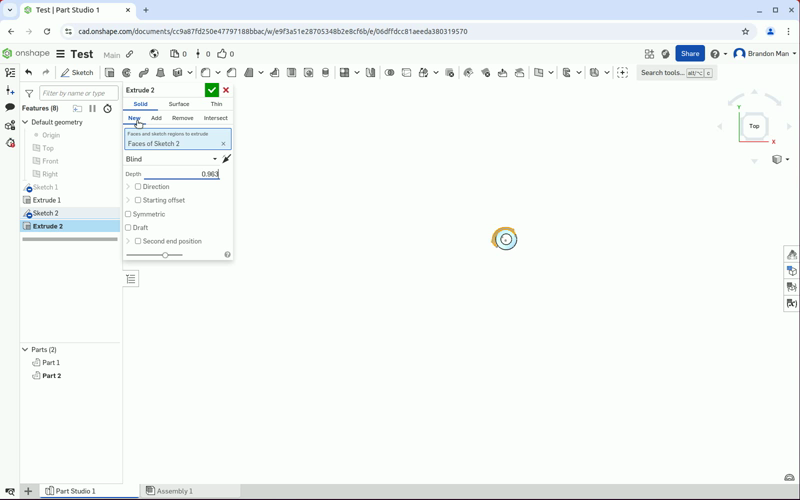
key(enter)
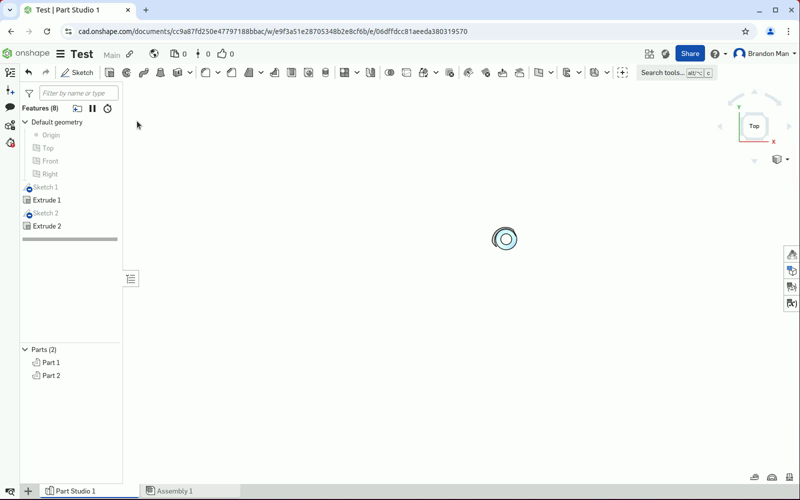
key(shift+h)
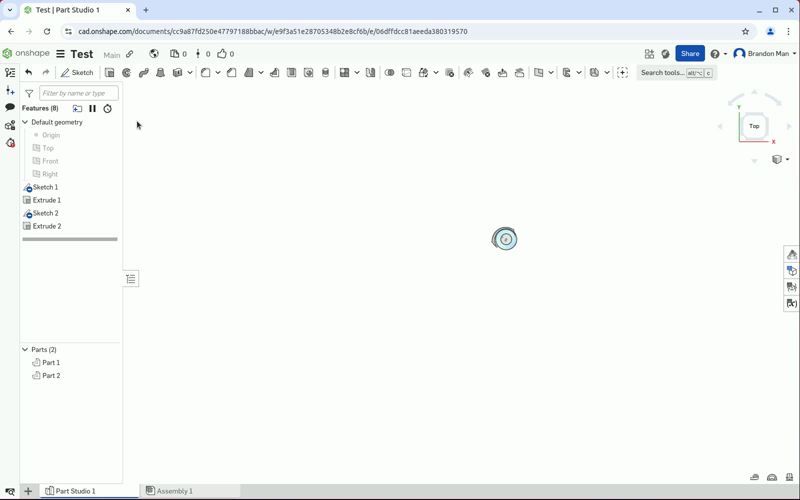
key(shift+h)
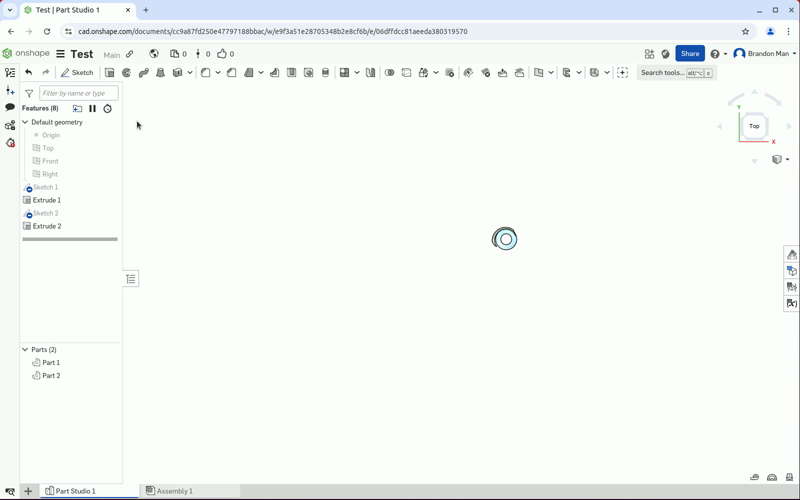
mouse_move(73, 189)
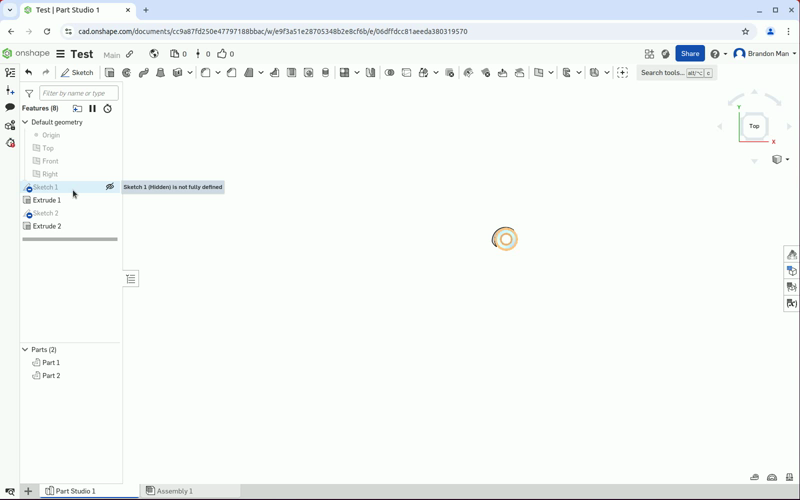
click(73, 189)
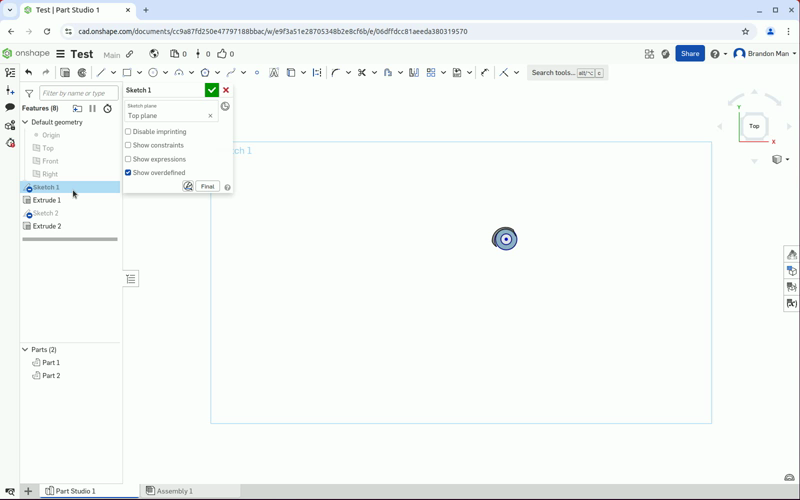
mouse_move(229, 92)
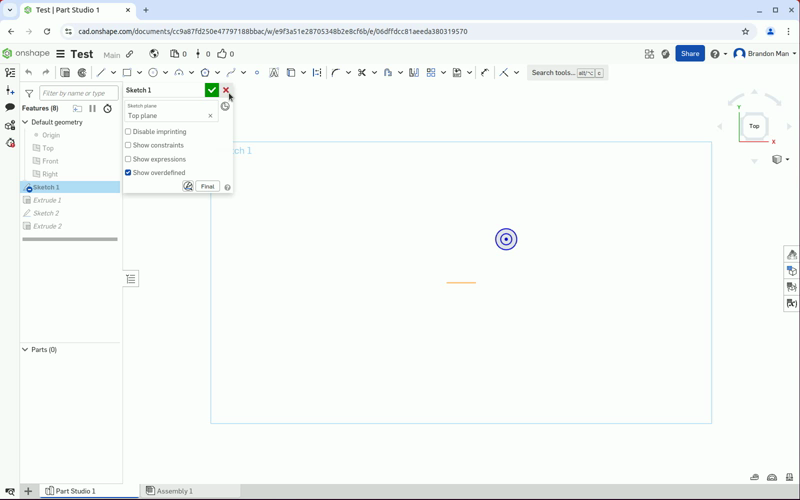
click(229, 92)
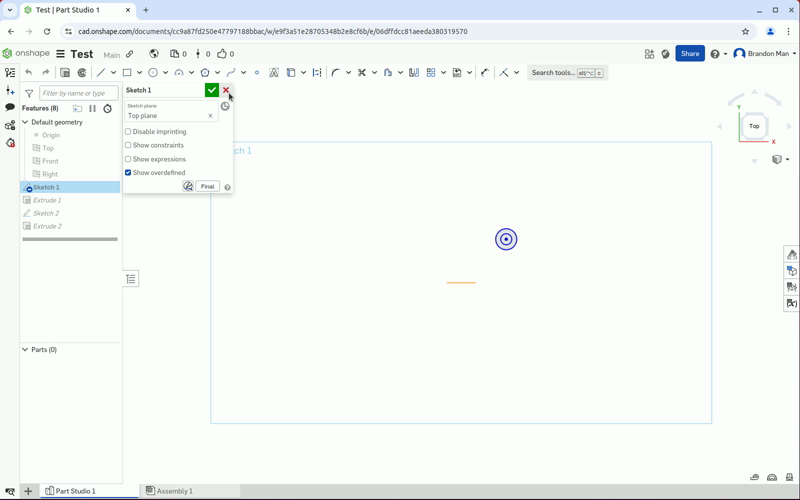
key(shift+s)
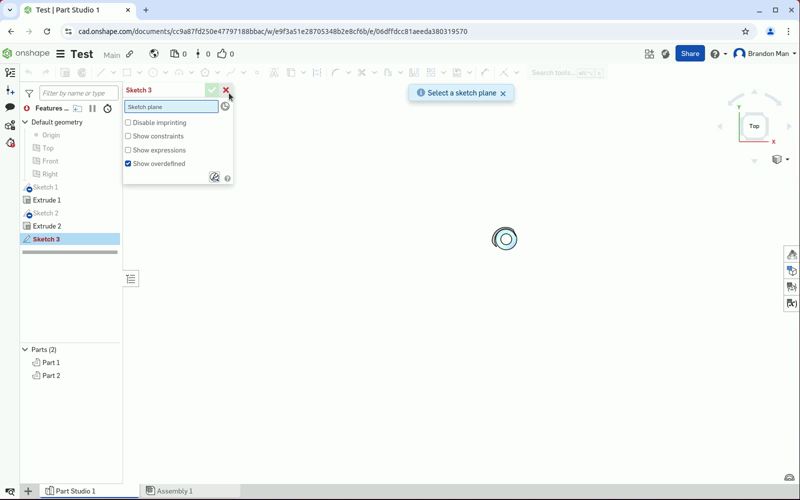
mouse_move(73, 150)
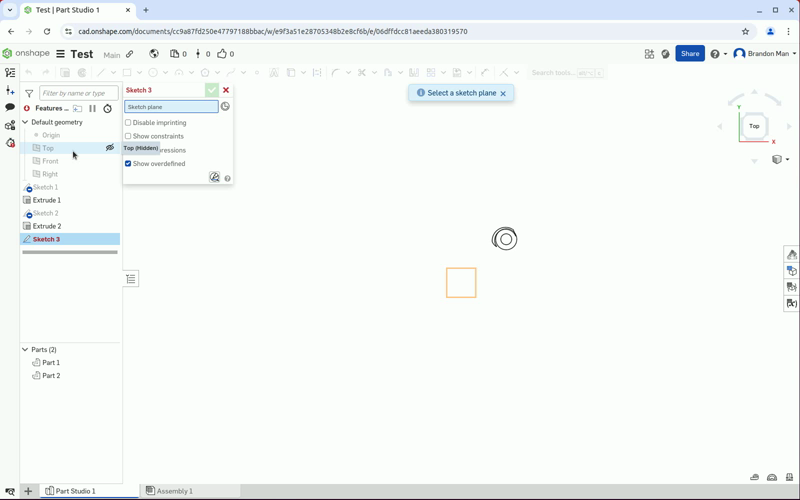
click(73, 150)
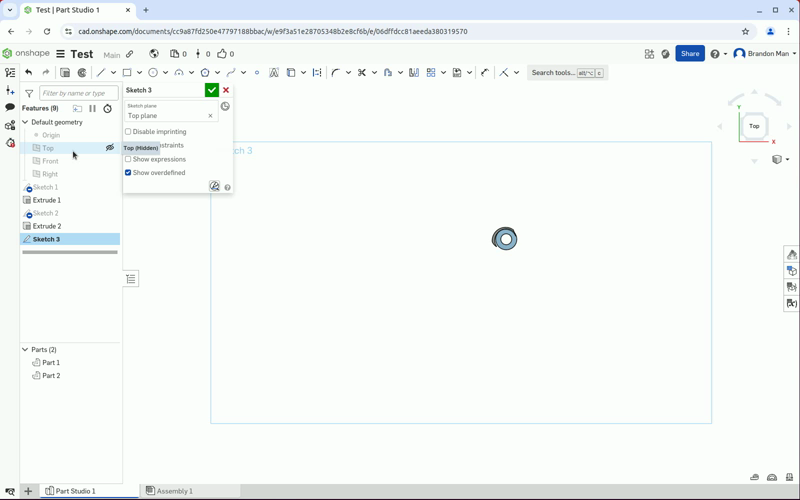
mouse_move(73, 352)
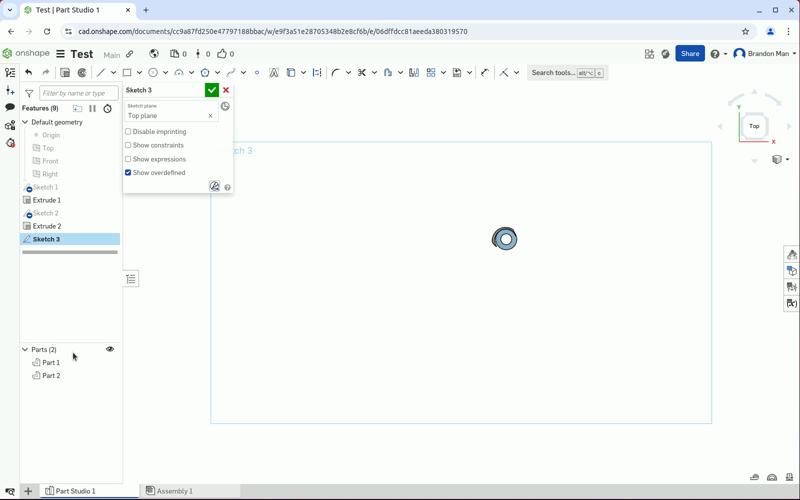
key(y)
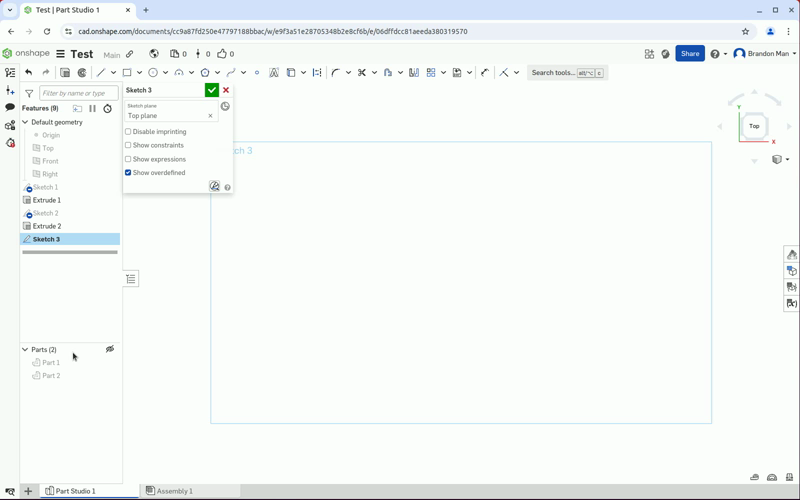
key(a)
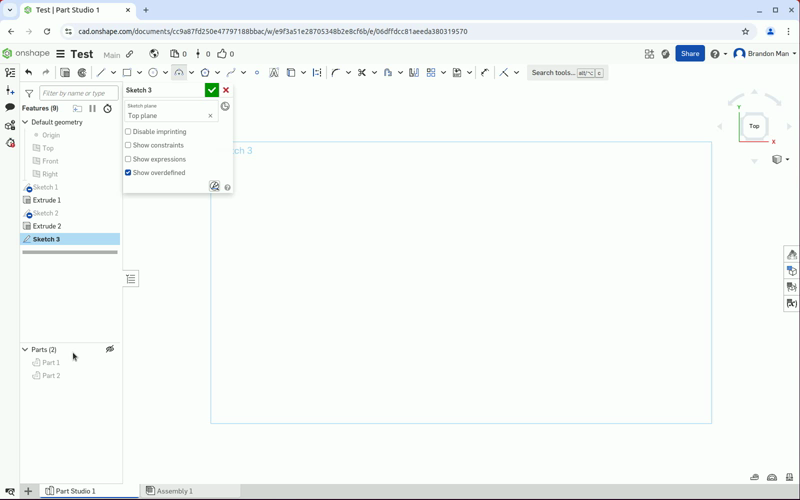
key_down(shift)
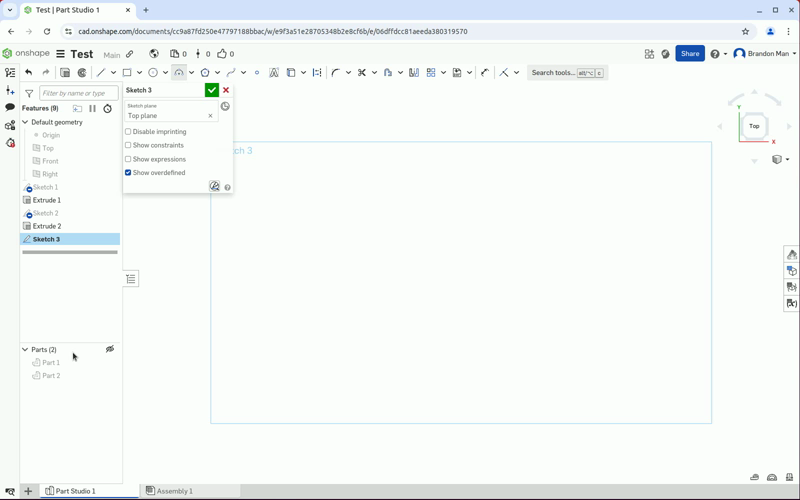
mouse_move(406, 236)
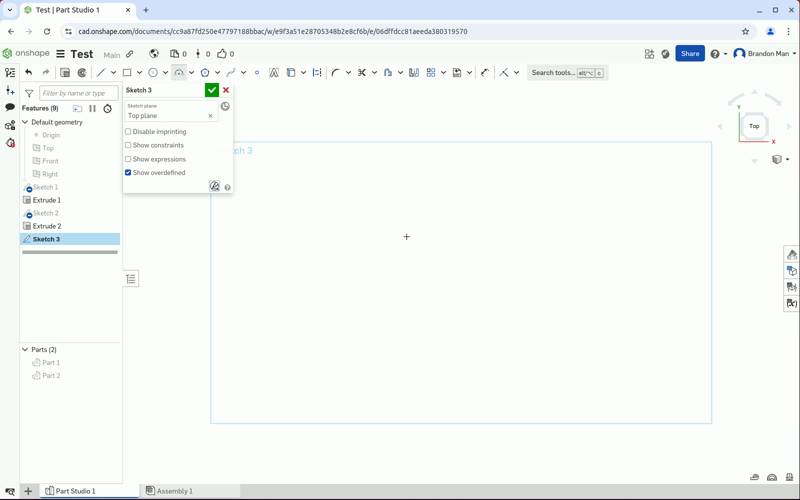
click(406, 236)
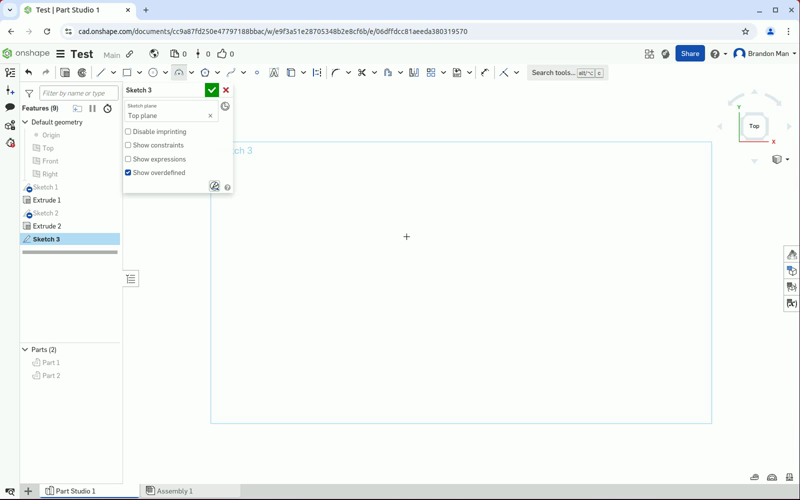
key_up(shift)
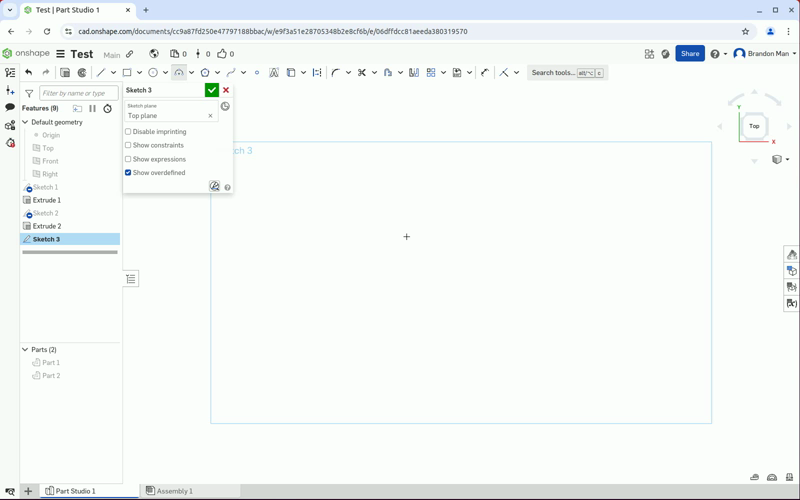
key_down(shift)
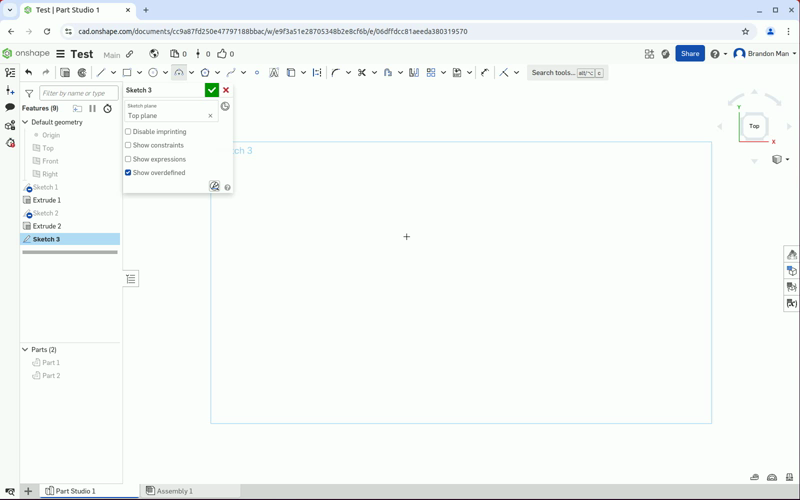
mouse_move(426, 246)
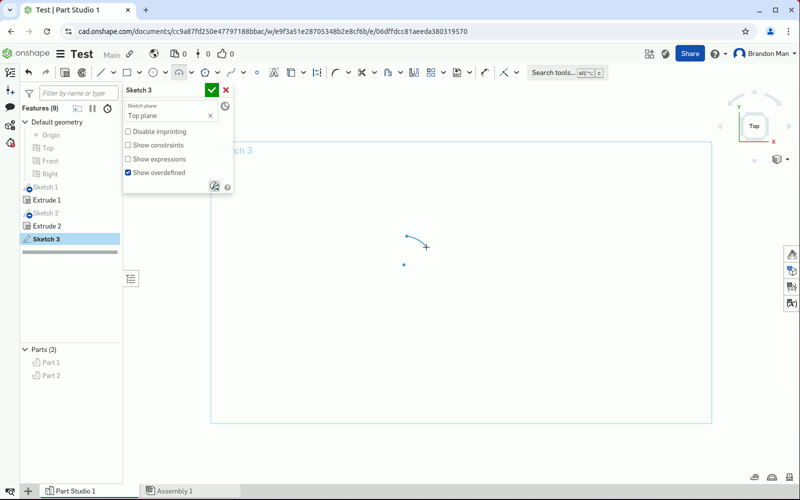
click(426, 246)
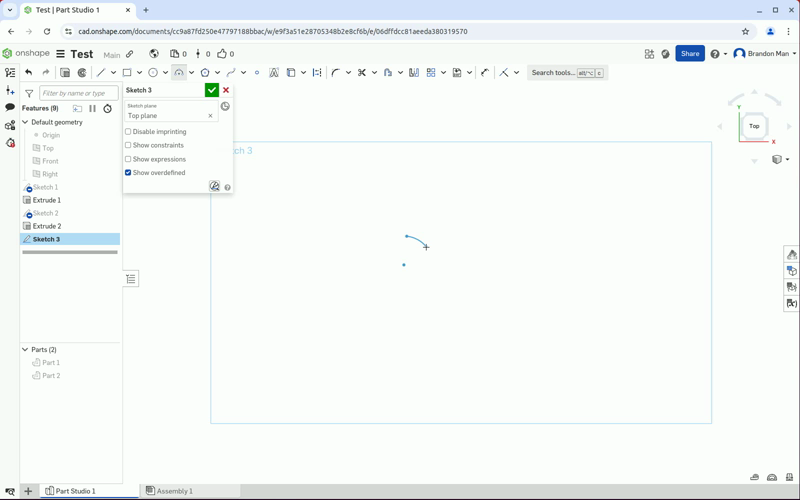
mouse_move(422, 230)
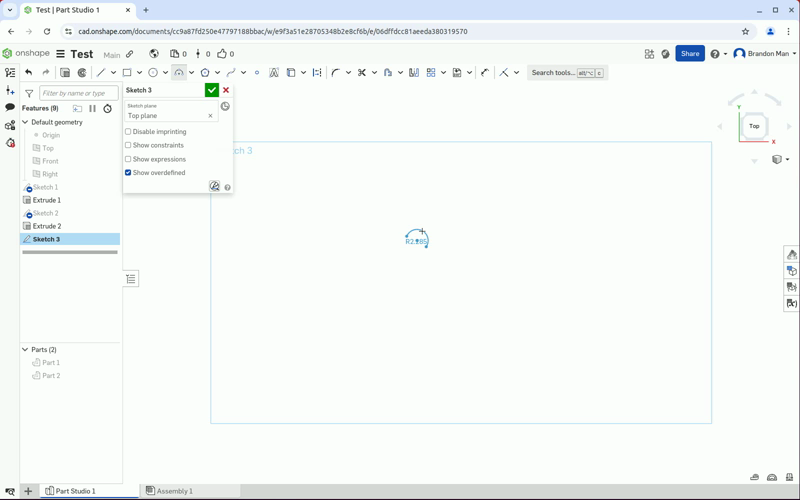
click(422, 230)
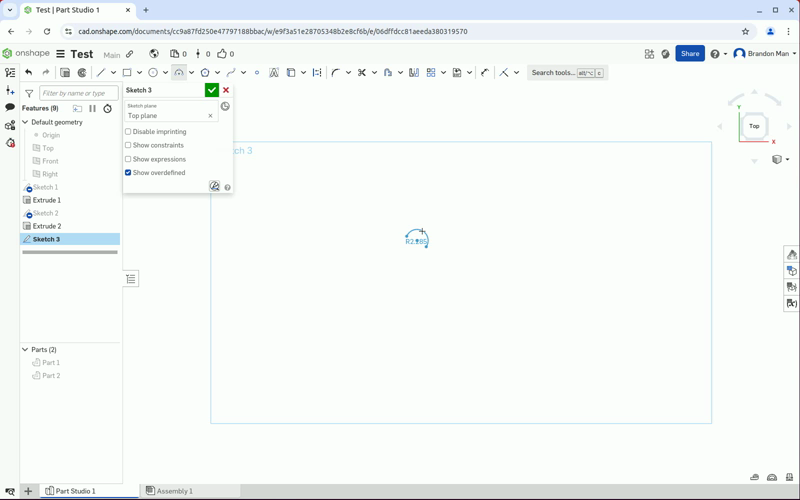
key_up(shift)
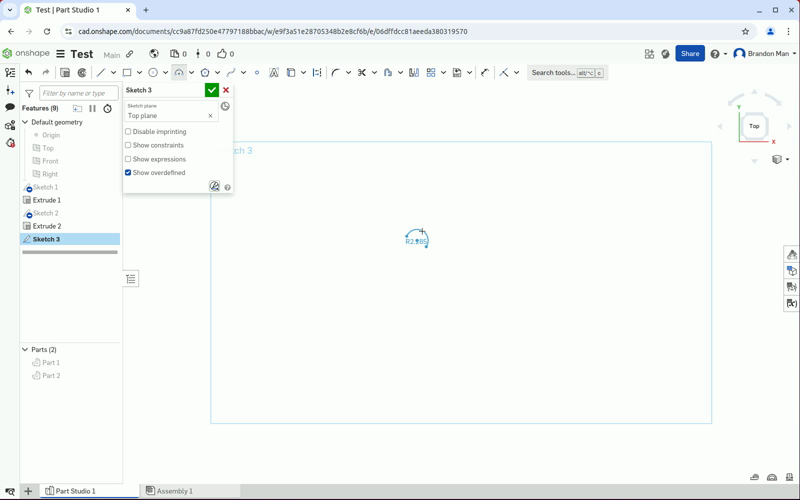
mouse_move(426, 246)
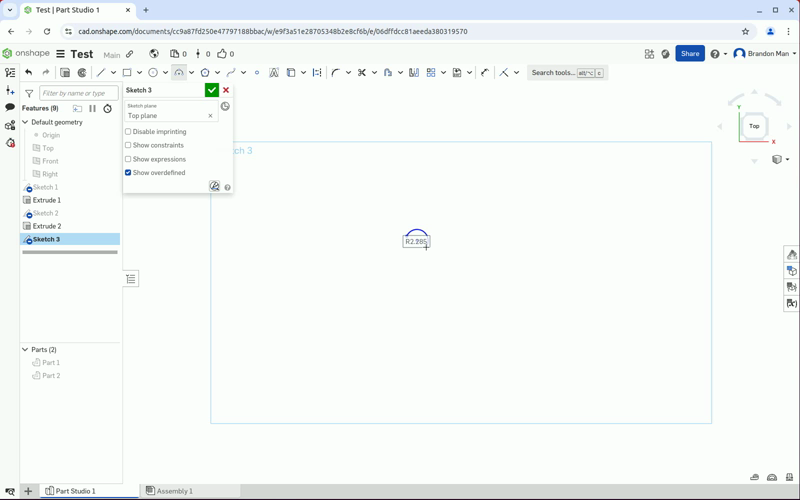
click(426, 246)
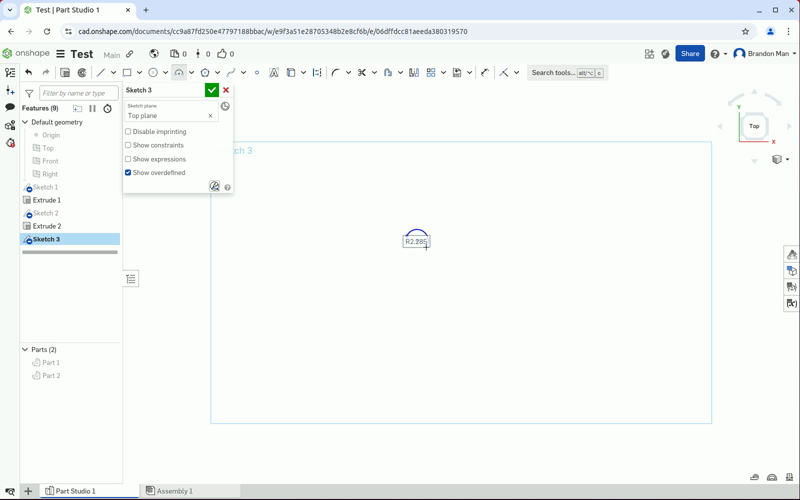
key_down(shift)
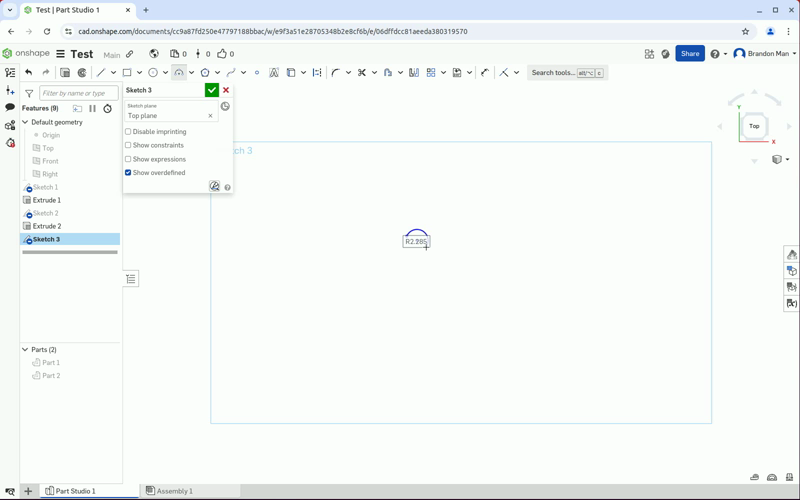
mouse_move(430, 242)
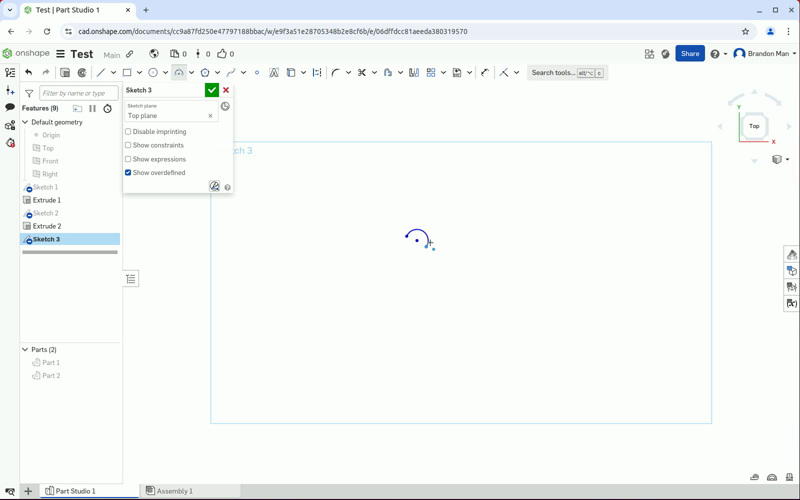
scroll(6)
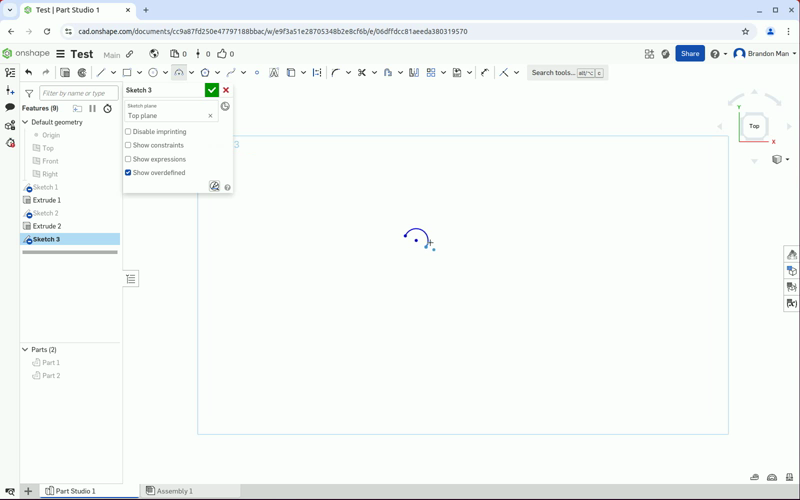
scroll(6)
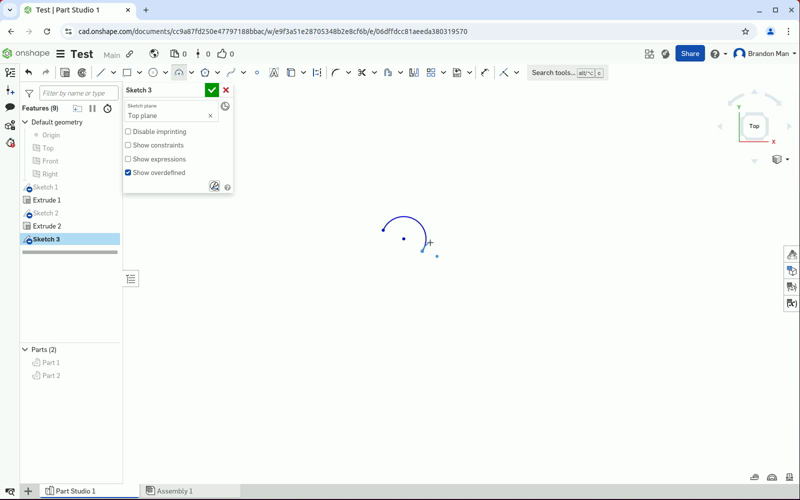
scroll(6)
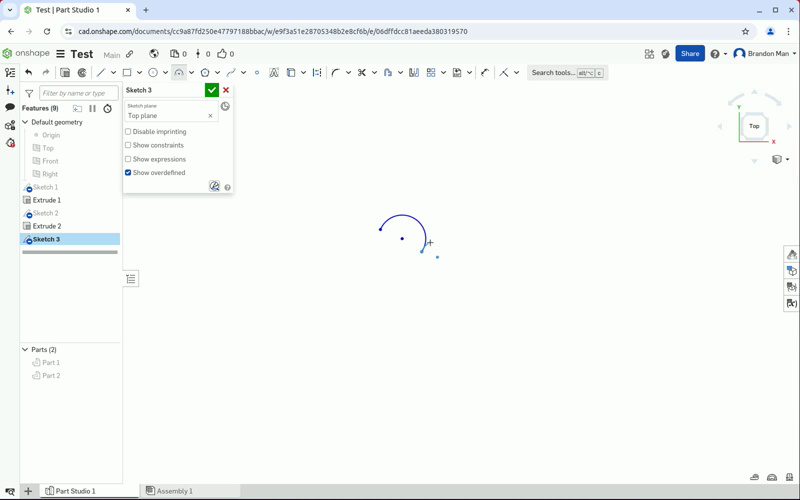
scroll(6)
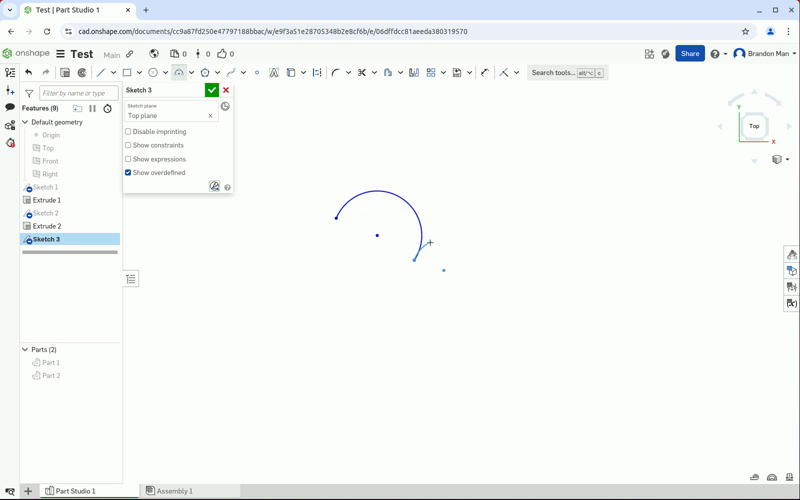
scroll(6)
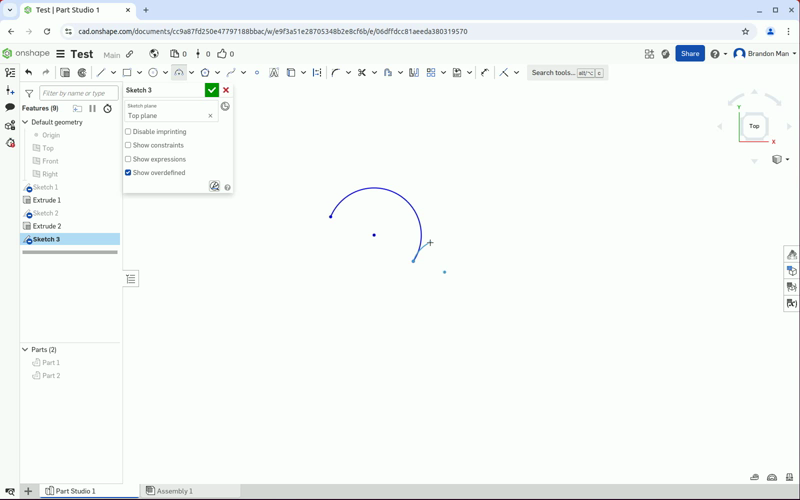
scroll(6)
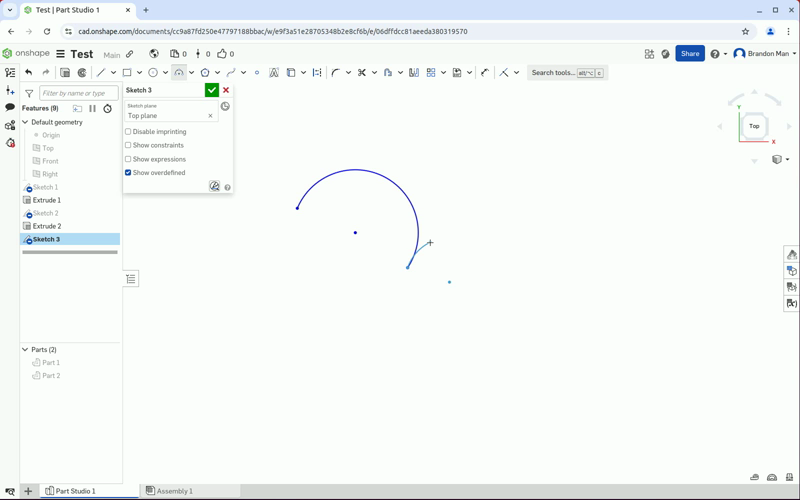
scroll(6)
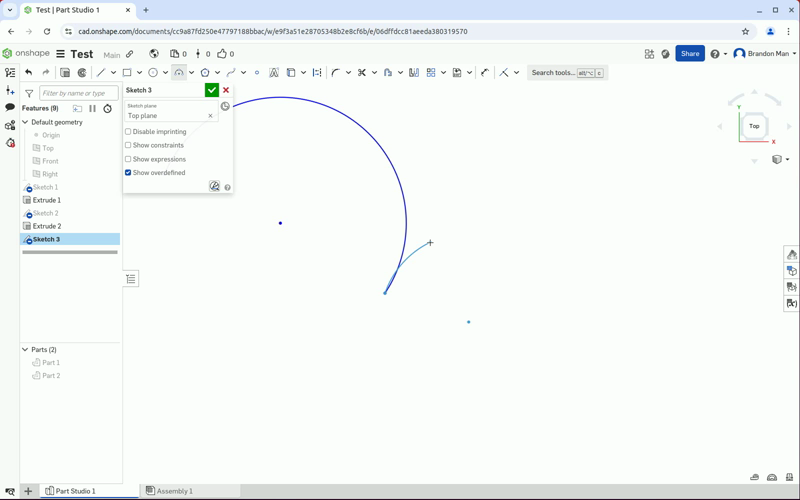
click(430, 242)
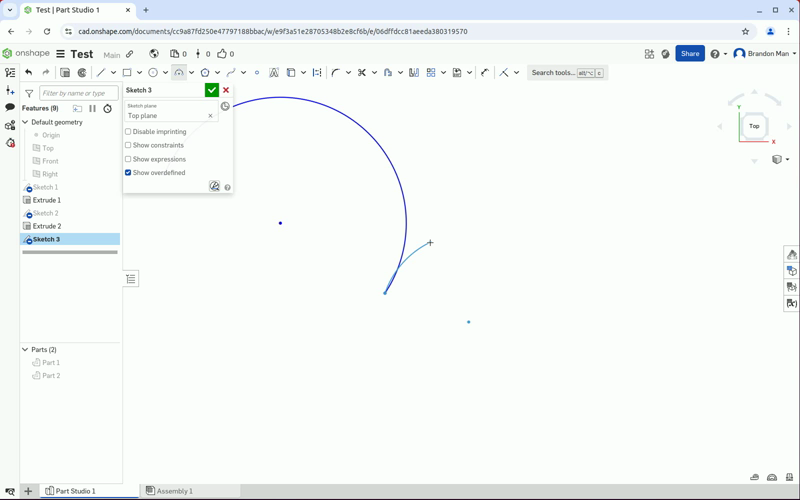
scroll(-6)
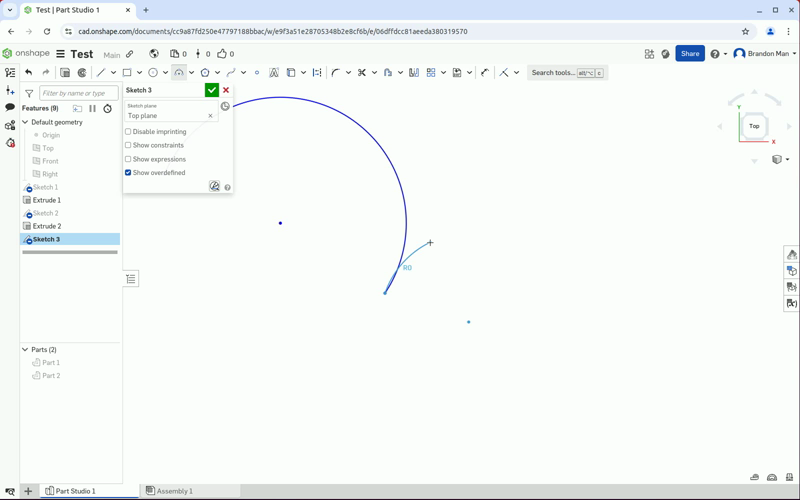
scroll(-6)
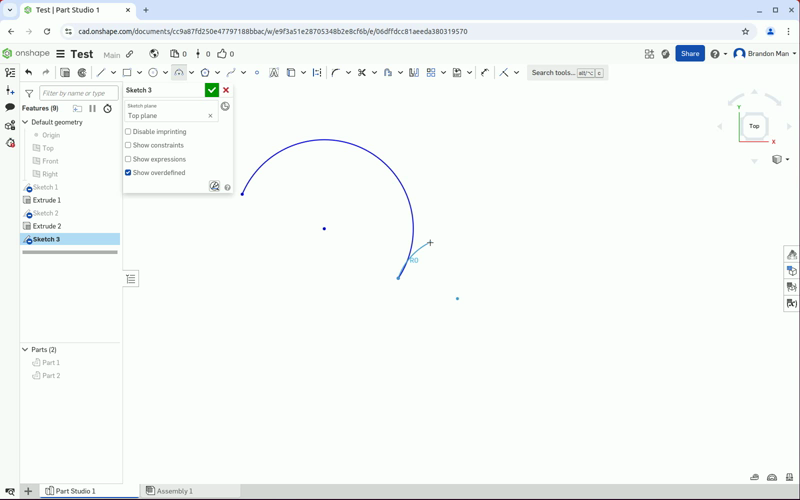
scroll(-6)
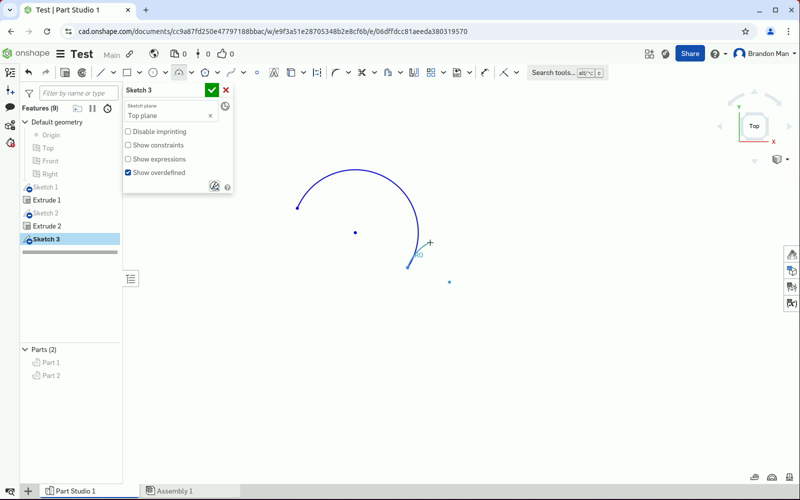
scroll(-6)
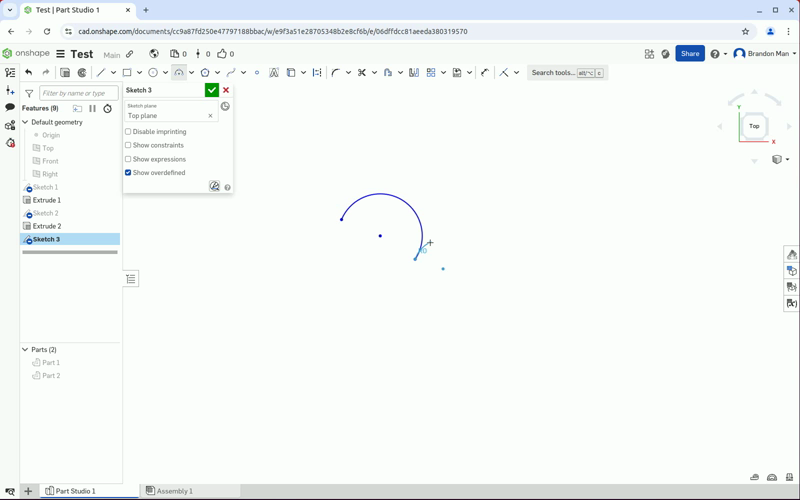
scroll(-6)
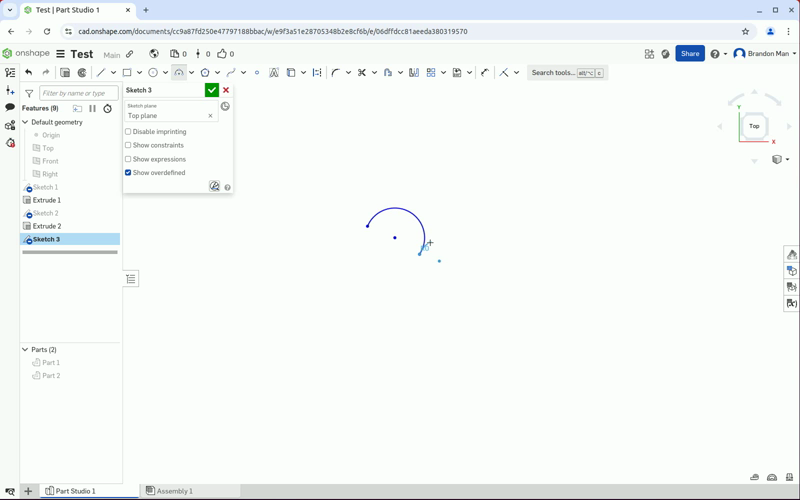
scroll(-6)
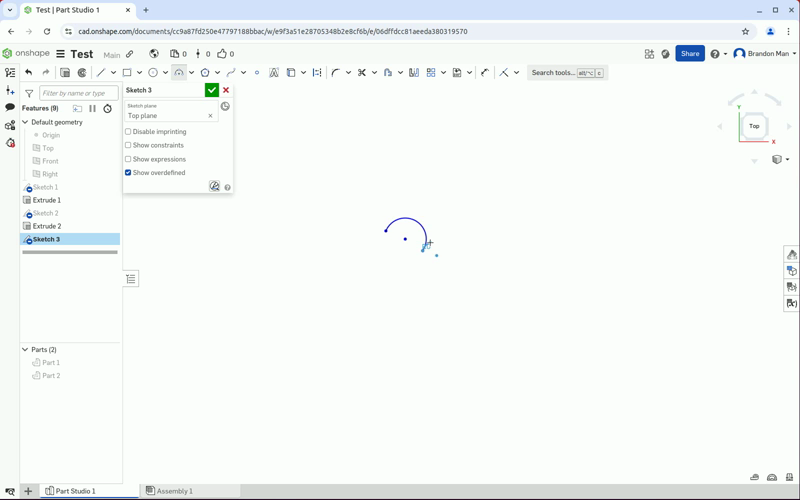
scroll(-6)
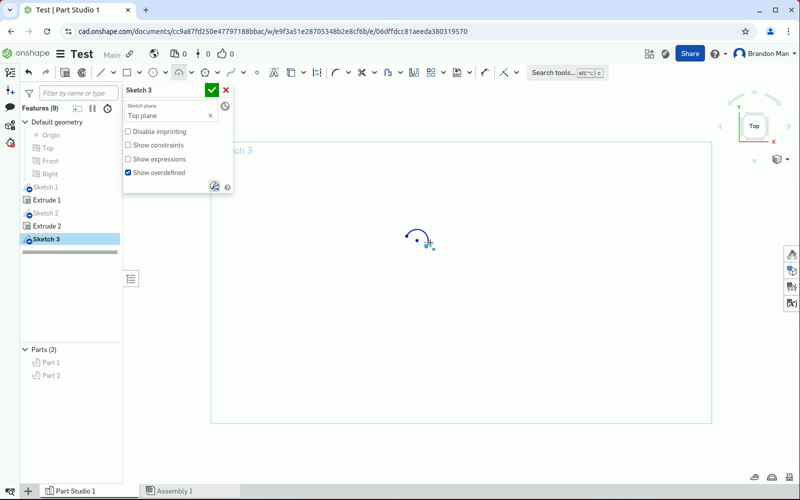
mouse_move(428, 244)
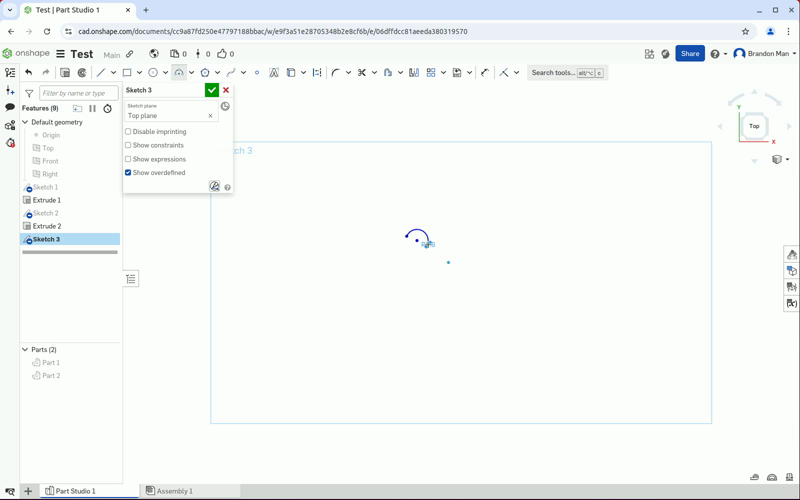
scroll(6)
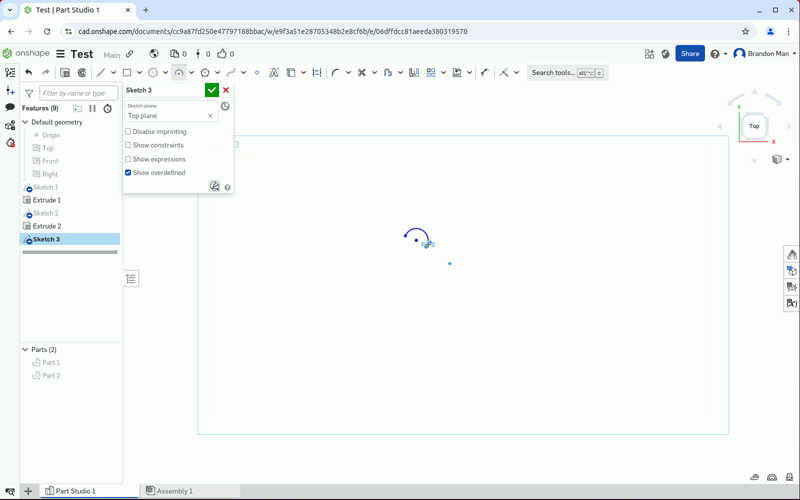
scroll(6)
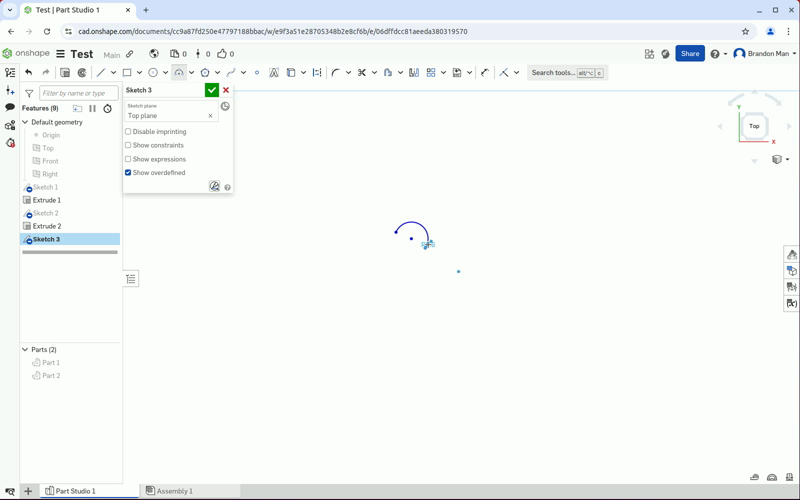
scroll(6)
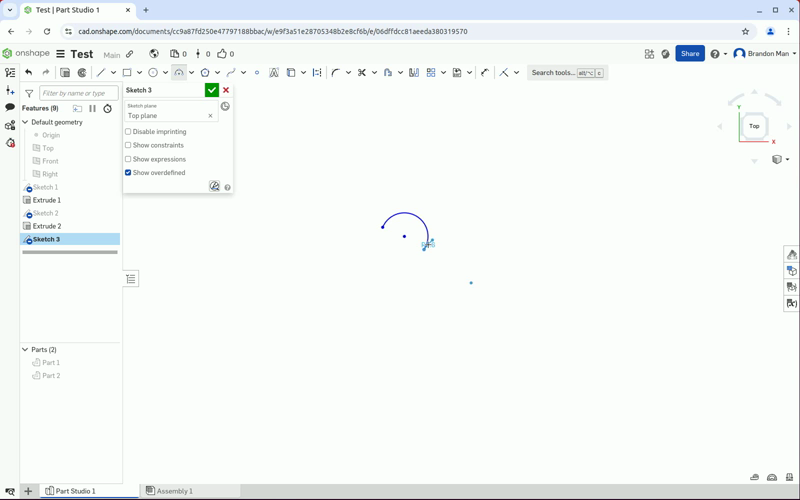
scroll(6)
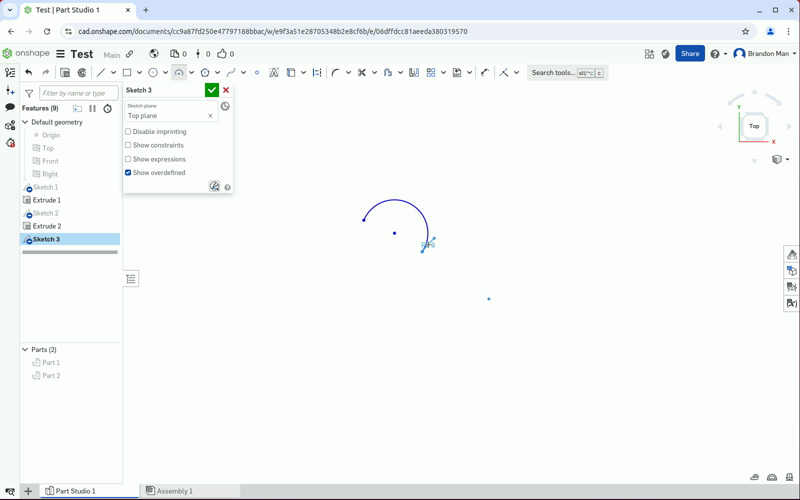
scroll(6)
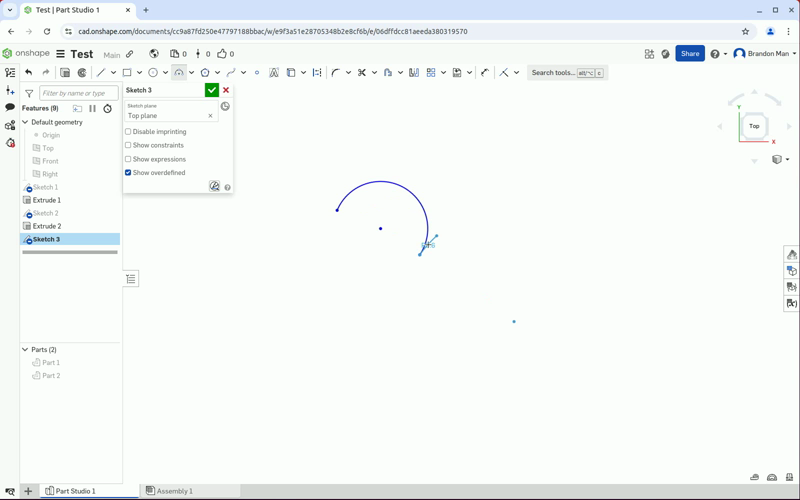
scroll(6)
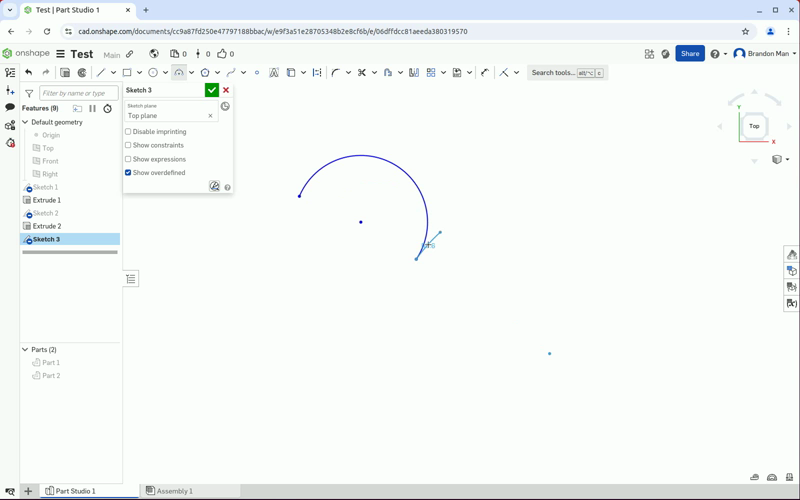
scroll(6)
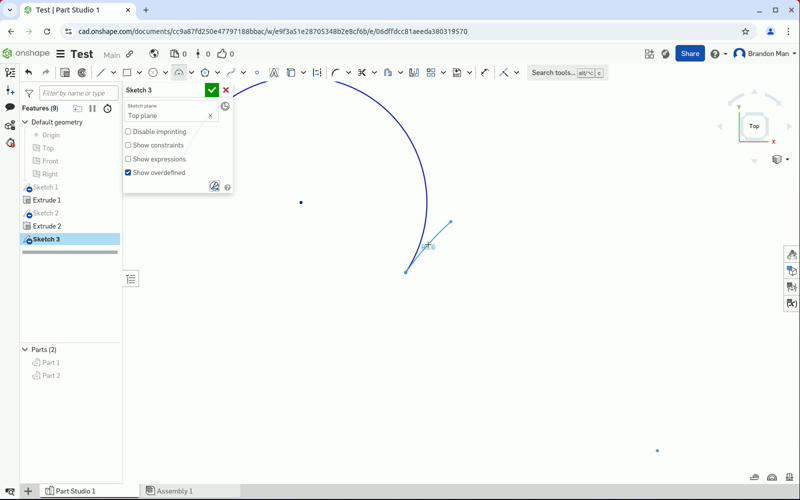
click(428, 244)
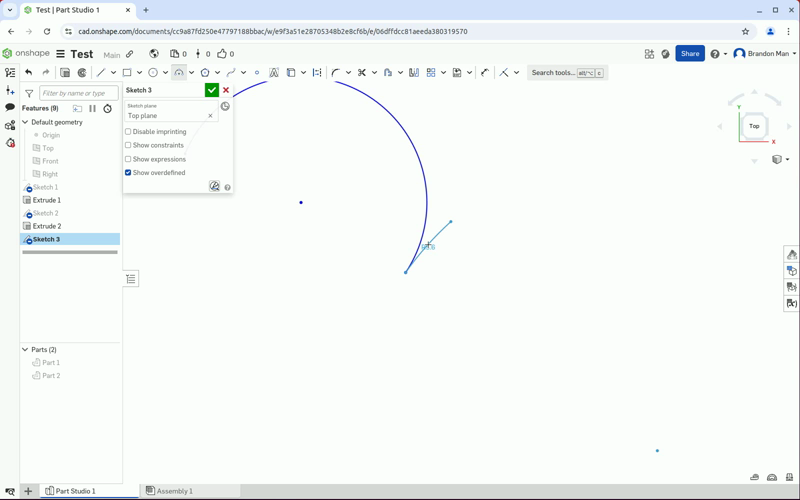
scroll(-6)
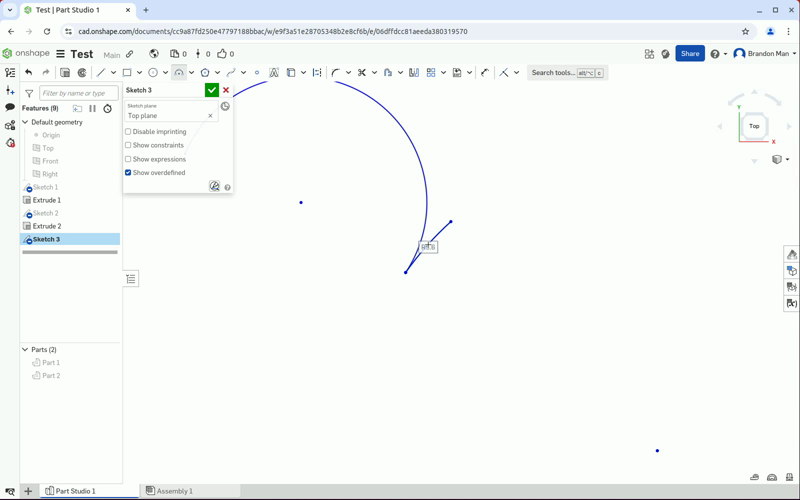
scroll(-6)
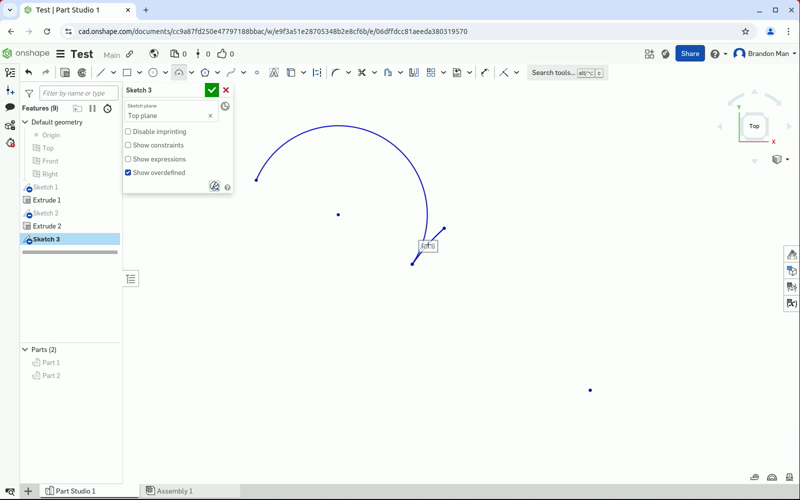
scroll(-6)
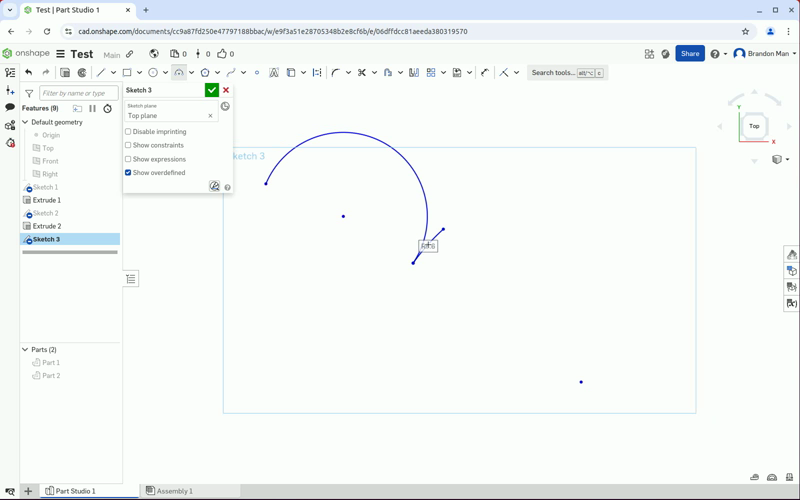
scroll(-6)
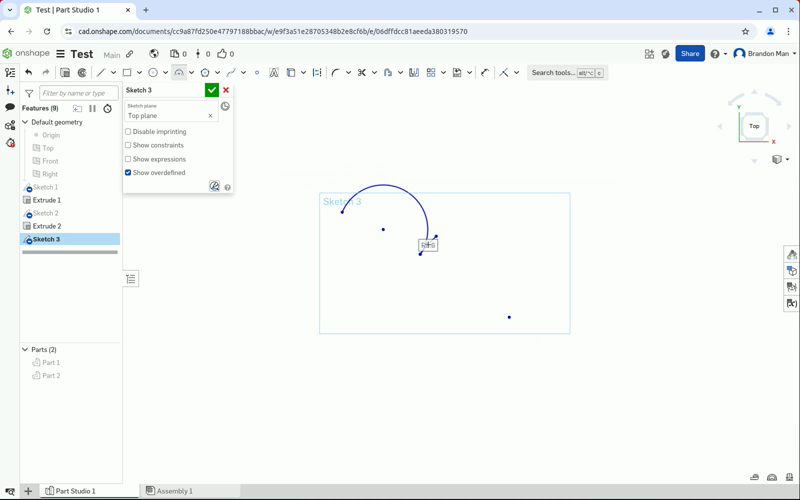
scroll(-6)
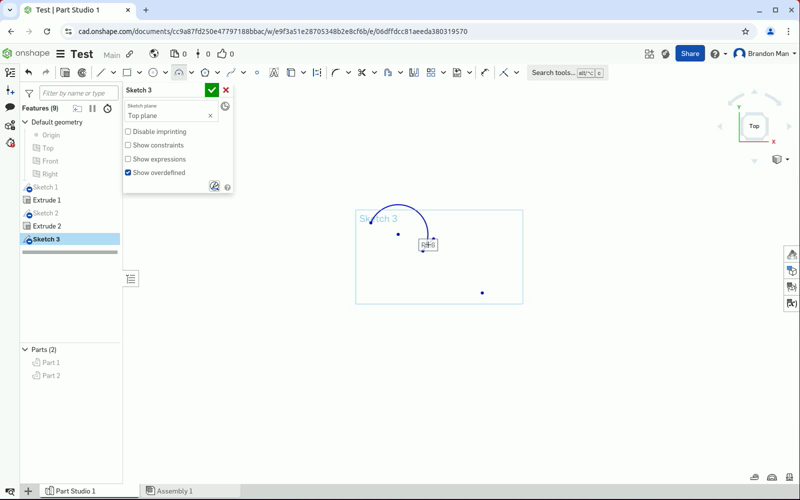
scroll(-6)
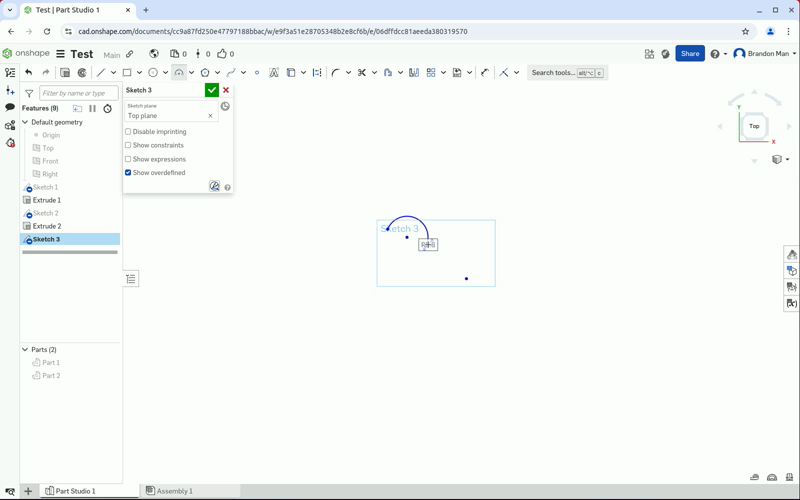
scroll(-6)
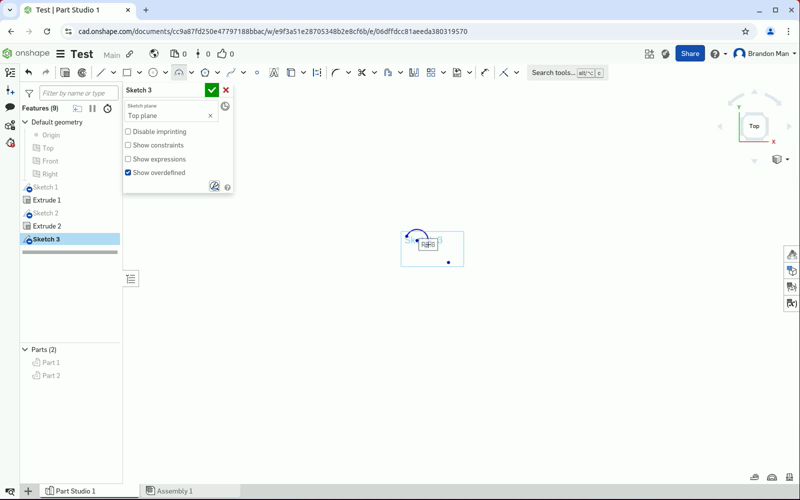
key_up(shift)
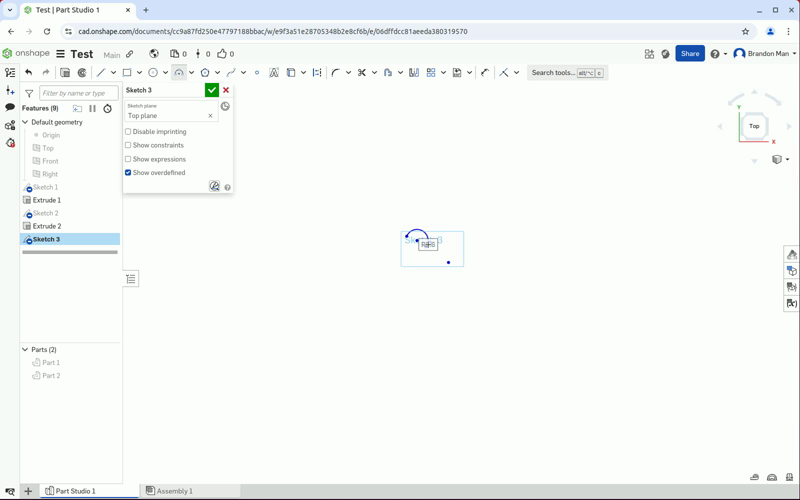
mouse_move(430, 242)
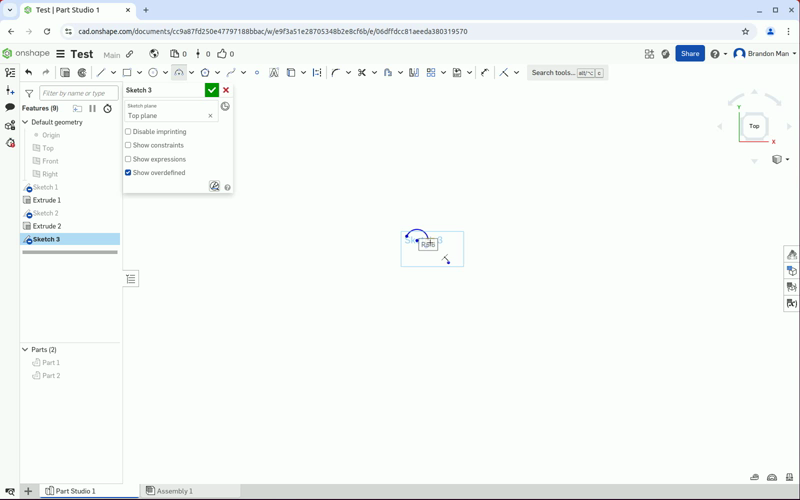
scroll(6)
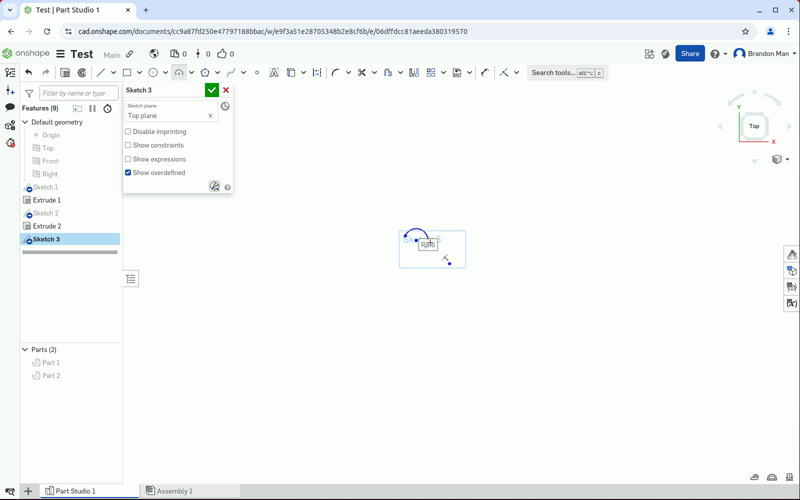
scroll(6)
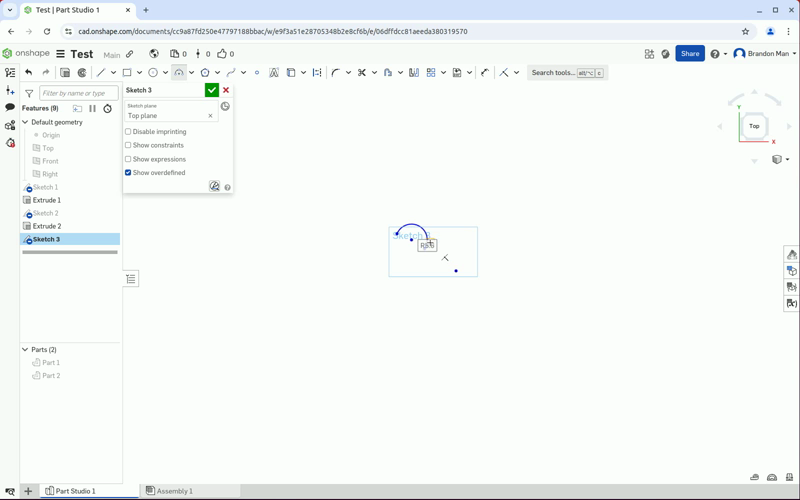
scroll(6)
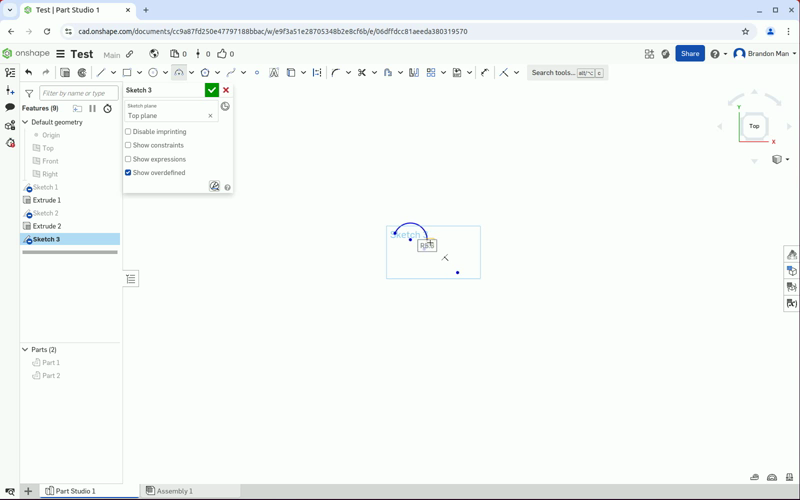
scroll(6)
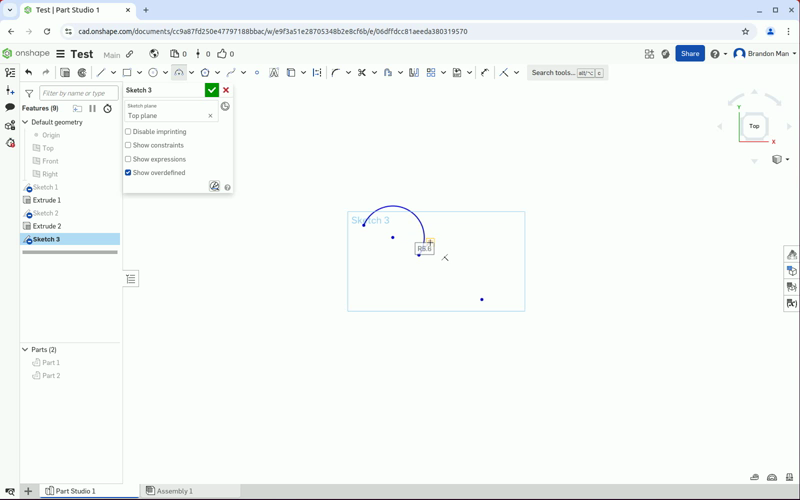
scroll(6)
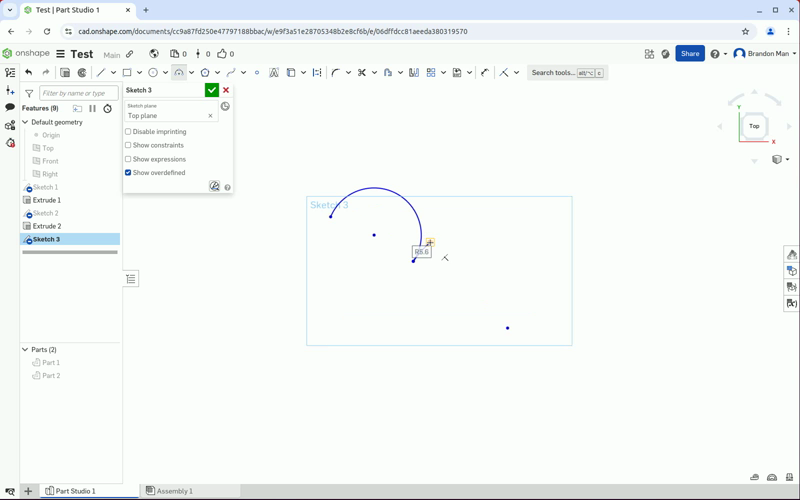
scroll(6)
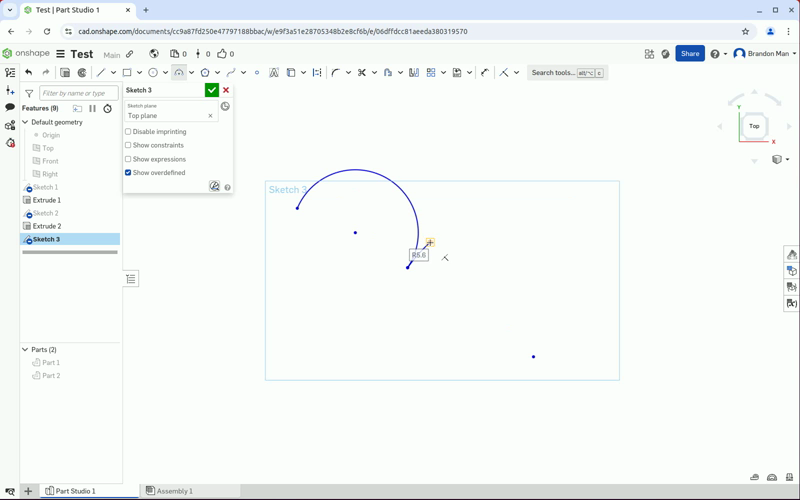
scroll(6)
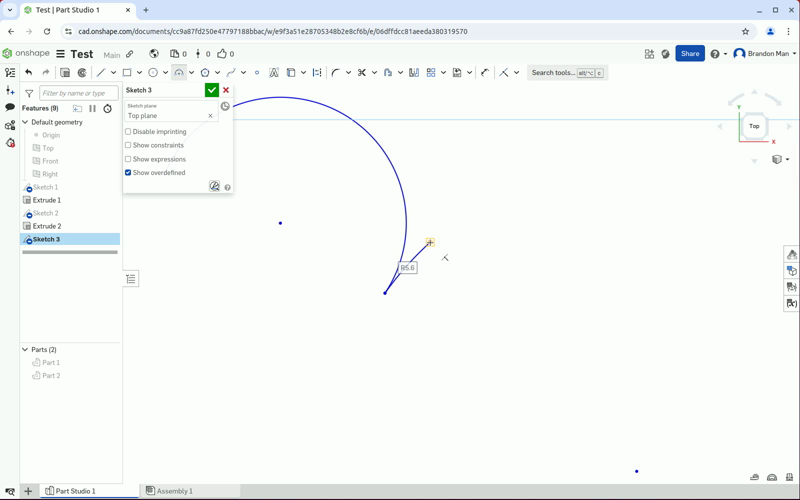
click(430, 242)
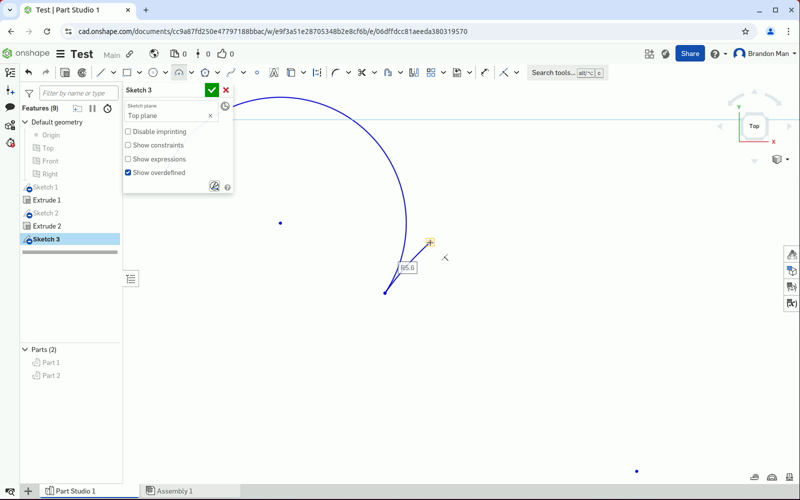
scroll(-6)
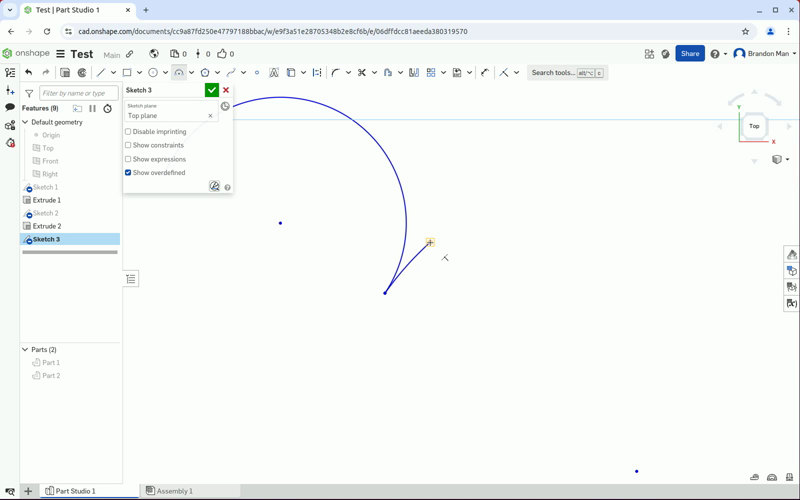
scroll(-6)
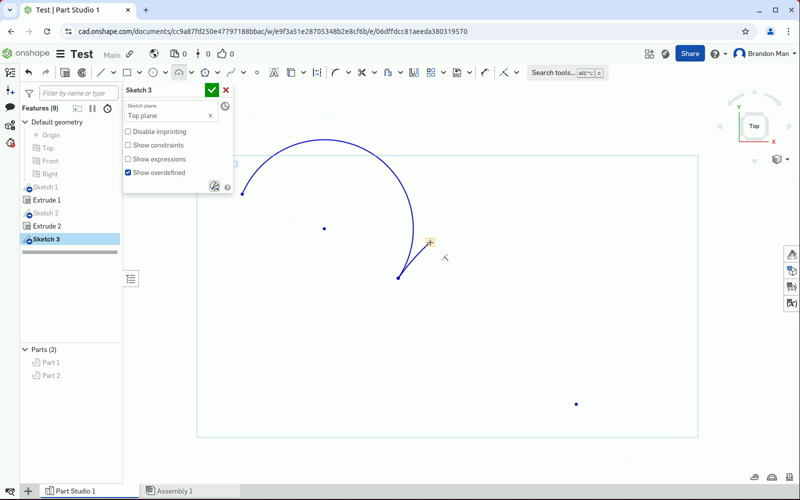
scroll(-6)
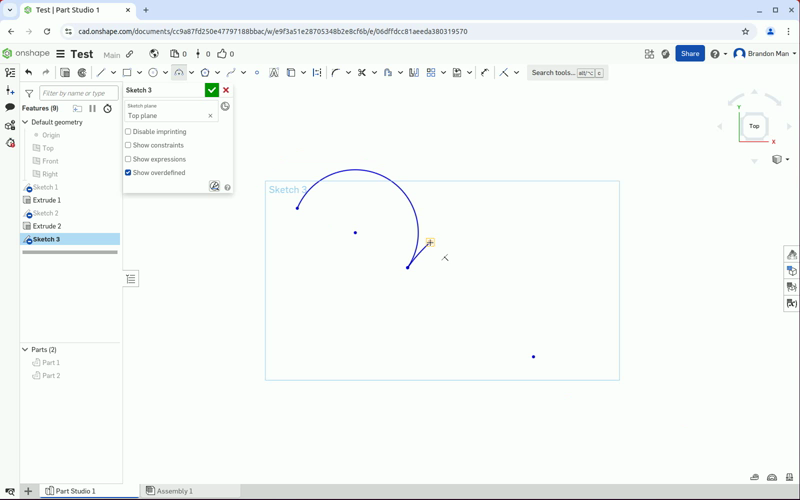
scroll(-6)
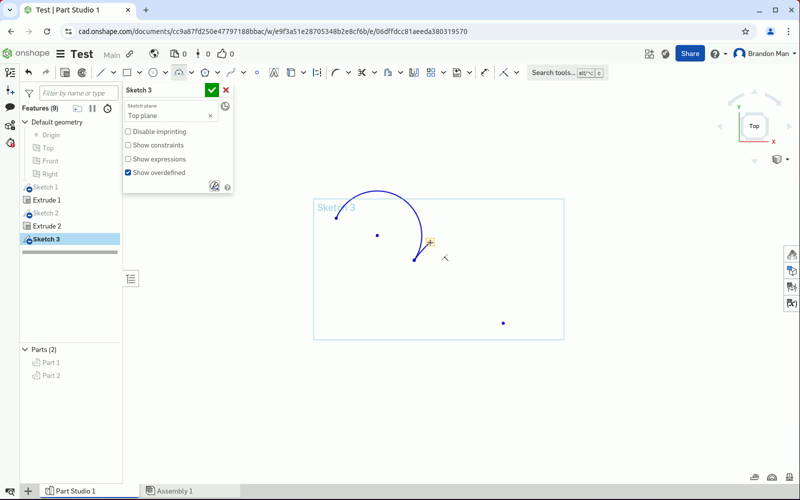
scroll(-6)
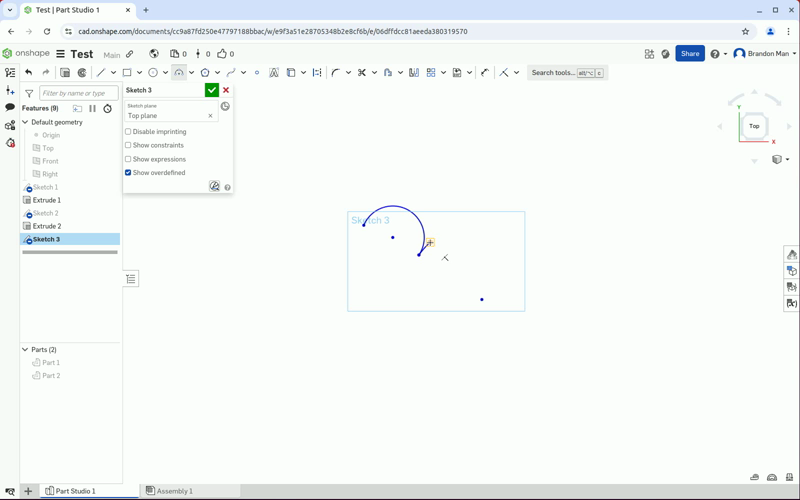
scroll(-6)
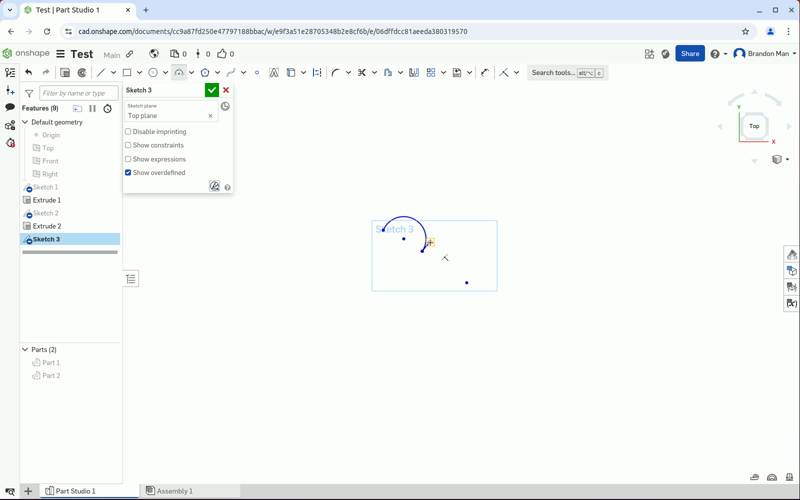
scroll(-6)
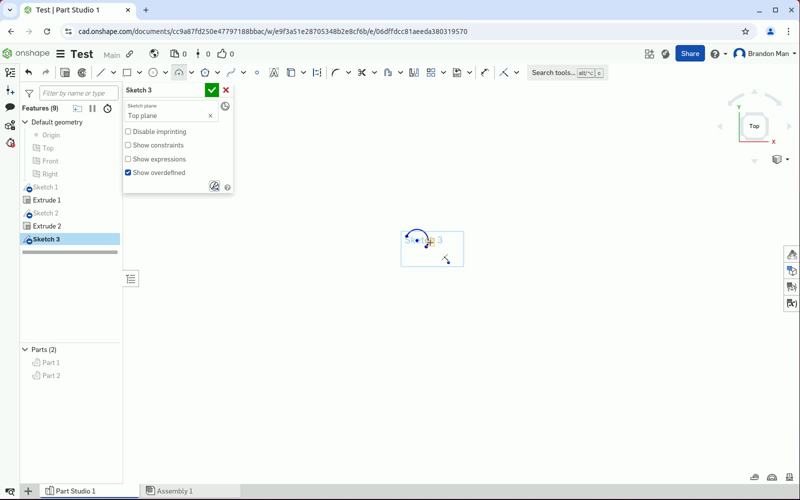
key_down(shift)
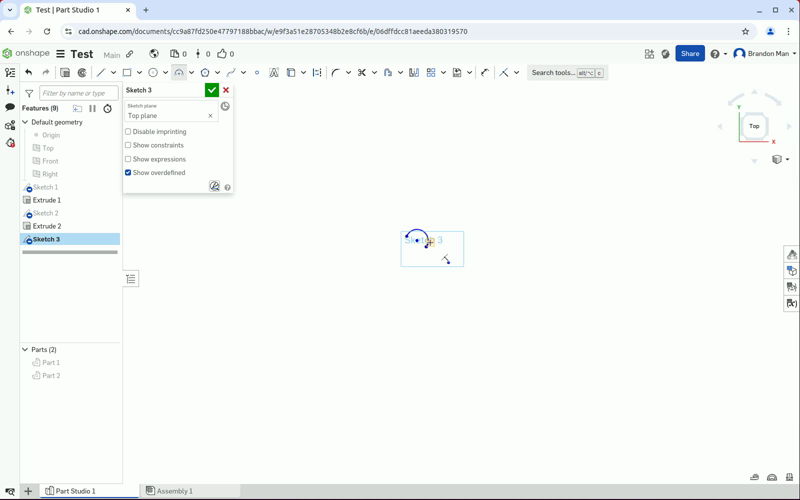
mouse_move(409, 229)
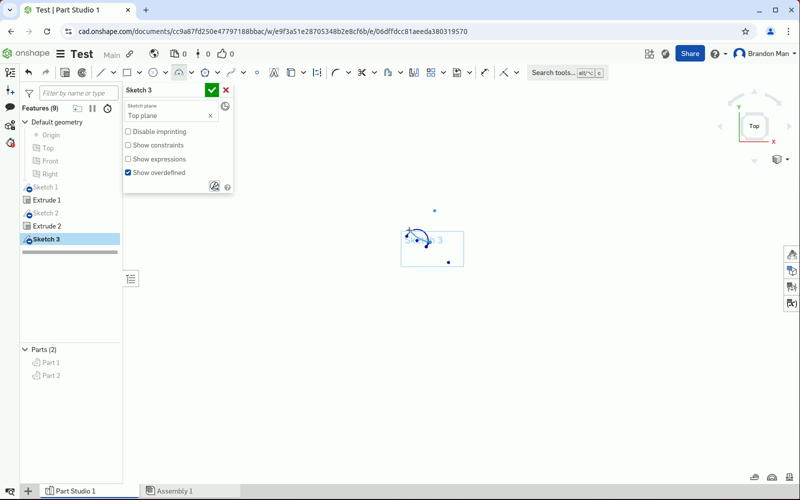
click(409, 229)
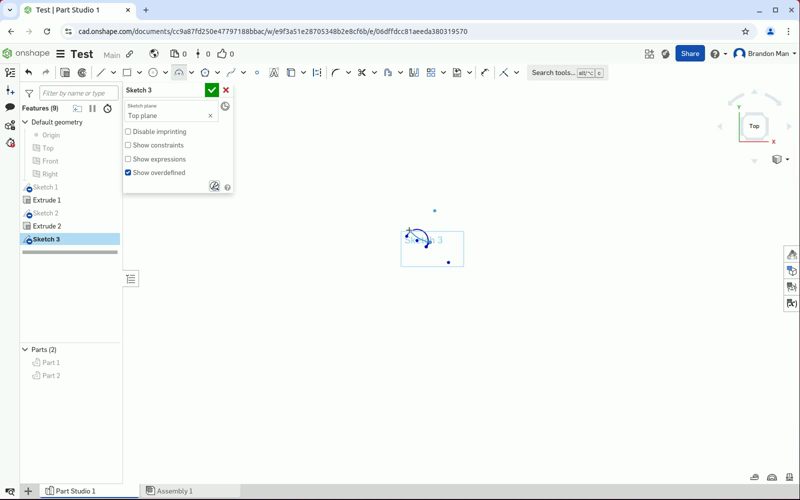
mouse_move(423, 229)
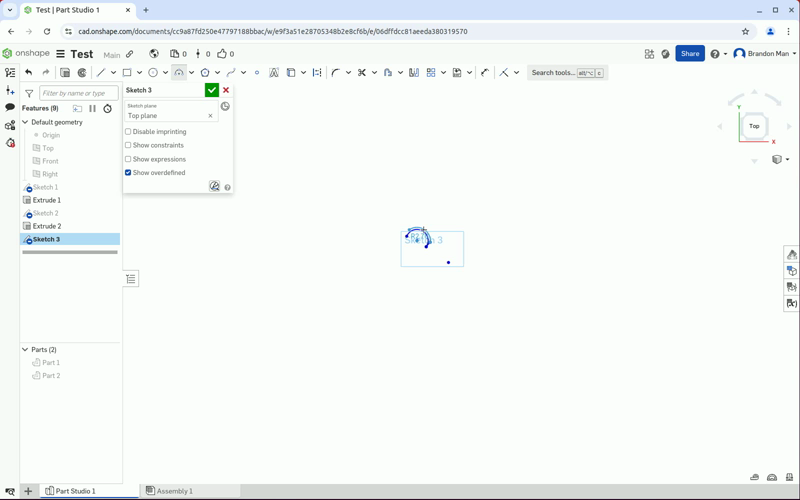
scroll(6)
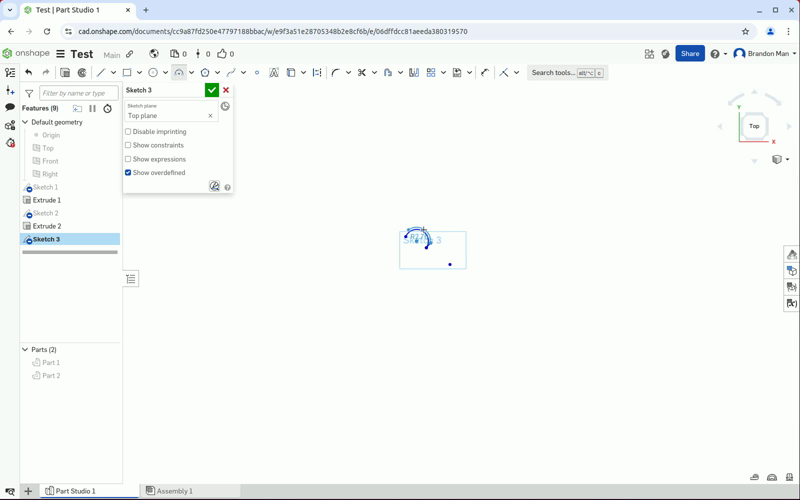
scroll(6)
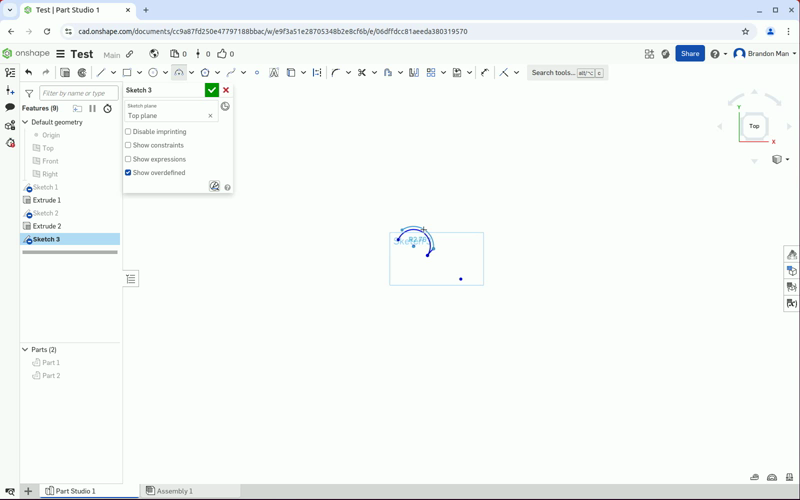
scroll(6)
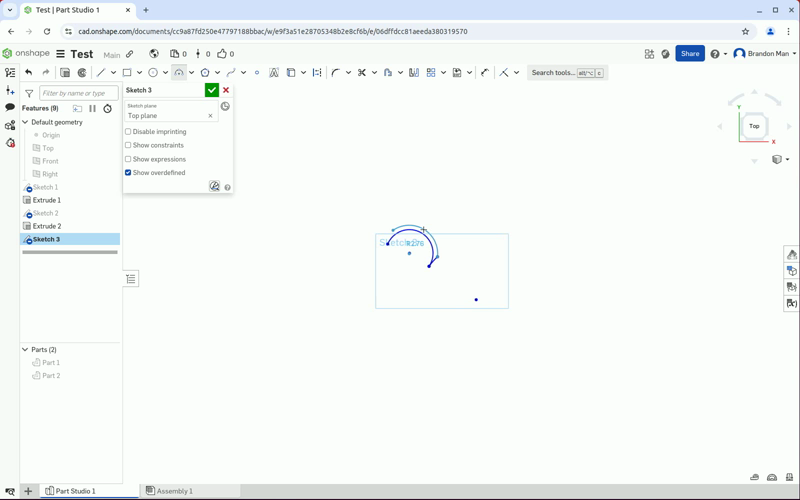
scroll(6)
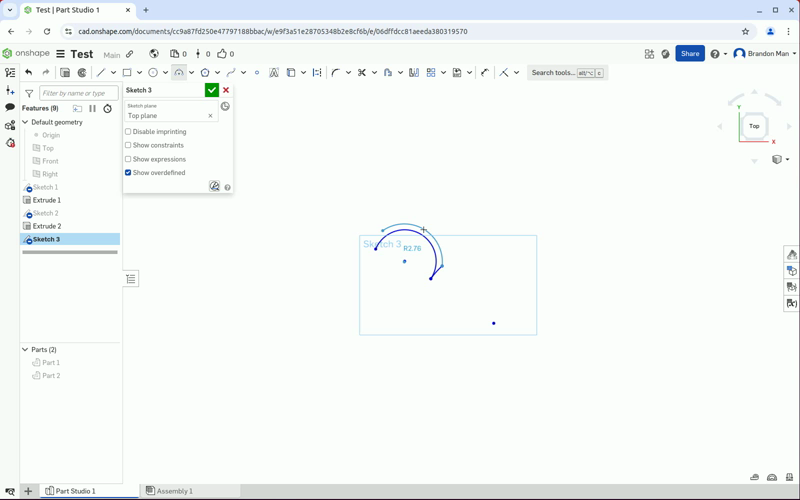
scroll(6)
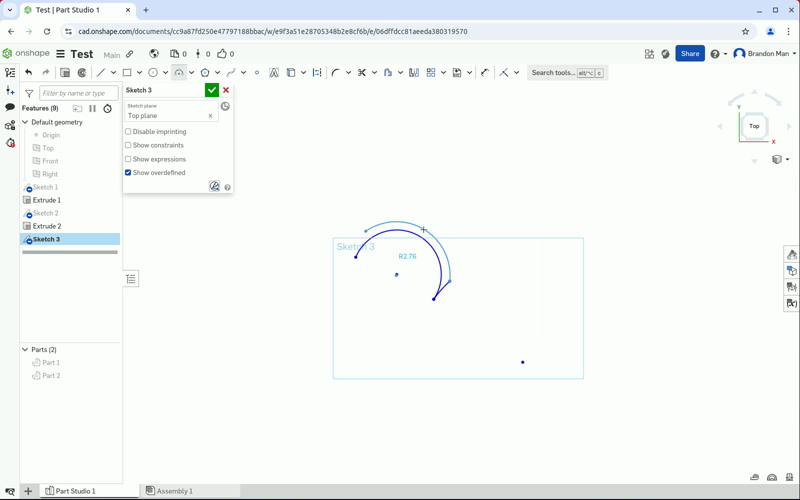
scroll(6)
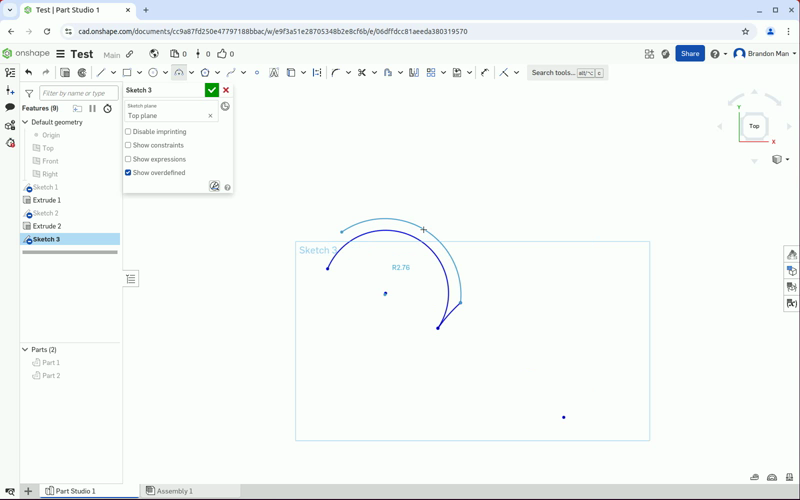
scroll(6)
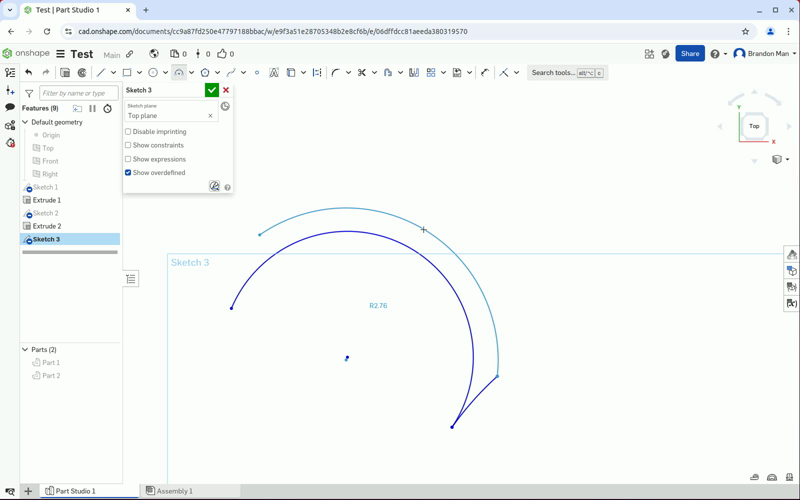
click(423, 229)
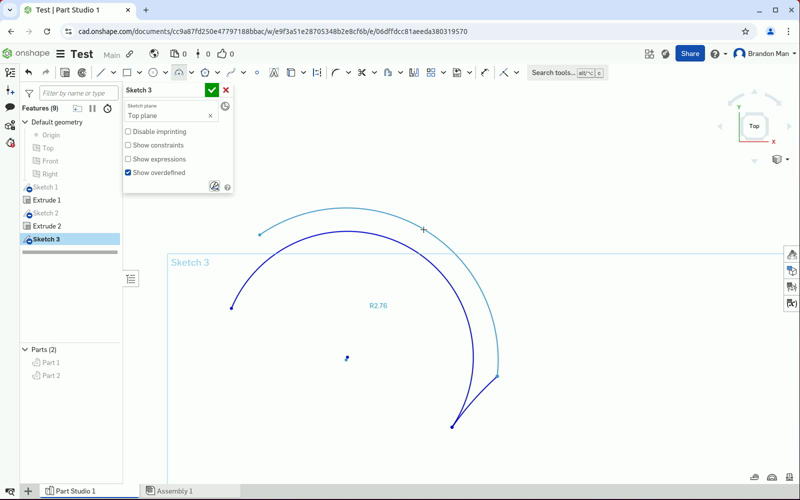
scroll(-6)
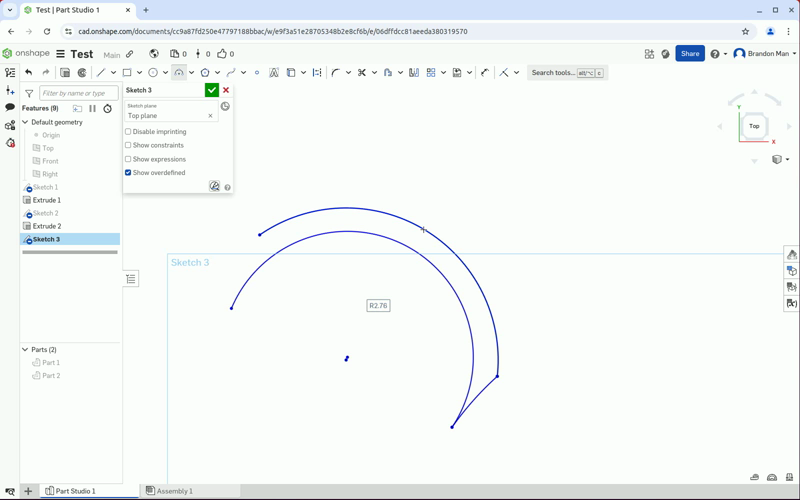
scroll(-6)
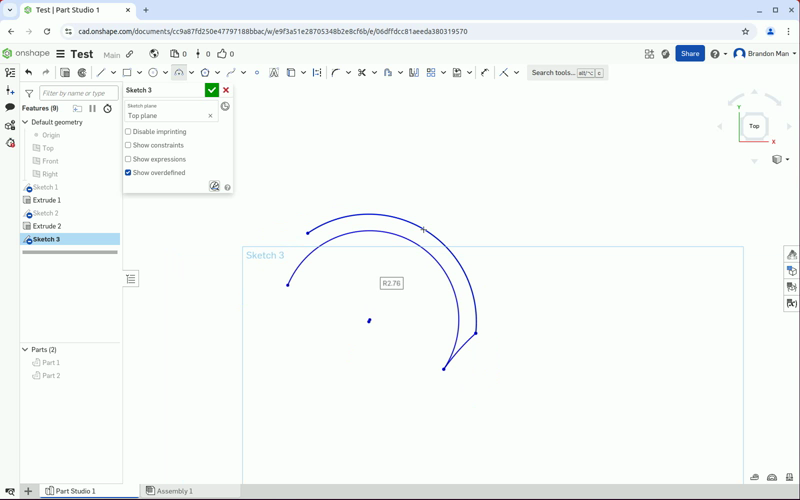
scroll(-6)
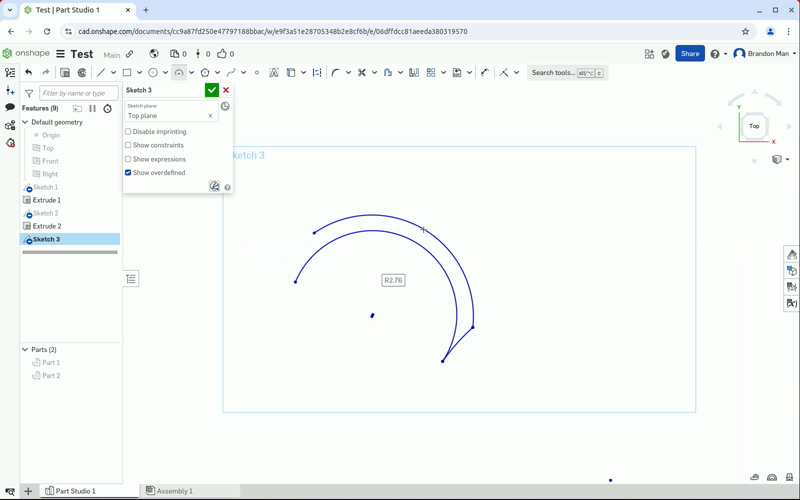
scroll(-6)
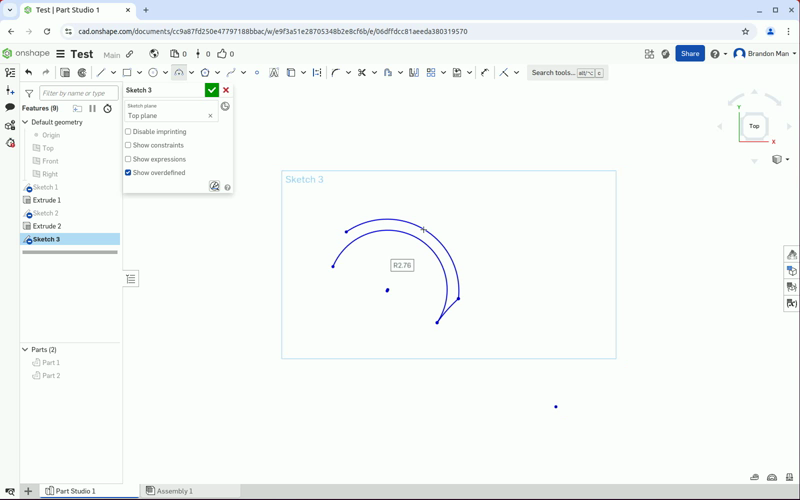
scroll(-6)
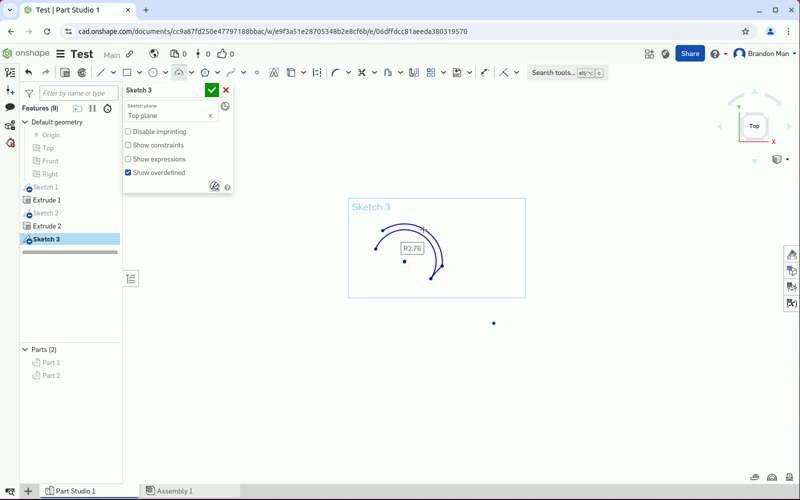
scroll(-6)
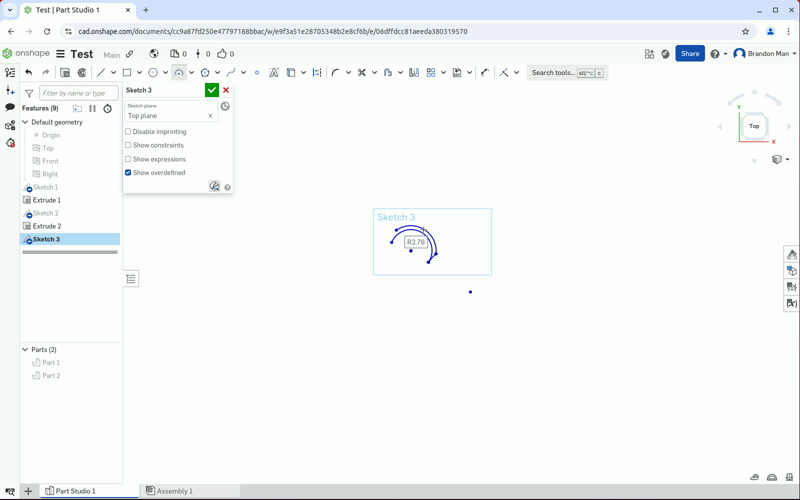
scroll(-6)
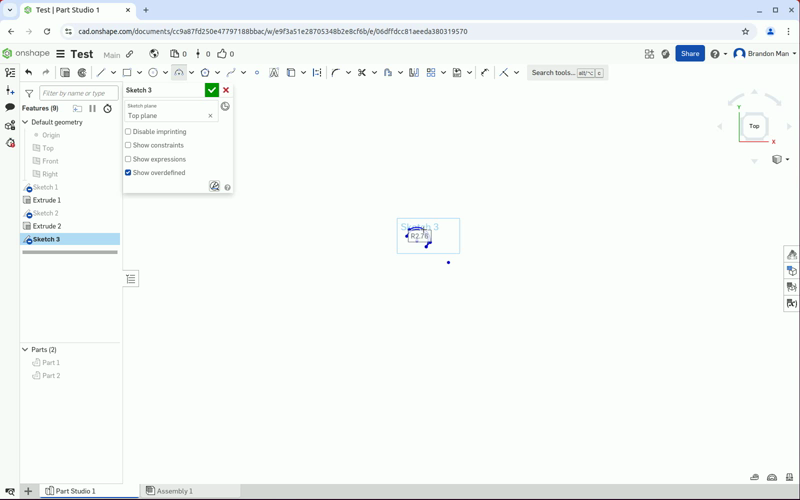
key_up(shift)
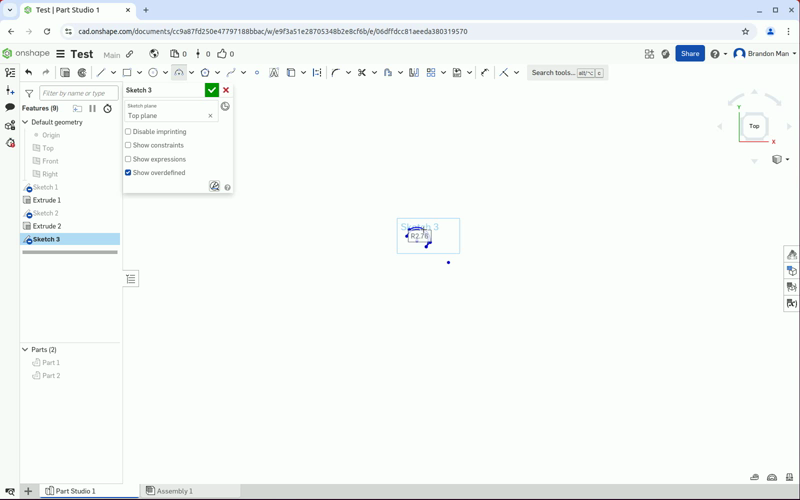
key(esc)
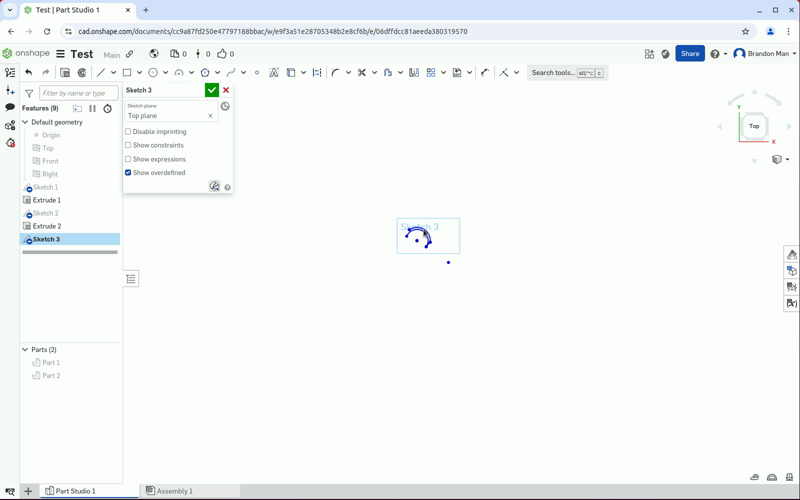
key(l)
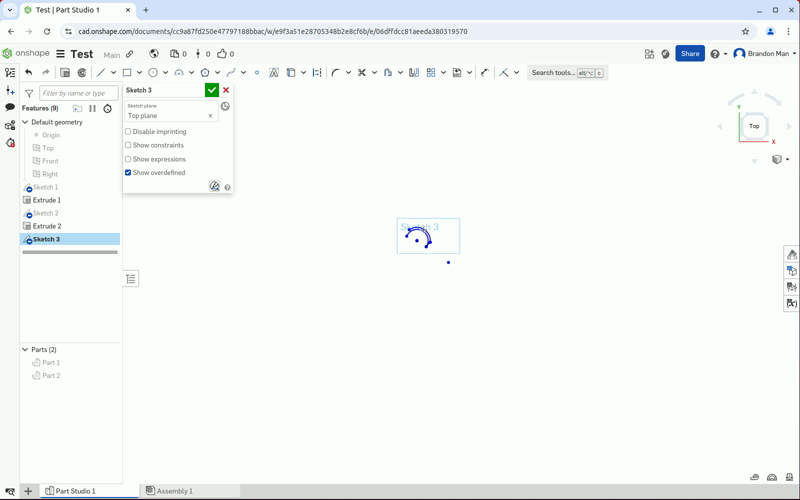
mouse_move(409, 229)
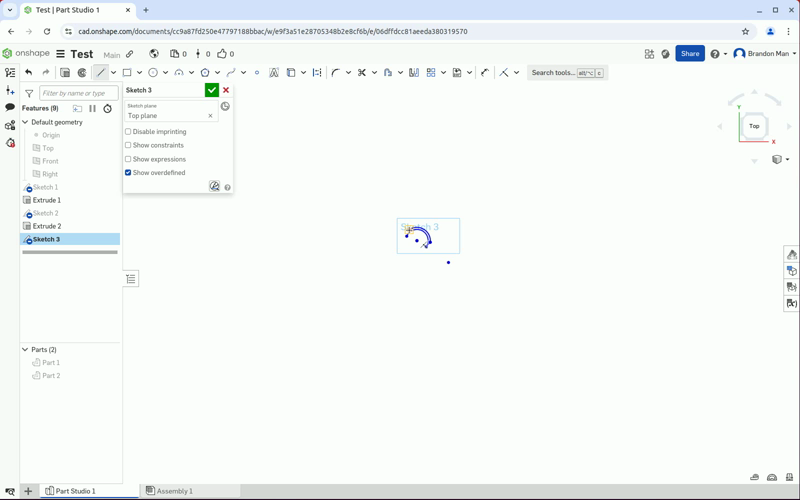
click(409, 229)
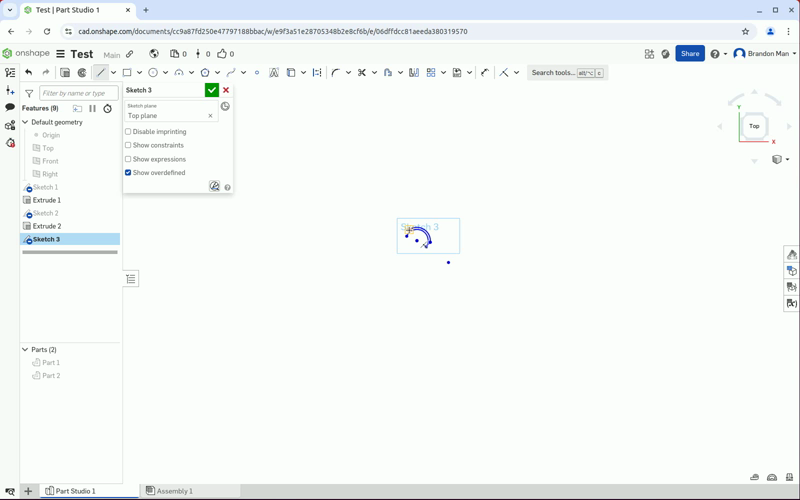
mouse_move(439, 229)
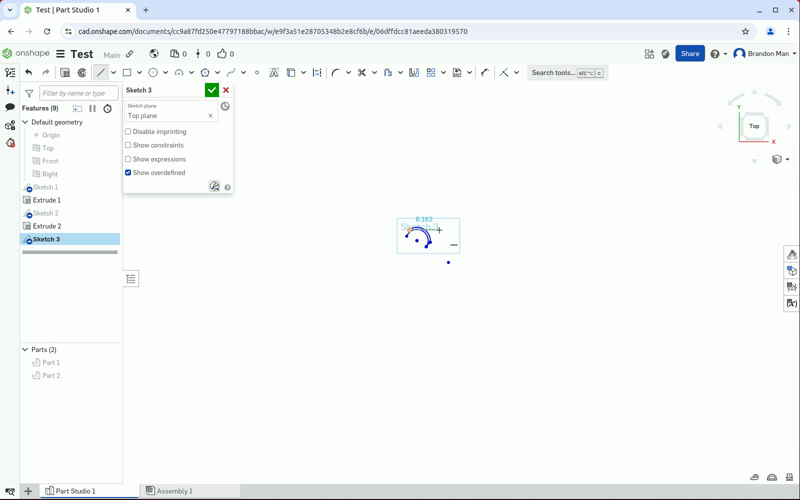
key_down(shift)
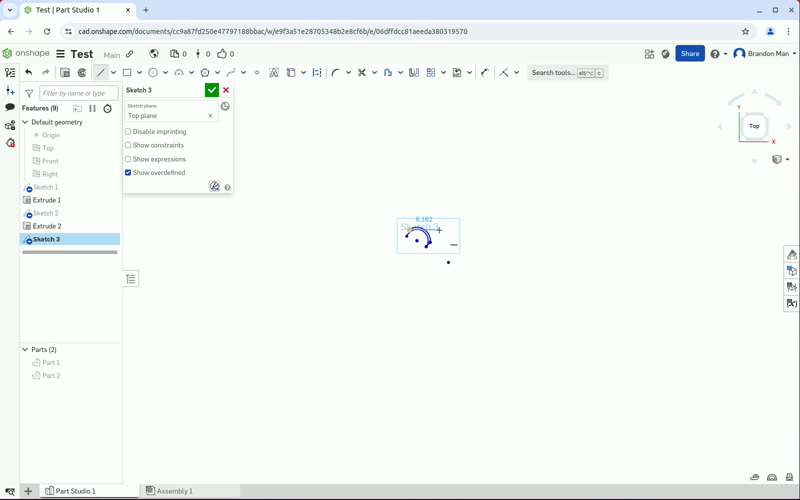
mouse_move(406, 236)
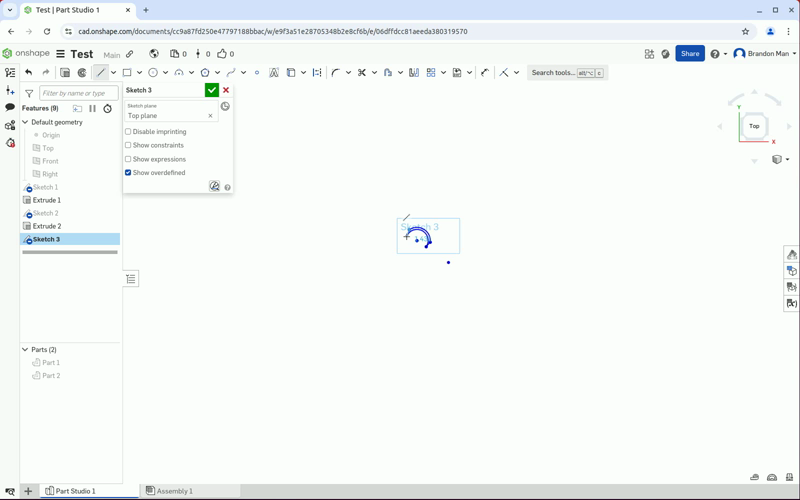
scroll(6)
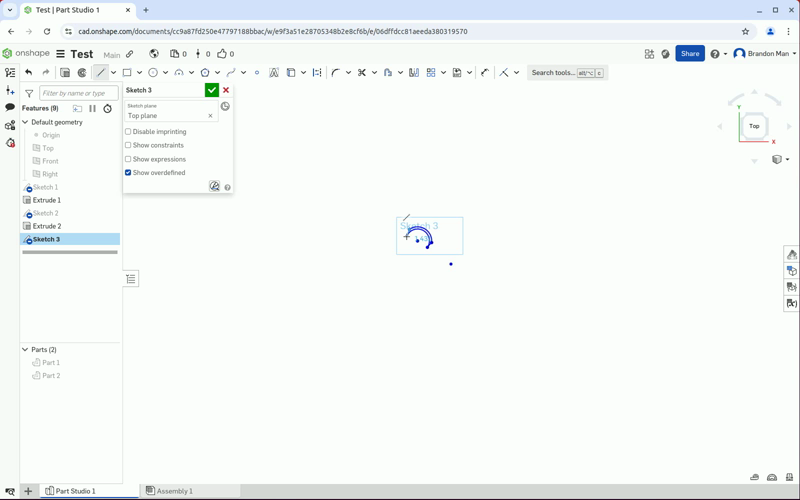
scroll(6)
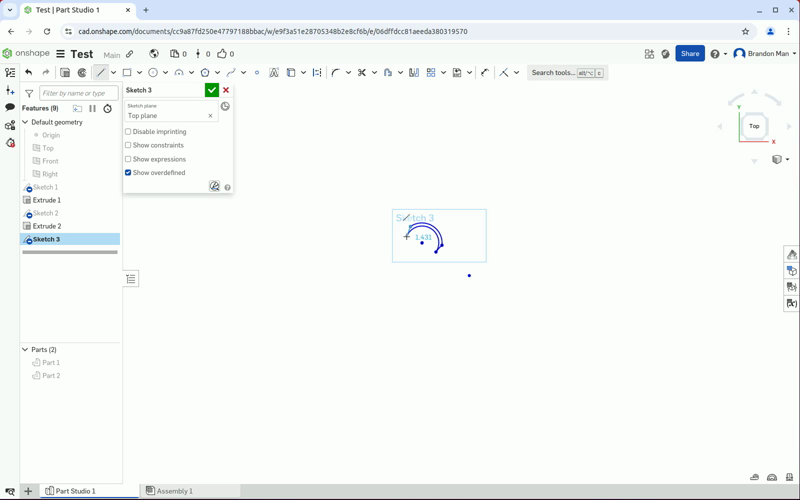
scroll(6)
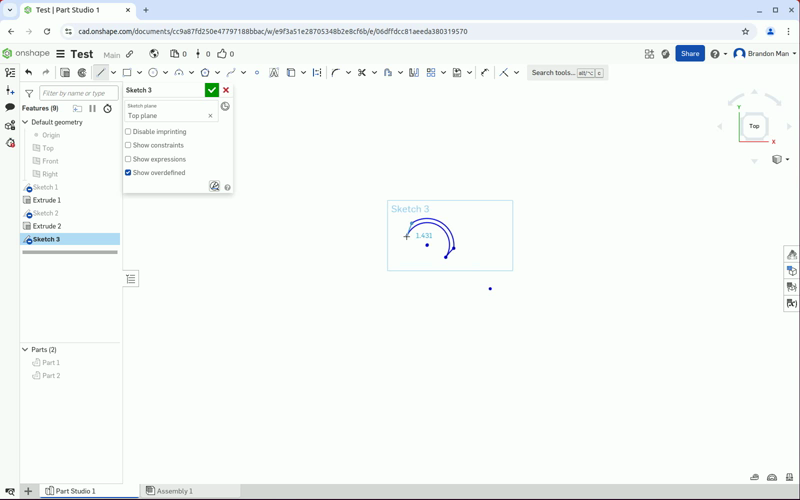
scroll(6)
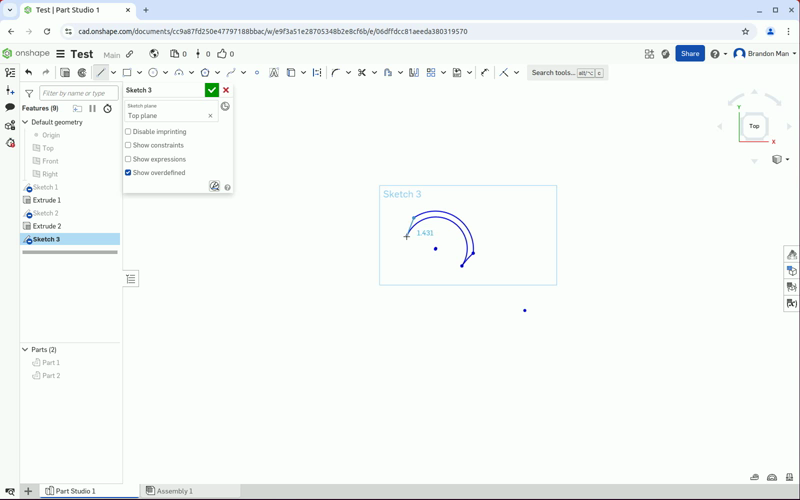
scroll(6)
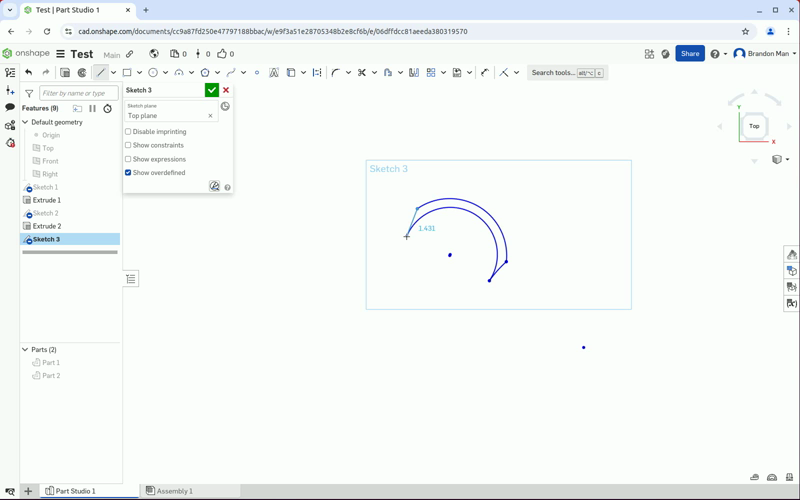
scroll(6)
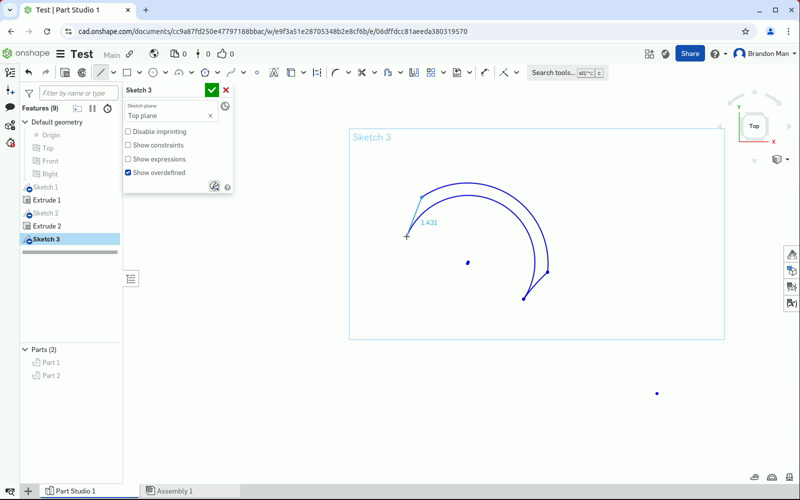
scroll(6)
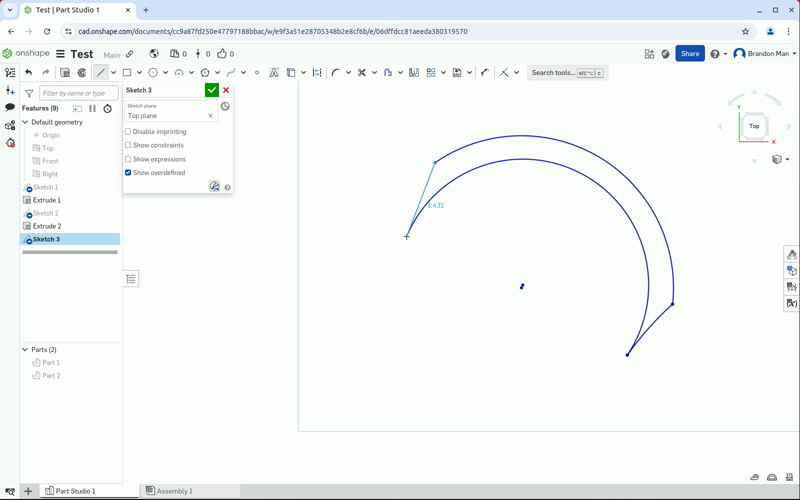
key_up(shift)
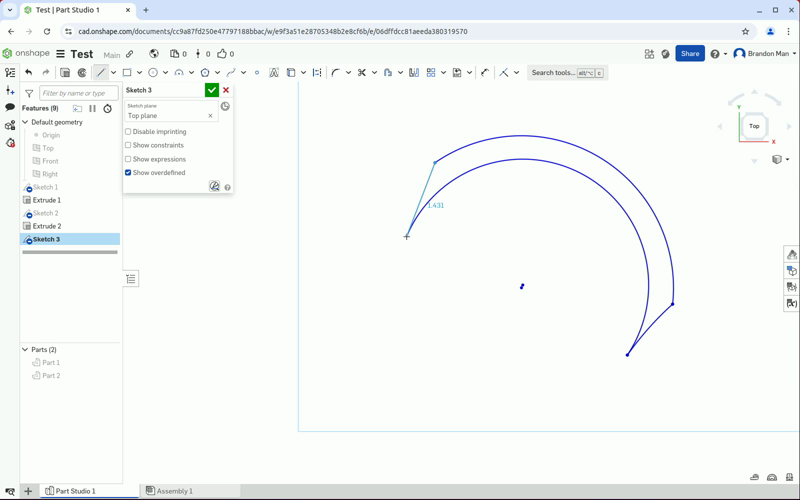
click(406, 236)
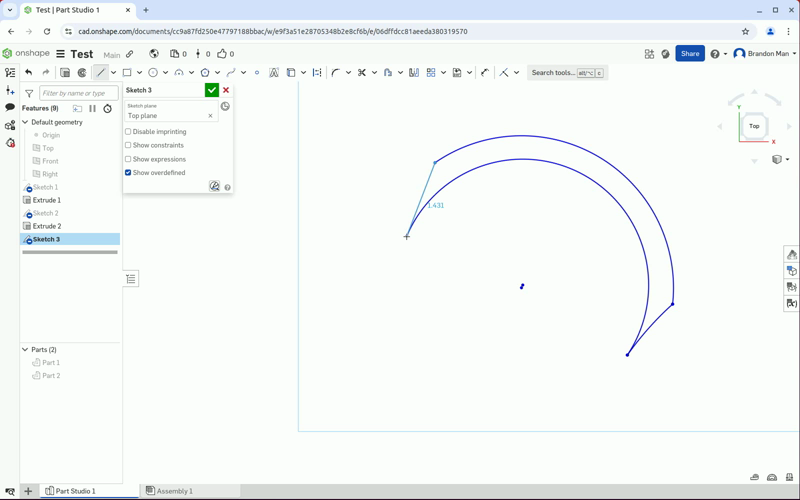
scroll(-6)
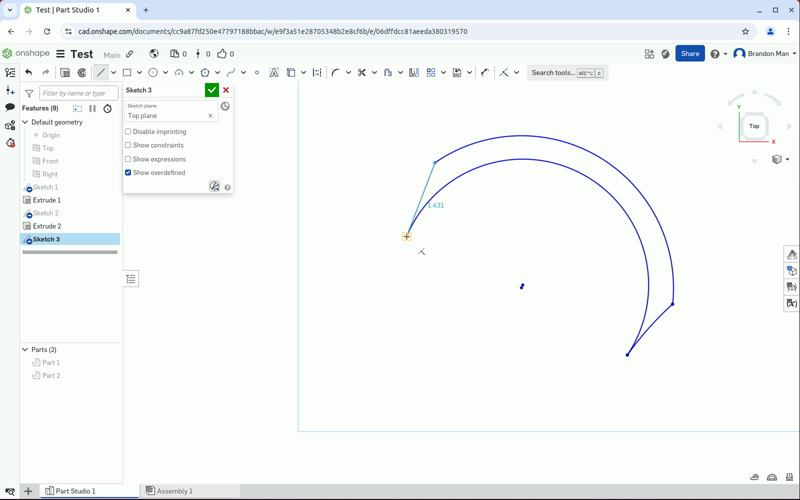
scroll(-6)
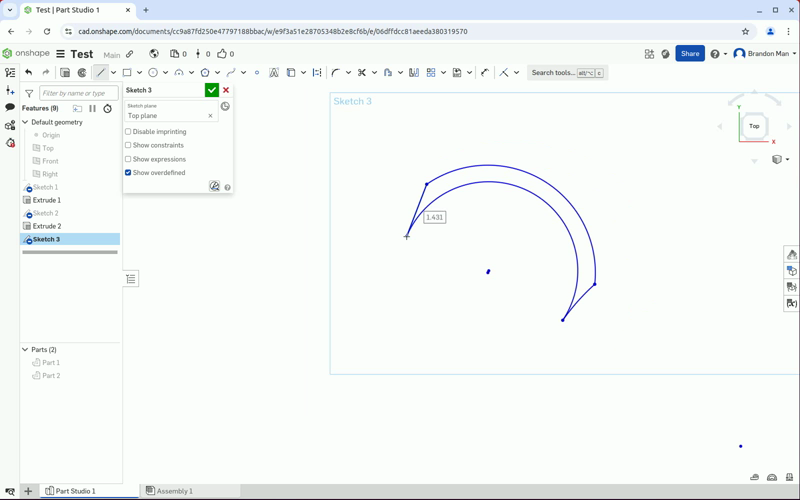
scroll(-6)
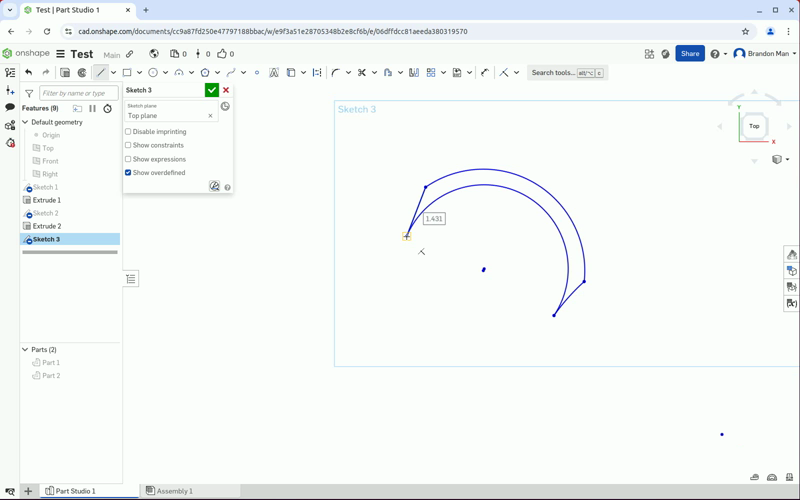
scroll(-6)
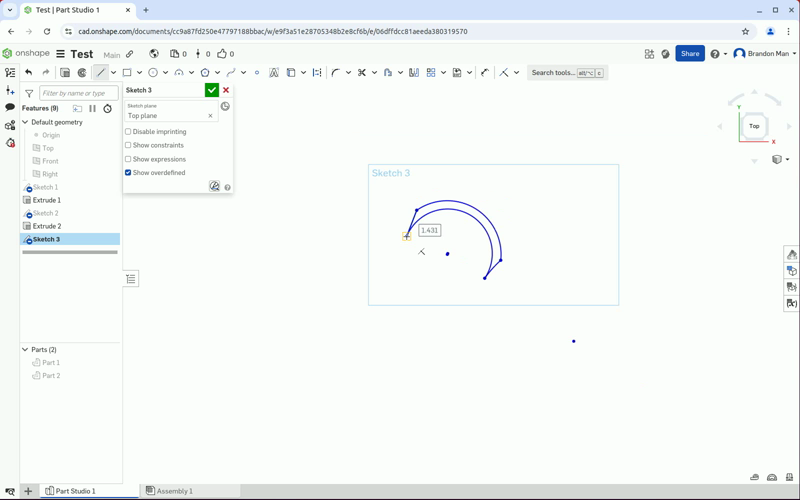
scroll(-6)
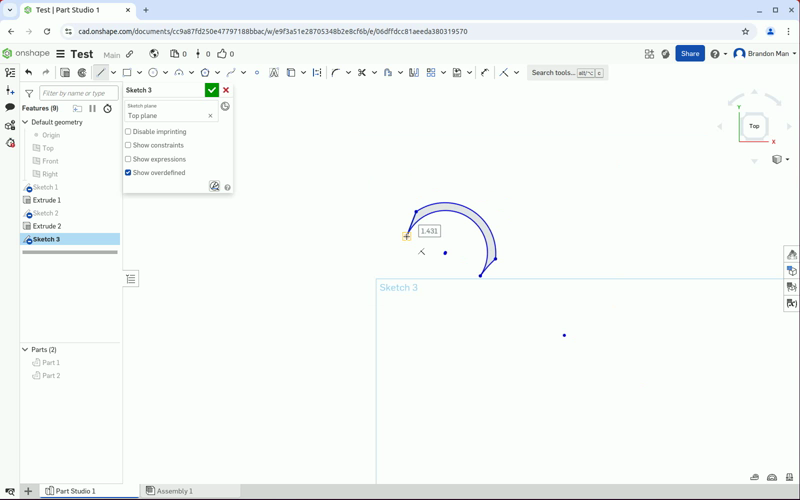
scroll(-6)
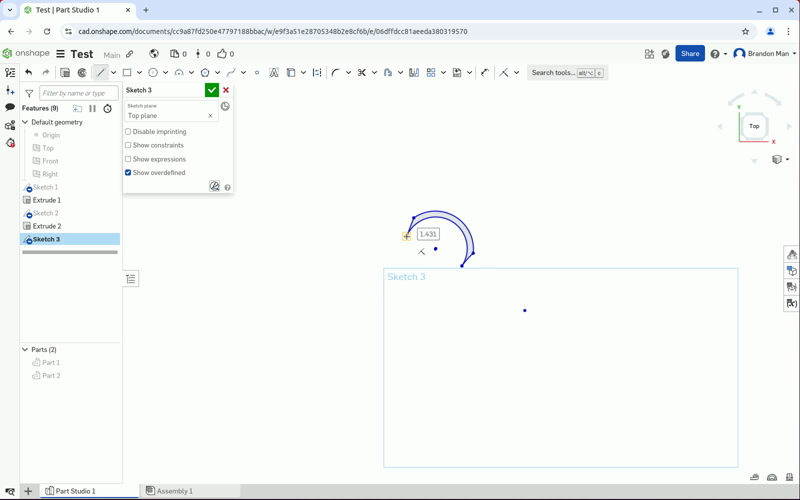
scroll(-6)
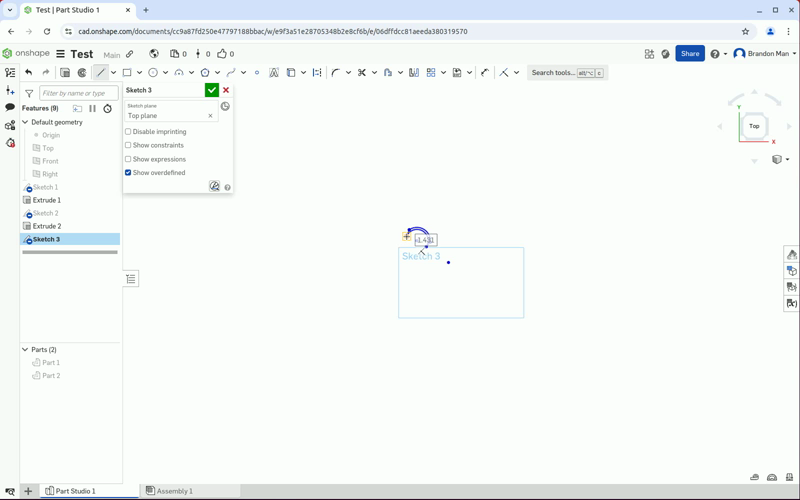
key(esc)
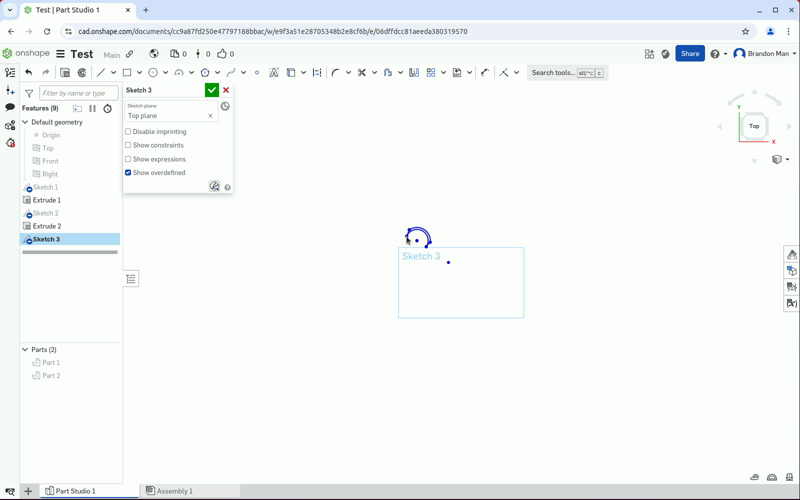
mouse_move(429, 237)
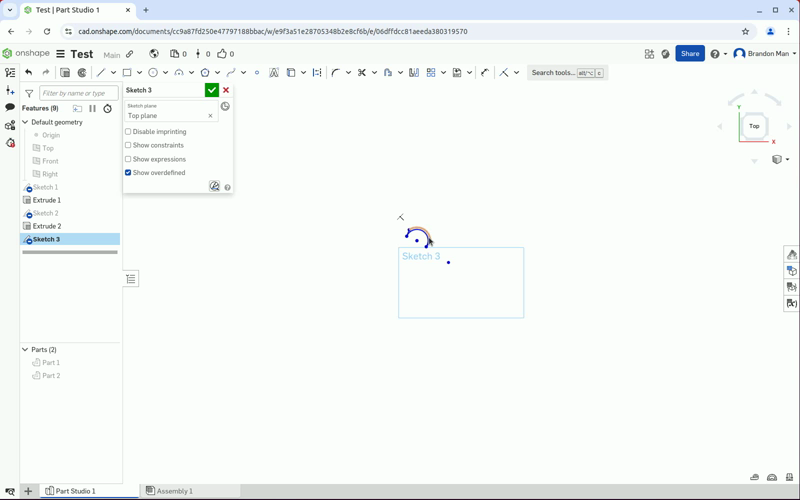
scroll(6)
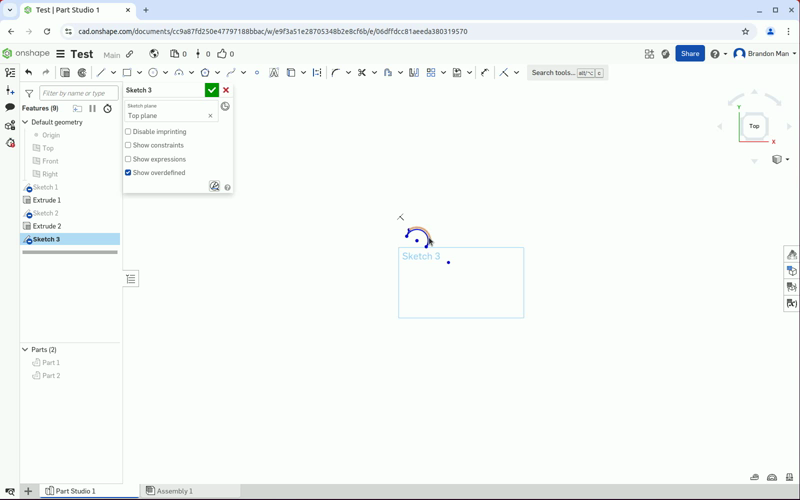
scroll(6)
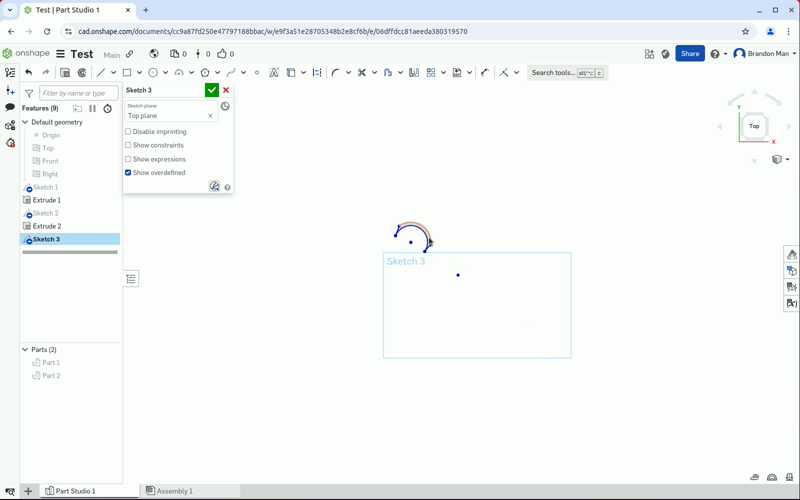
scroll(6)
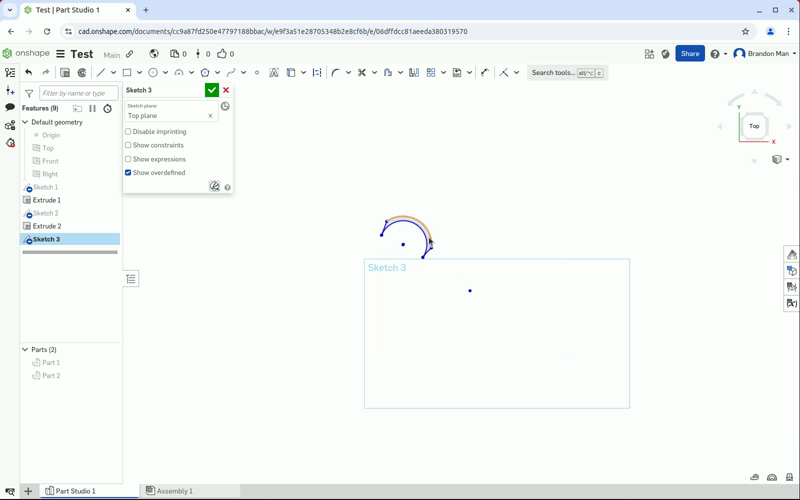
scroll(6)
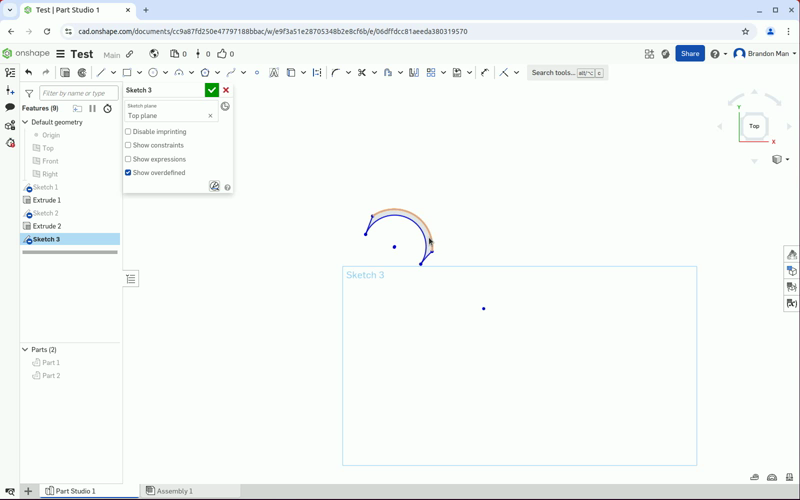
scroll(6)
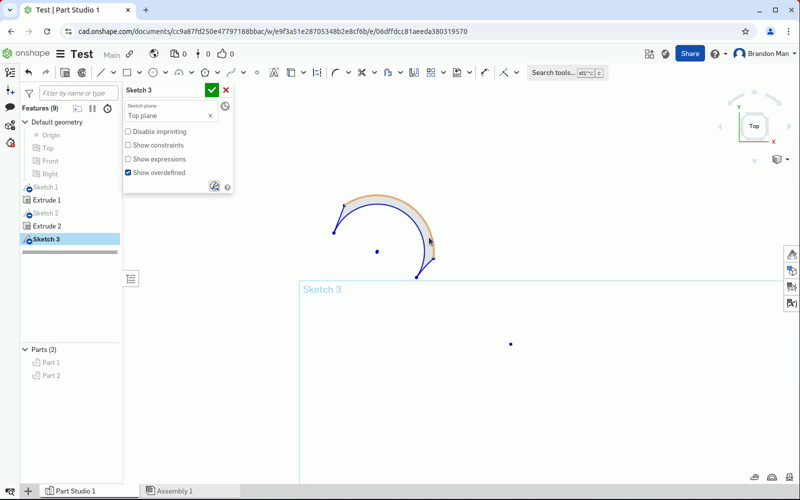
scroll(6)
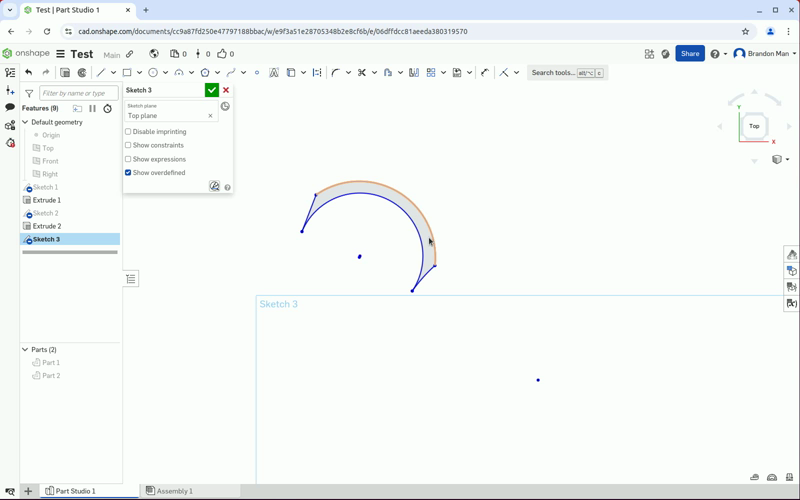
scroll(6)
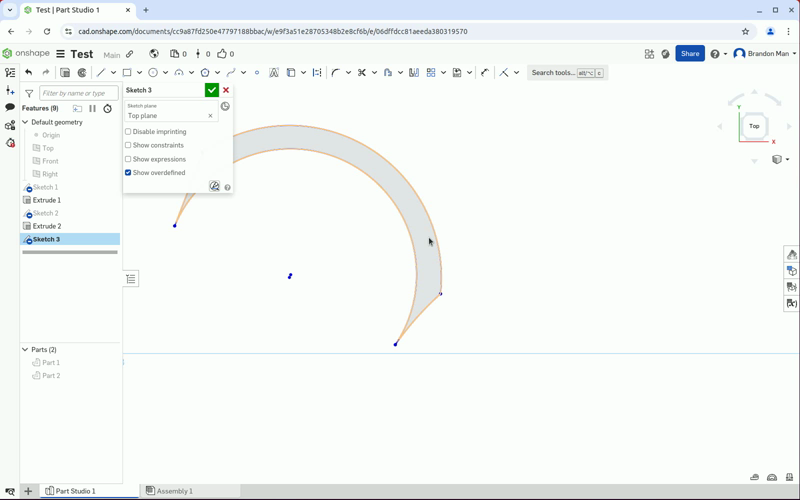
click(429, 237)
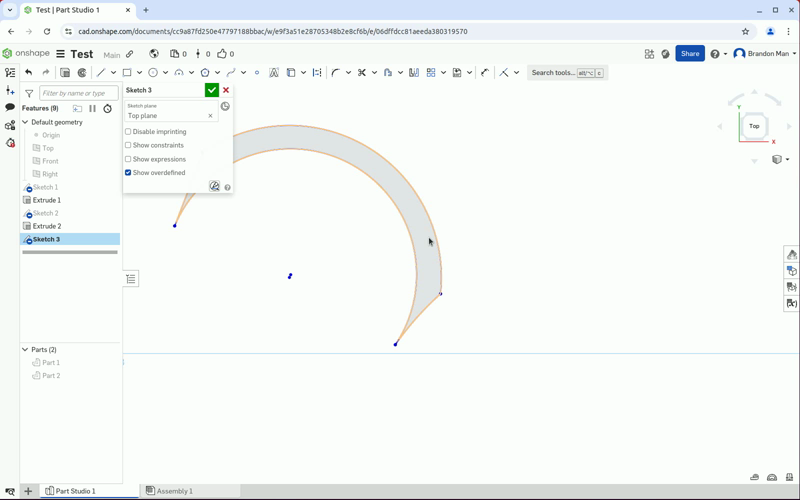
scroll(-6)
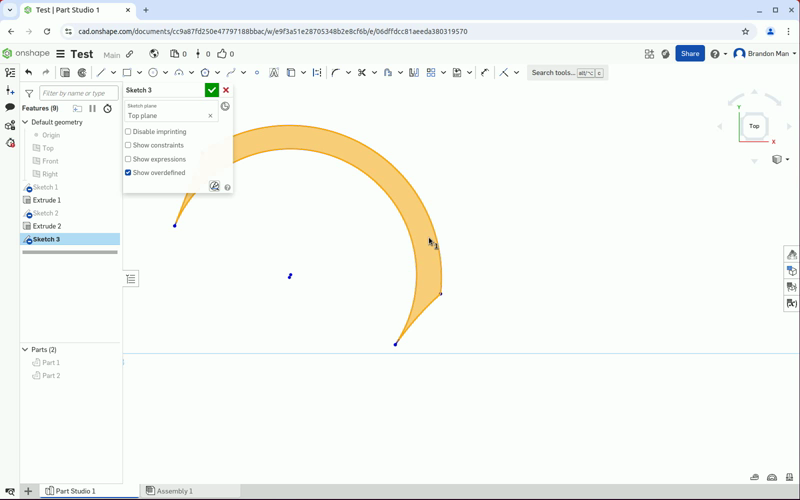
scroll(-6)
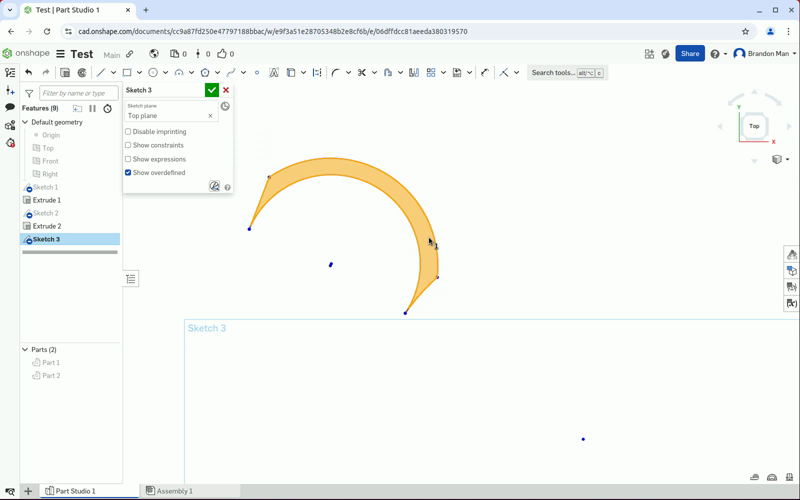
scroll(-6)
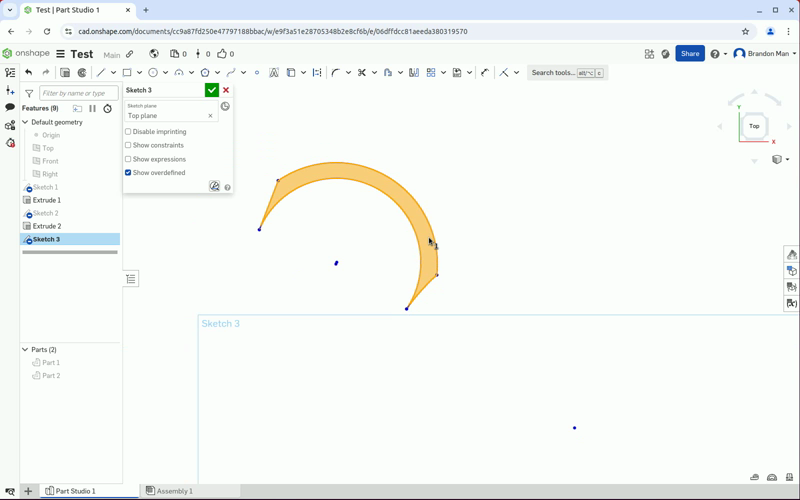
scroll(-6)
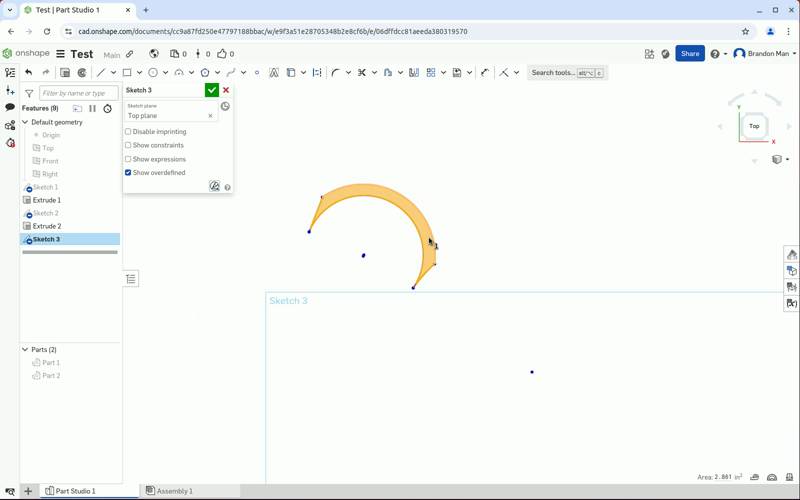
scroll(-6)
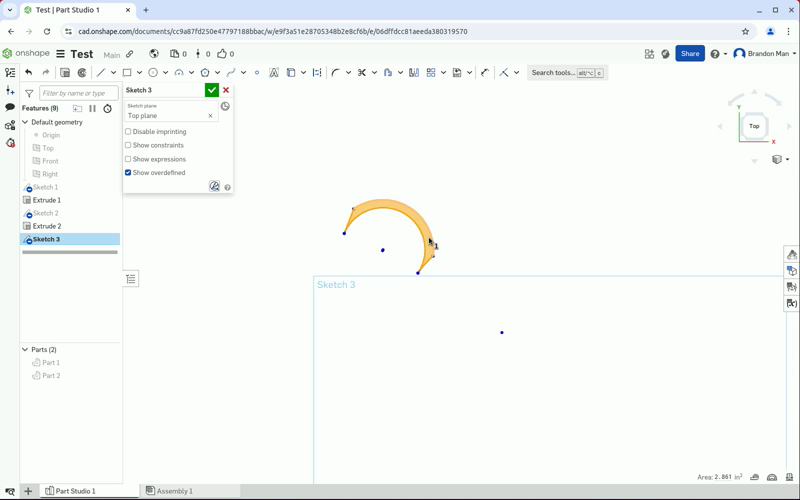
scroll(-6)
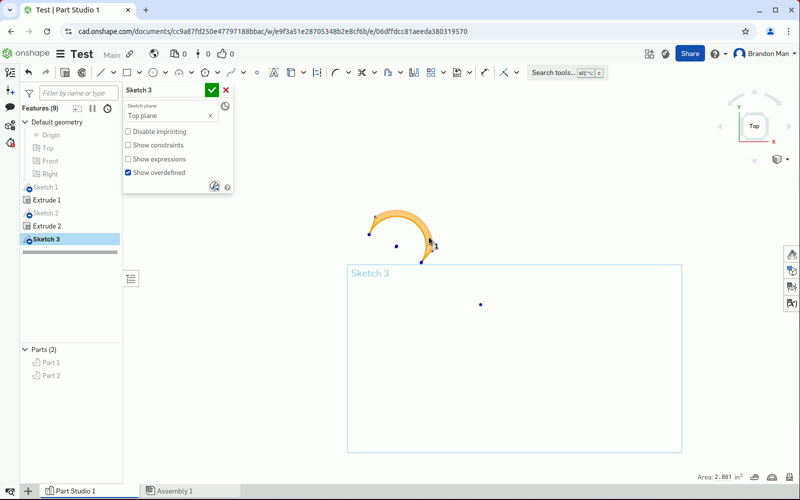
scroll(-6)
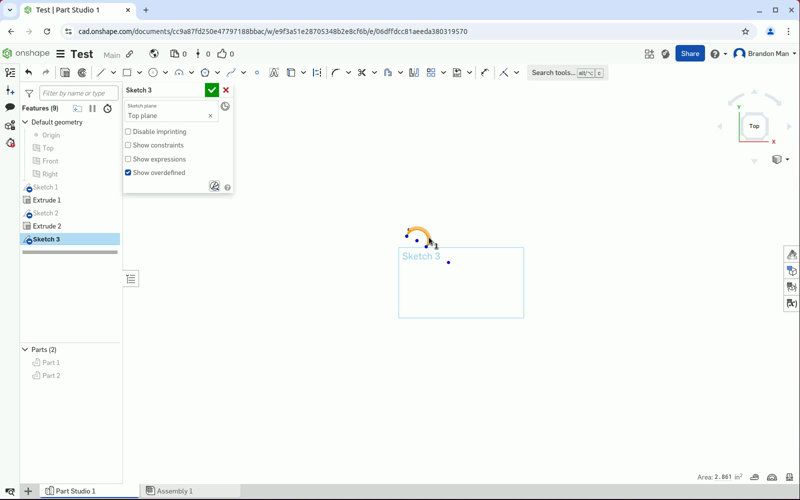
mouse_move(73, 352)
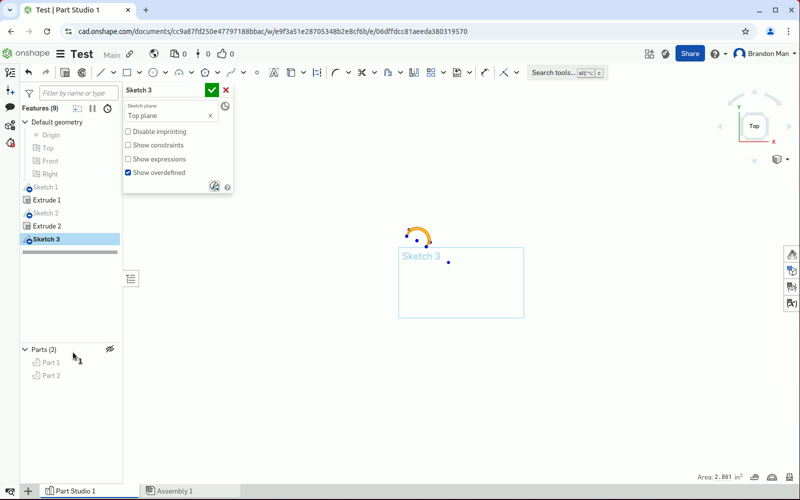
key(shift+y)
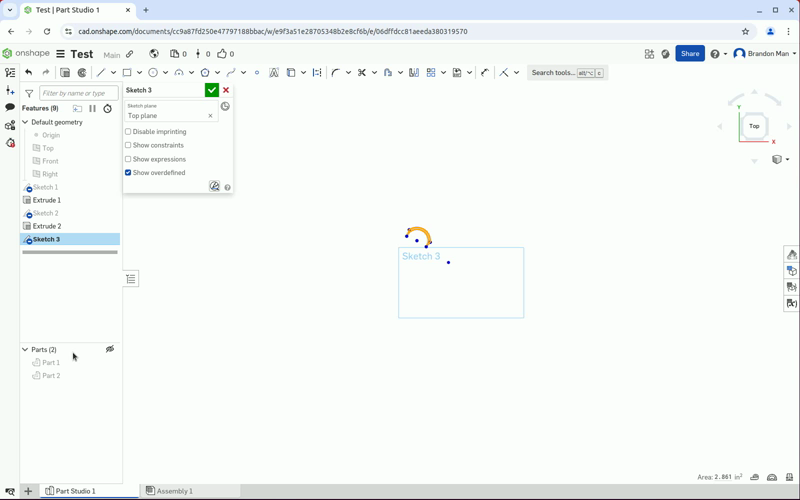
key(shift+e)
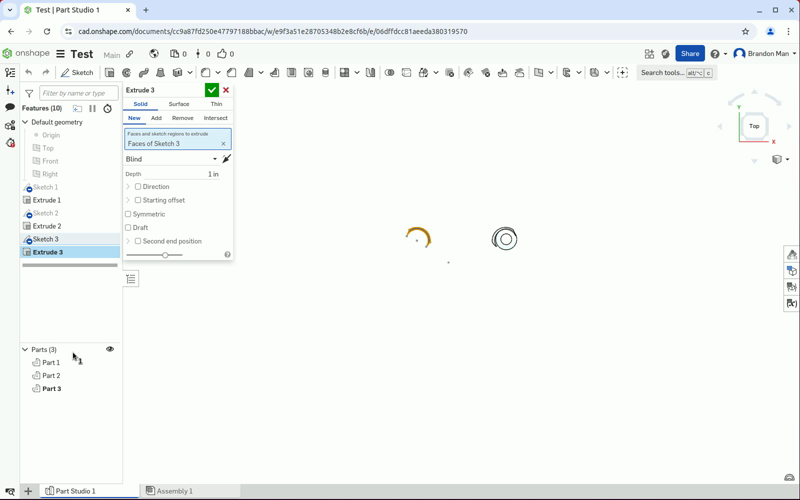
mouse_move(143, 106)
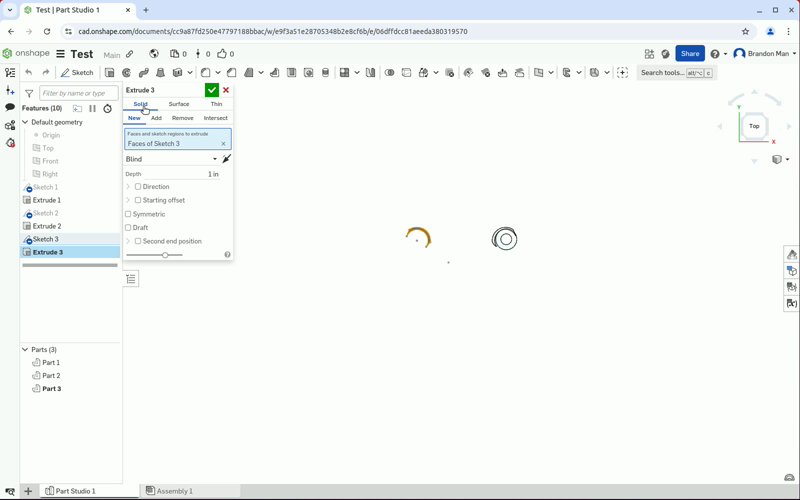
click(143, 106)
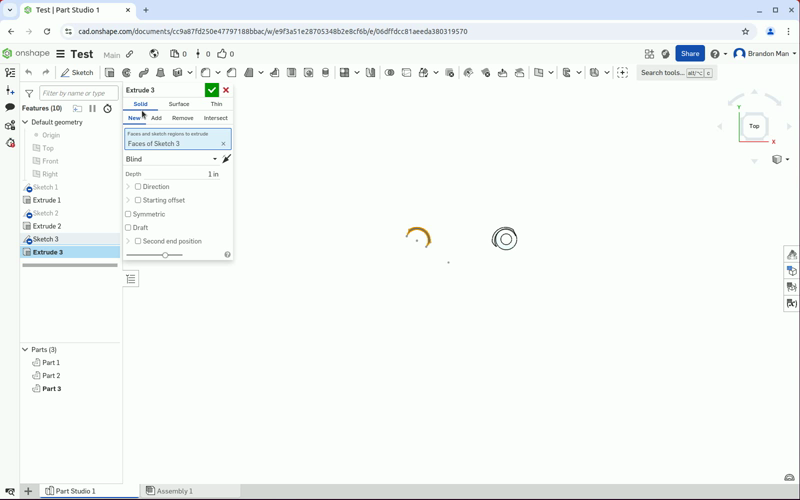
mouse_move(137, 120)
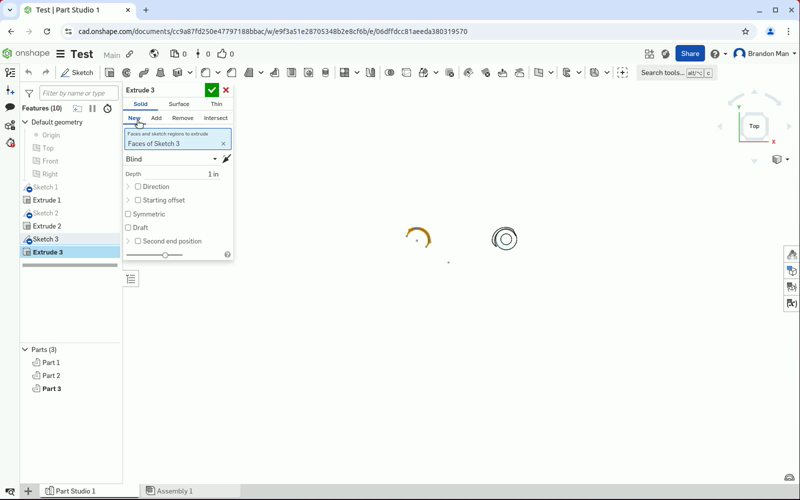
click(137, 120)
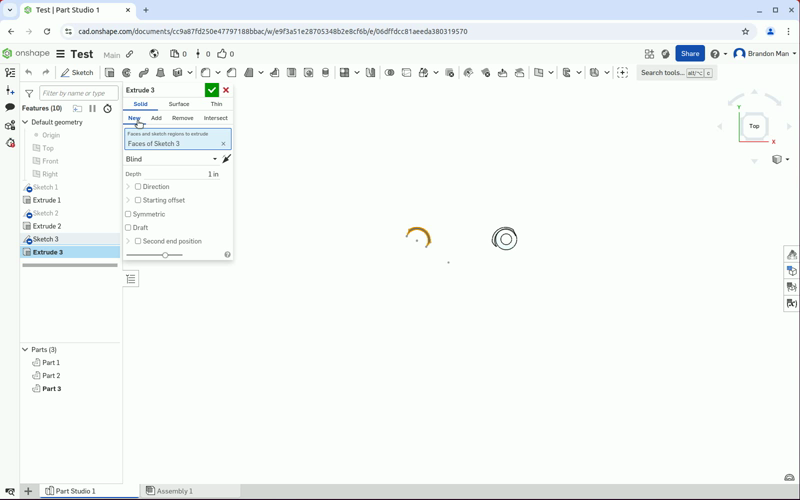
key(tab, 4)
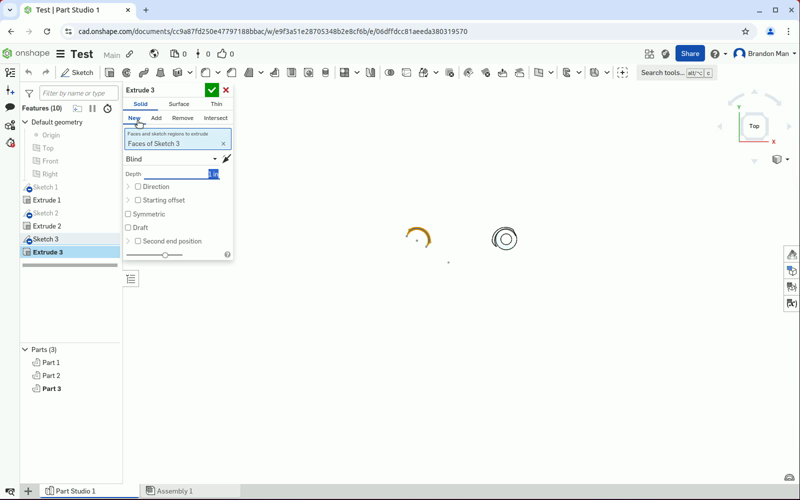
text(0.963)
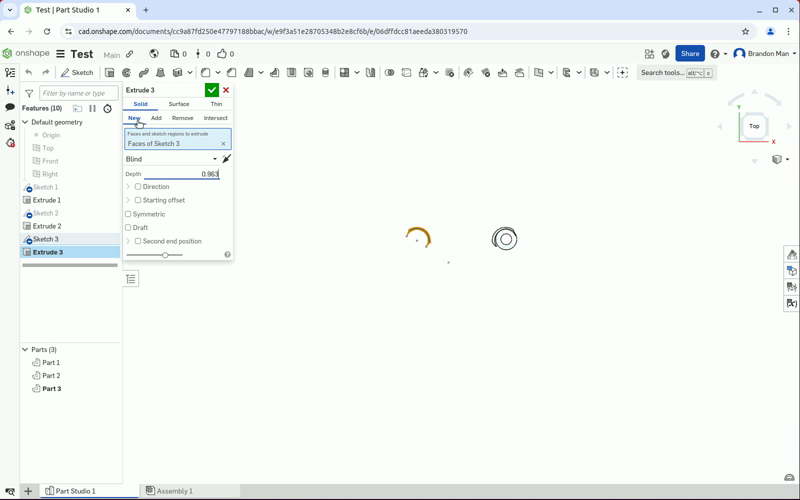
key(enter)
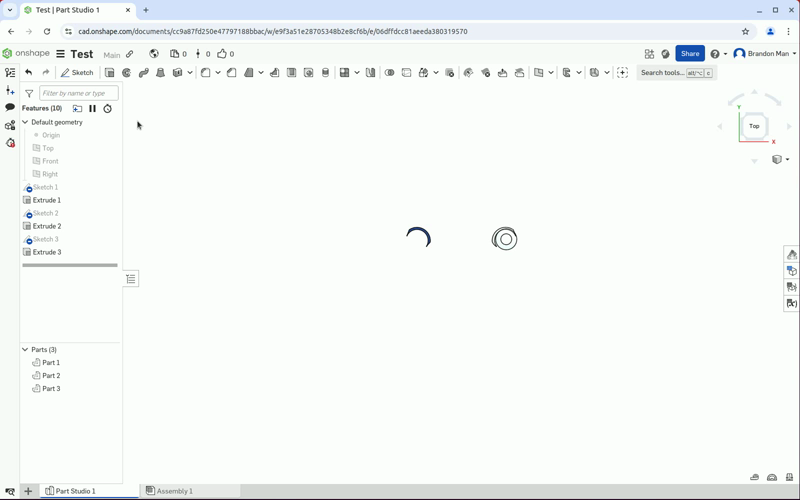
key(shift+h)
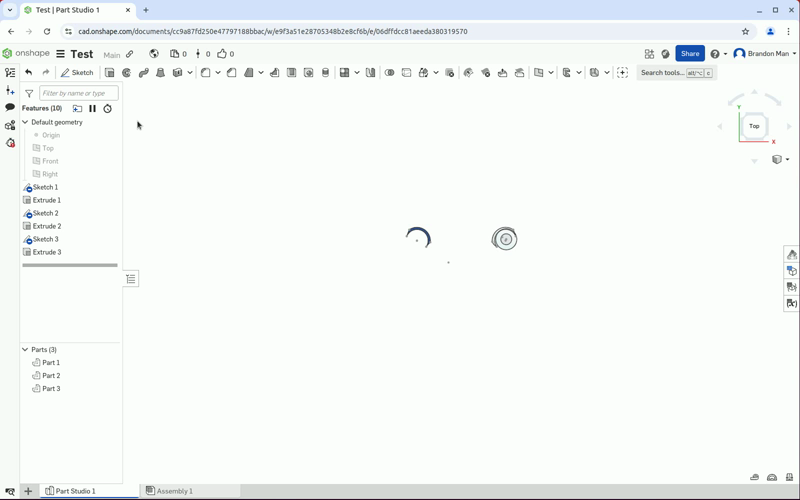
key(shift+h)
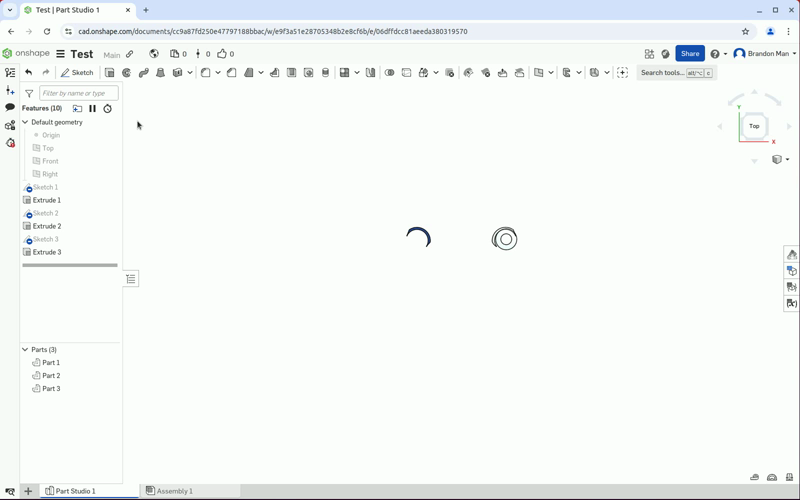
mouse_move(73, 189)
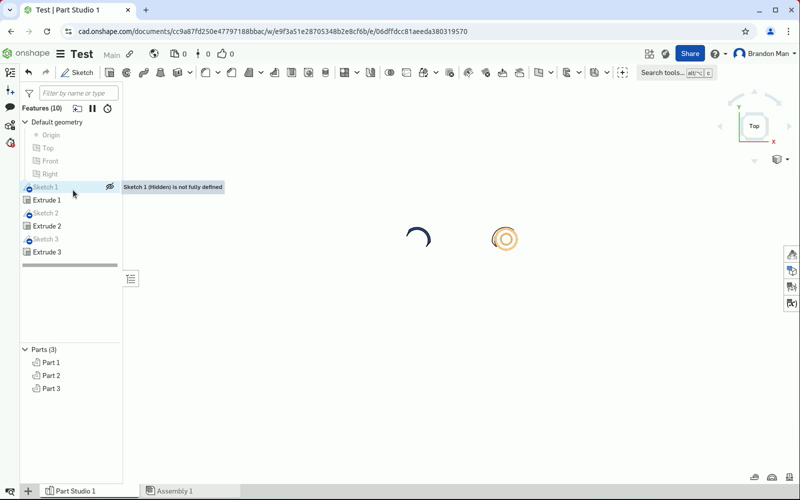
click(73, 189)
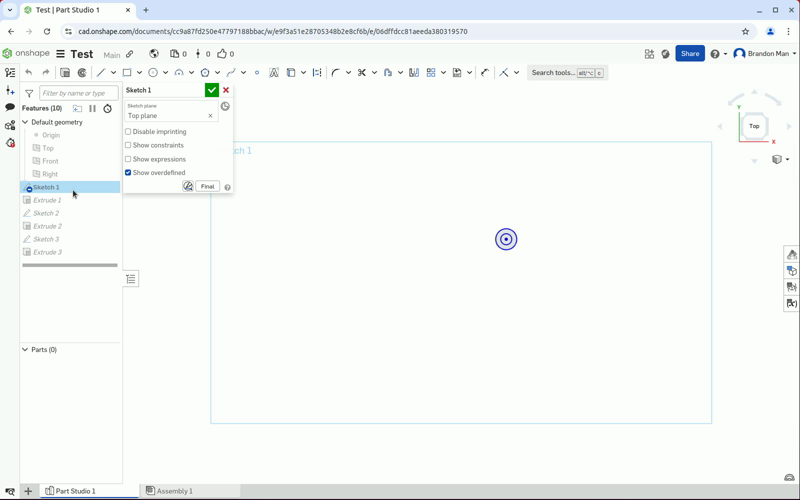
mouse_move(229, 92)
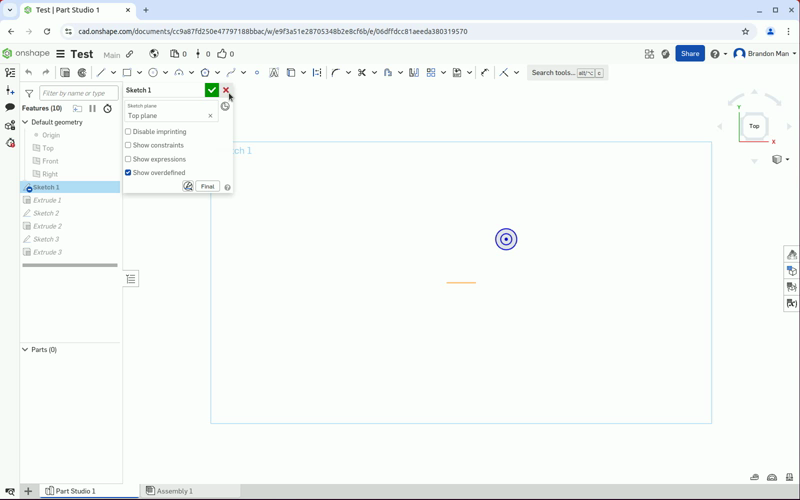
click(229, 92)
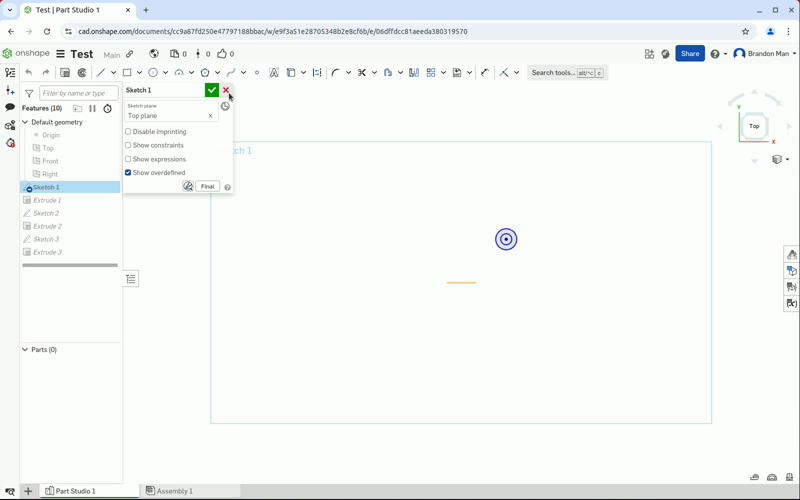
key(shift+s)
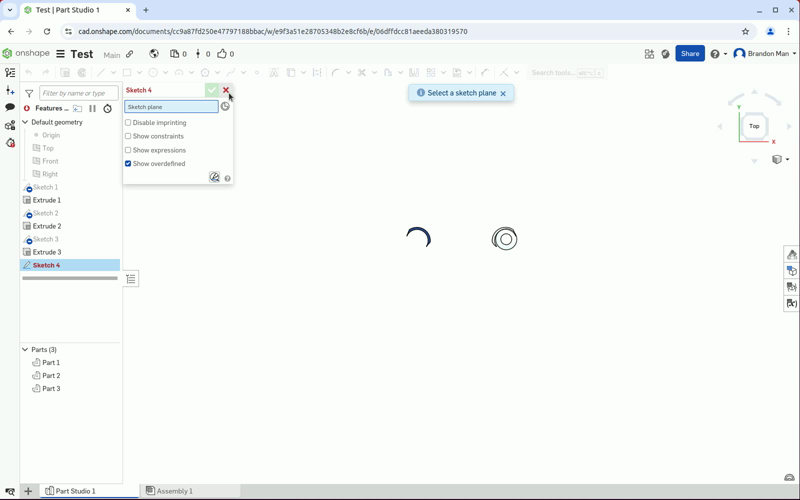
mouse_move(73, 150)
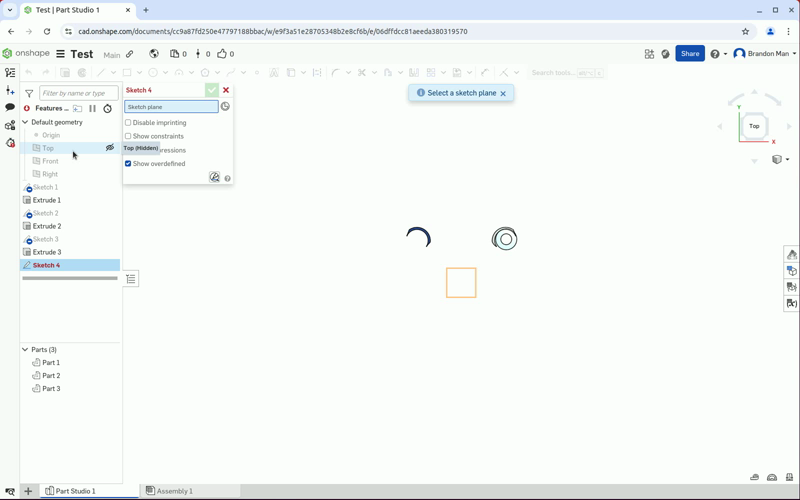
click(73, 150)
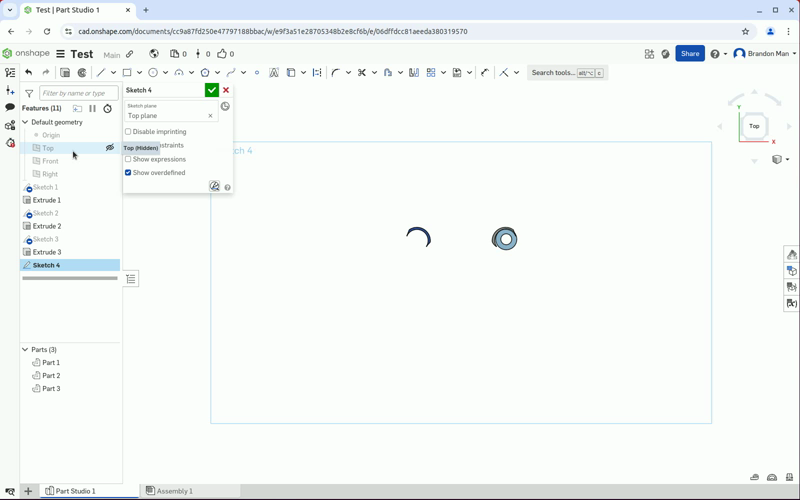
mouse_move(73, 352)
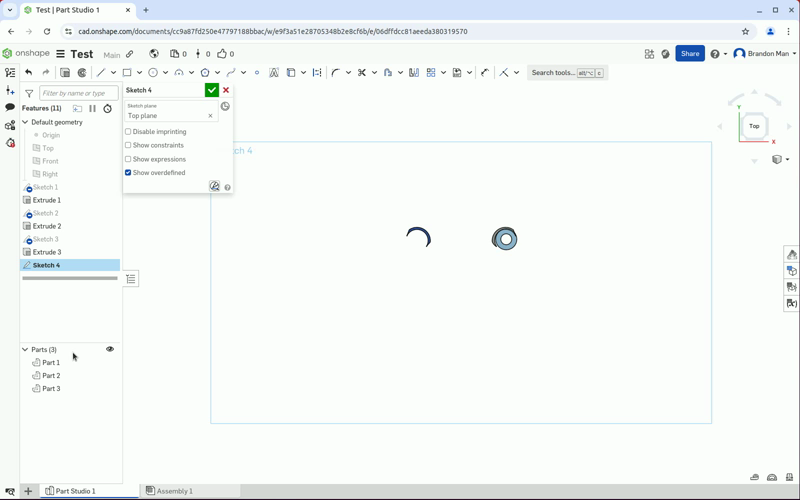
key(y)
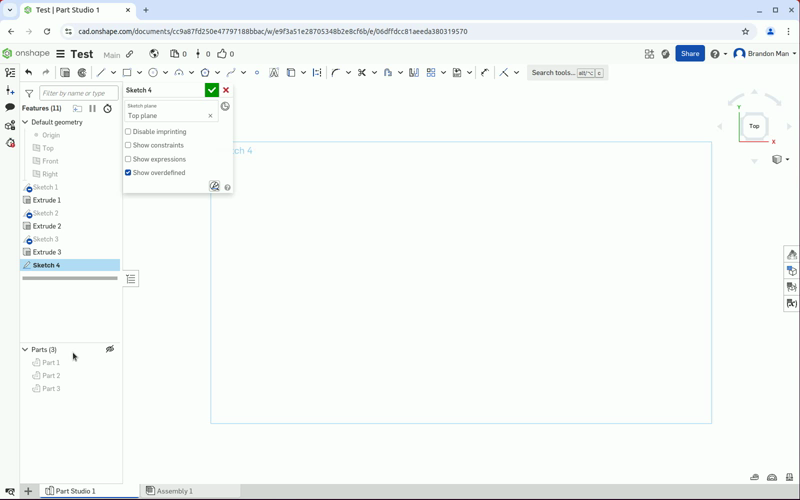
key(c)
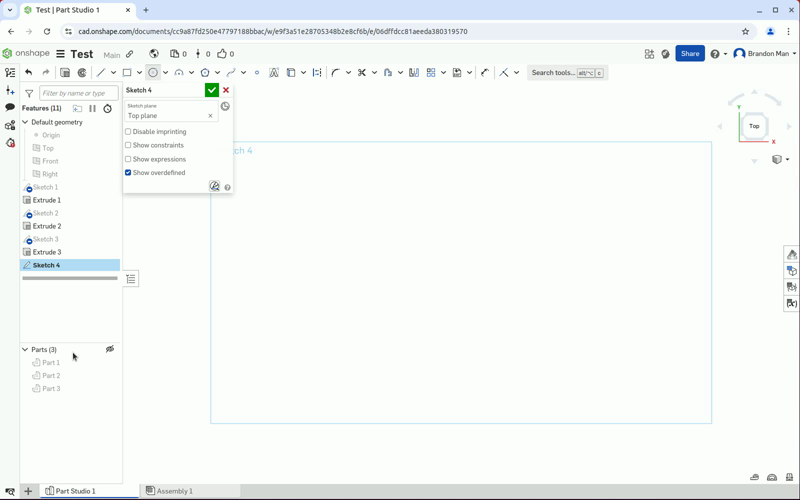
key_down(shift)
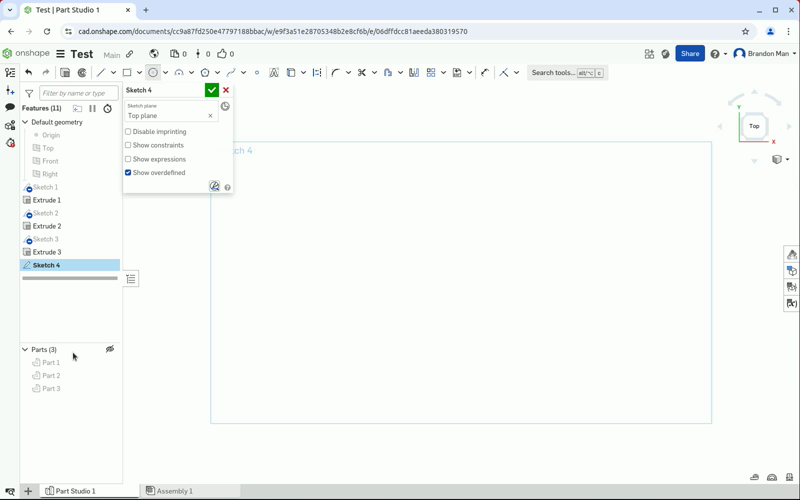
mouse_move(416, 239)
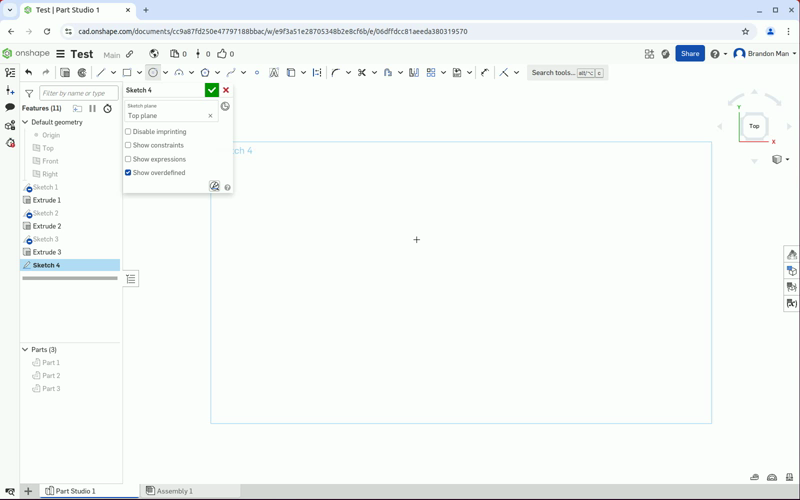
click(416, 239)
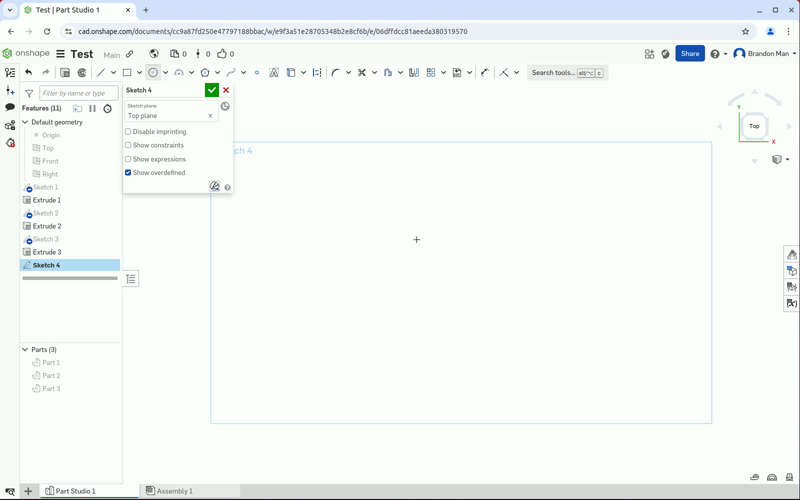
key_up(shift)
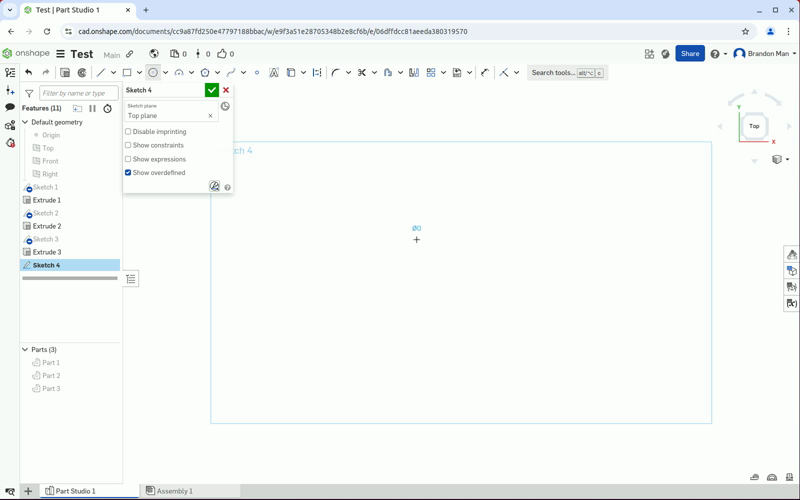
mouse_move(427, 239)
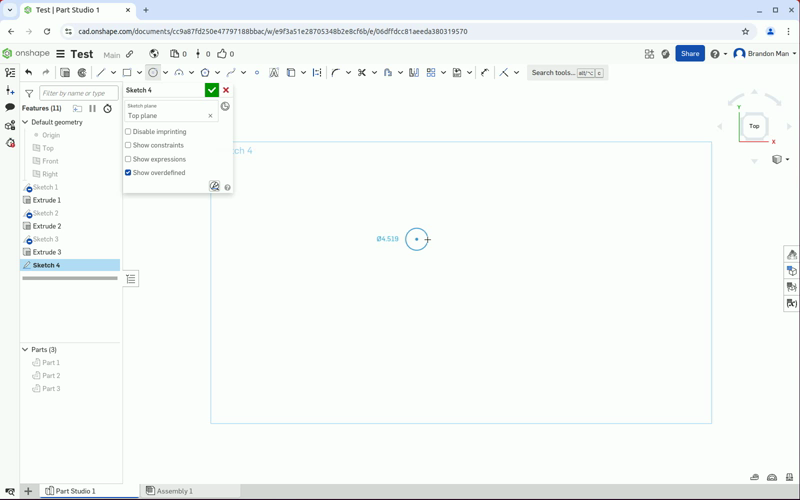
click(427, 239)
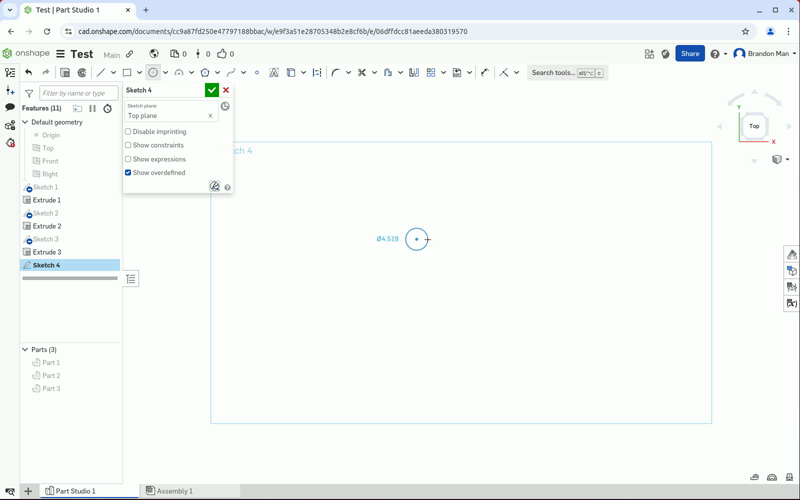
key(esc)
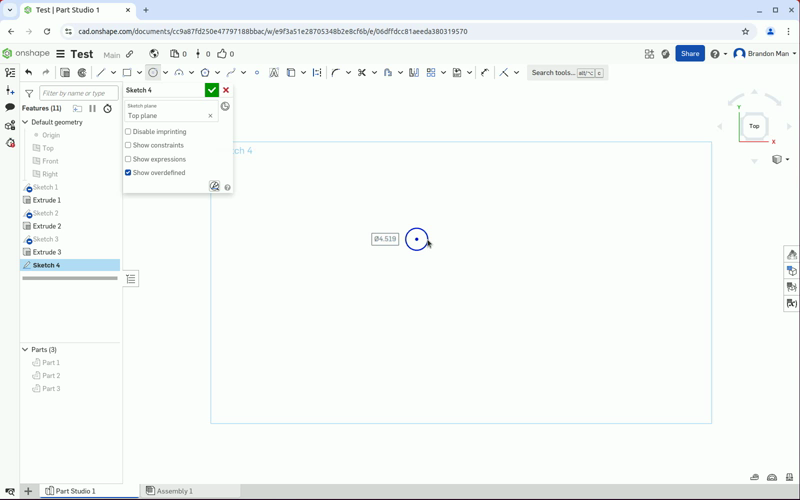
key(c)
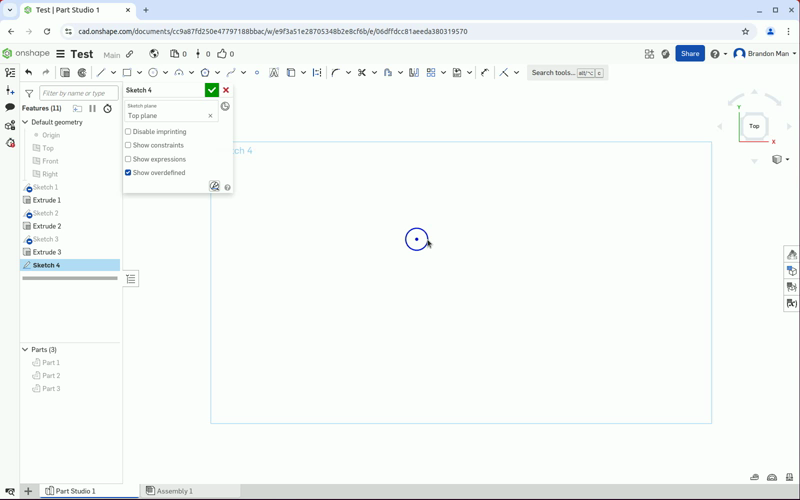
key_down(shift)
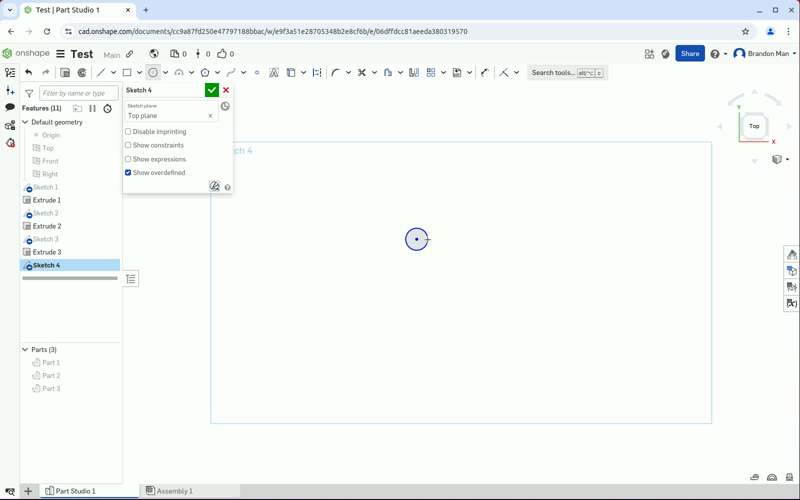
mouse_move(416, 239)
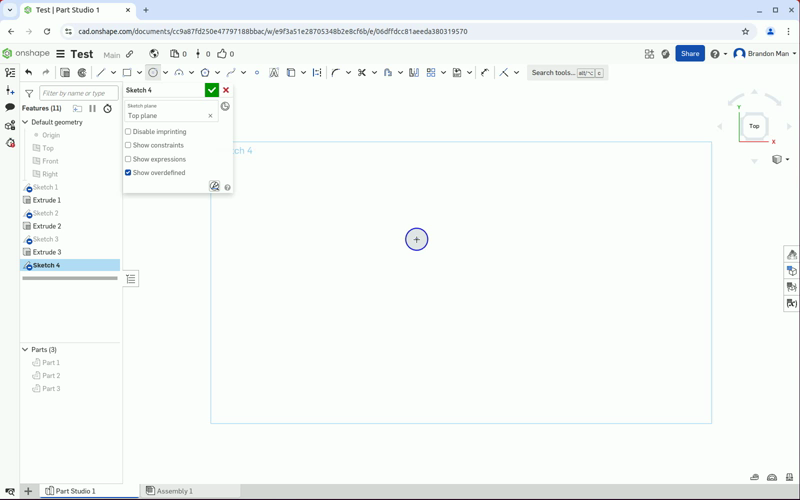
click(416, 239)
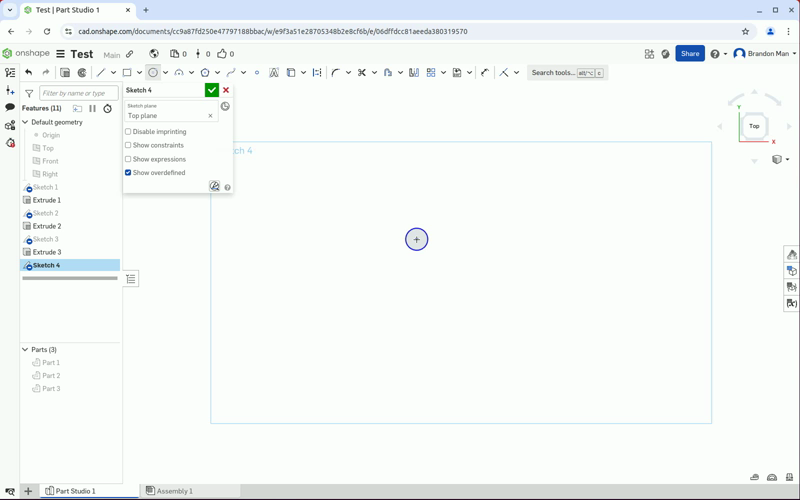
key_up(shift)
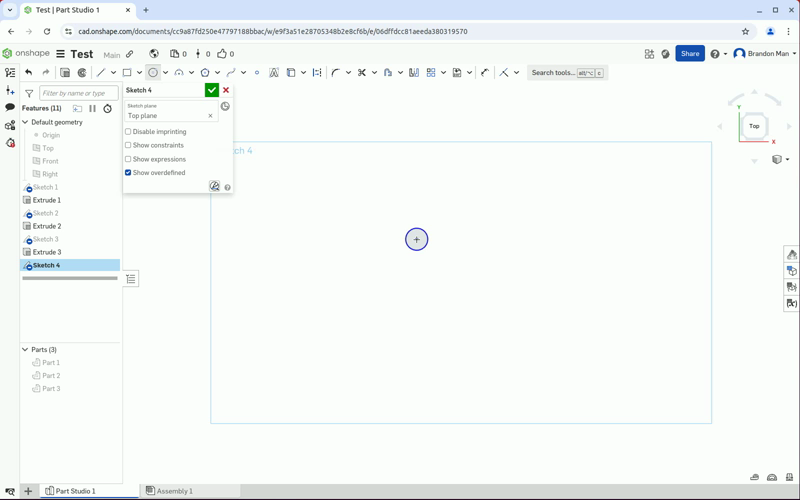
mouse_move(422, 239)
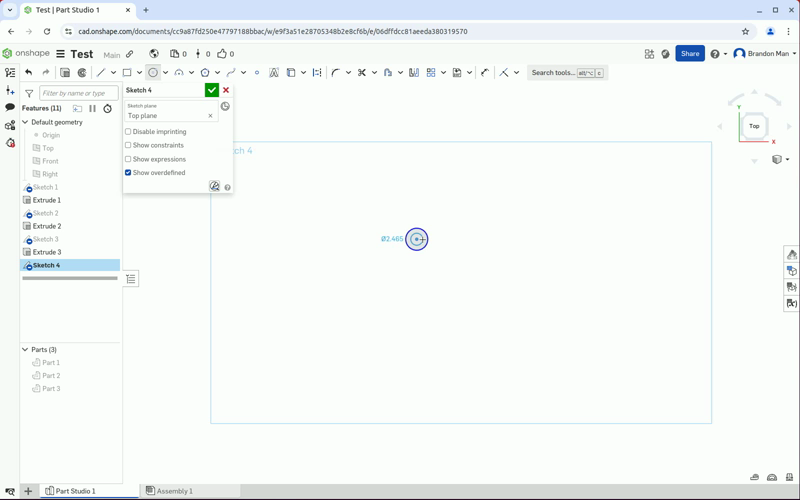
click(422, 239)
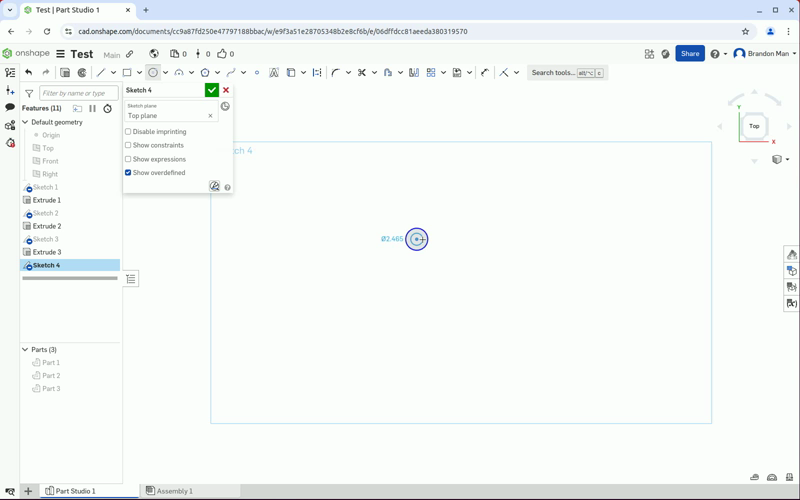
key(esc)
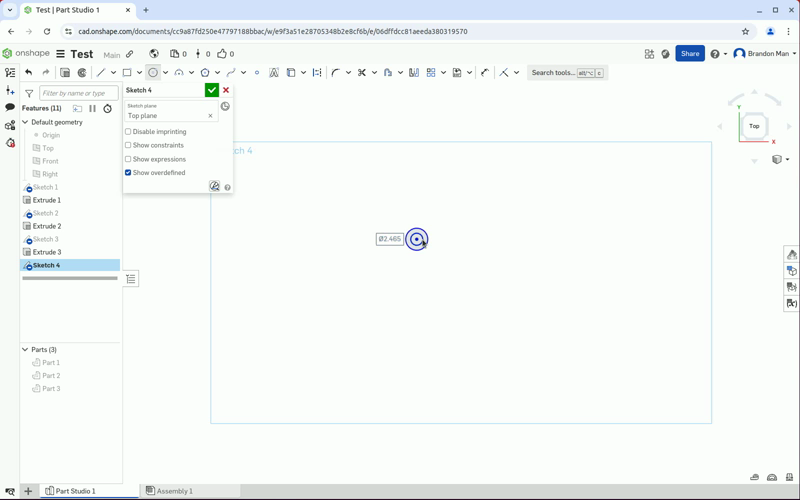
mouse_move(408, 237)
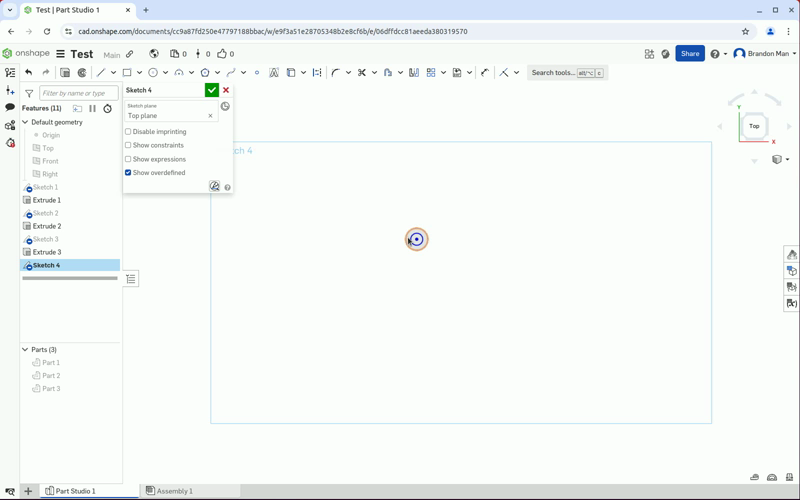
scroll(6)
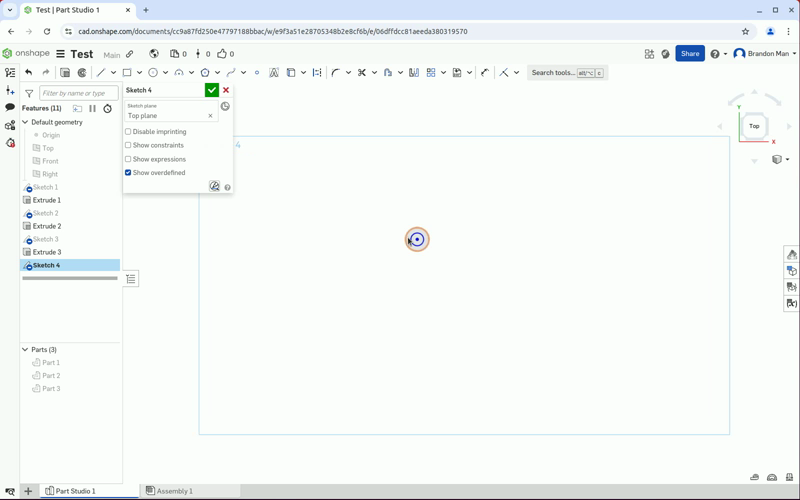
scroll(6)
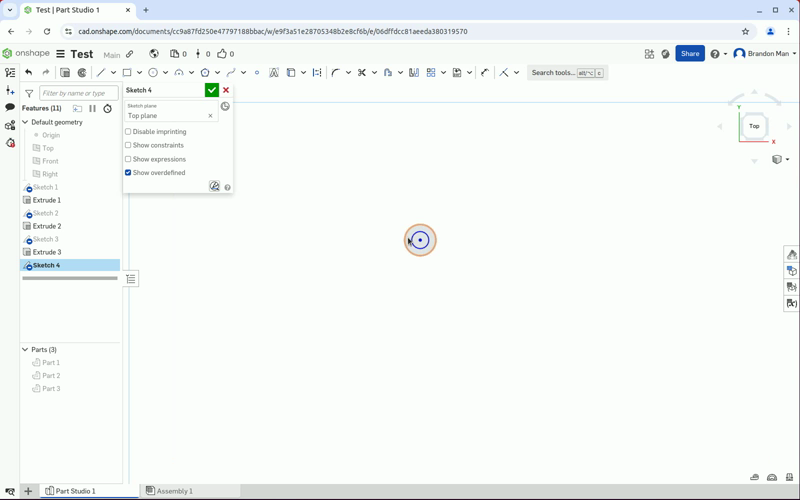
scroll(6)
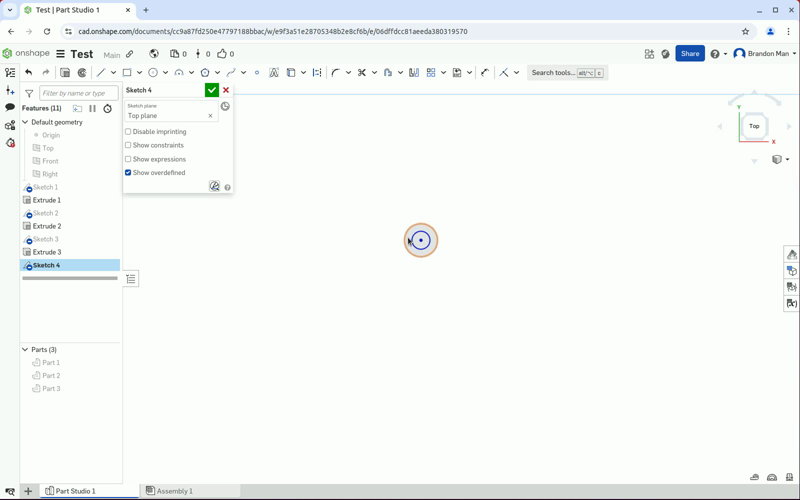
scroll(6)
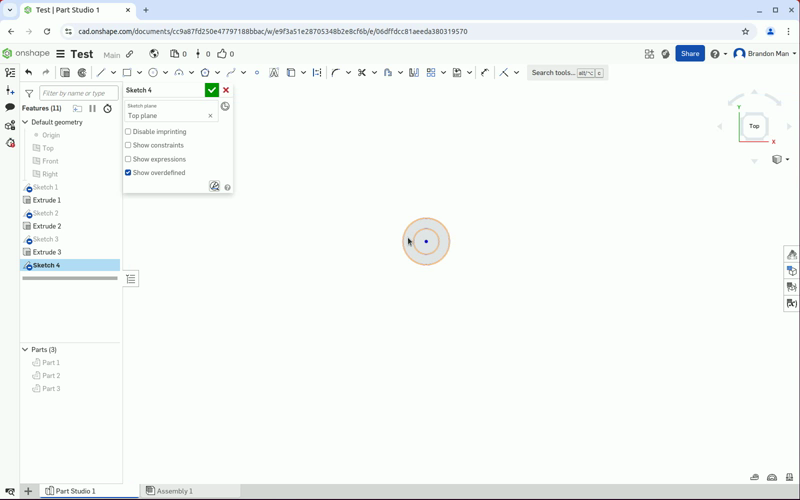
scroll(6)
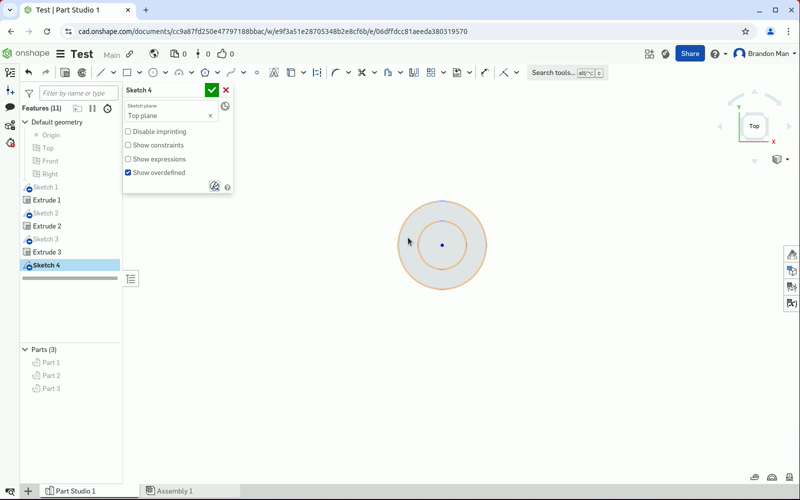
scroll(6)
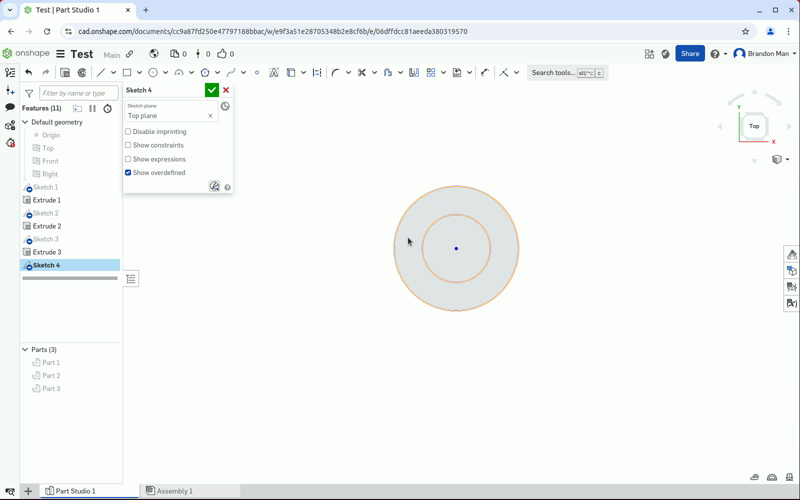
scroll(6)
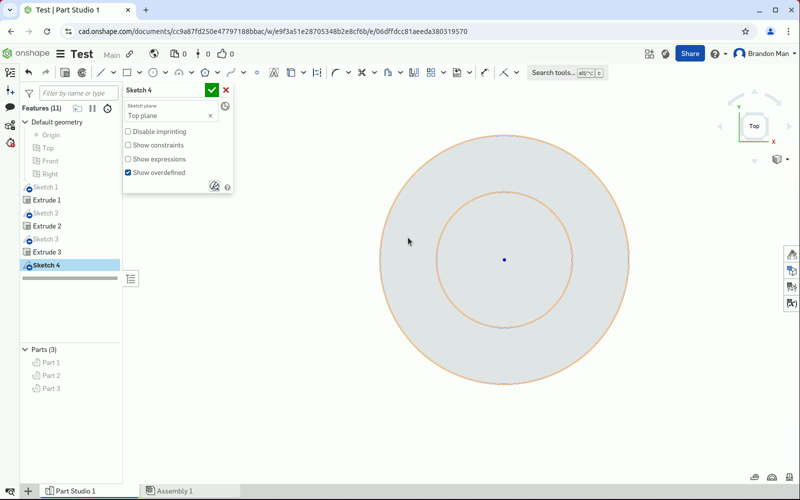
click(408, 237)
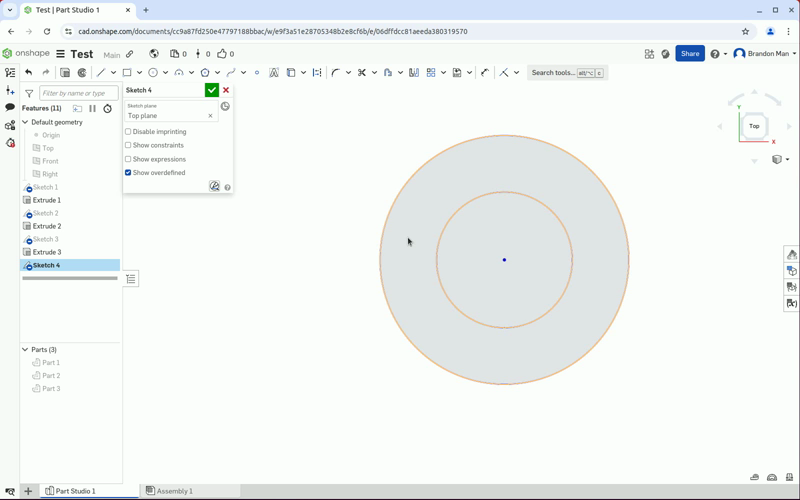
scroll(-6)
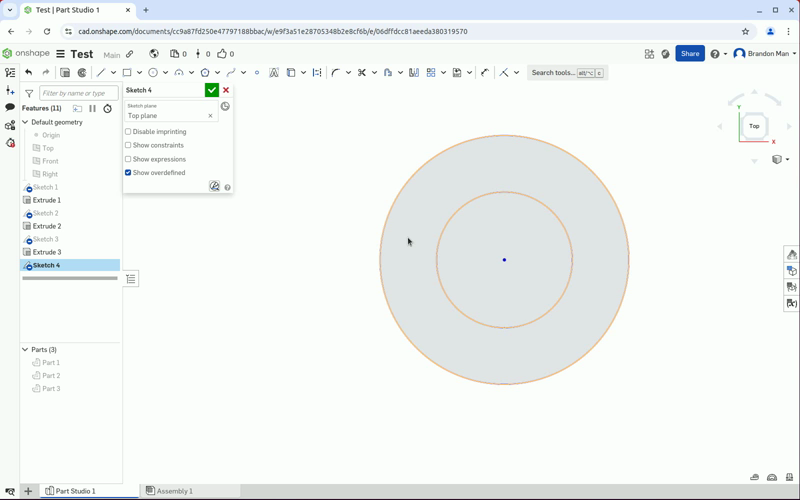
scroll(-6)
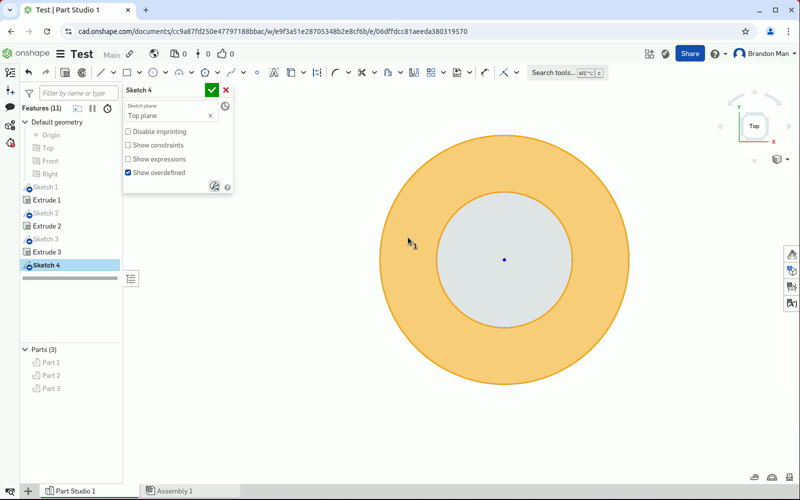
scroll(-6)
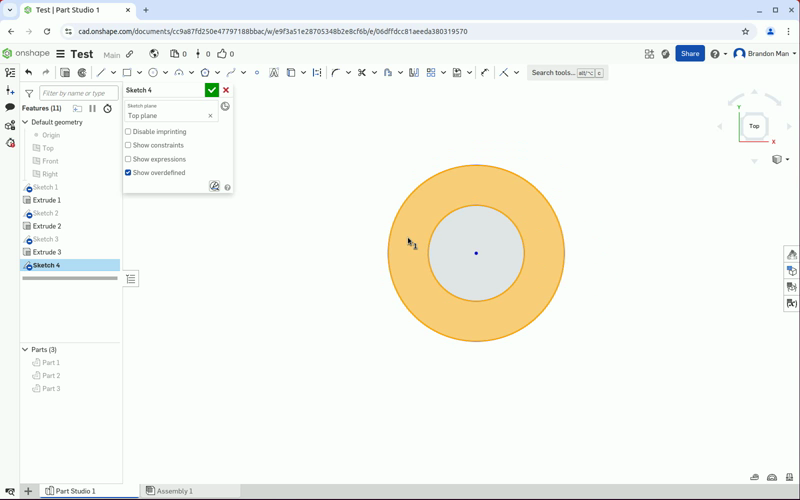
scroll(-6)
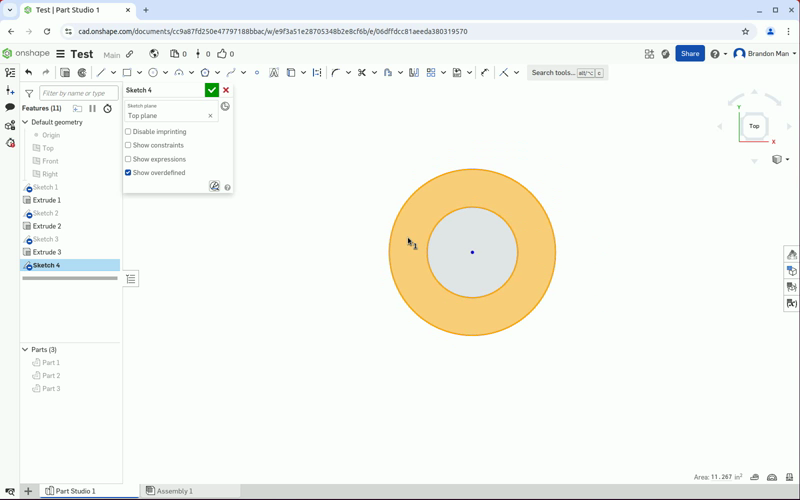
scroll(-6)
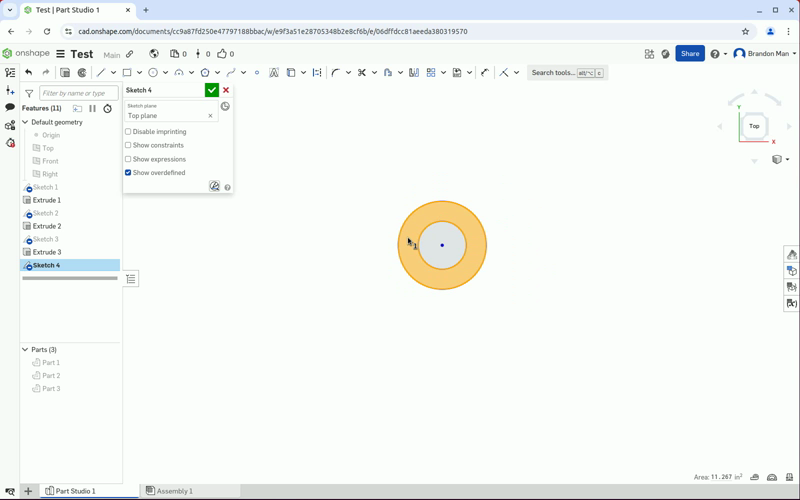
scroll(-6)
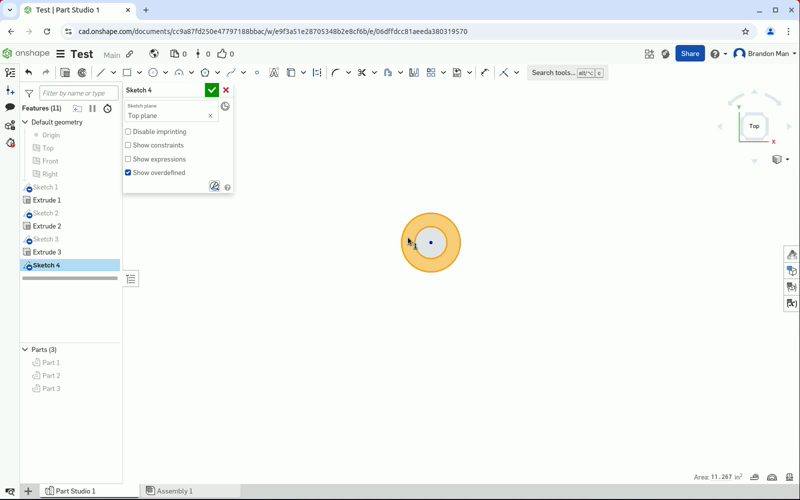
scroll(-6)
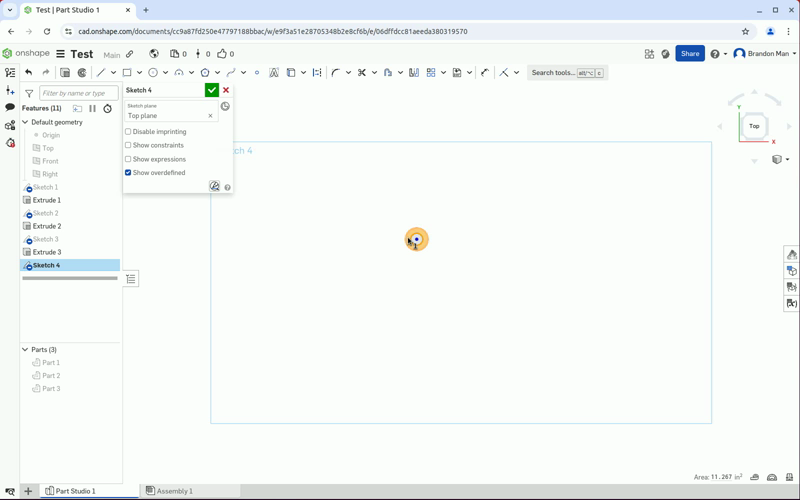
mouse_move(73, 352)
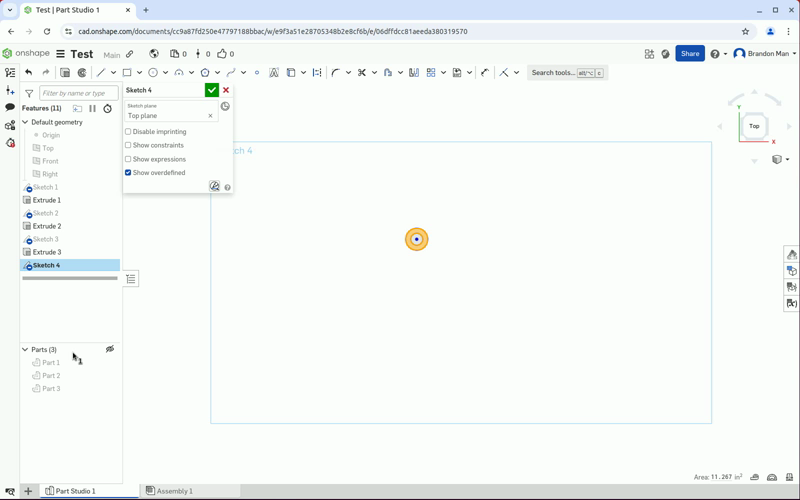
key(shift+y)
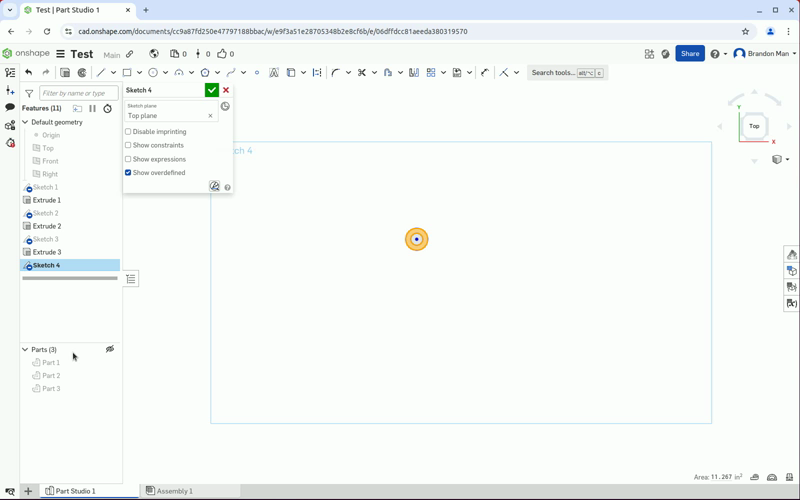
key(shift+e)
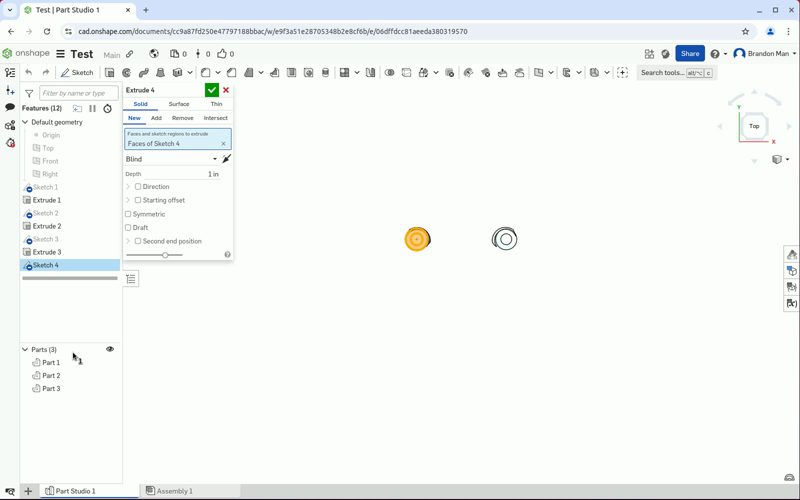
mouse_move(143, 106)
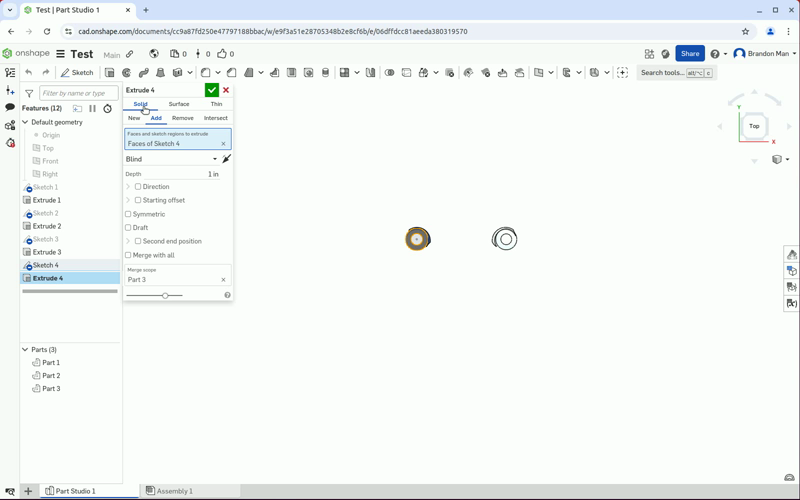
click(143, 106)
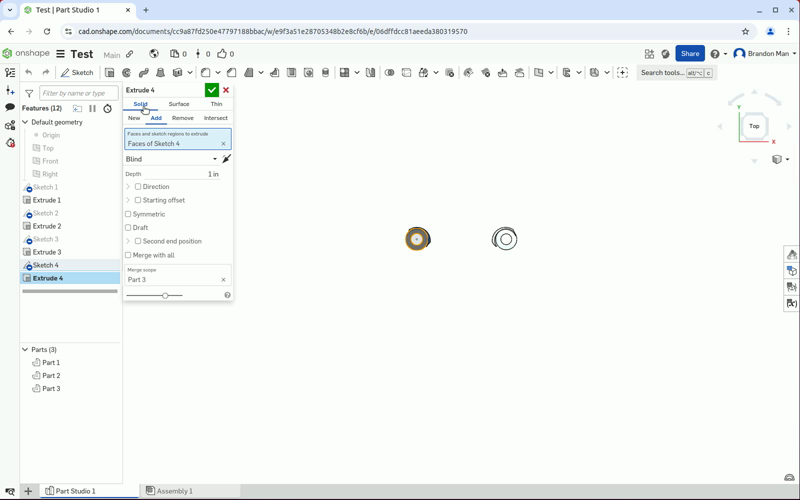
mouse_move(137, 120)
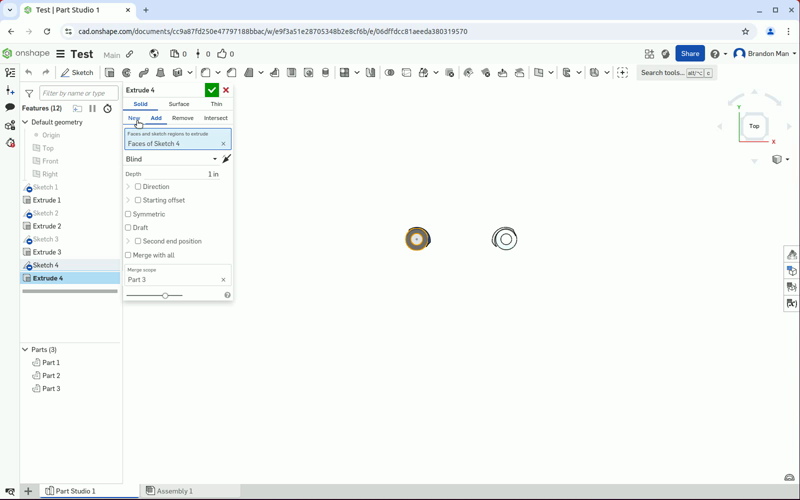
click(137, 120)
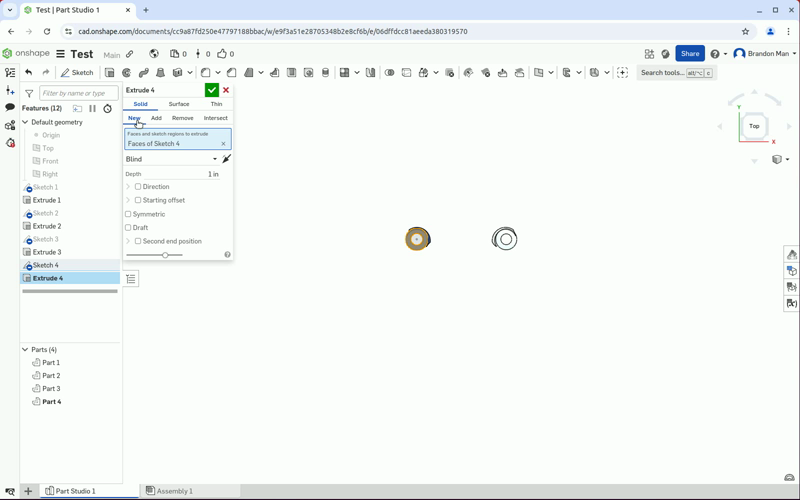
key(tab, 4)
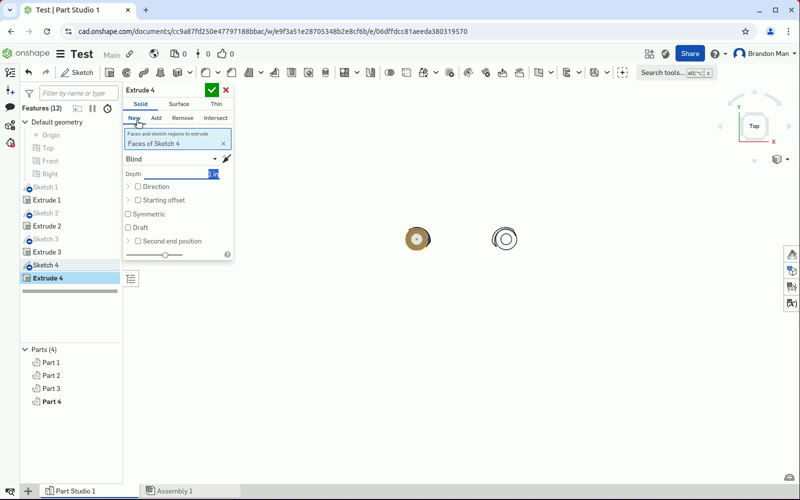
text(0.963)
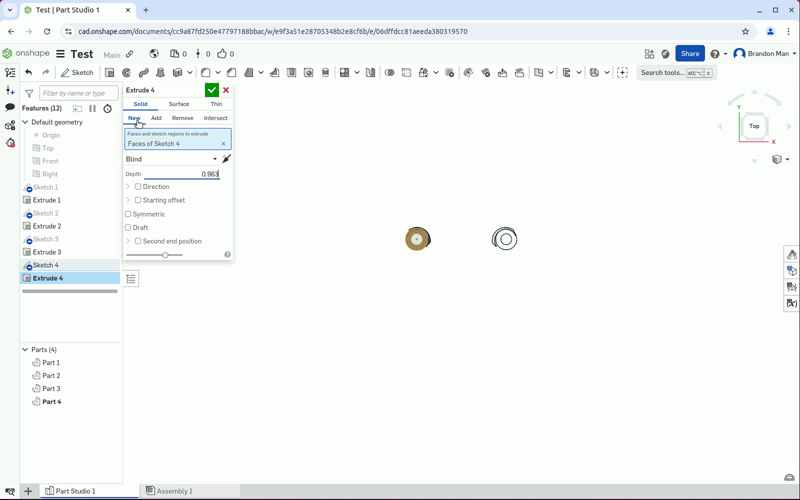
key(enter)
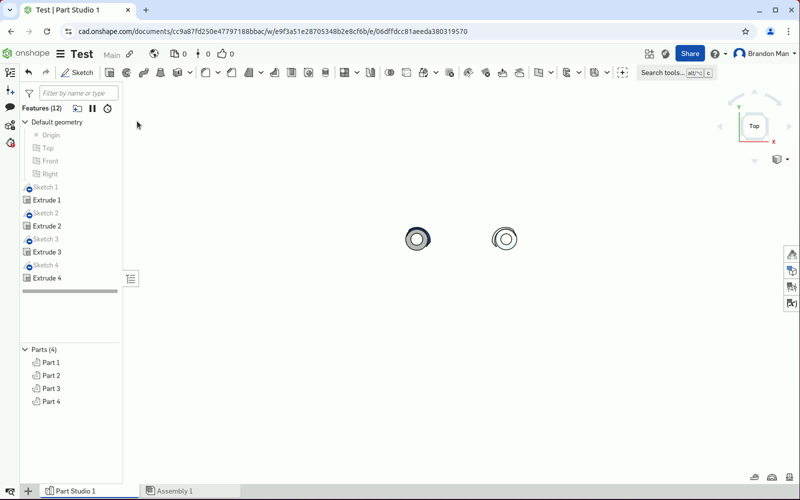
key(shift+h)
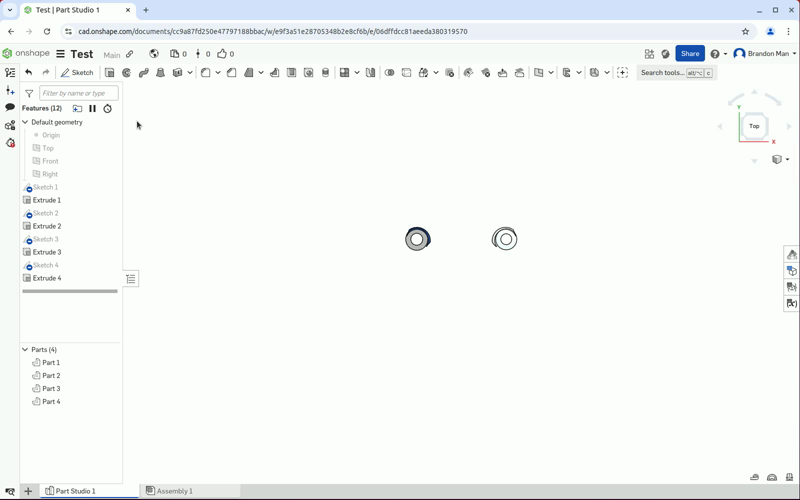
key(shift+h)
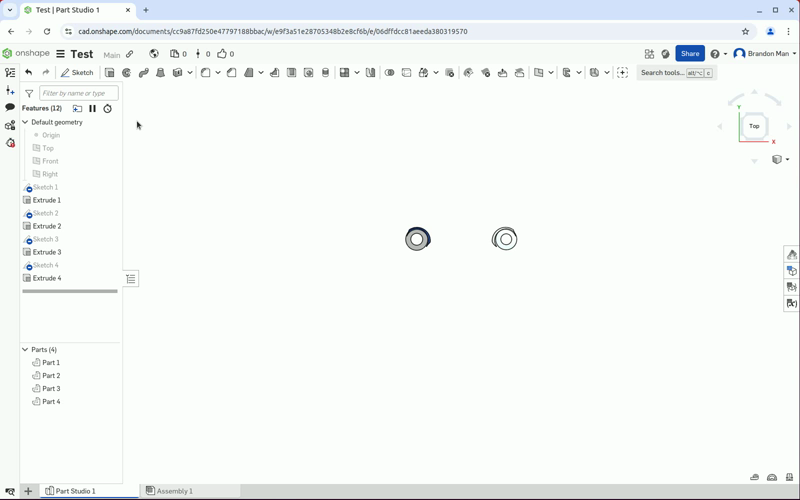
mouse_move(73, 189)
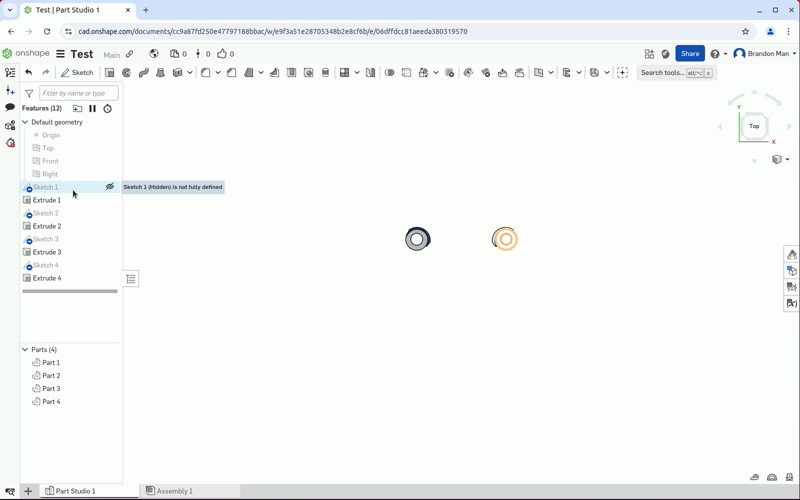
click(73, 189)
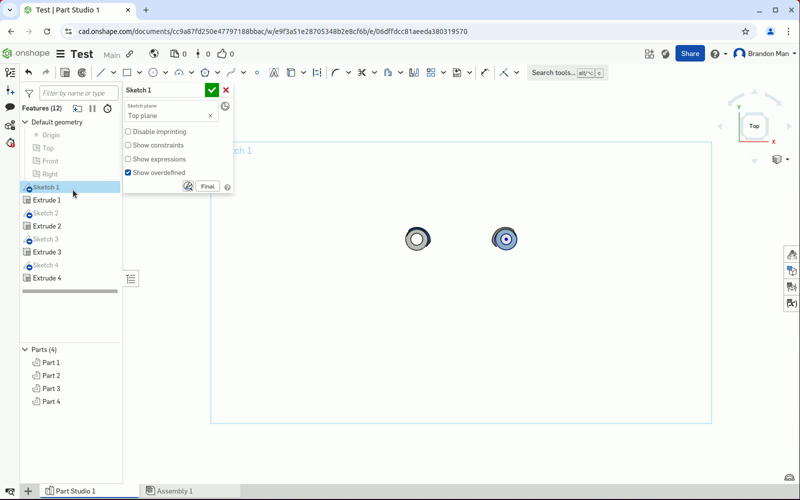
mouse_move(229, 92)
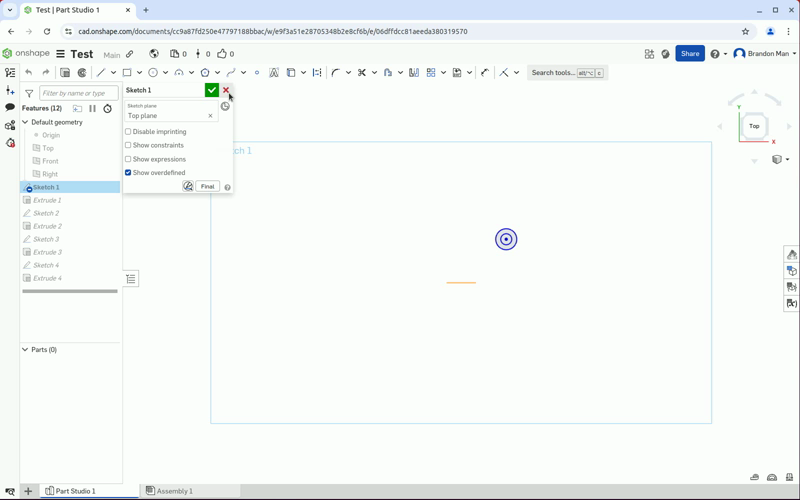
click(229, 92)
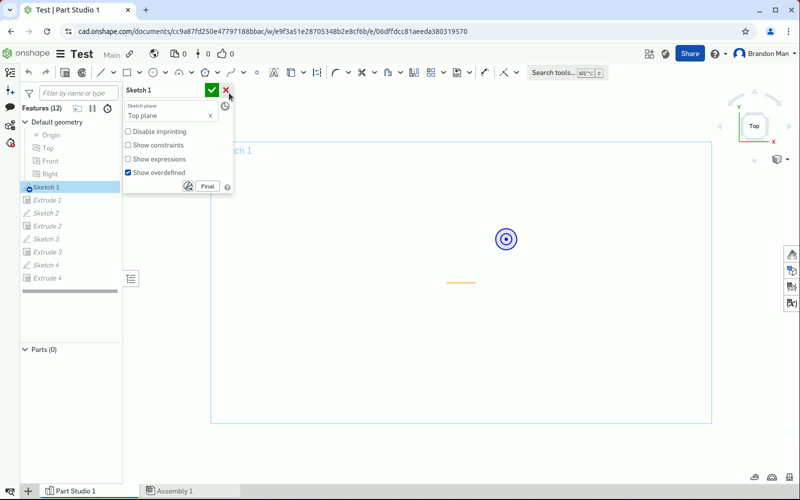
key(shift+s)
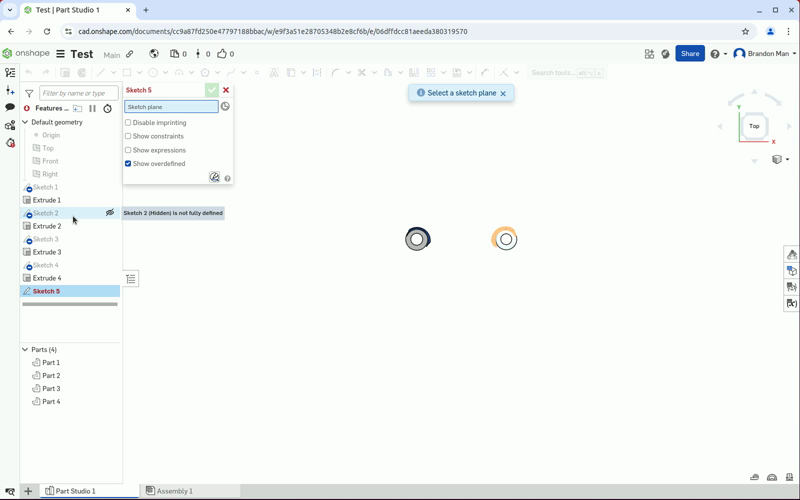
scroll(3)
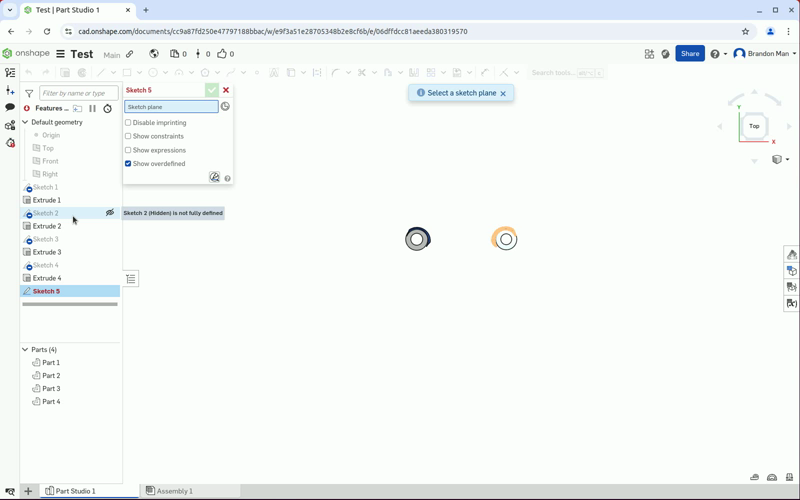
mouse_move(73, 150)
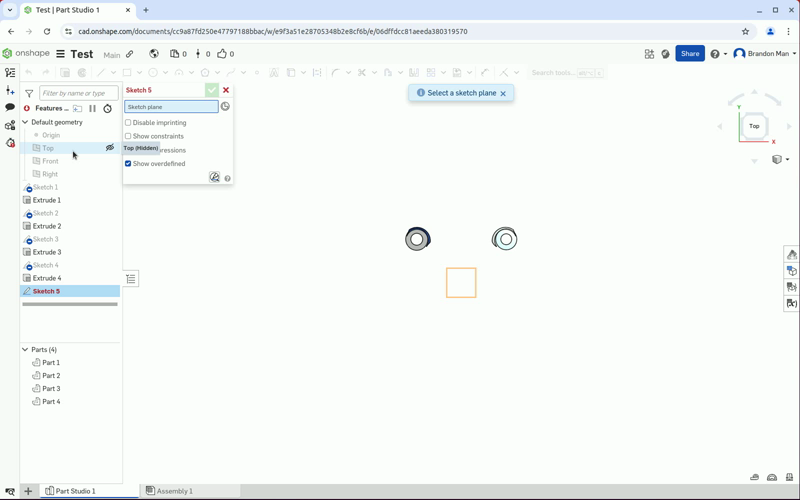
click(73, 150)
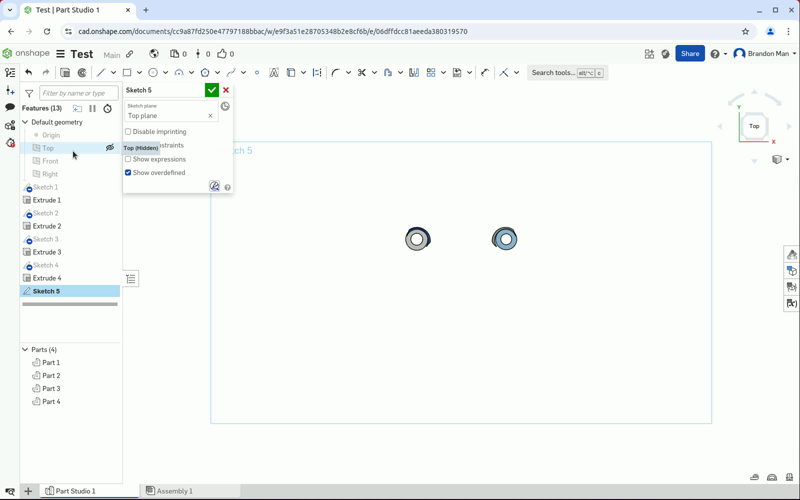
mouse_move(73, 352)
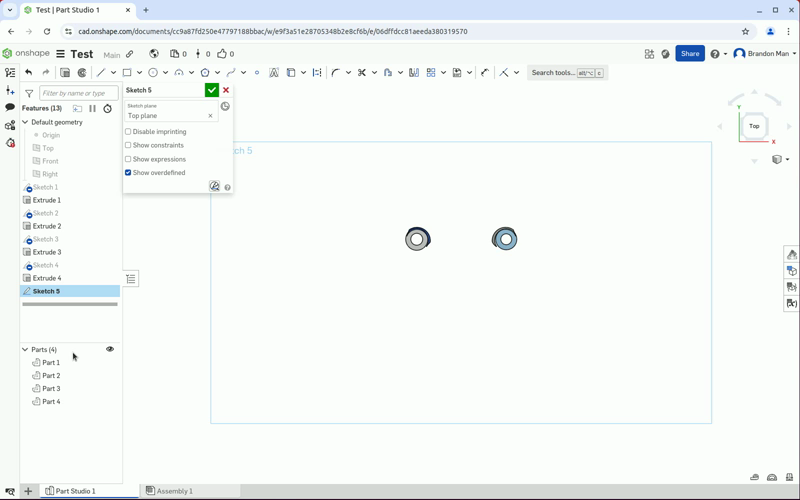
key(y)
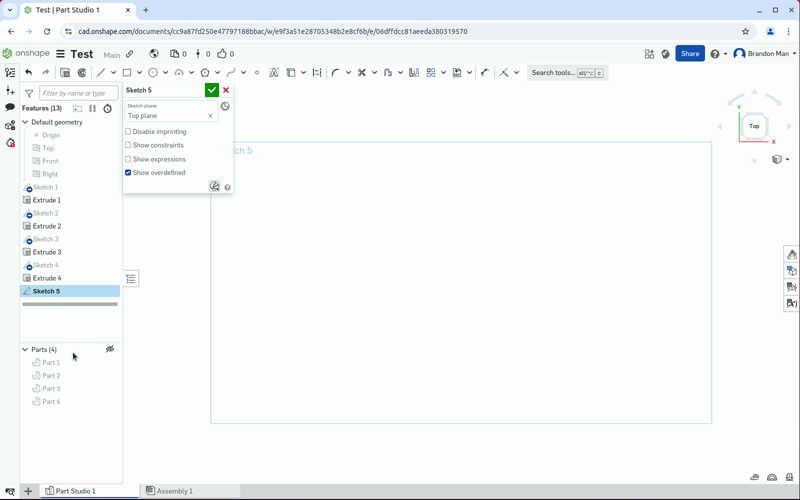
key(l)
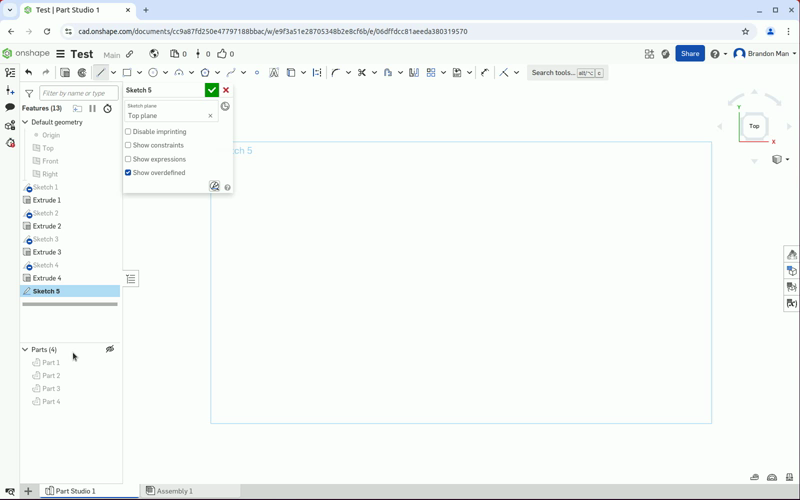
key_down(shift)
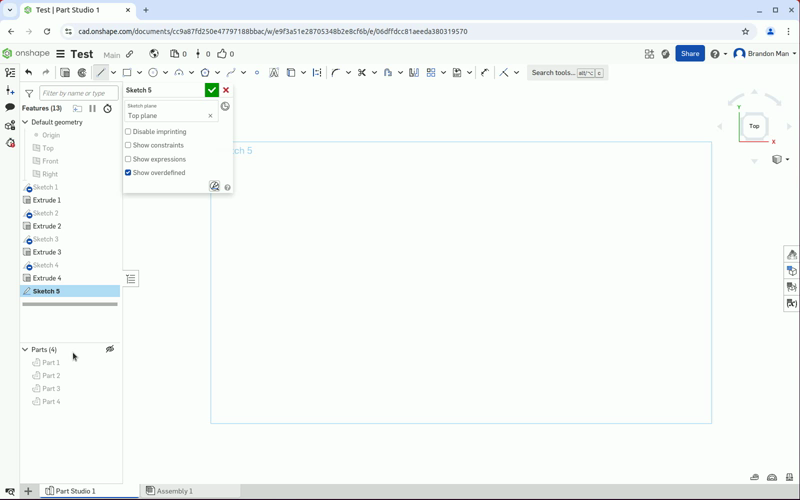
mouse_move(412, 222)
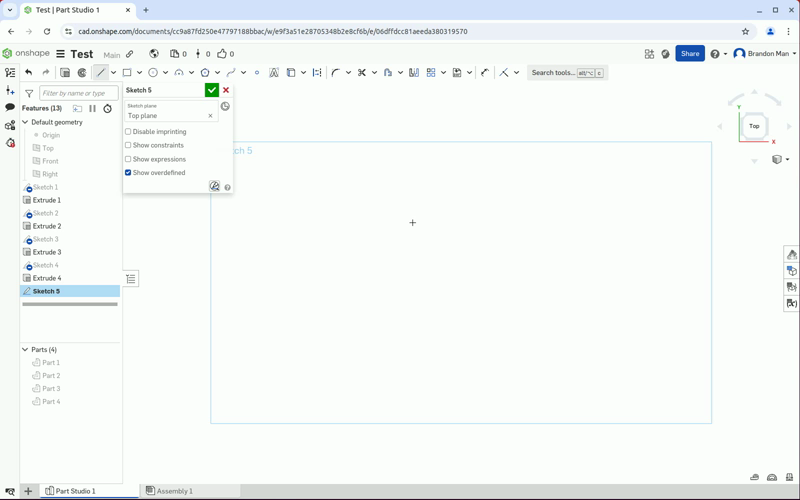
click(412, 222)
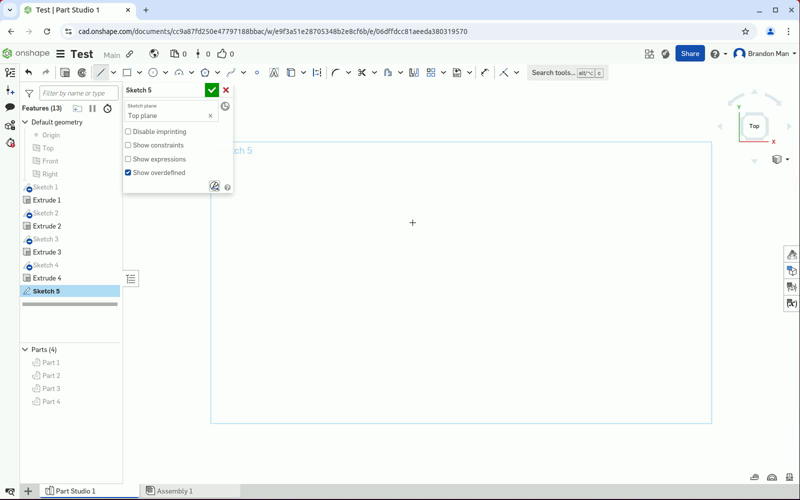
key_up(shift)
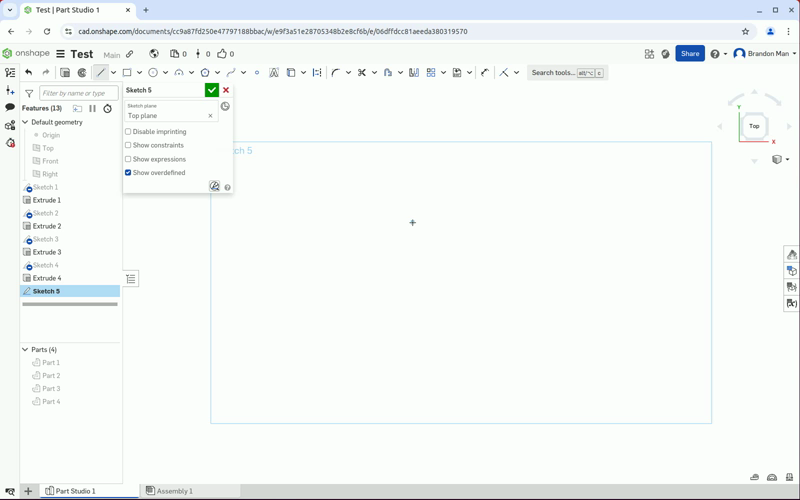
key_down(shift)
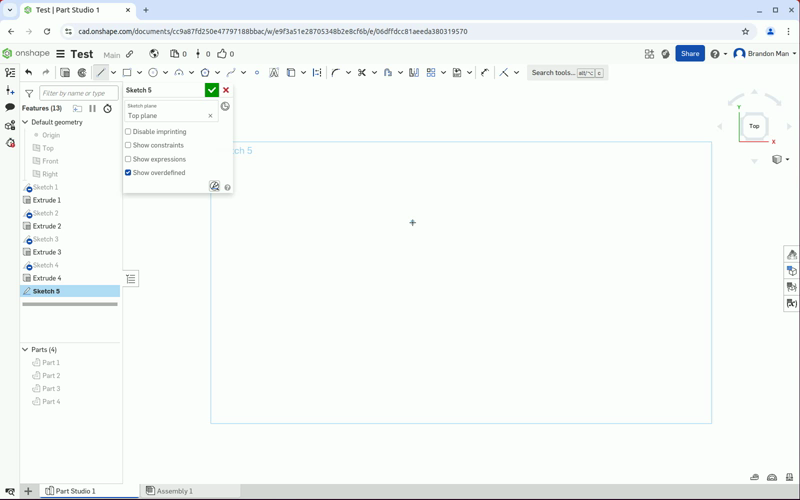
mouse_move(510, 222)
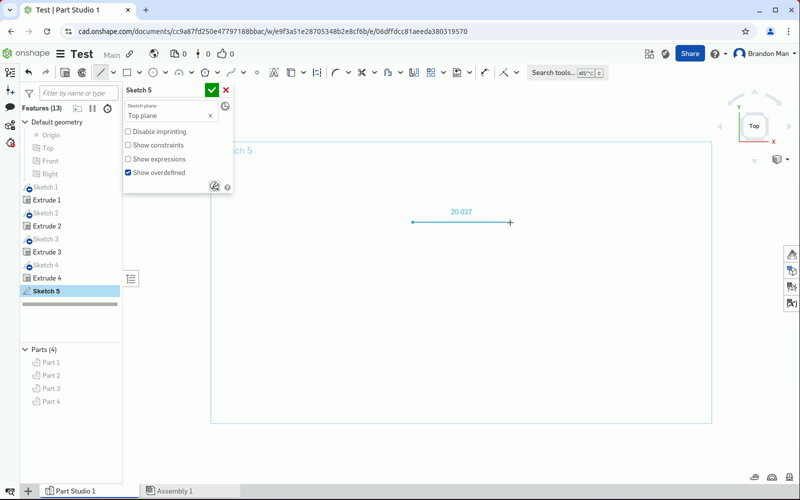
click(510, 222)
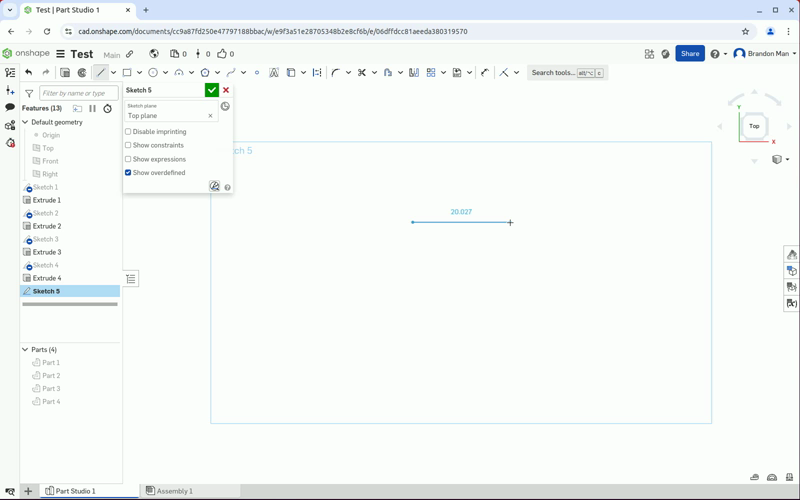
key_up(shift)
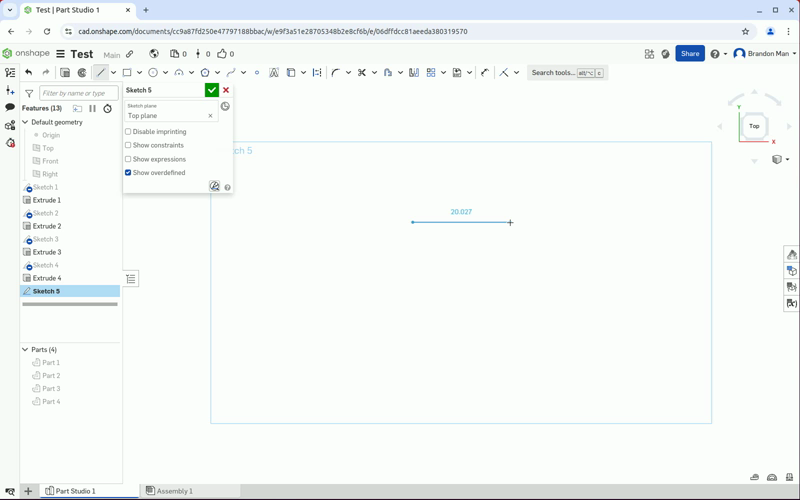
key_down(shift)
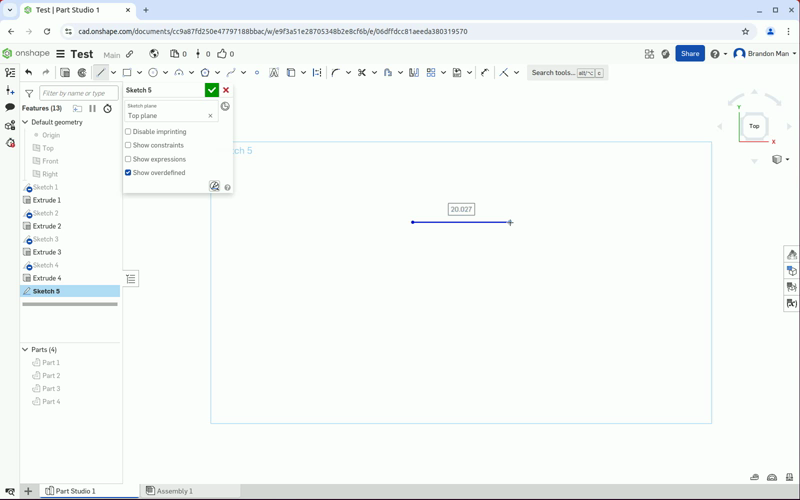
mouse_move(540, 222)
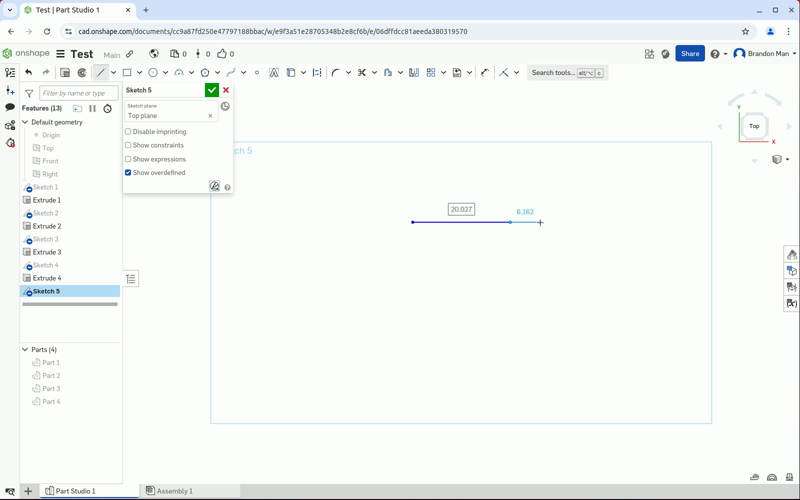
mouse_move(488, 169)
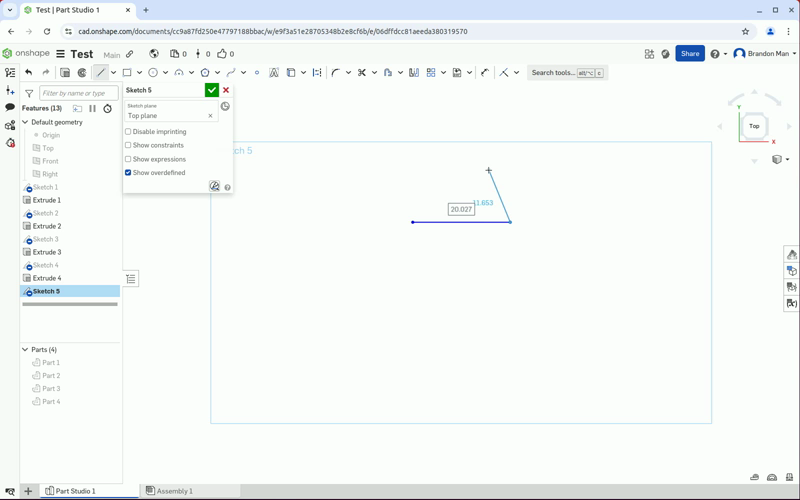
click(488, 169)
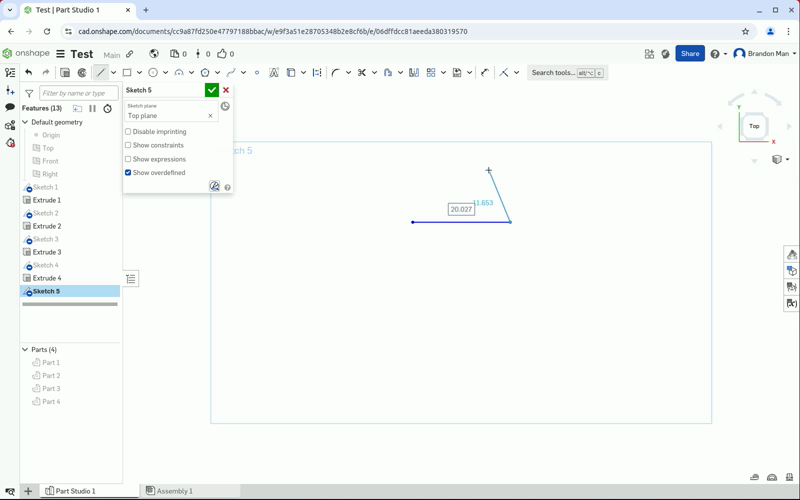
key_up(shift)
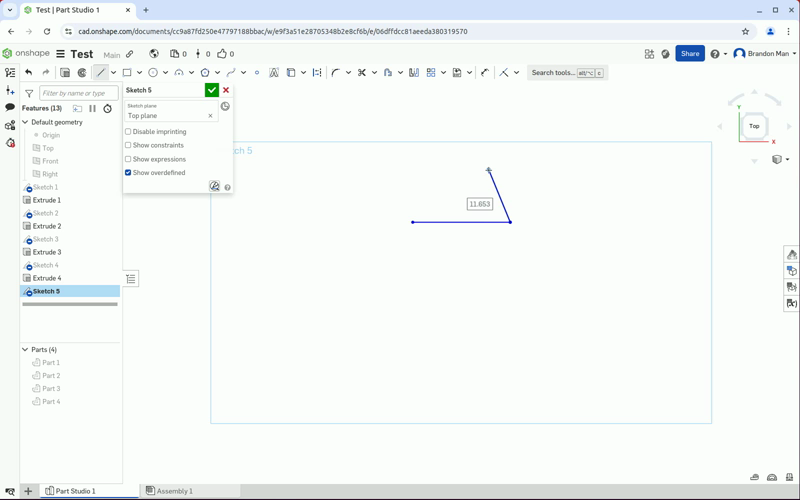
key_down(shift)
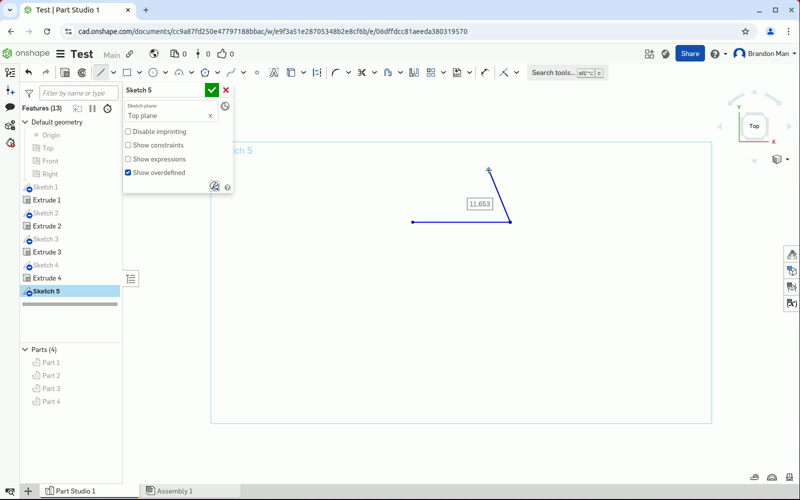
mouse_move(518, 169)
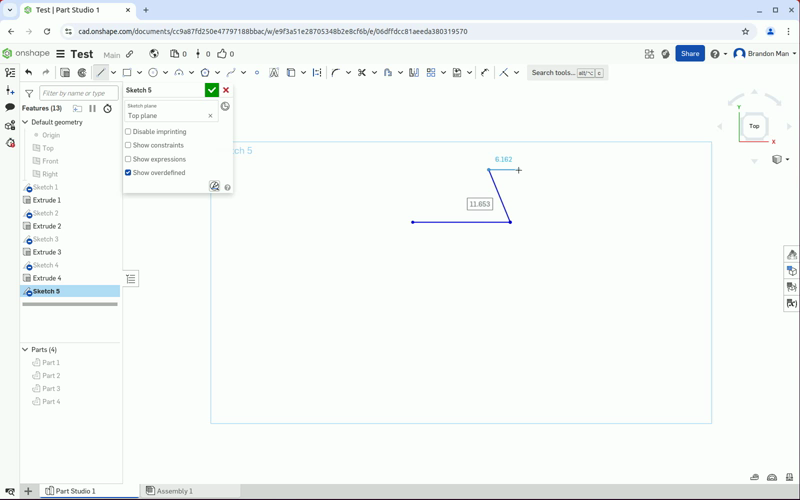
mouse_move(461, 169)
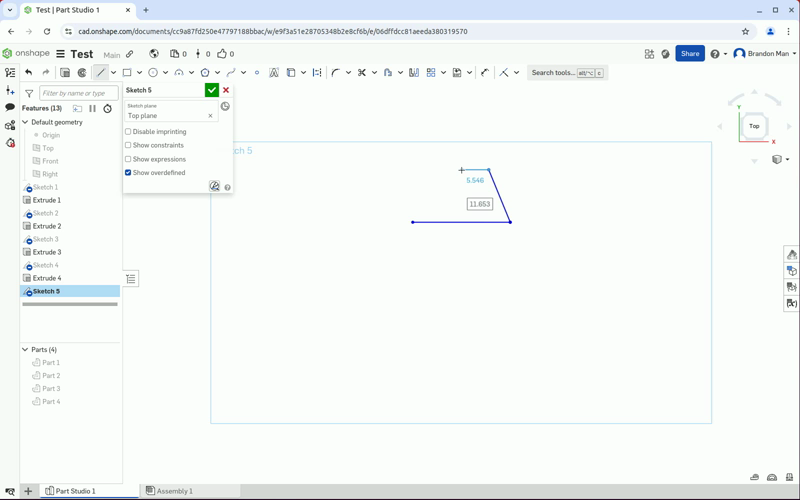
click(461, 169)
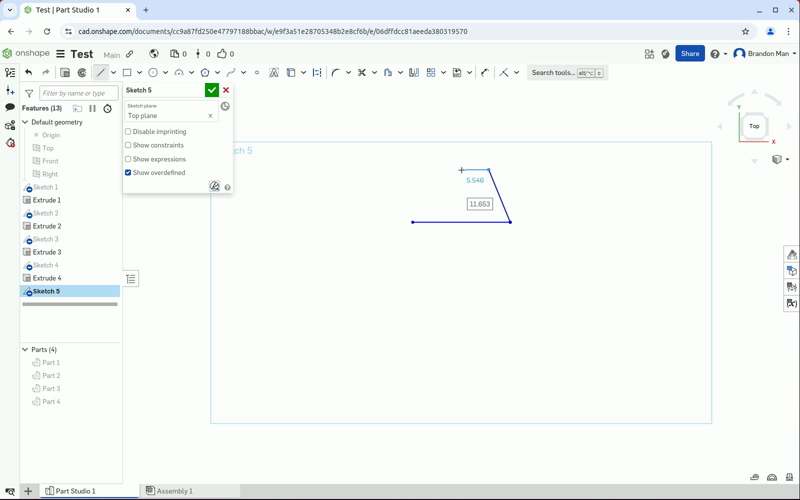
key_up(shift)
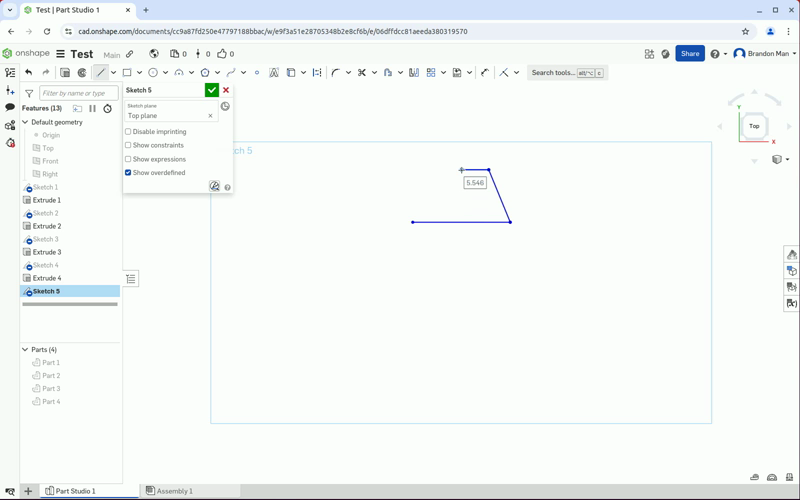
key_down(shift)
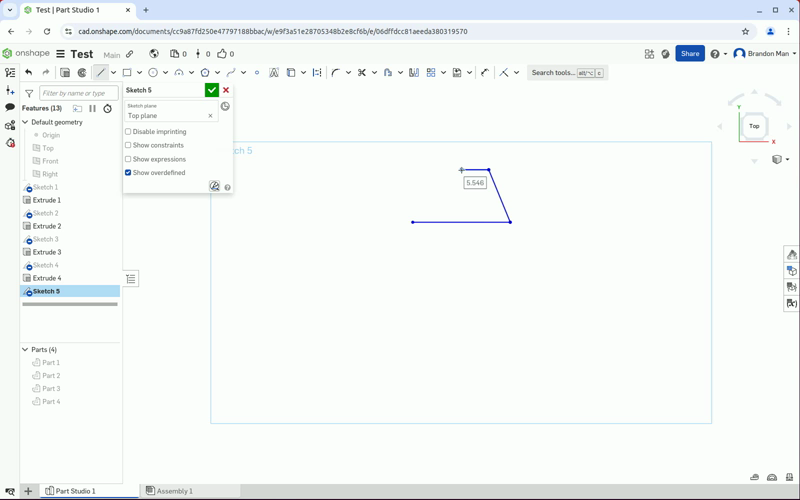
mouse_move(492, 169)
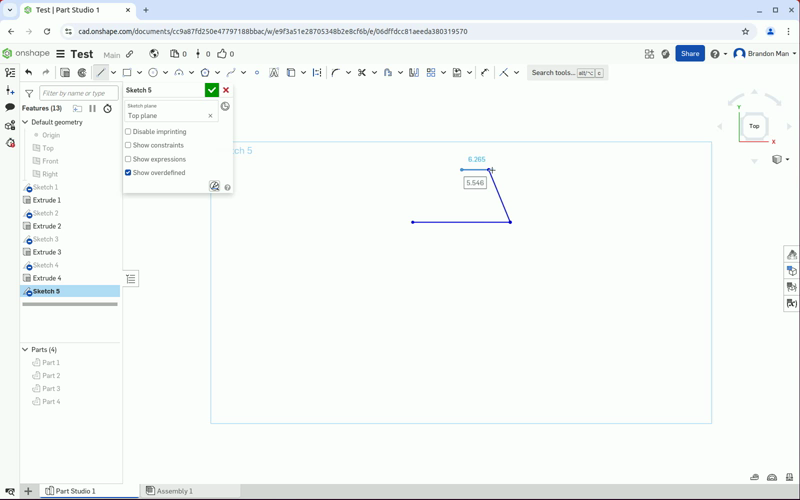
mouse_move(434, 169)
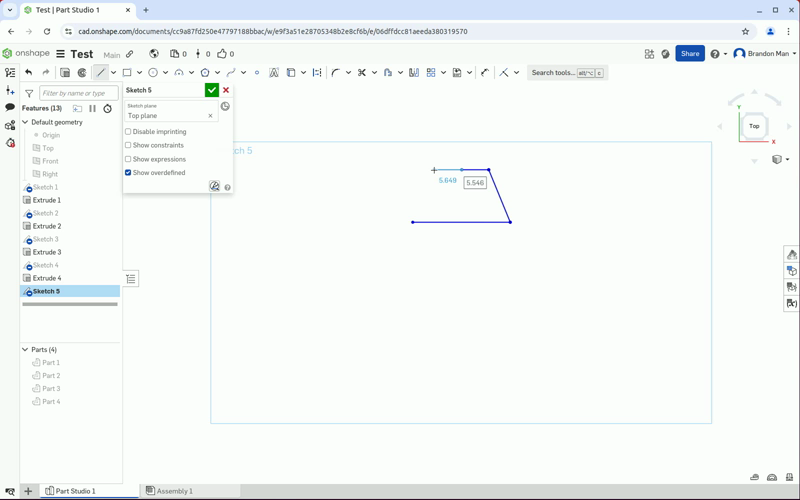
click(434, 169)
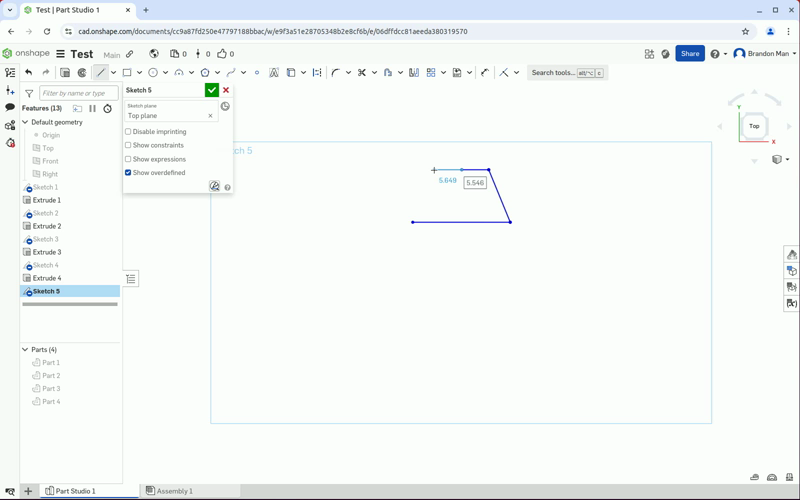
key_up(shift)
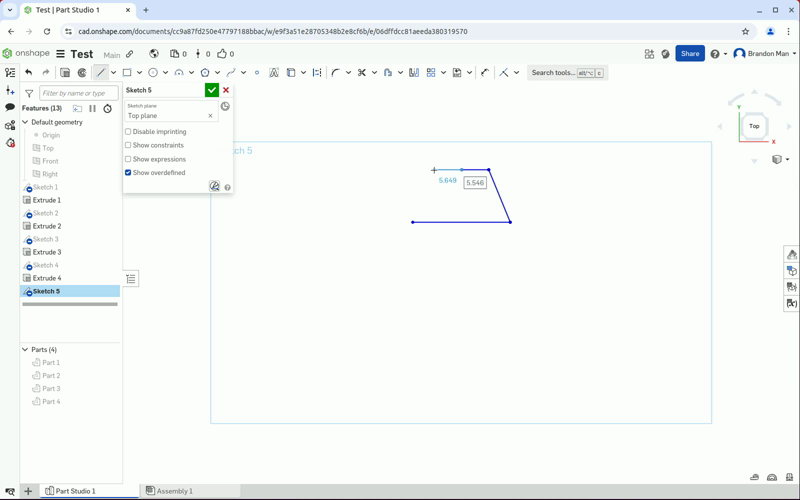
mouse_move(464, 169)
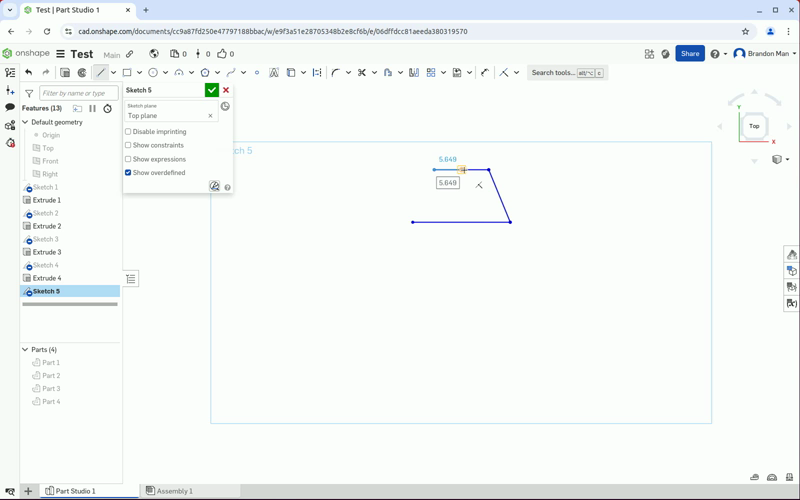
key_down(shift)
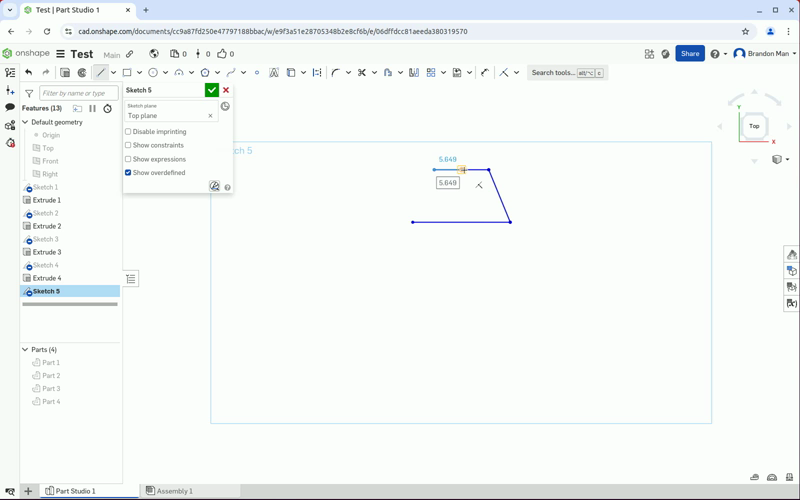
mouse_move(412, 222)
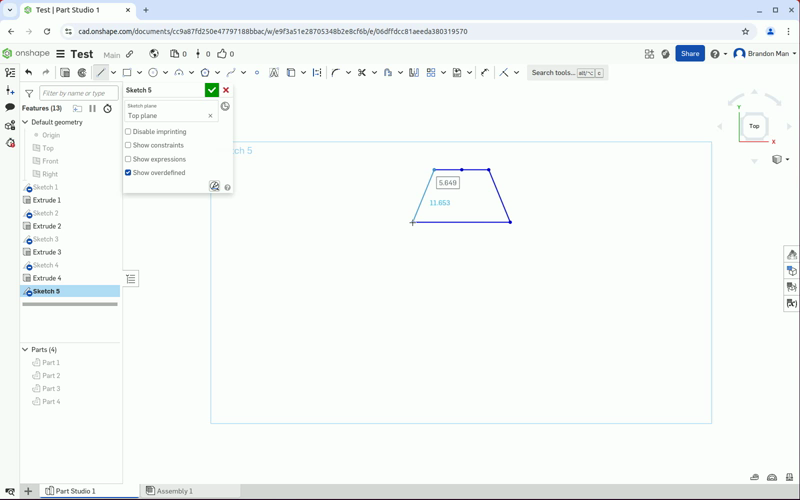
key_up(shift)
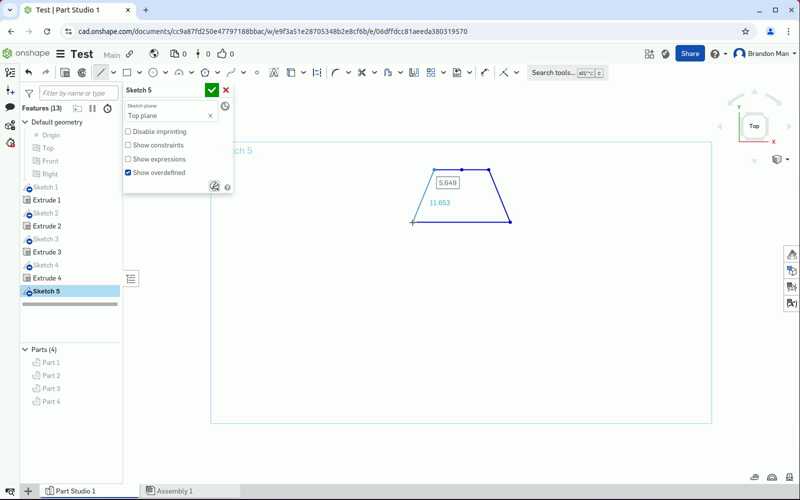
click(412, 222)
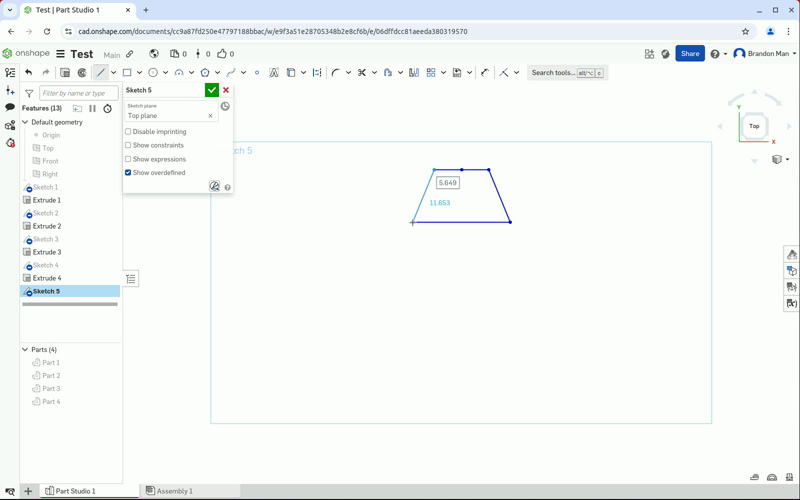
key(esc)
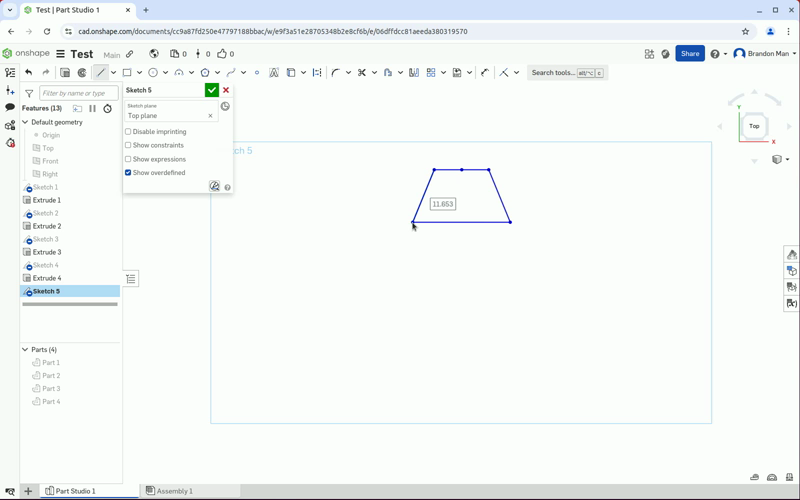
mouse_move(454, 203)
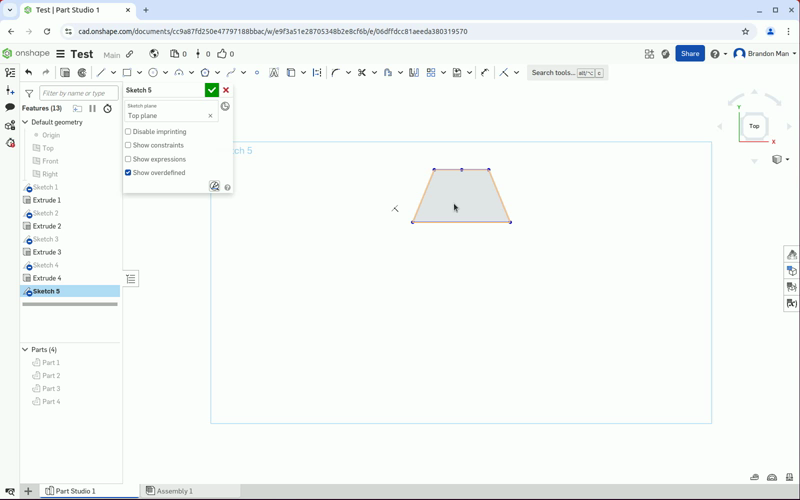
click(454, 203)
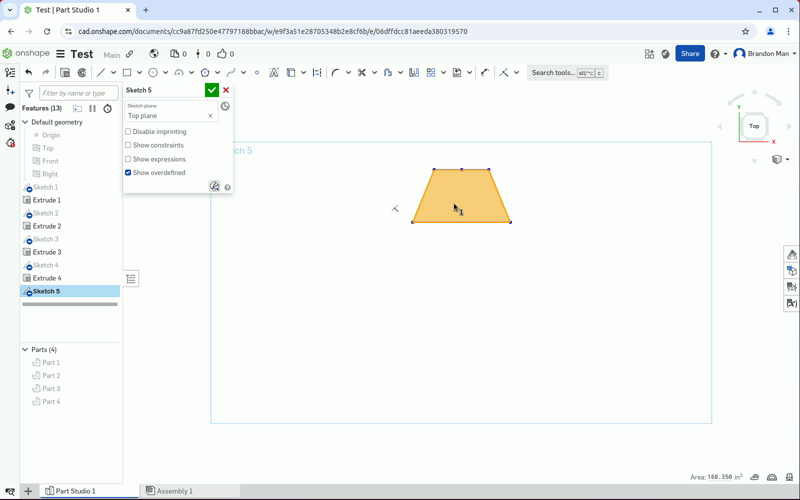
mouse_move(73, 352)
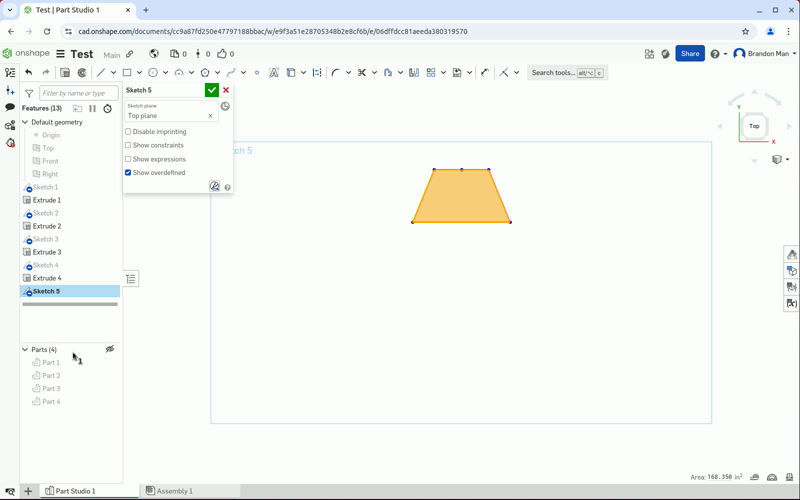
key(shift+y)
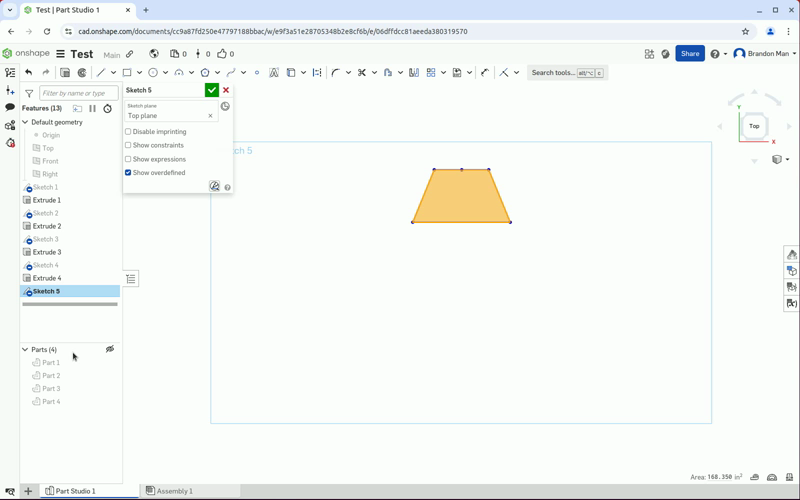
key(shift+e)
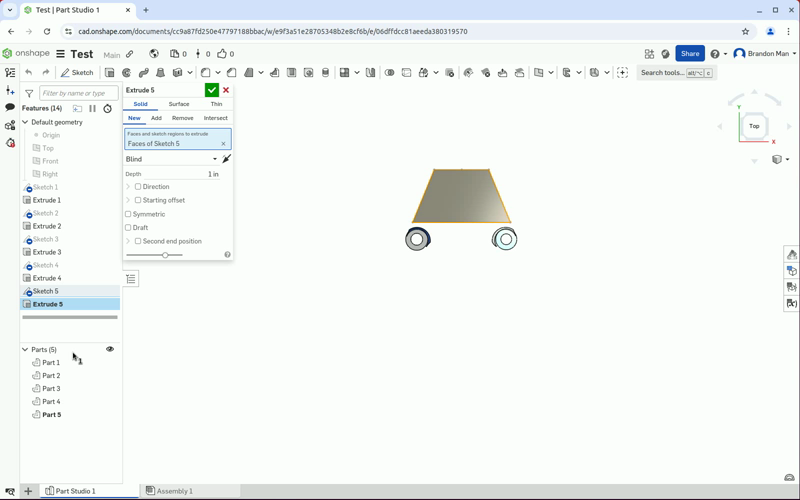
mouse_move(143, 106)
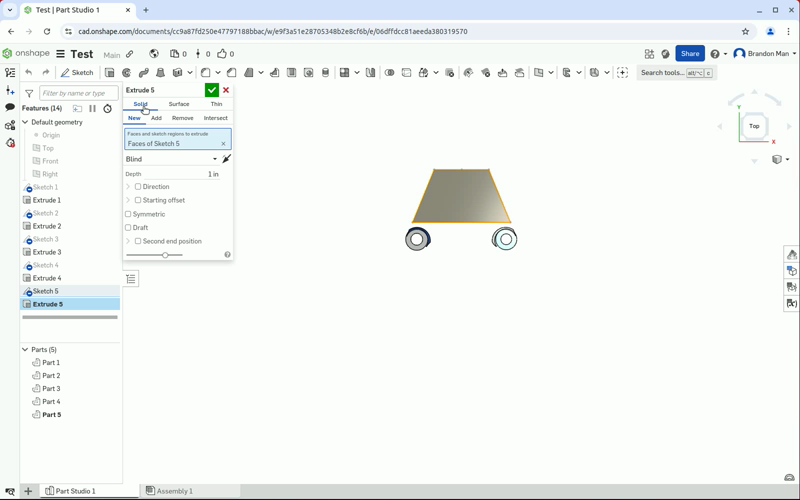
click(143, 106)
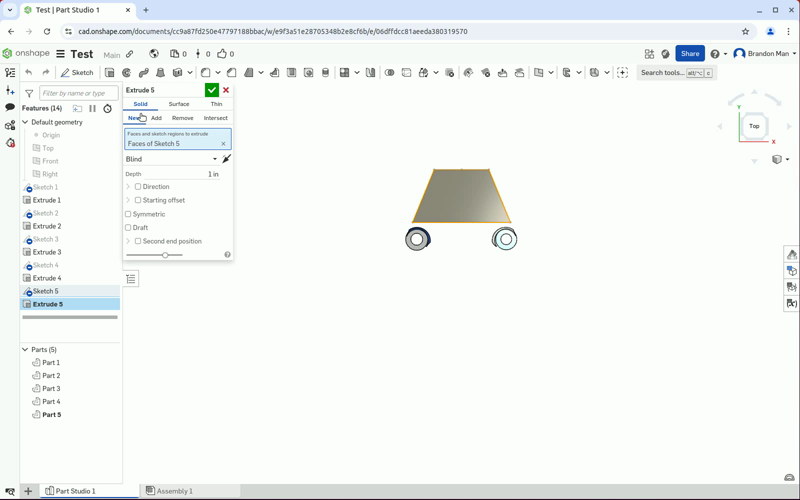
mouse_move(137, 120)
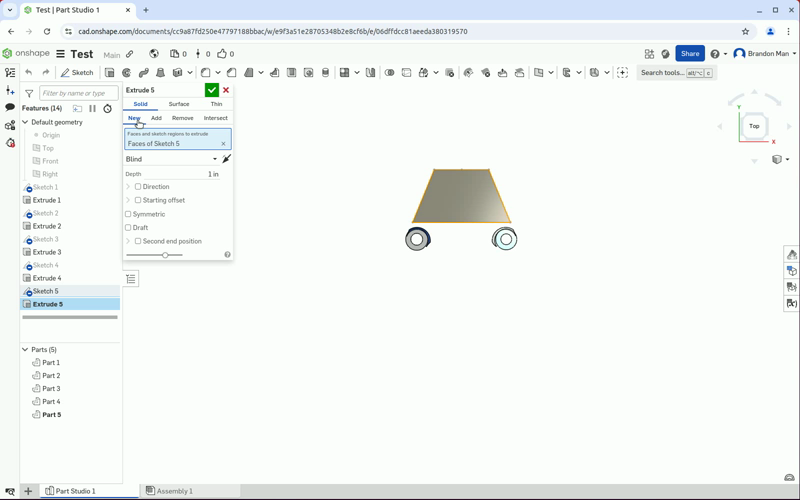
click(137, 120)
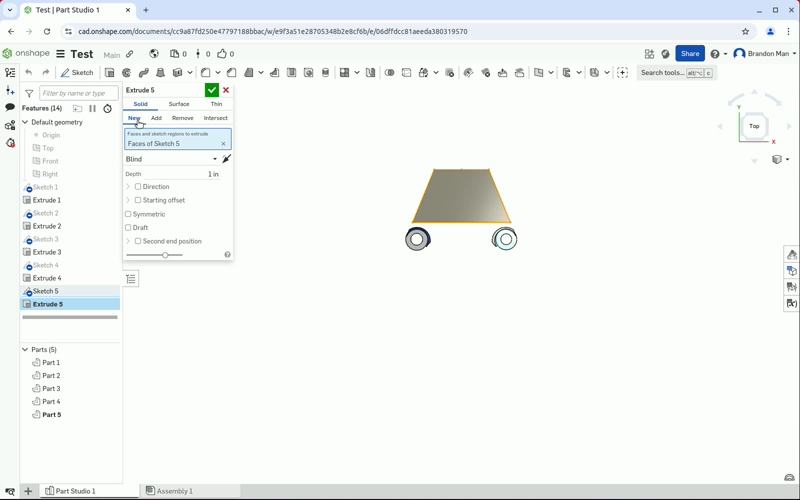
key(tab, 4)
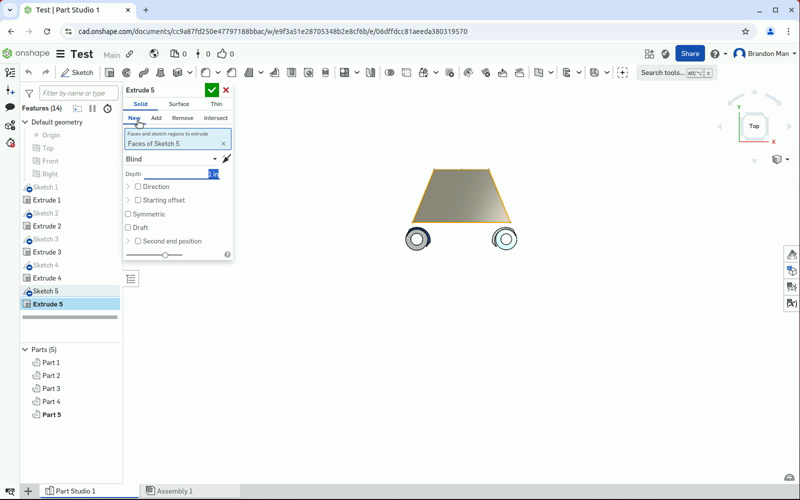
text(0.963)
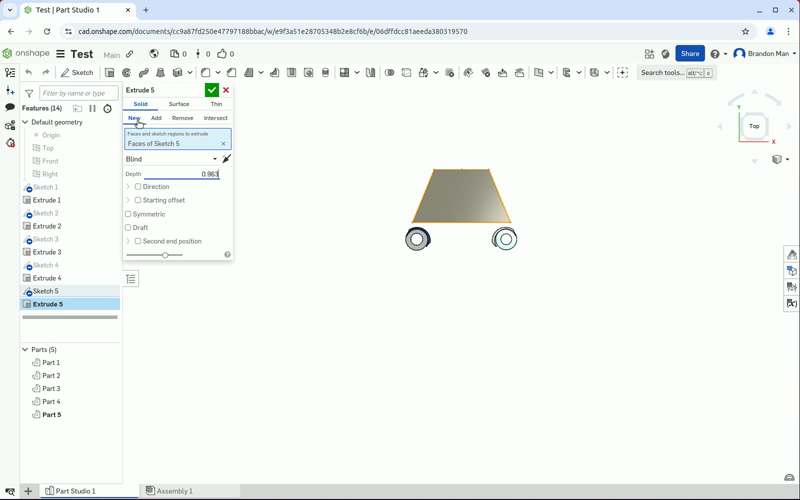
key(enter)
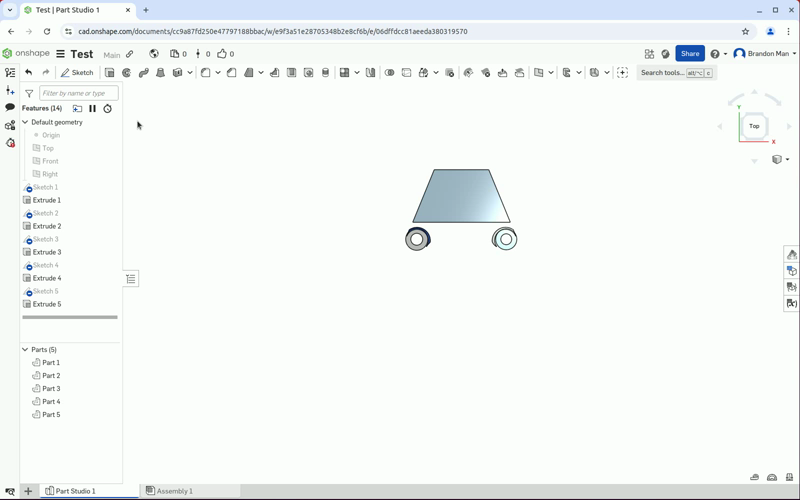
key(shift+h)
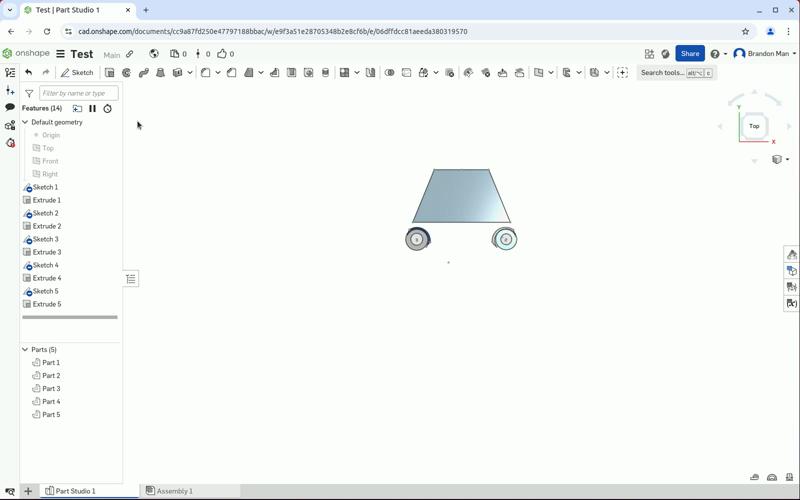
key(shift+h)
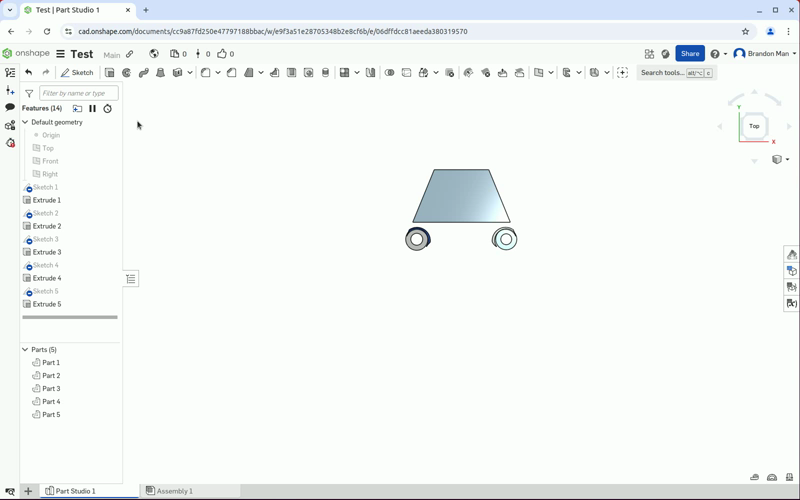
mouse_move(73, 189)
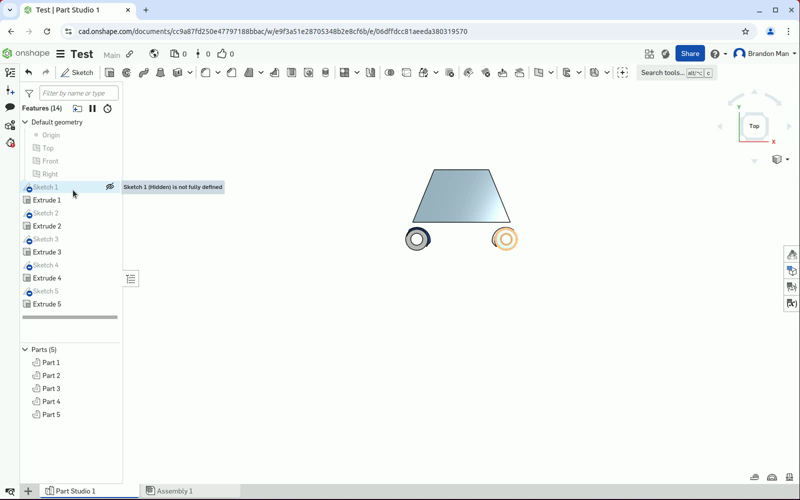
click(73, 189)
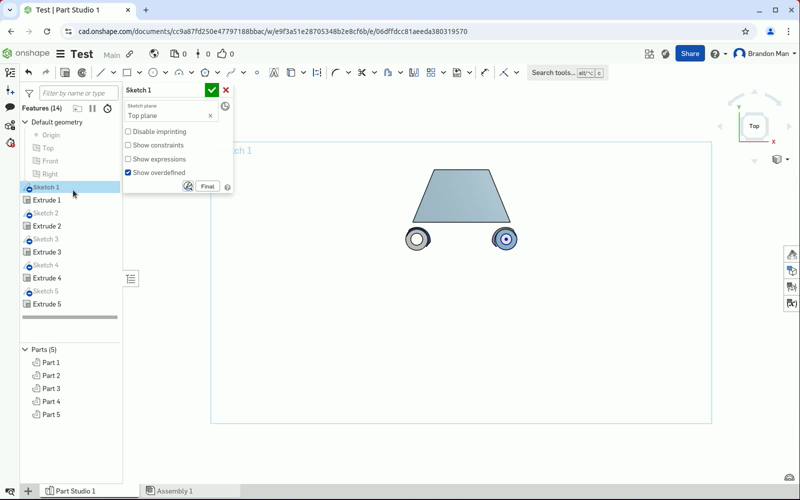
mouse_move(229, 92)
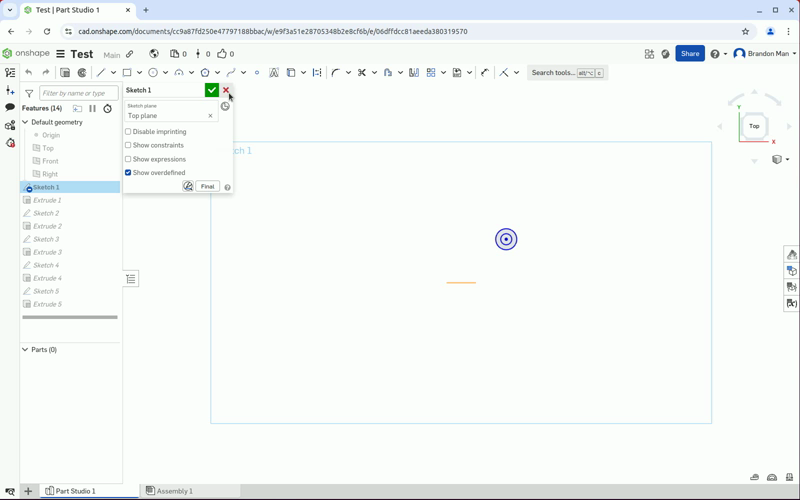
click(229, 92)
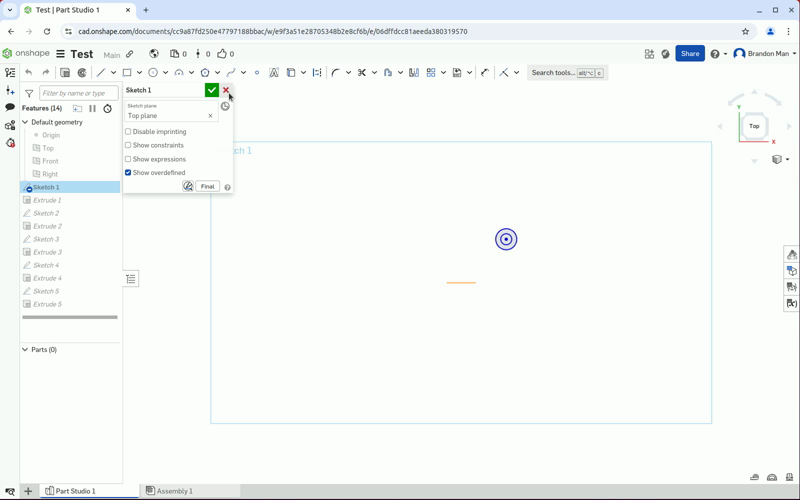
key(shift+s)
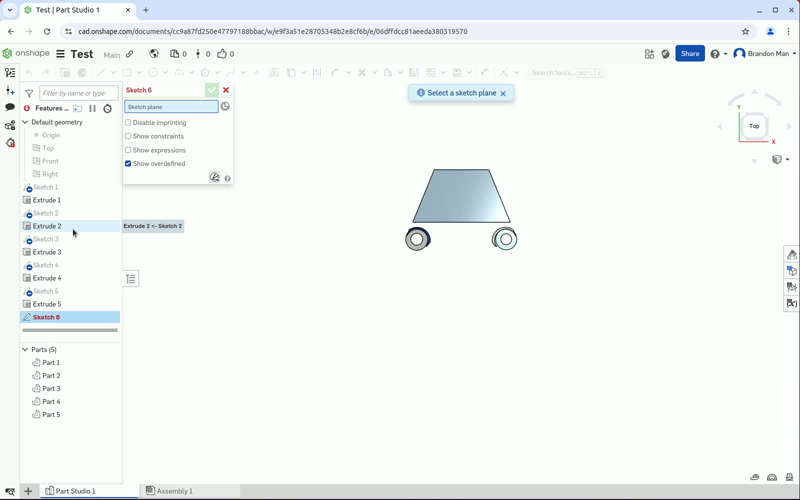
scroll(3)
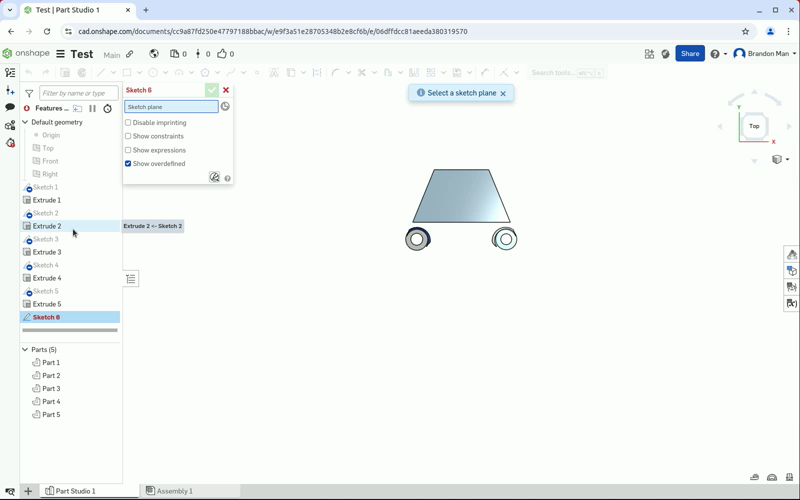
mouse_move(73, 150)
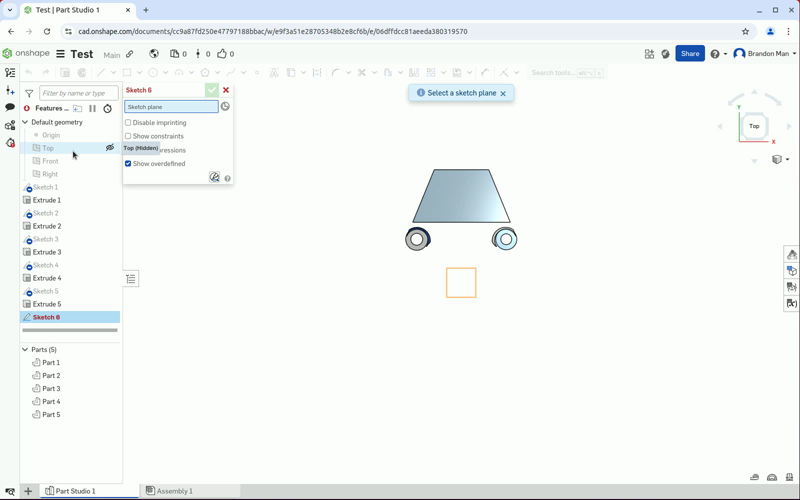
click(73, 150)
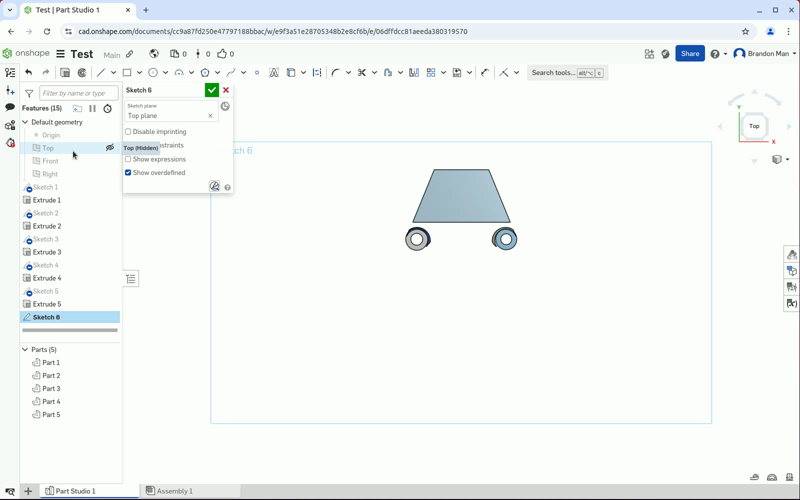
mouse_move(73, 352)
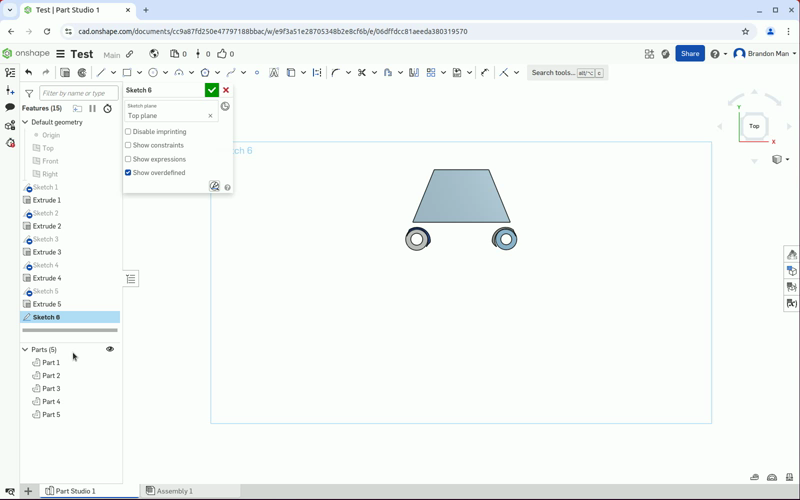
key(y)
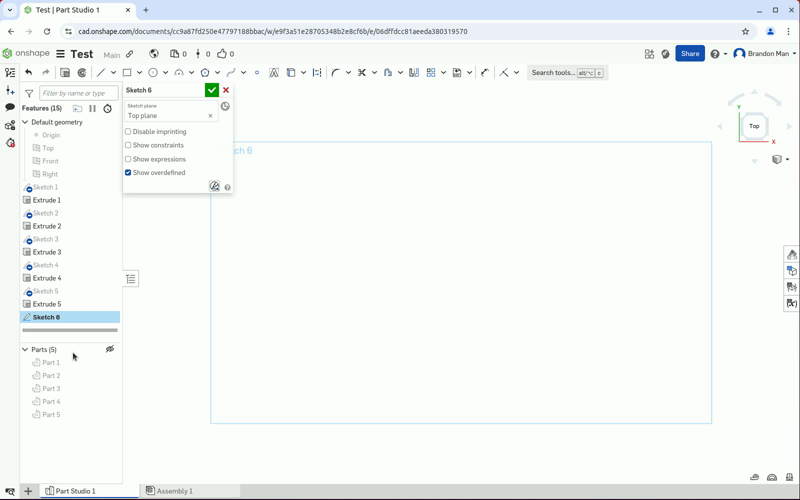
key(a)
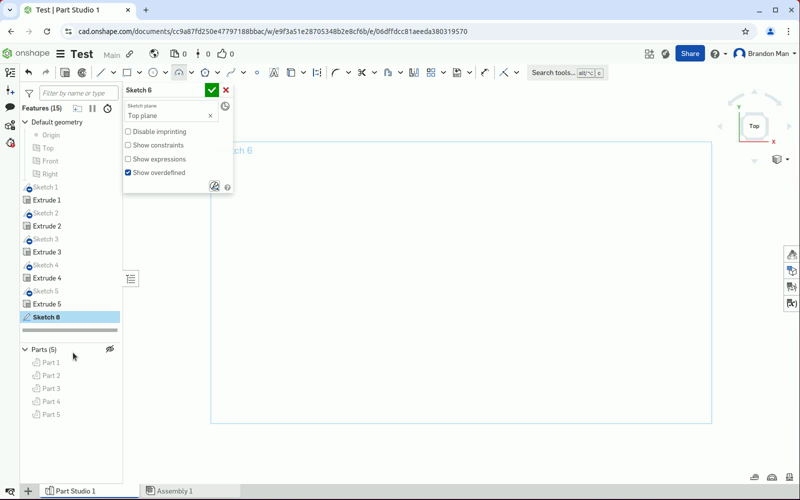
key_down(shift)
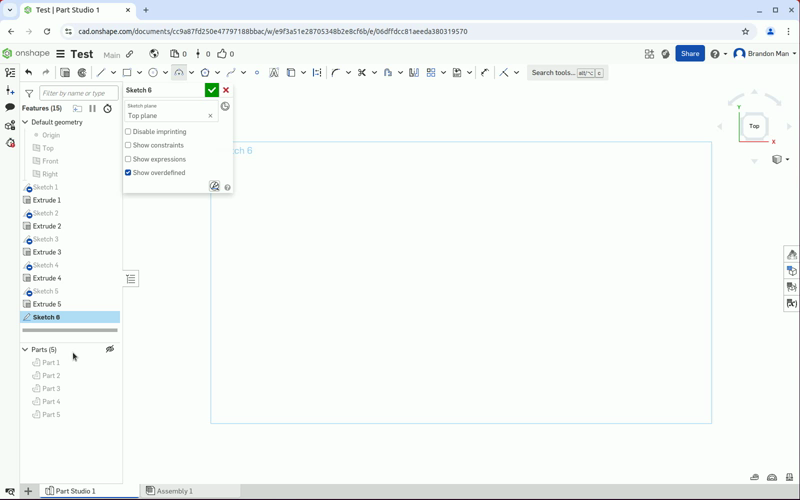
mouse_move(409, 230)
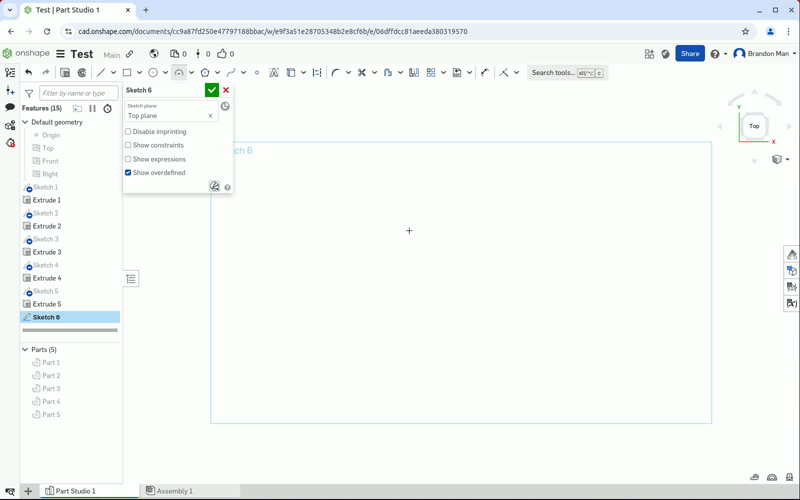
click(409, 230)
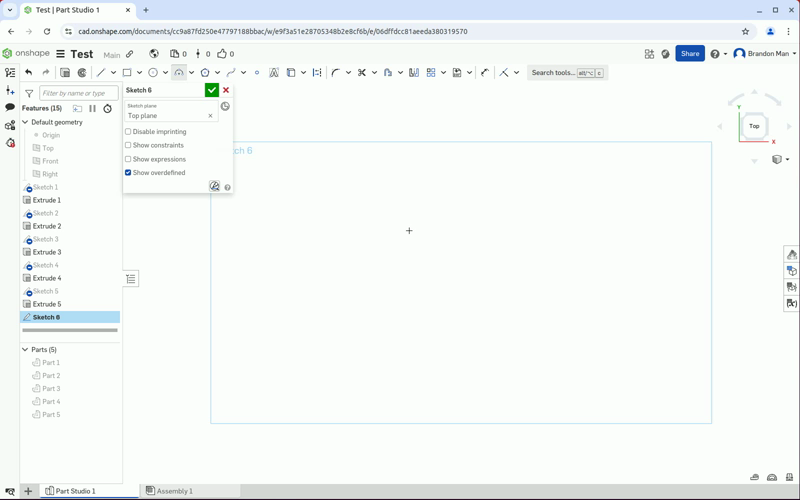
key_up(shift)
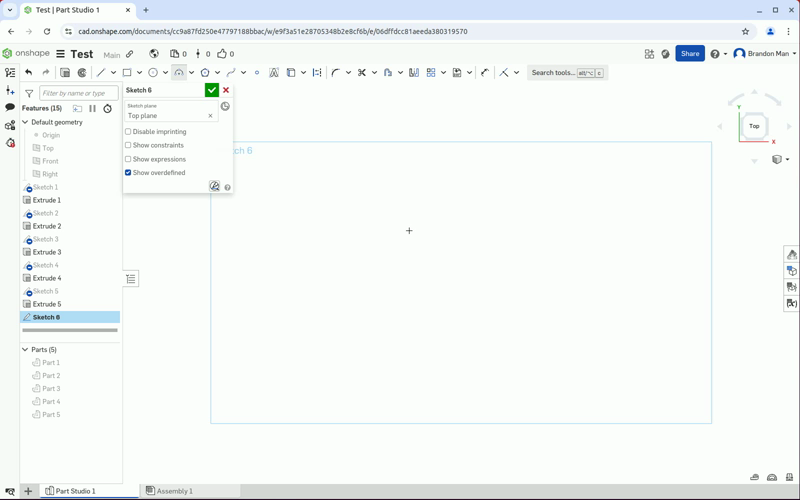
key_down(shift)
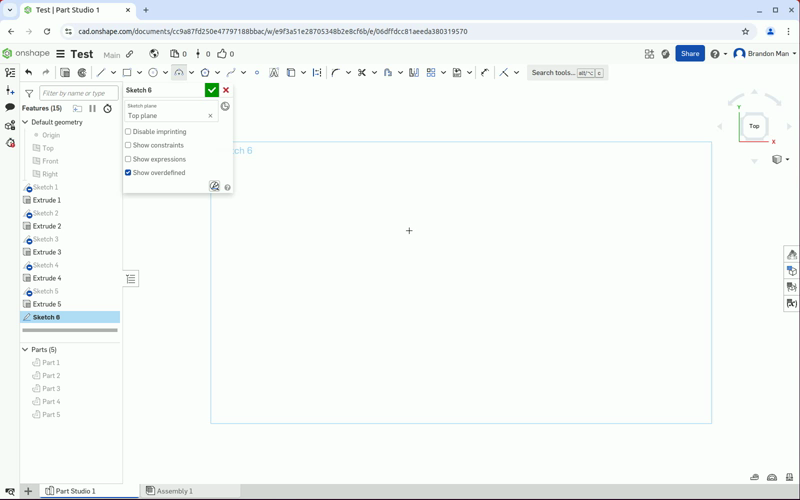
mouse_move(428, 242)
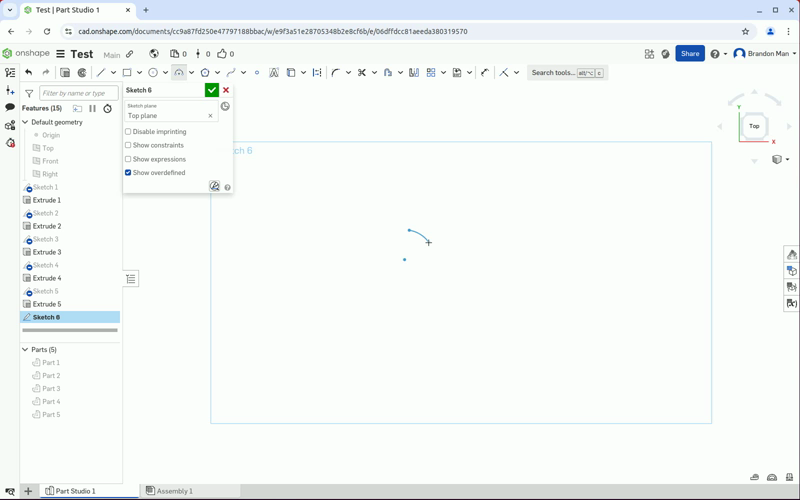
click(428, 242)
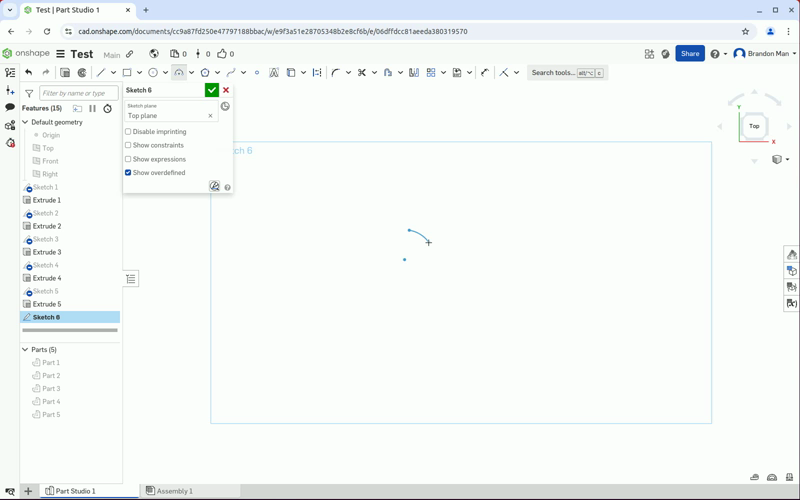
mouse_move(422, 229)
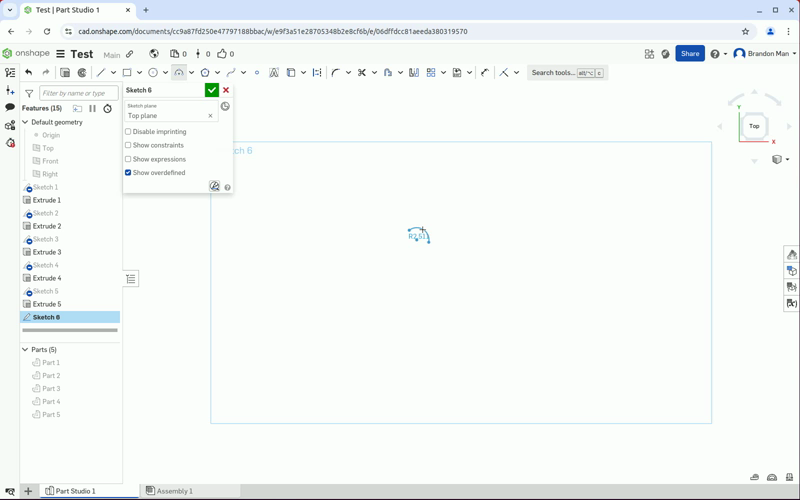
click(422, 229)
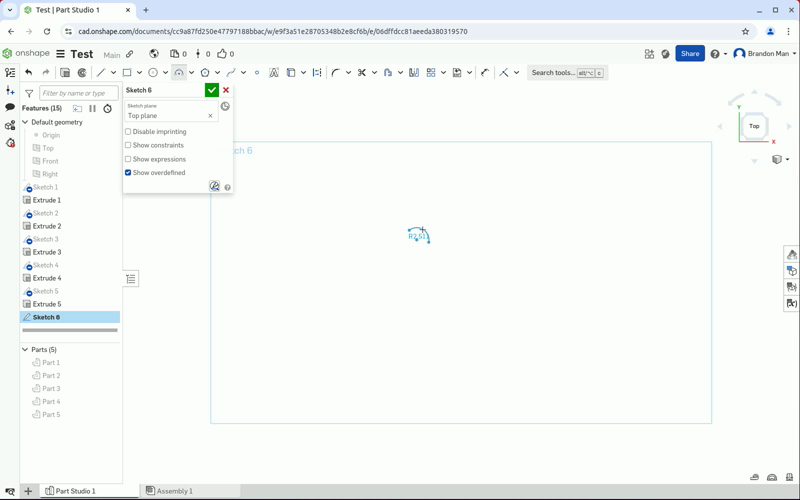
key_up(shift)
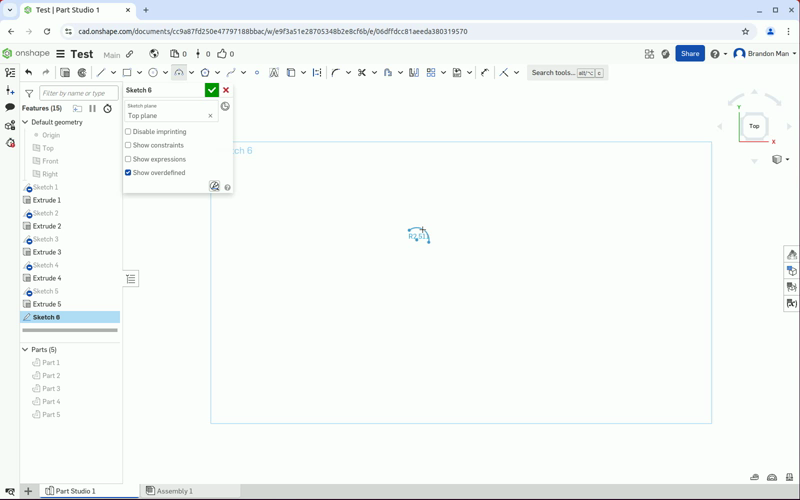
mouse_move(428, 242)
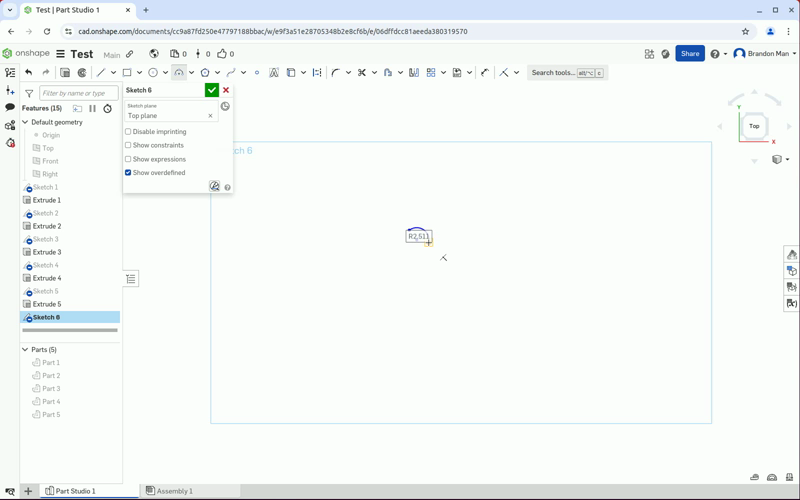
click(428, 242)
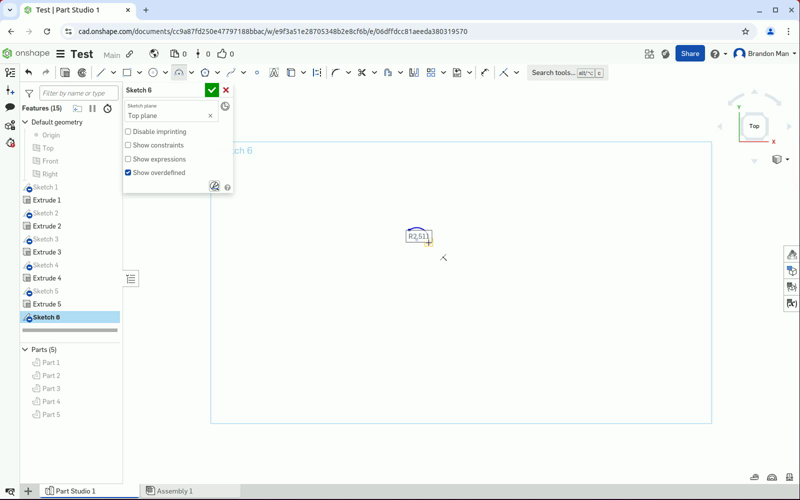
key_down(shift)
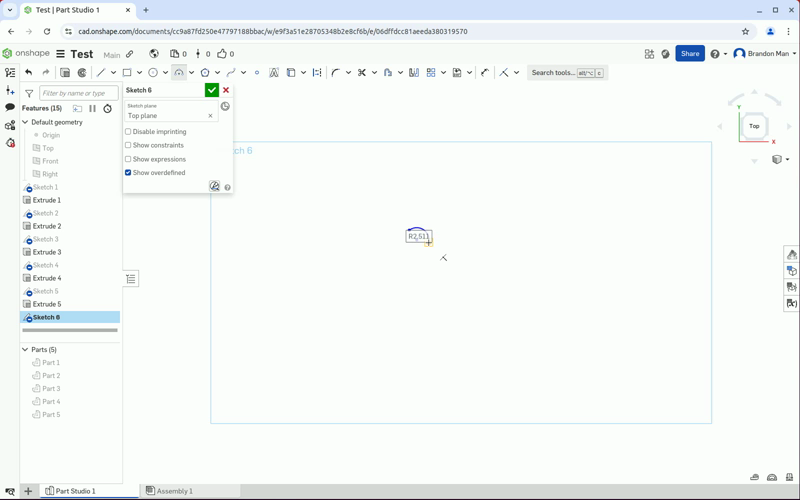
mouse_move(492, 242)
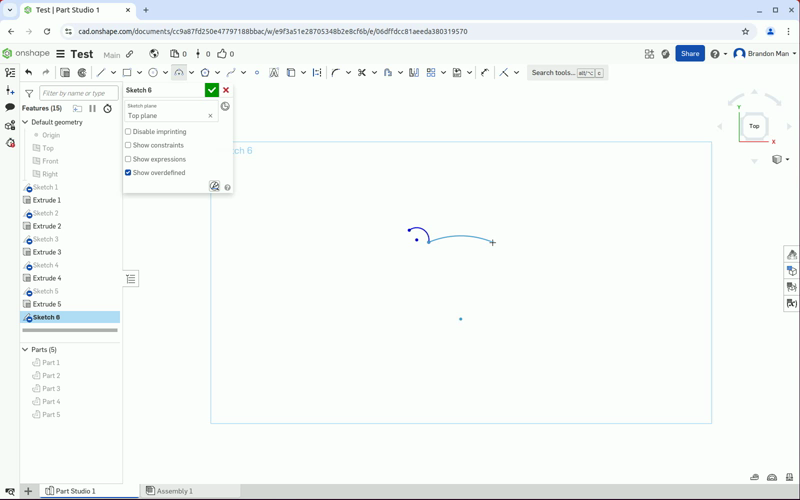
click(492, 242)
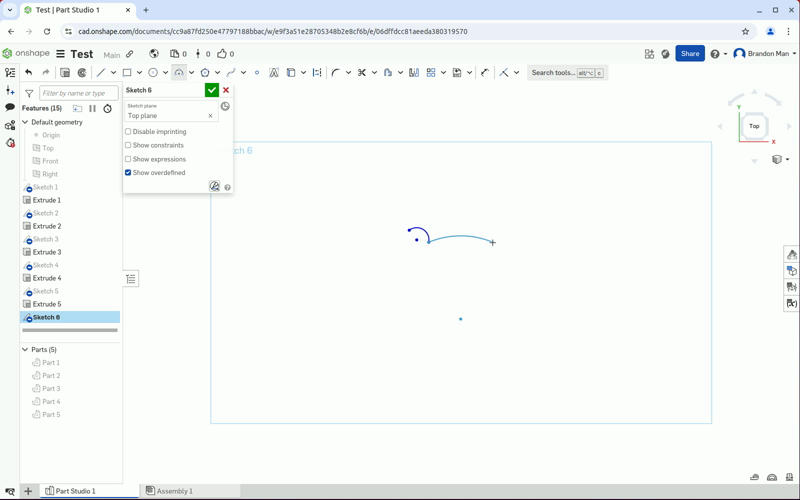
mouse_move(460, 227)
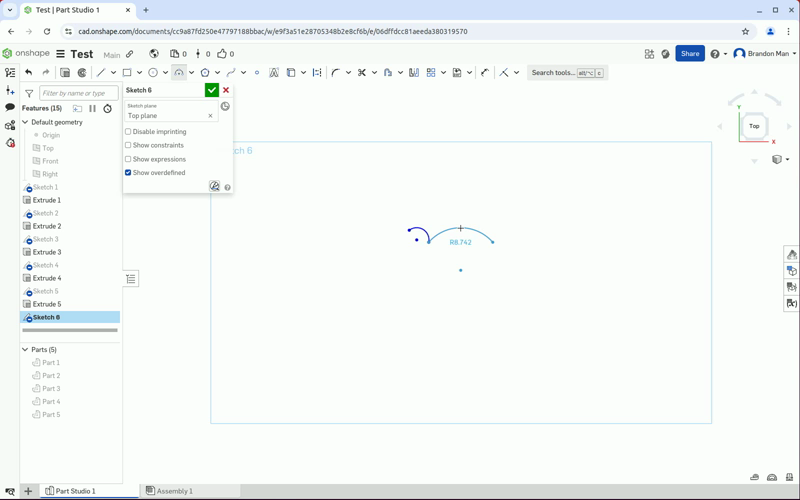
click(460, 227)
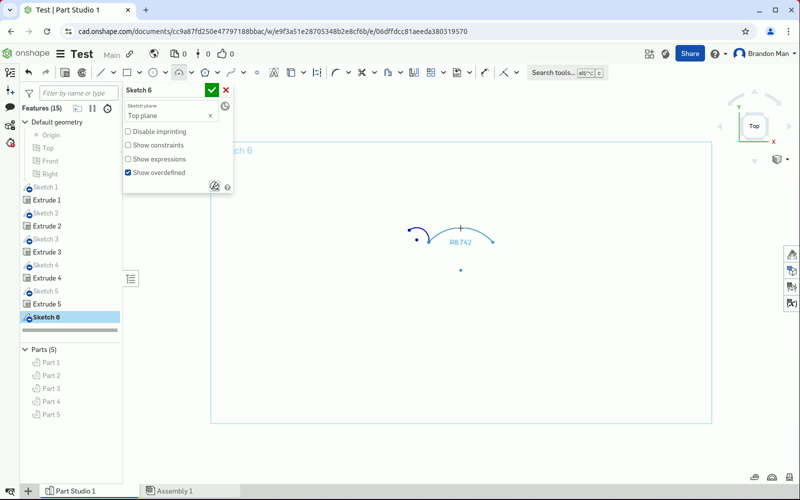
key_up(shift)
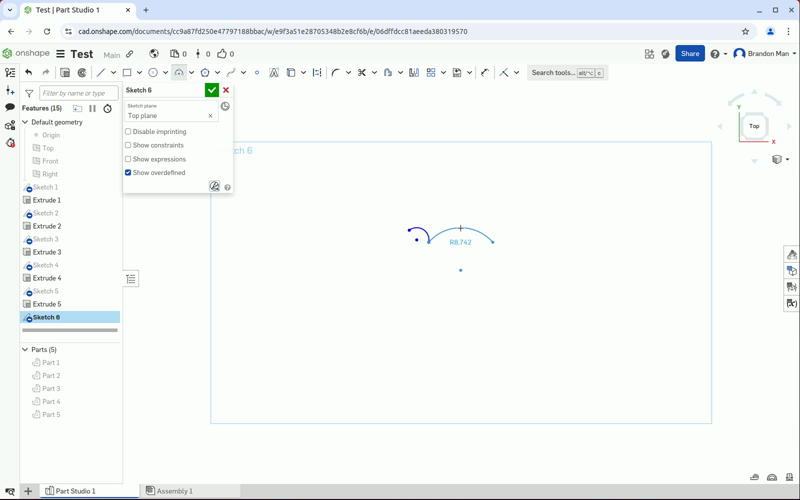
mouse_move(492, 242)
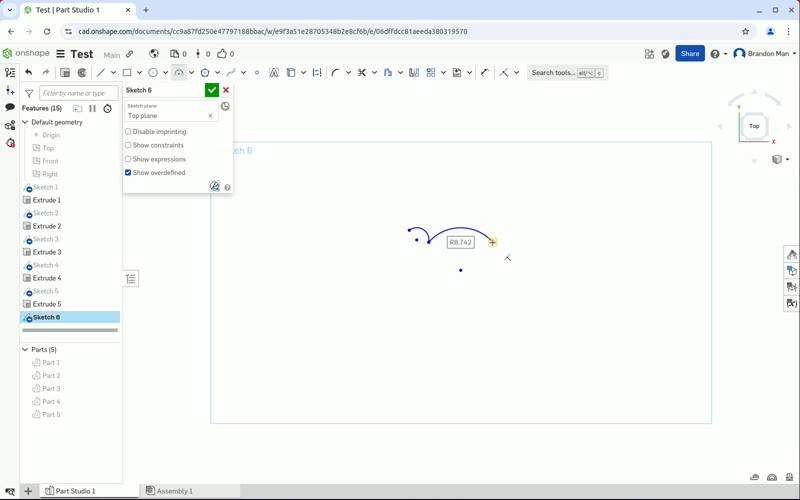
click(492, 242)
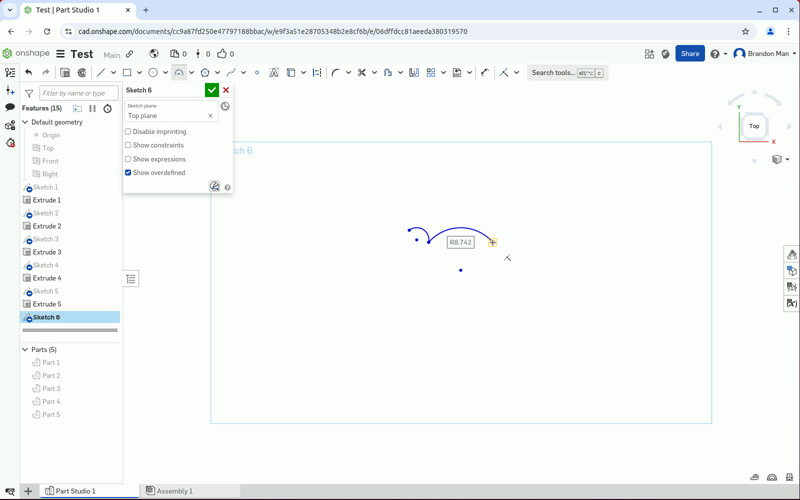
key_down(shift)
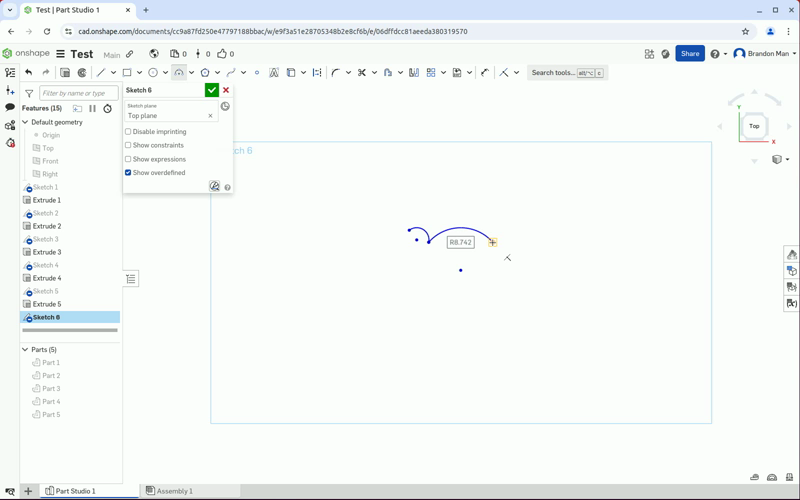
mouse_move(512, 230)
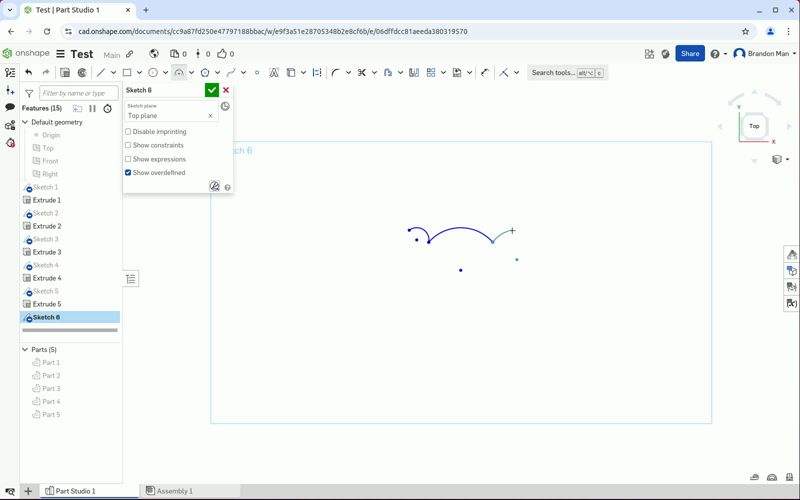
click(512, 230)
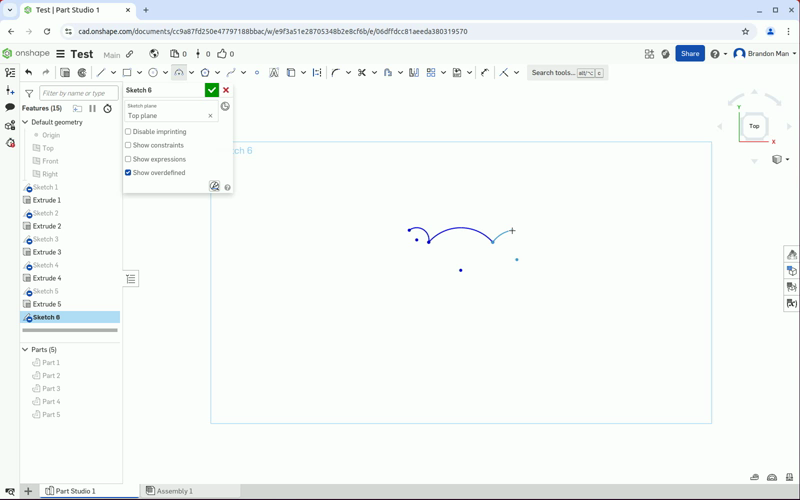
mouse_move(498, 229)
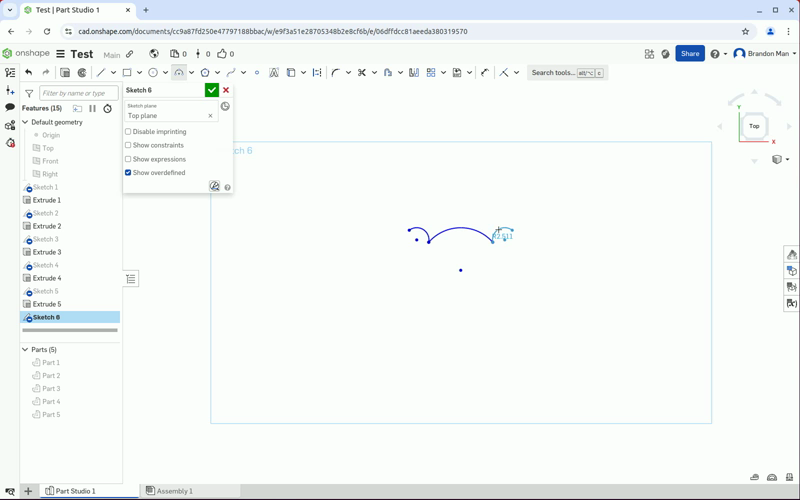
click(498, 229)
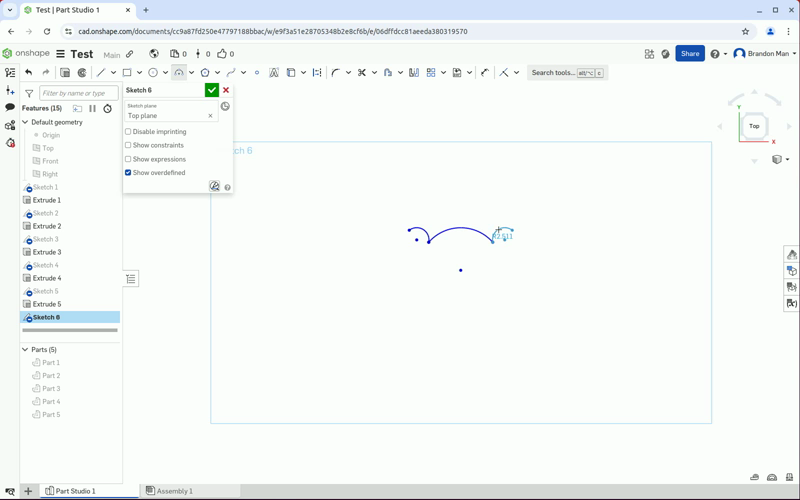
key_up(shift)
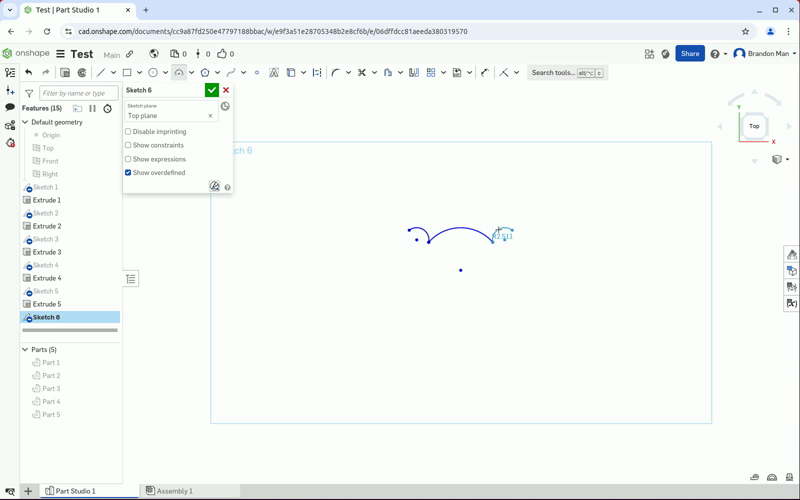
key(esc)
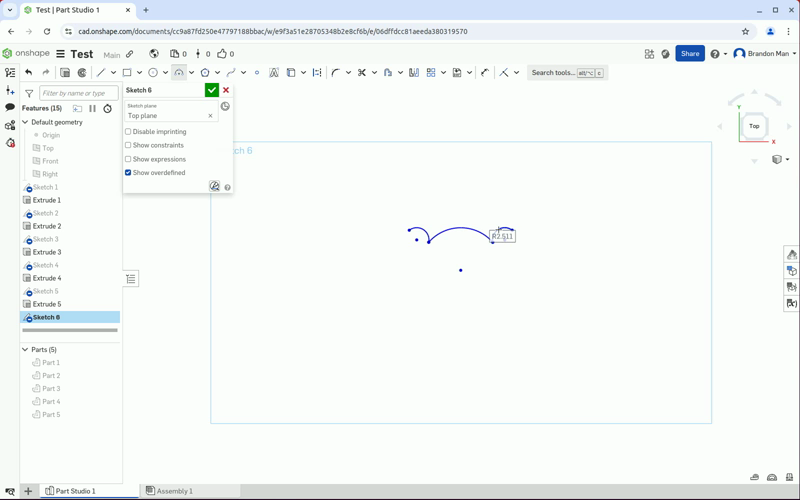
key(l)
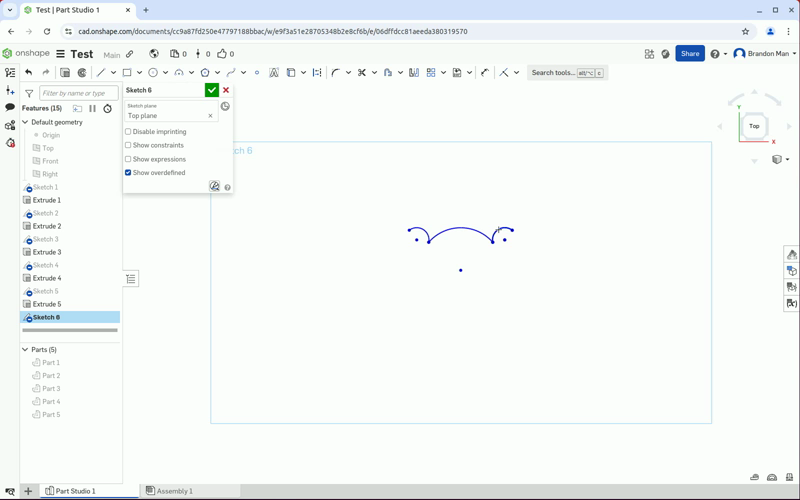
mouse_move(512, 230)
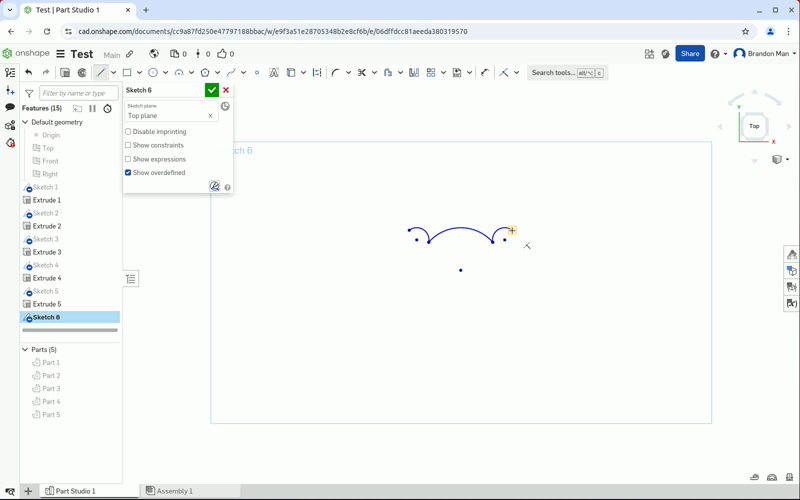
click(512, 230)
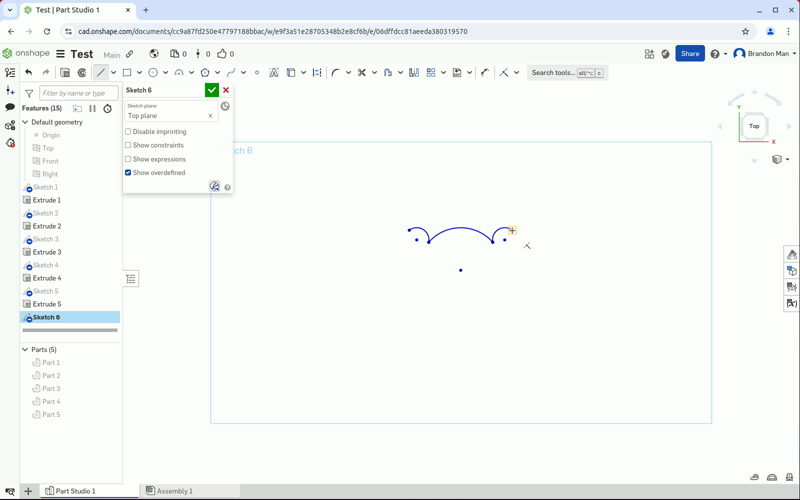
key_down(shift)
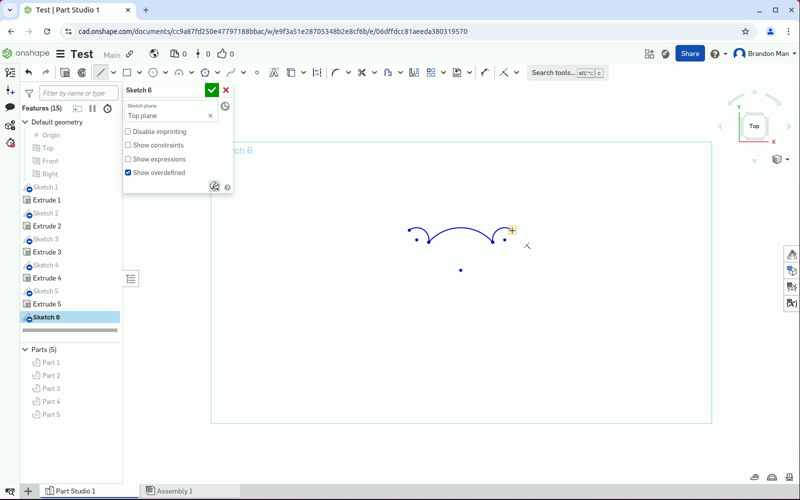
mouse_move(542, 230)
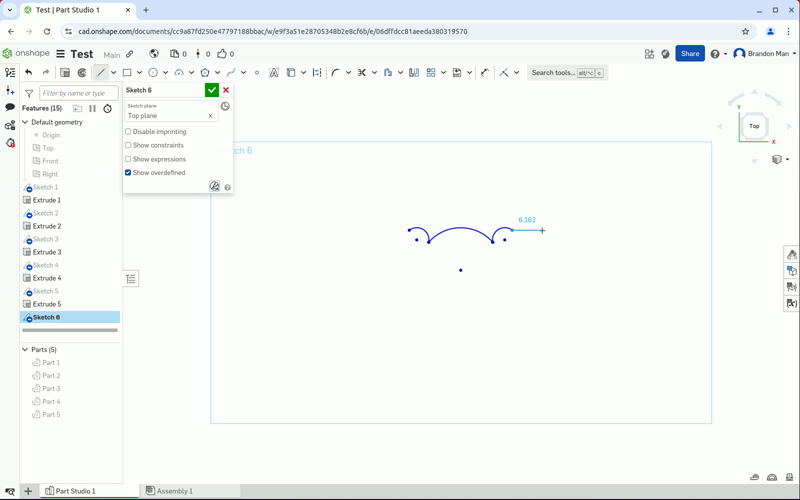
mouse_move(509, 222)
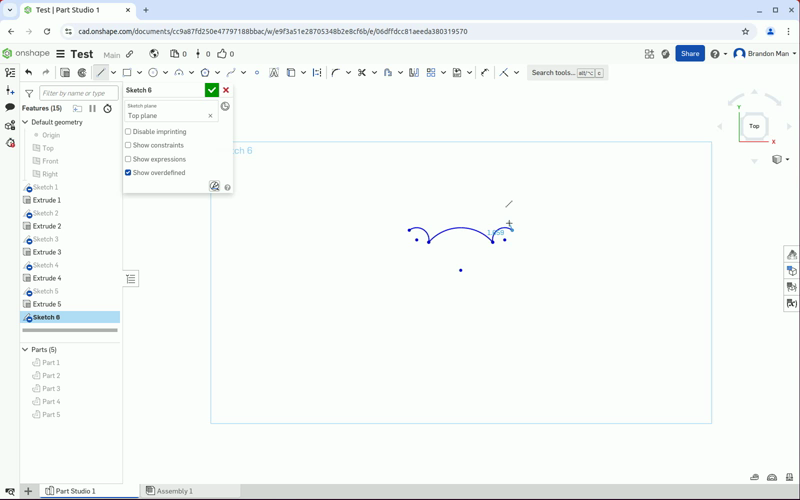
click(509, 222)
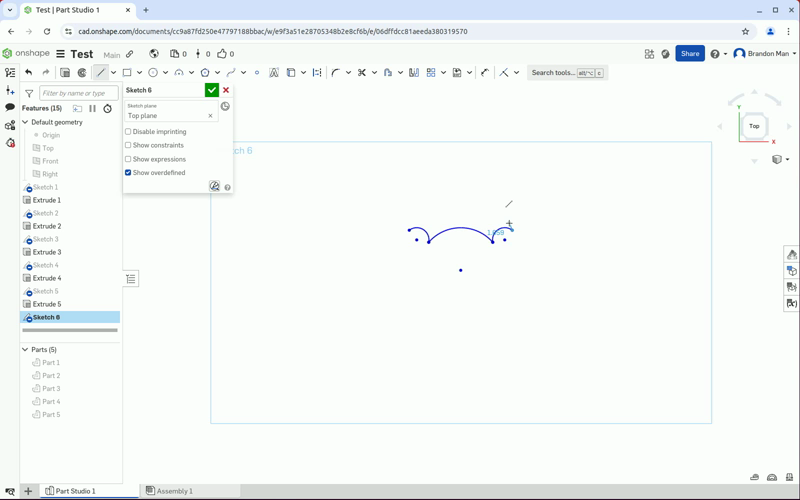
key_up(shift)
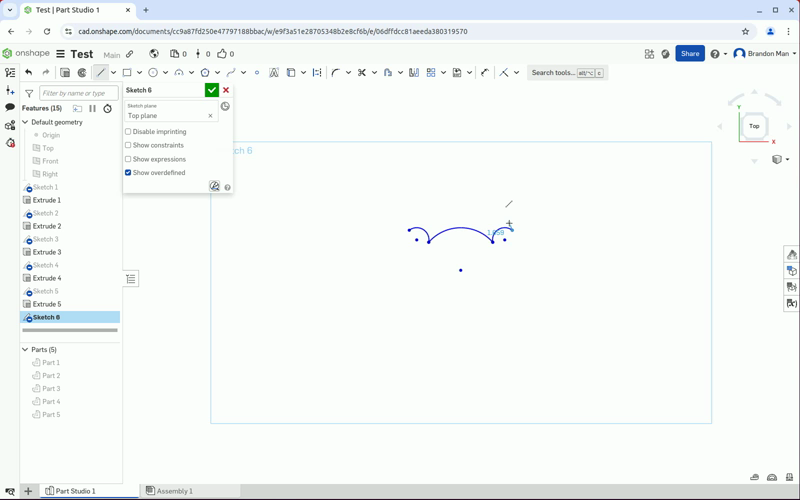
key_down(shift)
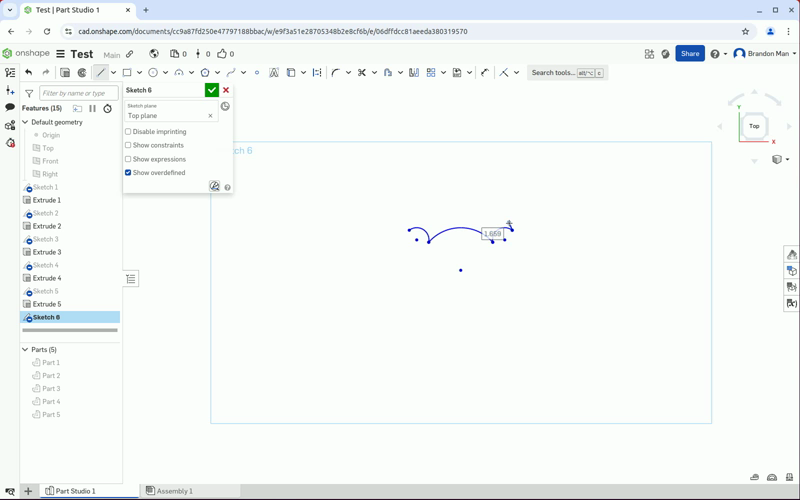
mouse_move(412, 222)
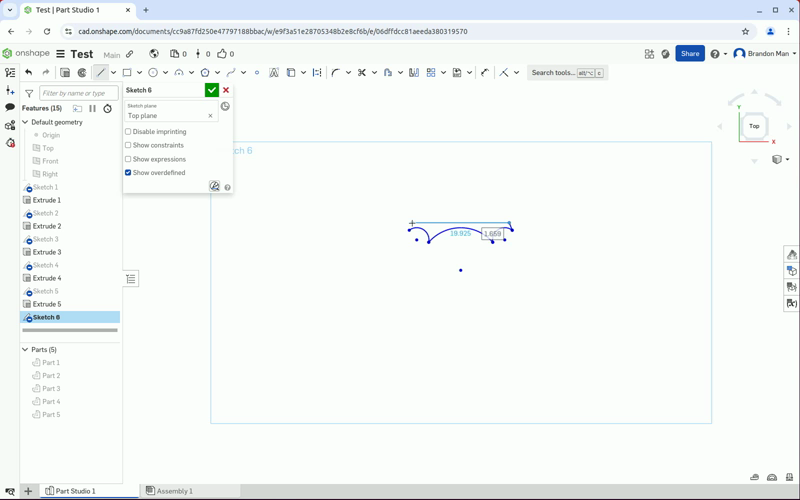
click(412, 222)
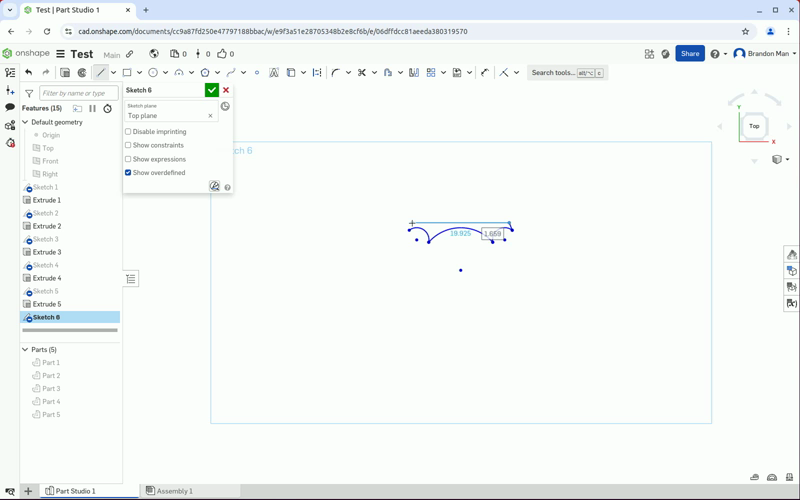
key_up(shift)
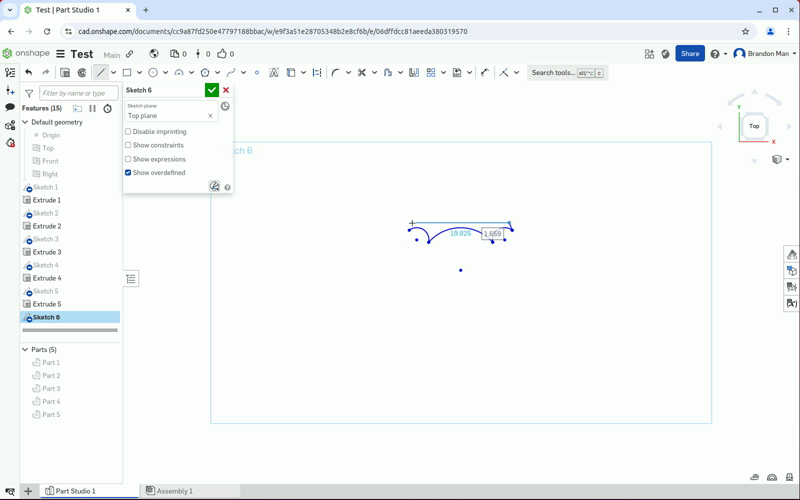
mouse_move(442, 222)
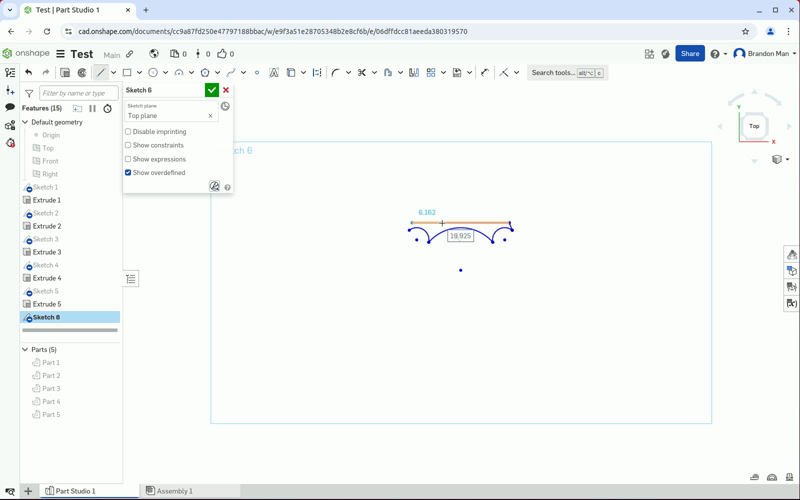
key_down(shift)
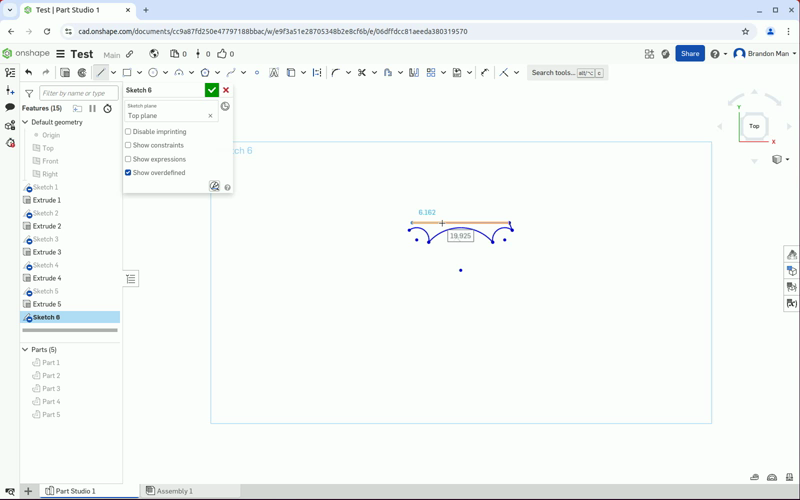
mouse_move(409, 230)
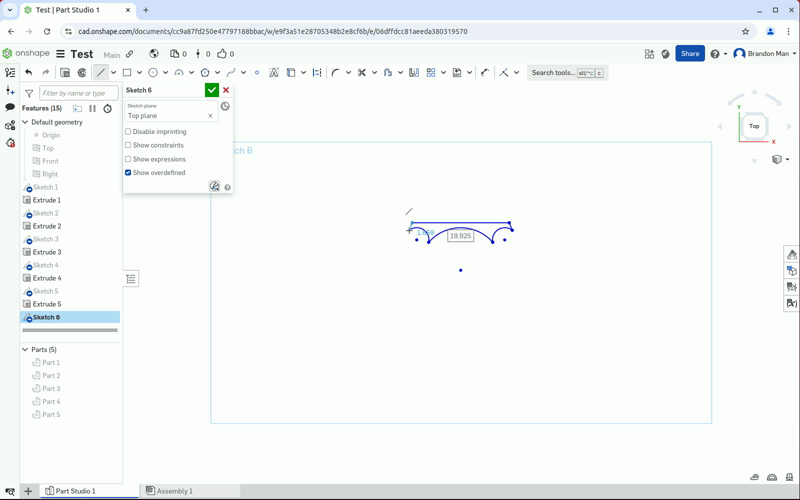
key_up(shift)
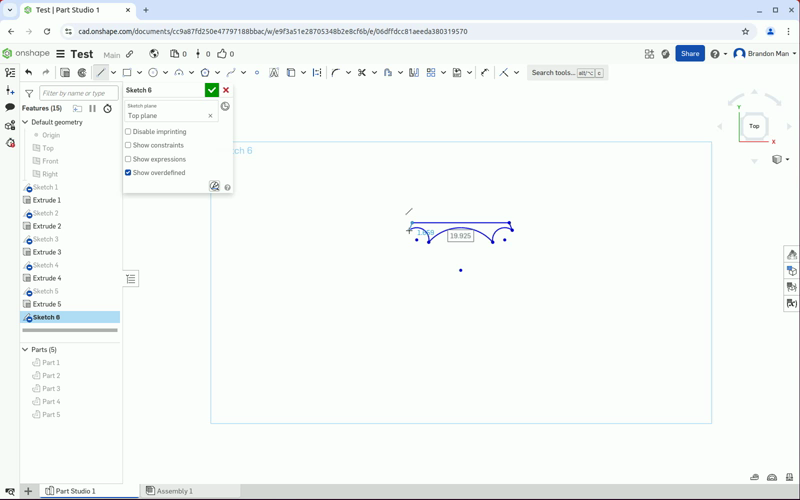
click(409, 230)
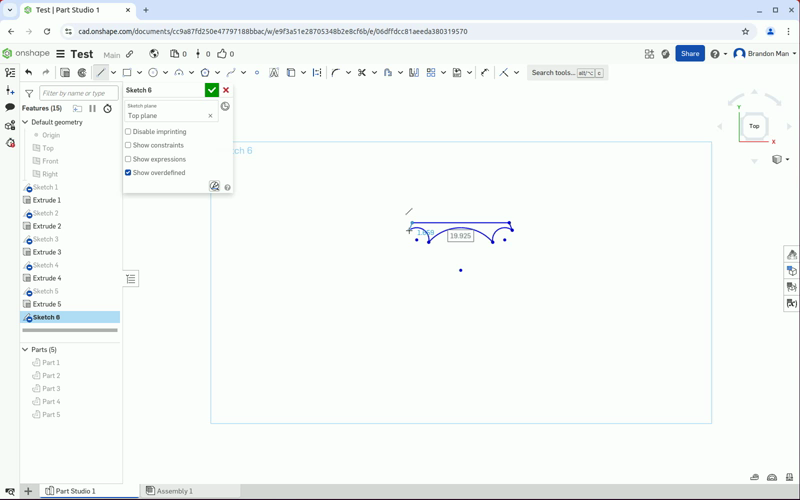
key(esc)
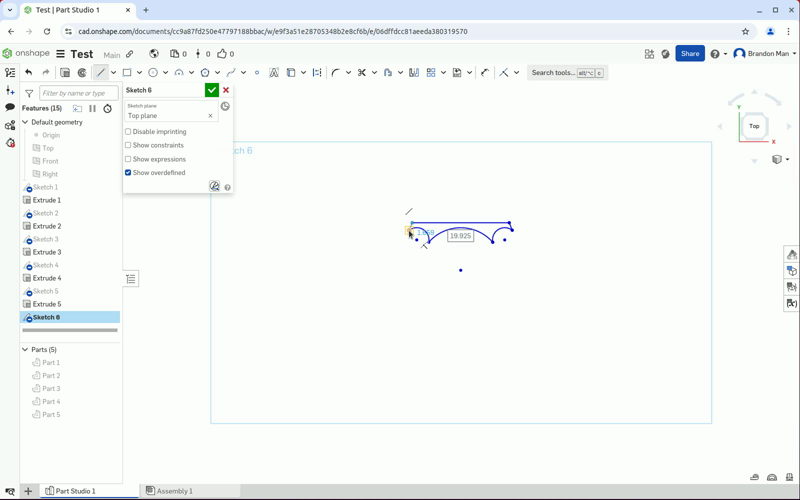
mouse_move(441, 230)
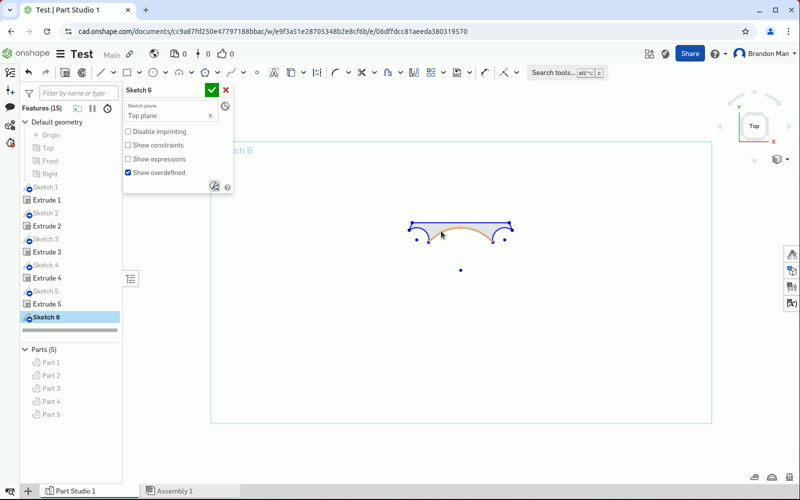
scroll(6)
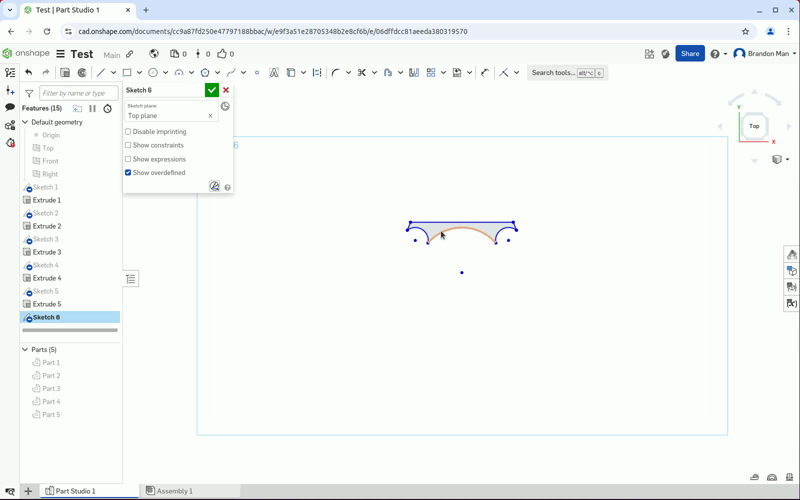
scroll(6)
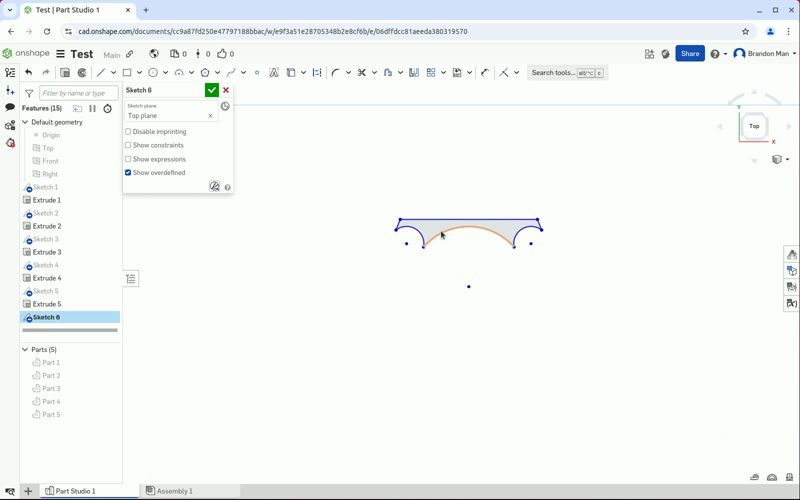
scroll(6)
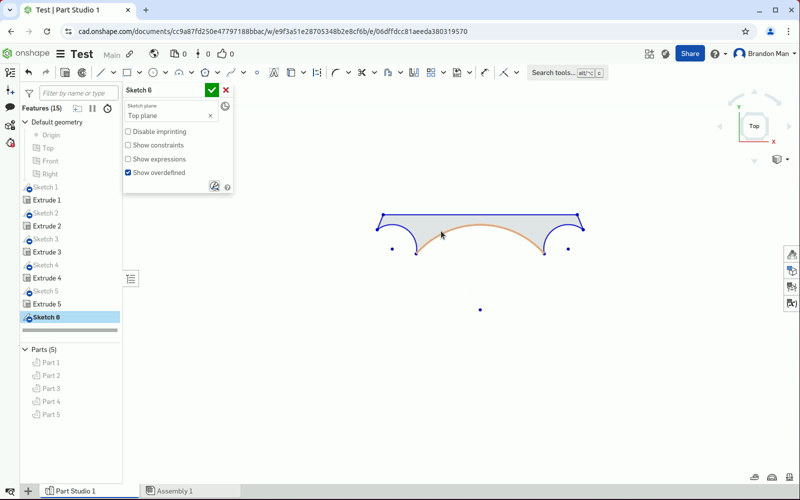
scroll(6)
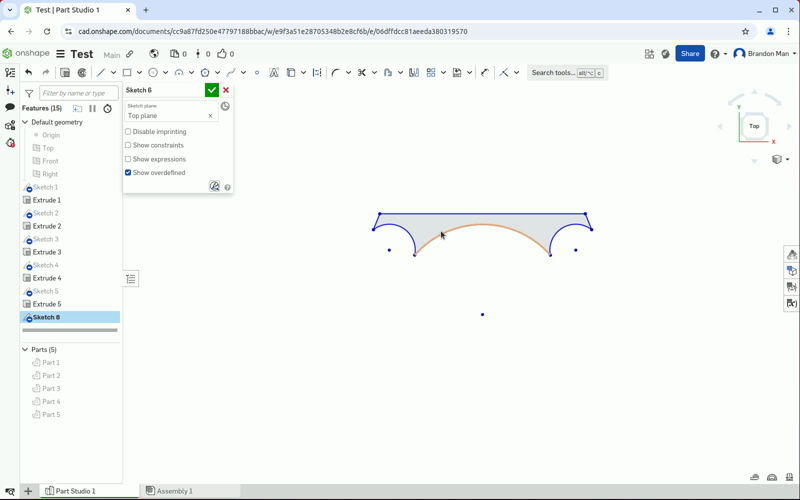
scroll(6)
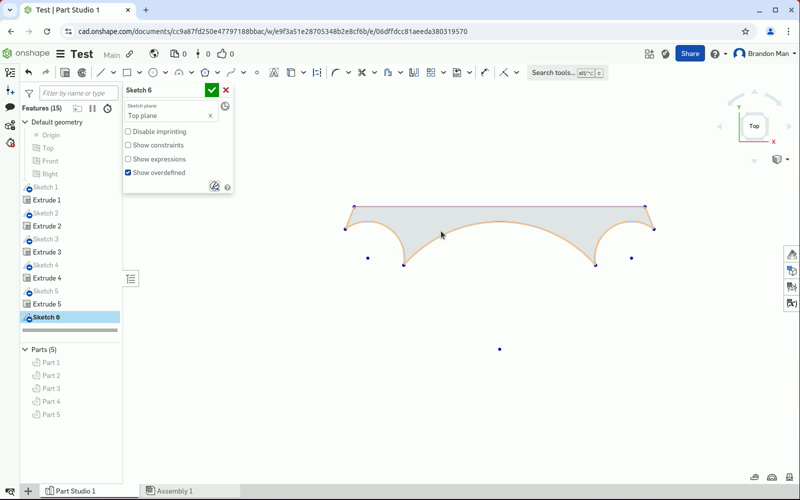
scroll(6)
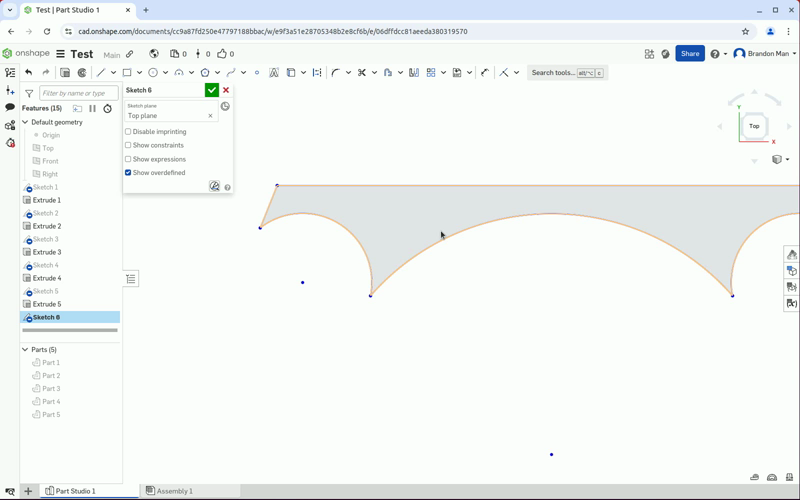
scroll(6)
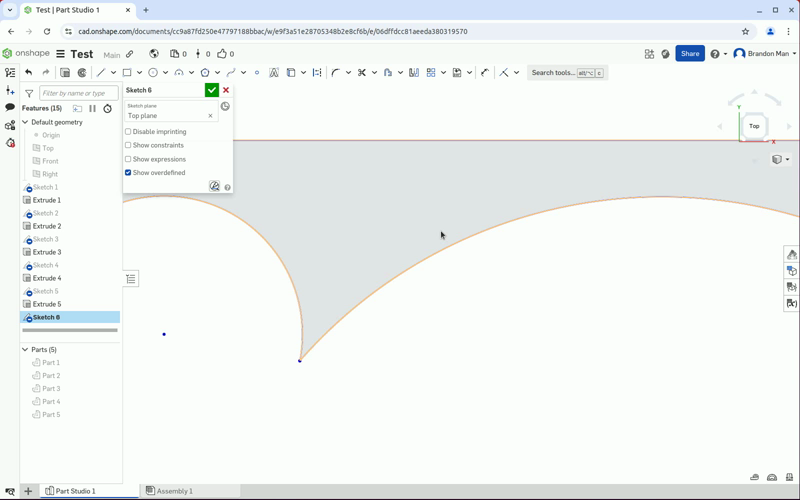
click(441, 230)
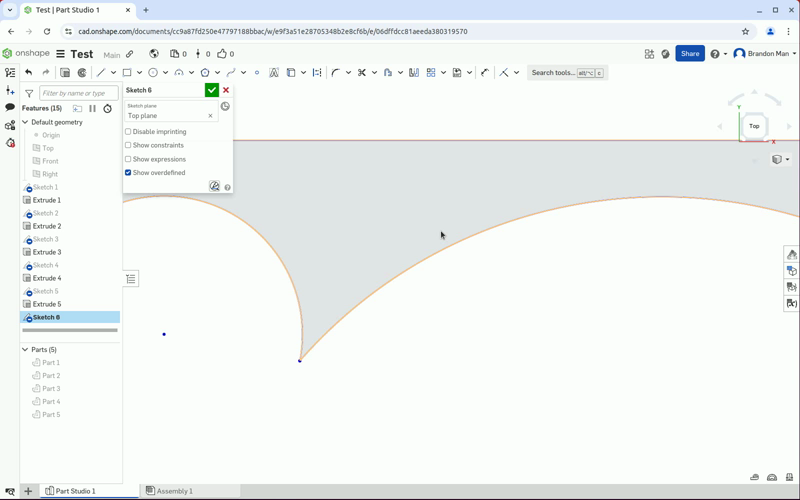
scroll(-6)
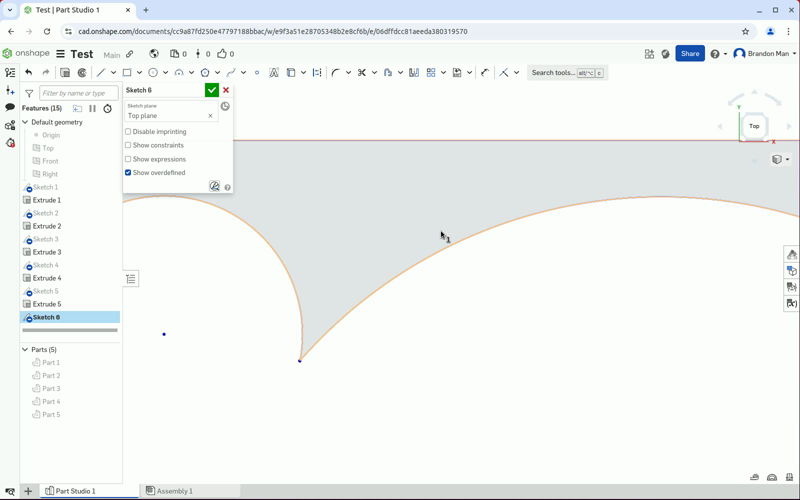
scroll(-6)
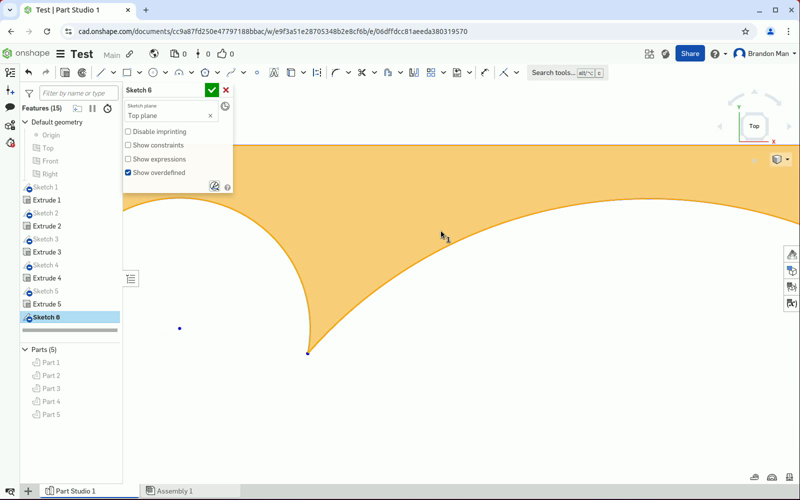
scroll(-6)
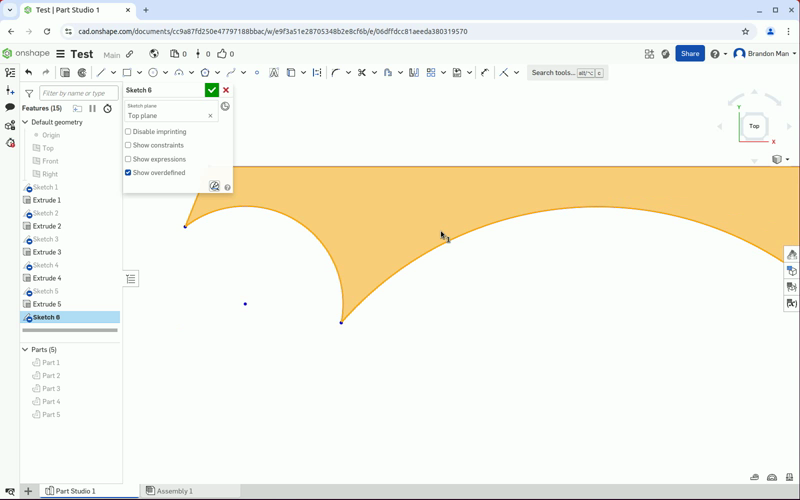
scroll(-6)
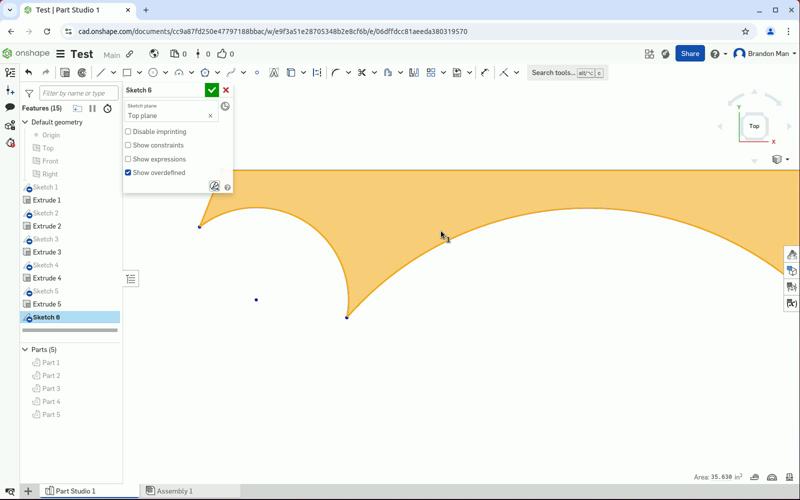
scroll(-6)
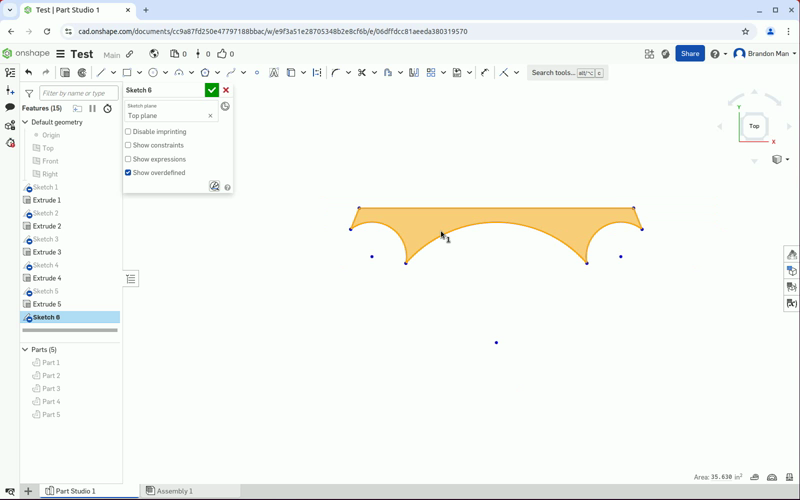
scroll(-6)
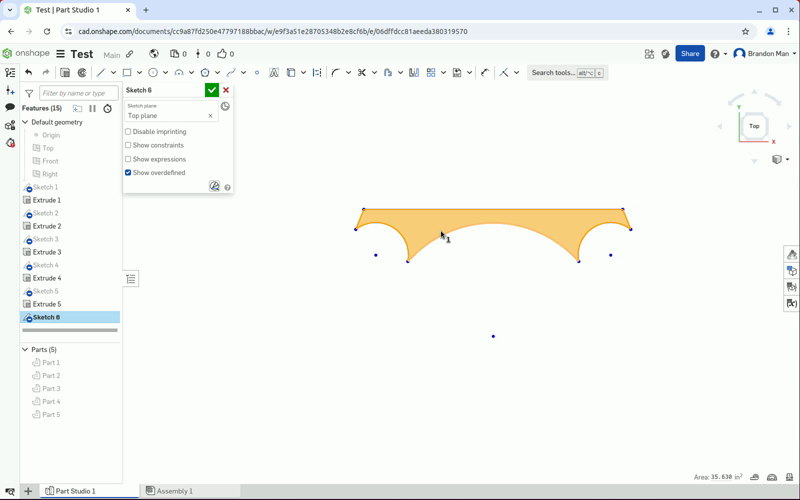
scroll(-6)
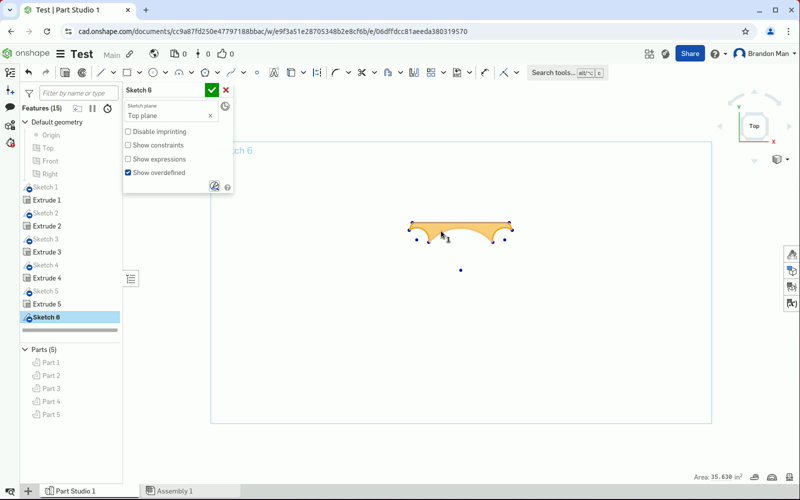
mouse_move(73, 352)
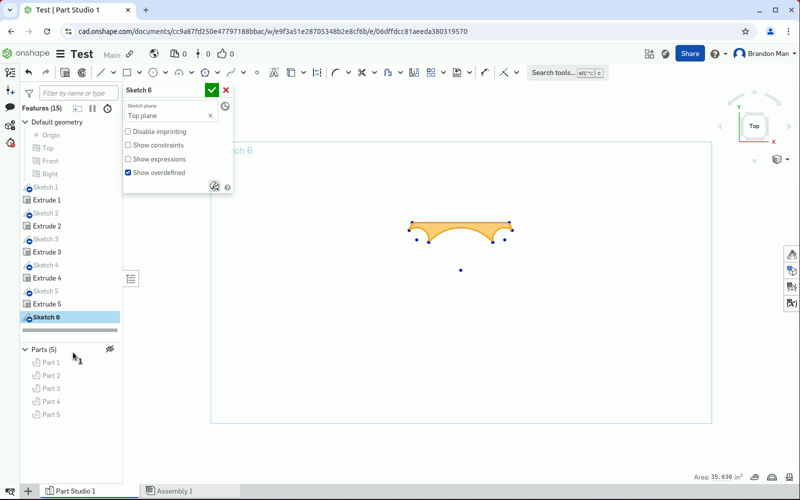
key(shift+y)
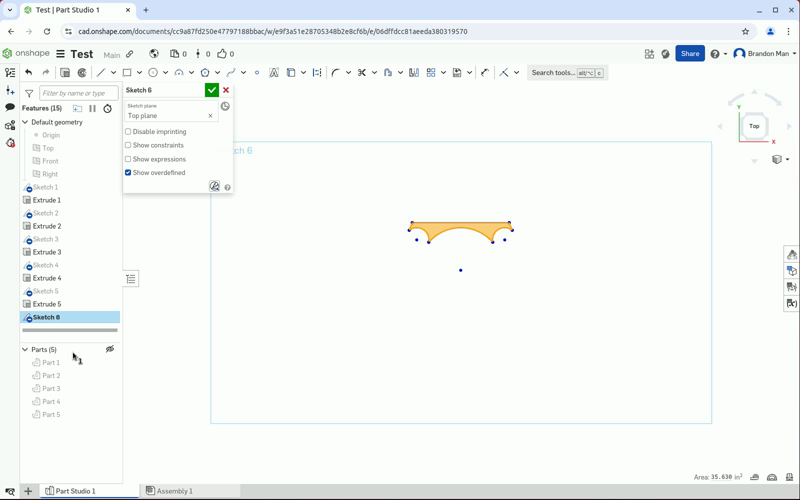
key(shift+e)
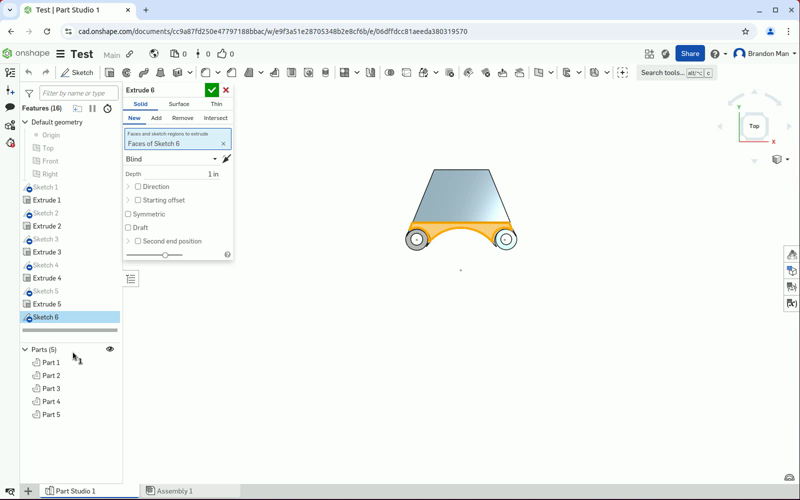
mouse_move(143, 106)
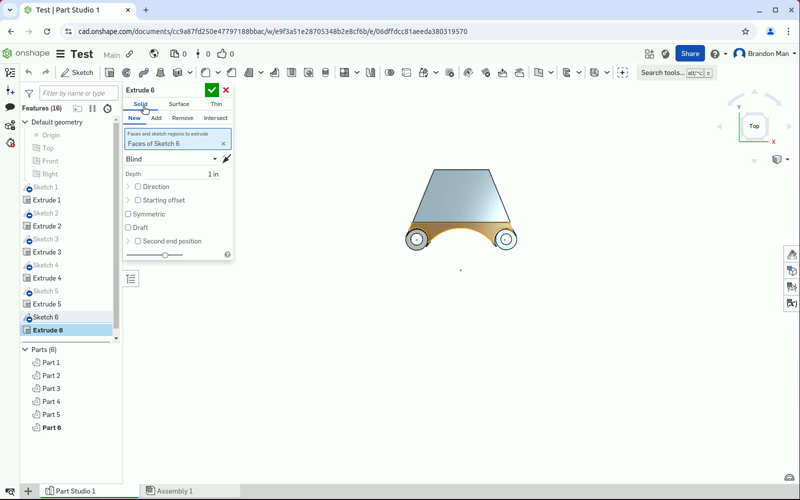
click(143, 106)
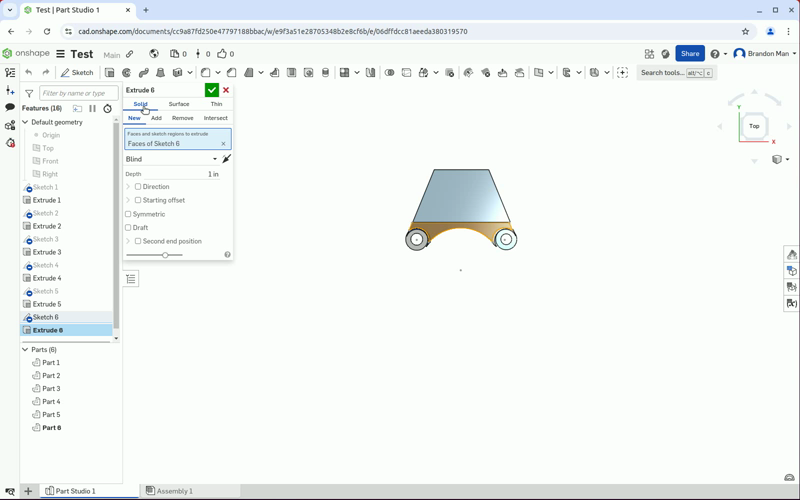
mouse_move(137, 120)
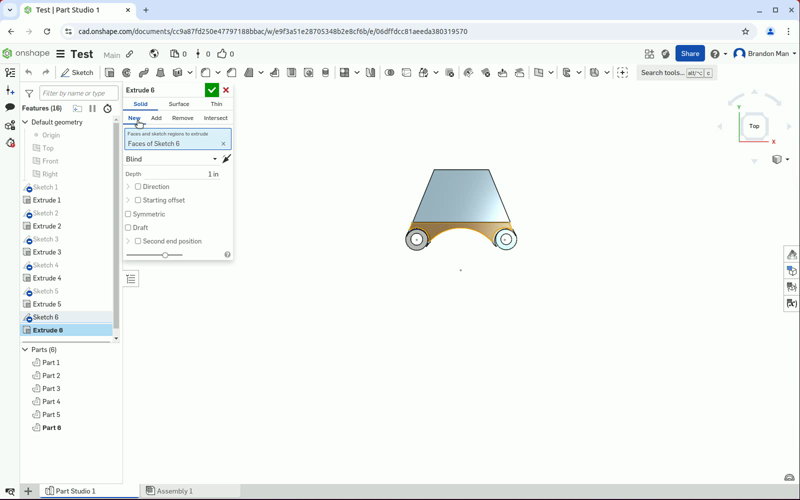
click(137, 120)
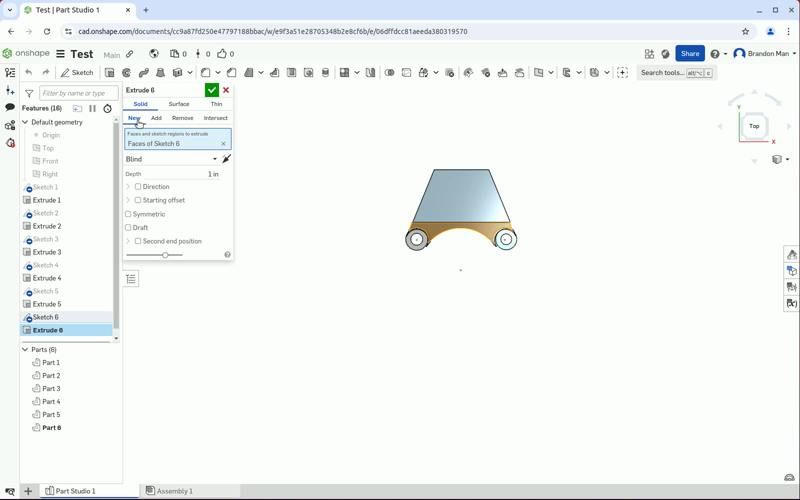
key(tab, 4)
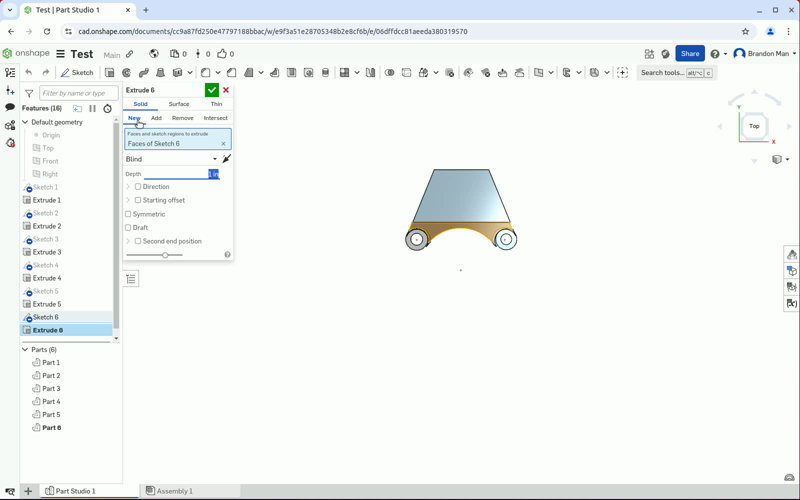
text(0.963)
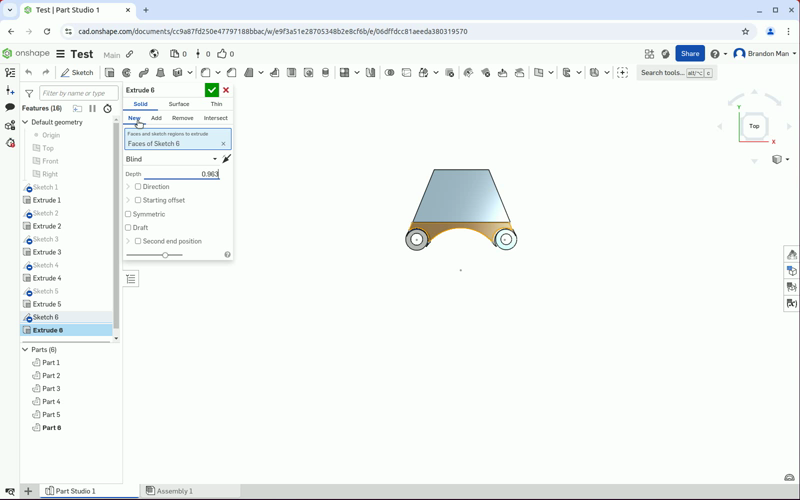
key(enter)
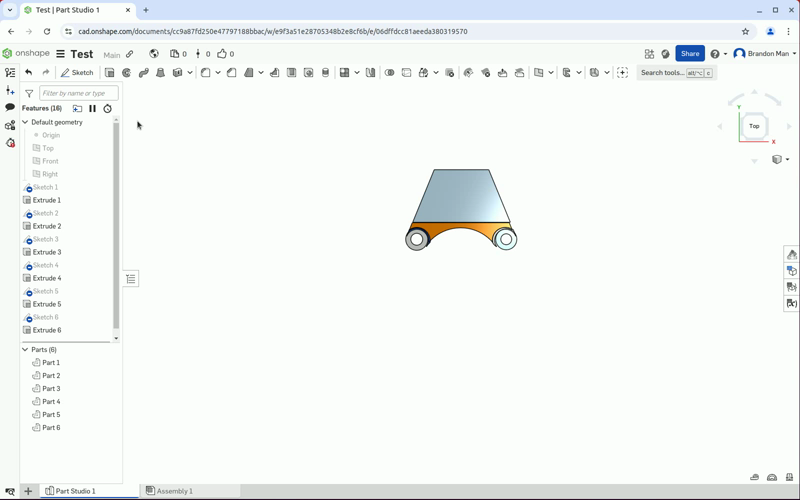
key(shift+h)
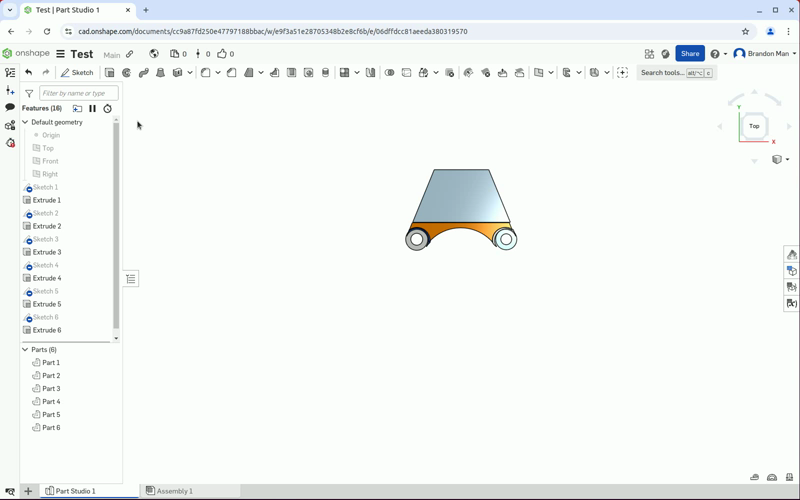
key(shift+h)
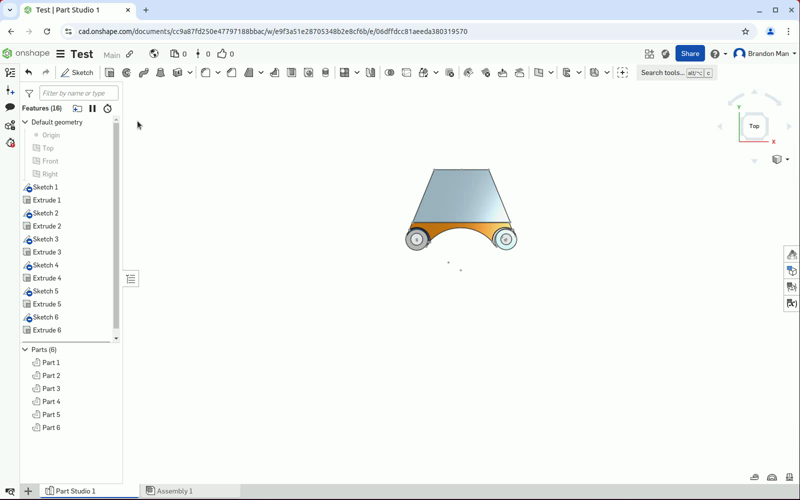
key(shift+7)
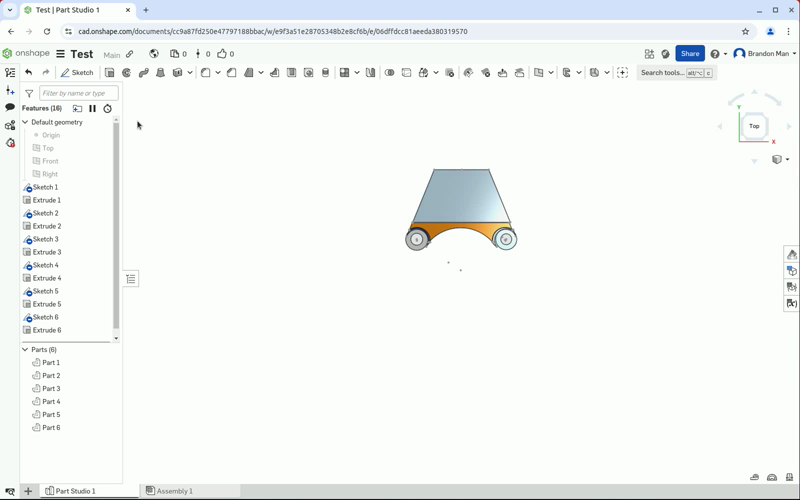
key(up, 3)
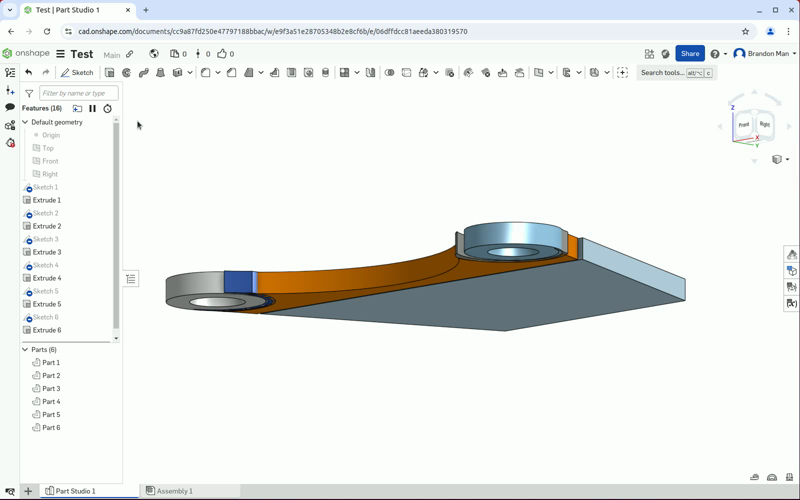
key(left, 3)
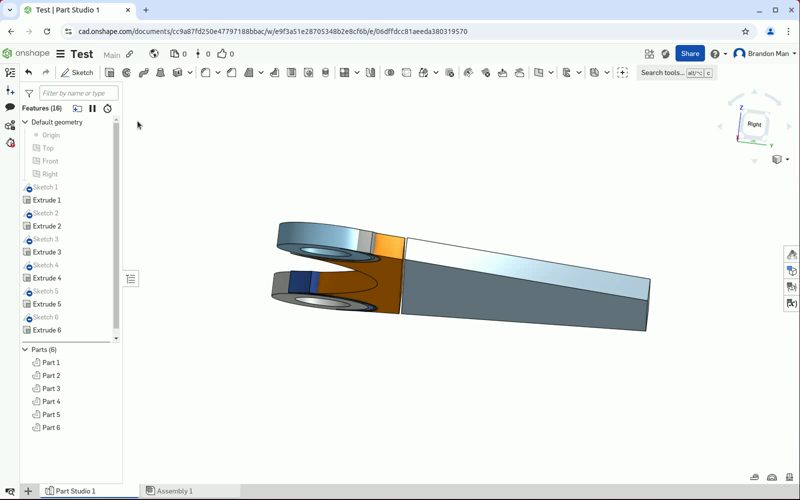
key(right, 3)
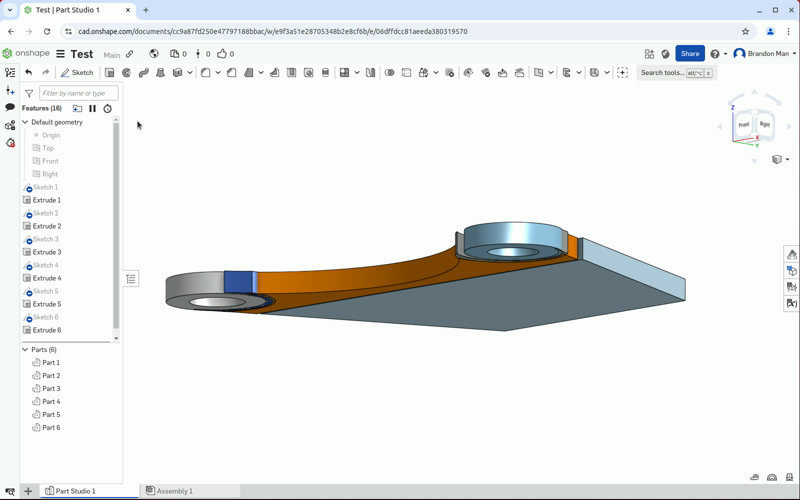
key(down, 3)
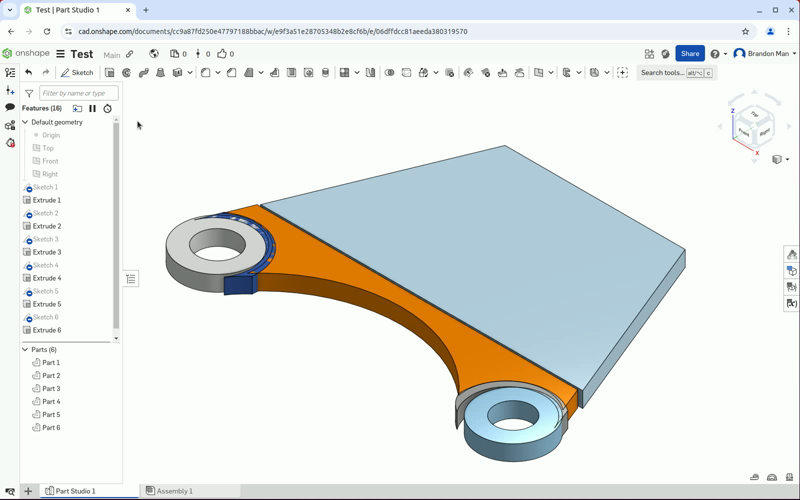
mouse_move(69, 189)
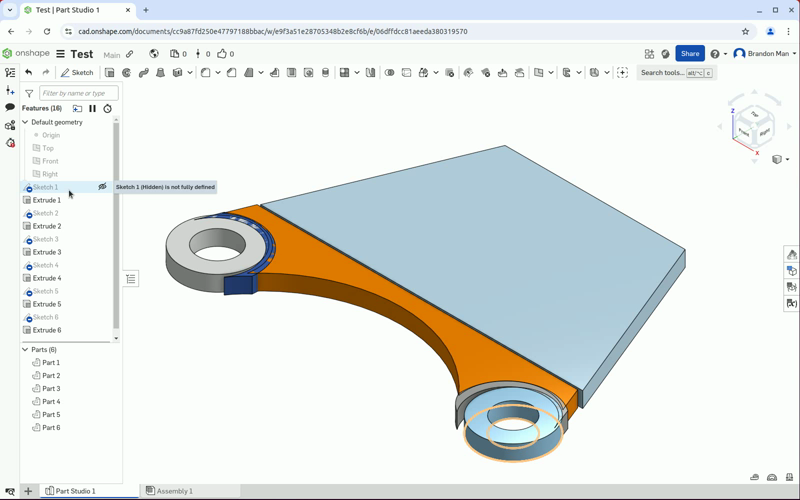
click(69, 189)